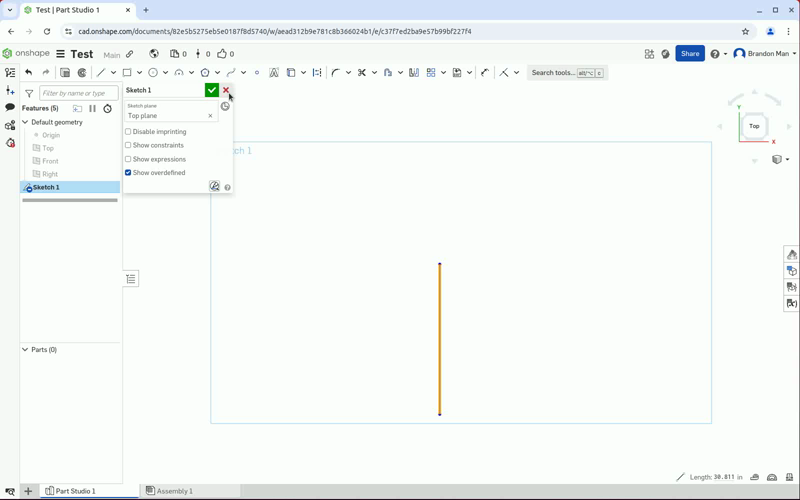
key(shift+h)
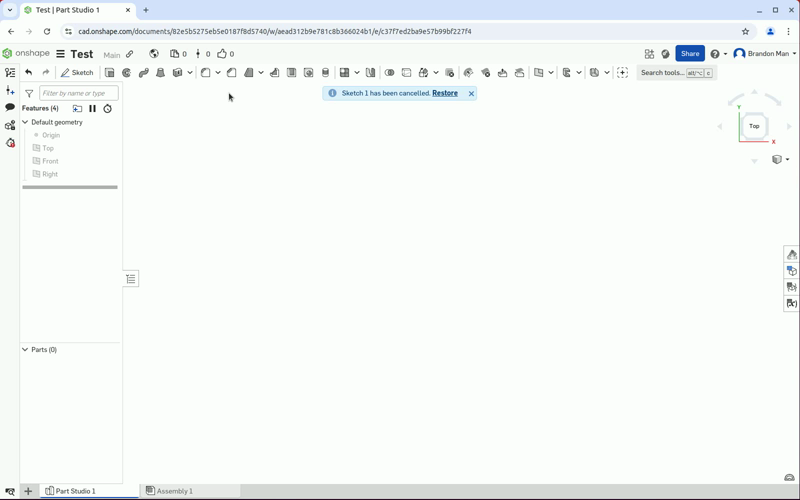
mouse_move(73, 352)
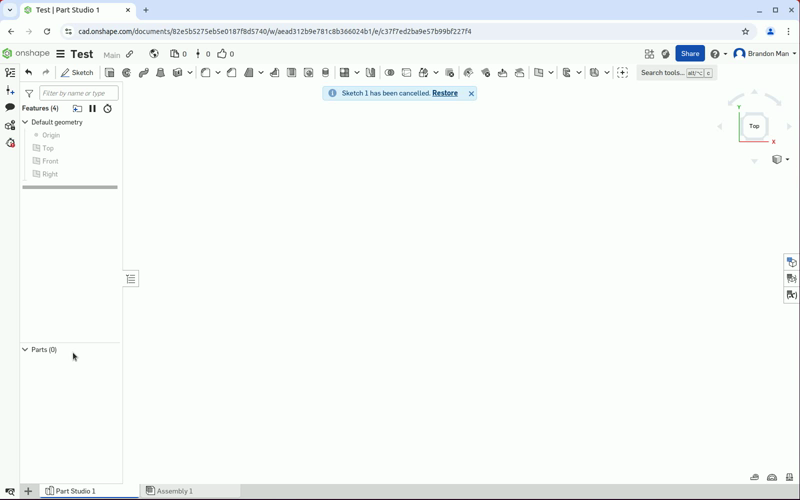
key(y)
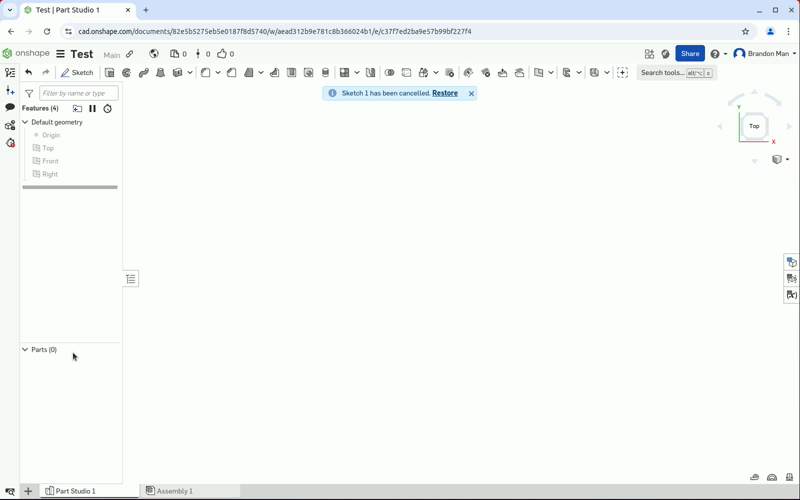
key(shift+p)
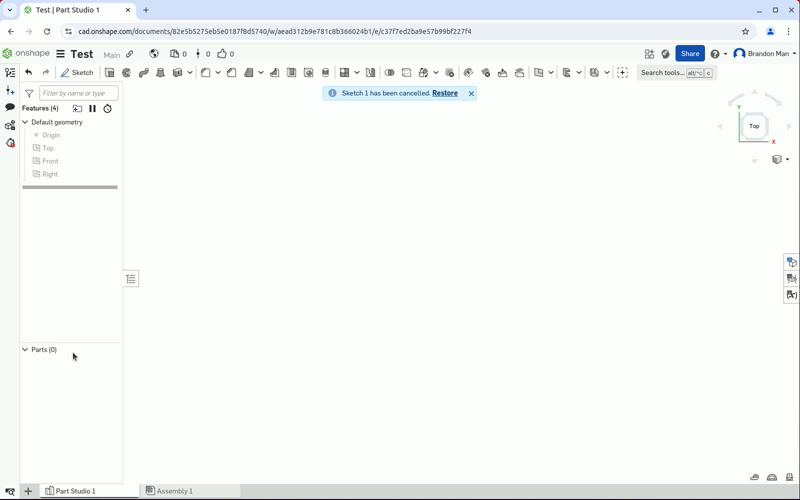
key(space)
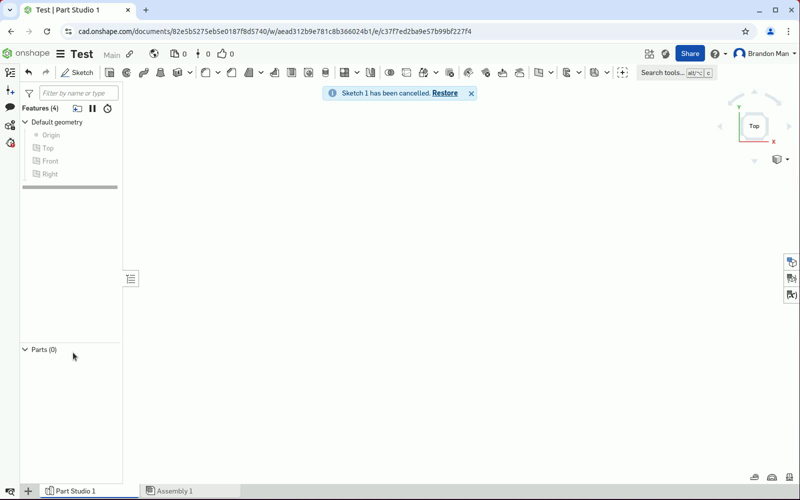
key_down(shift)
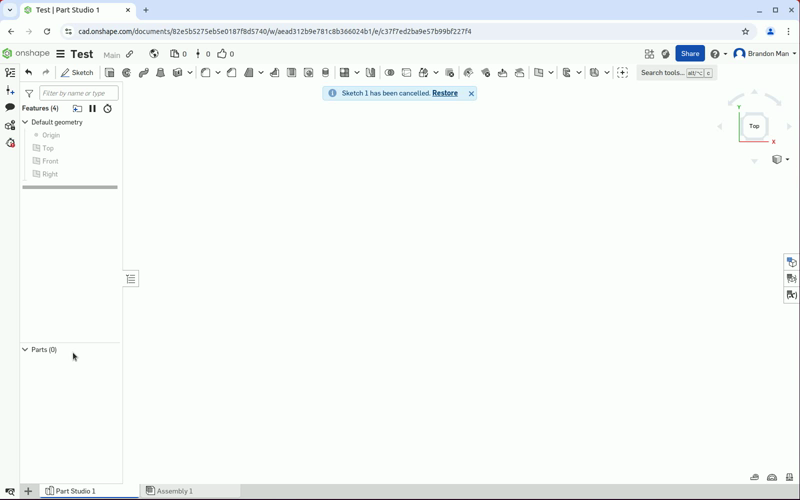
key(up)
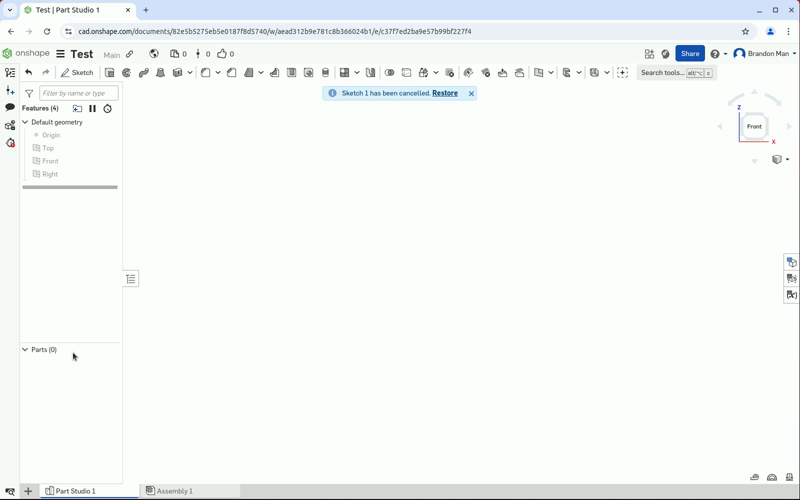
key_up(shift)
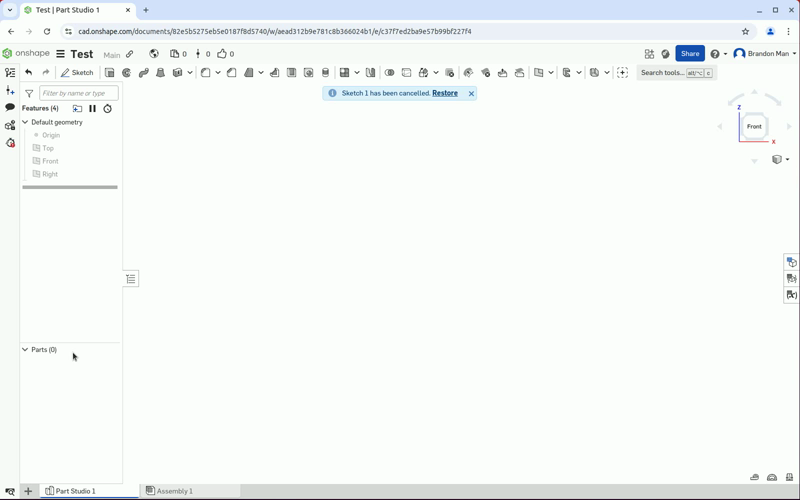
mouse_move(73, 352)
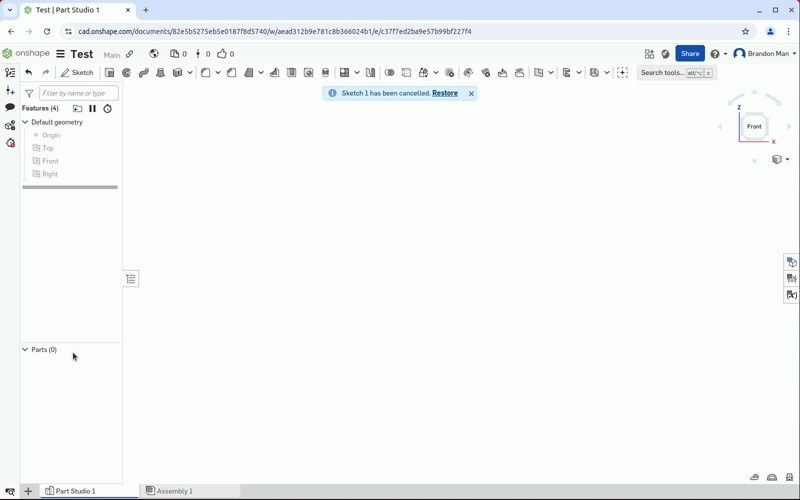
key(shift+y)
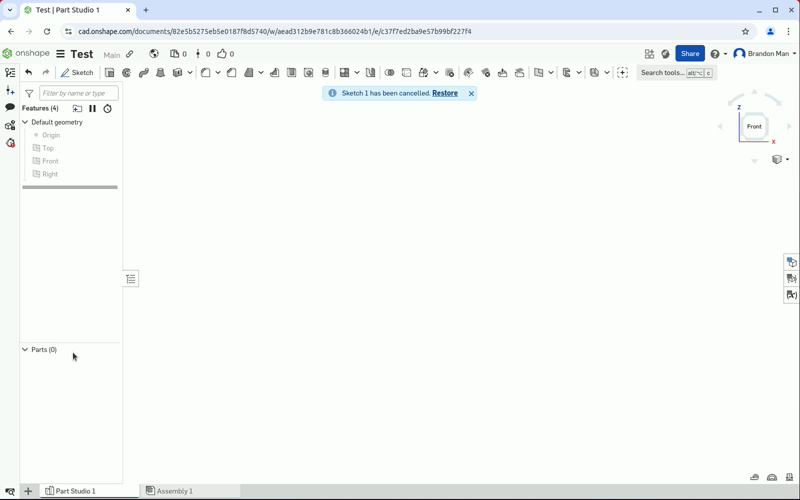
key(shift+s)
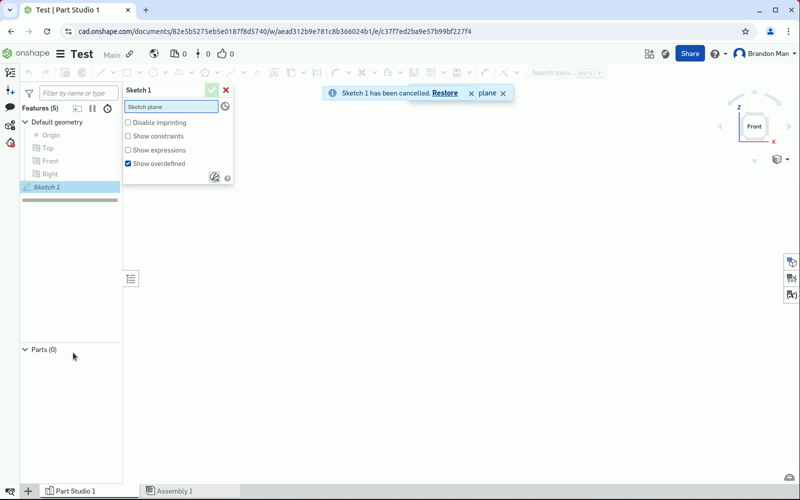
mouse_move(73, 163)
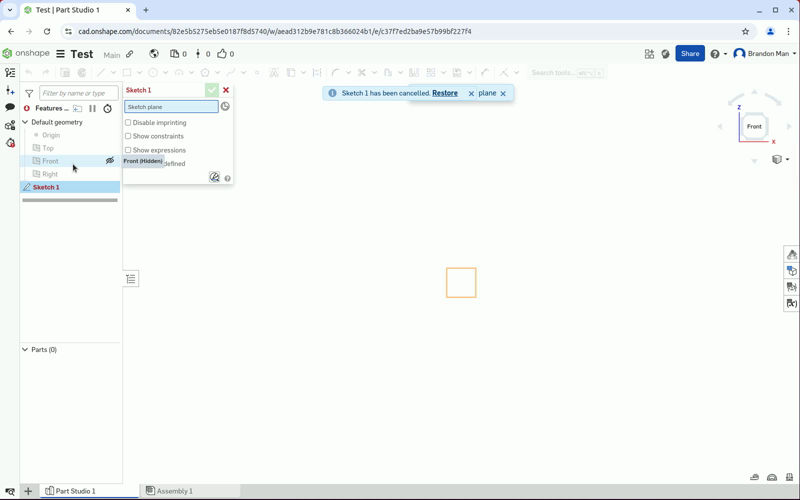
click(73, 163)
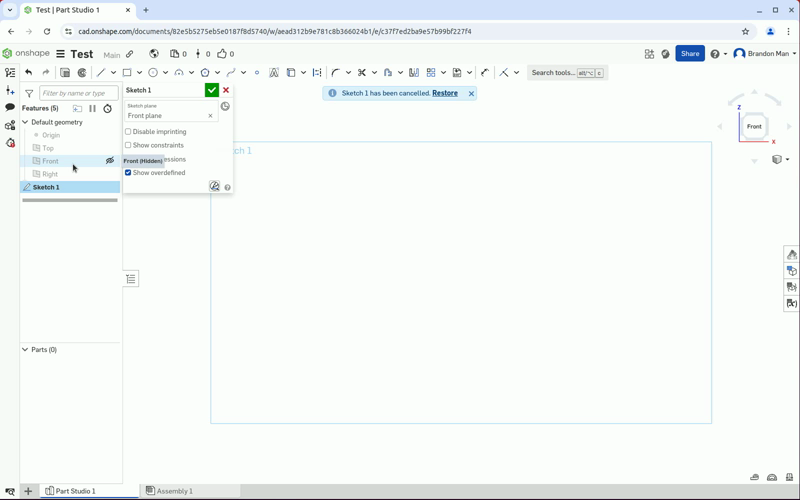
mouse_move(73, 352)
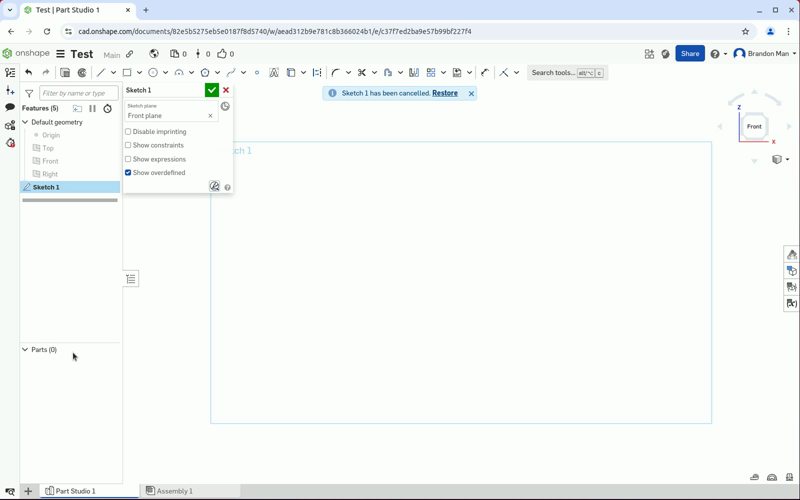
key(y)
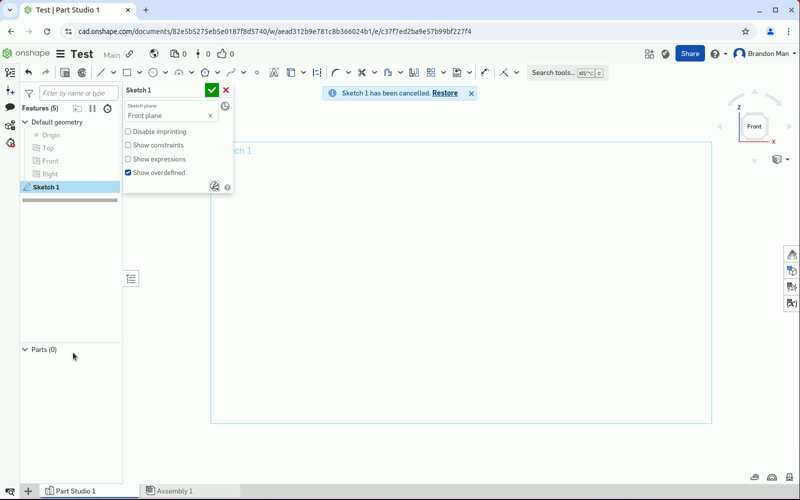
key(l)
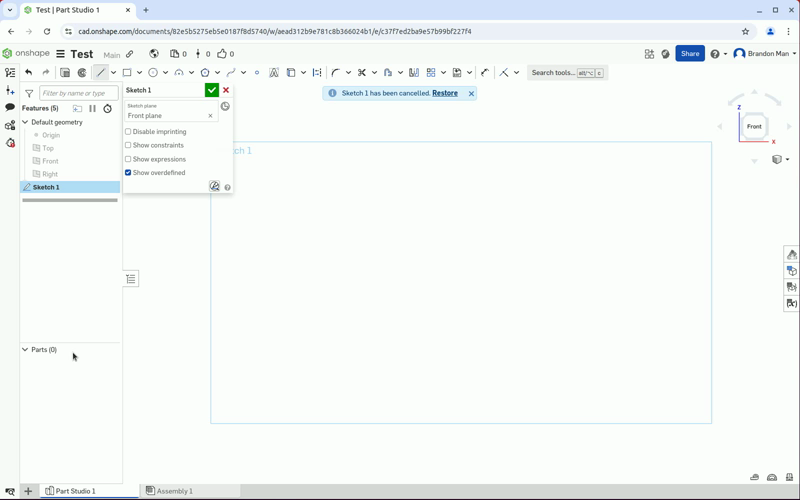
key_down(shift)
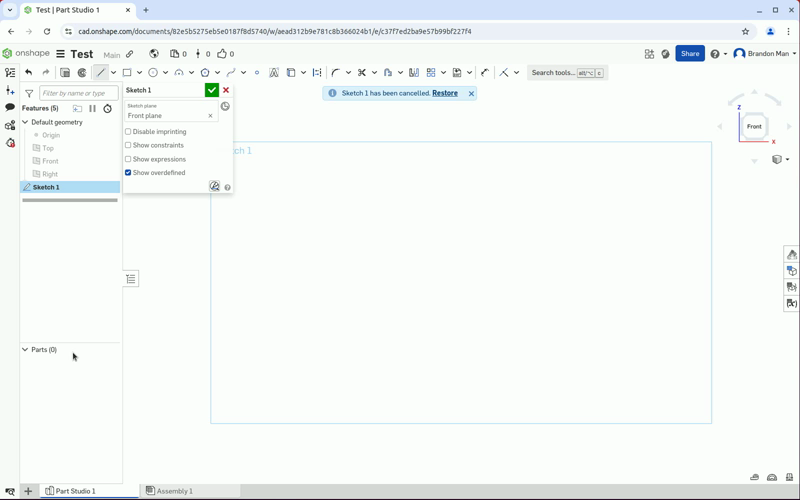
mouse_move(437, 250)
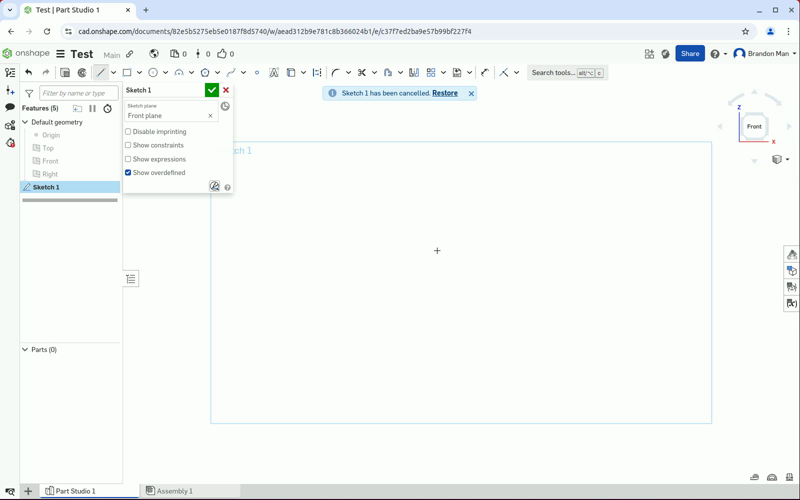
click(437, 250)
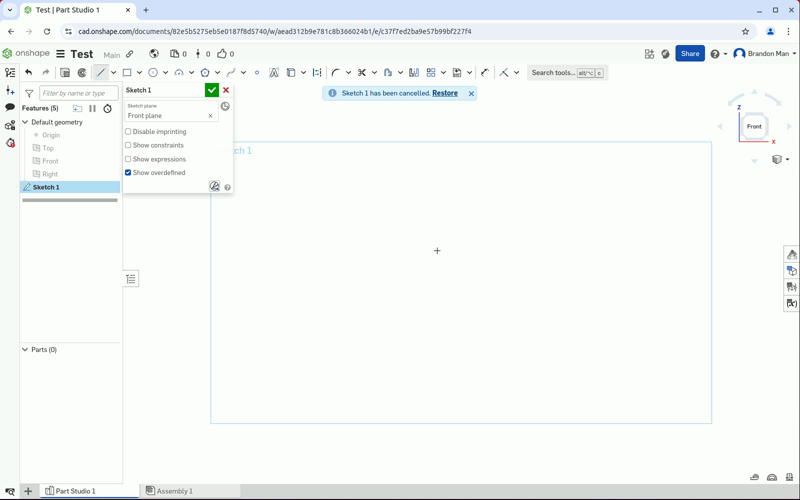
key_up(shift)
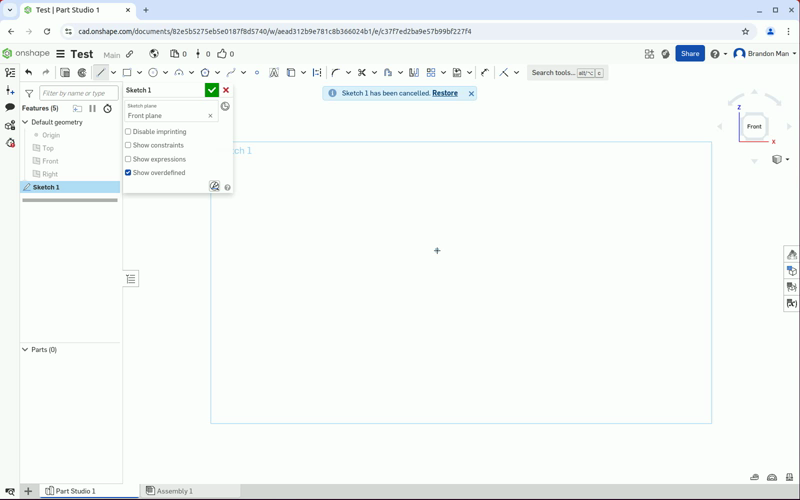
key_down(shift)
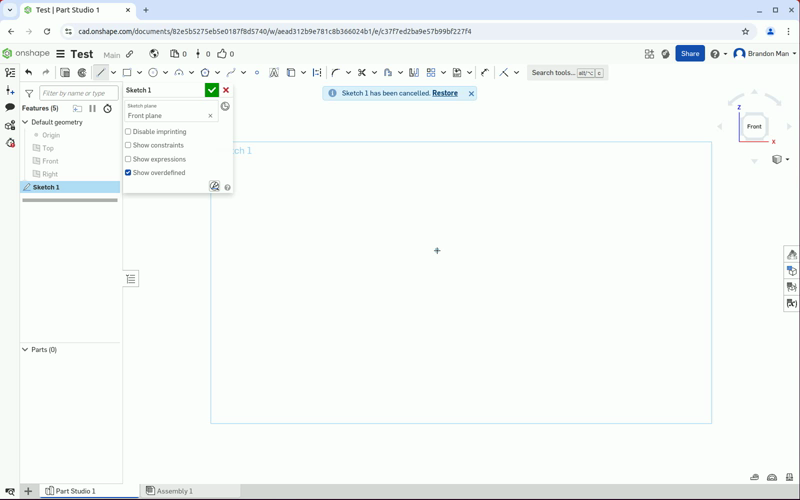
mouse_move(467, 250)
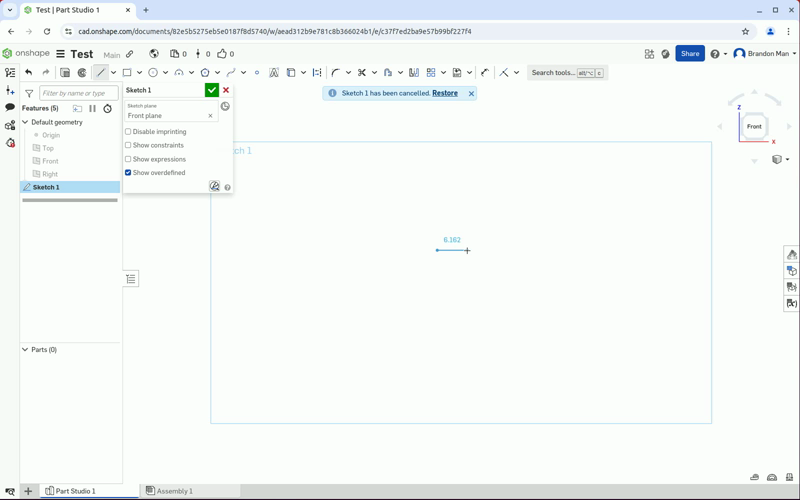
mouse_move(484, 250)
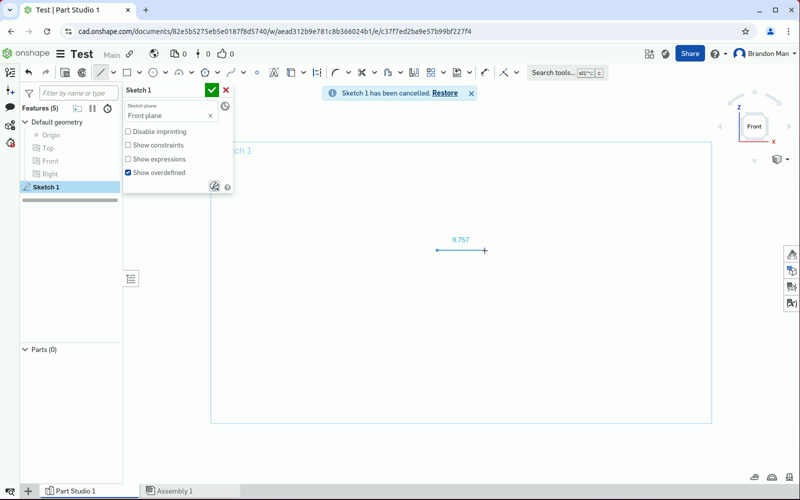
click(484, 250)
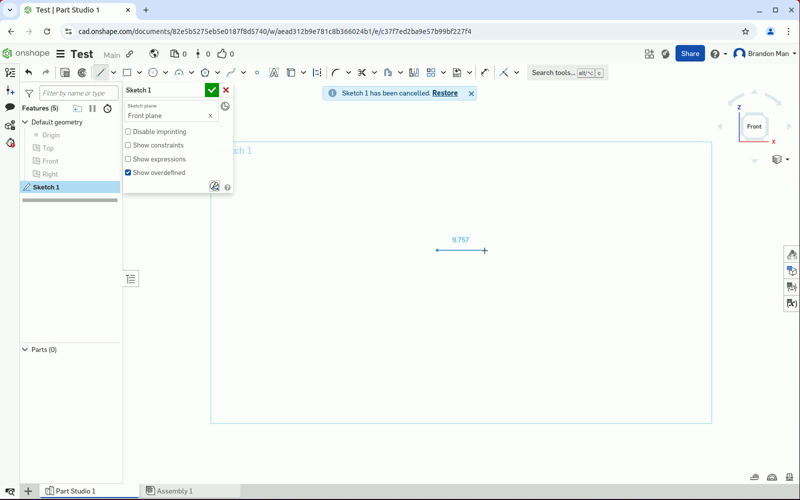
key_up(shift)
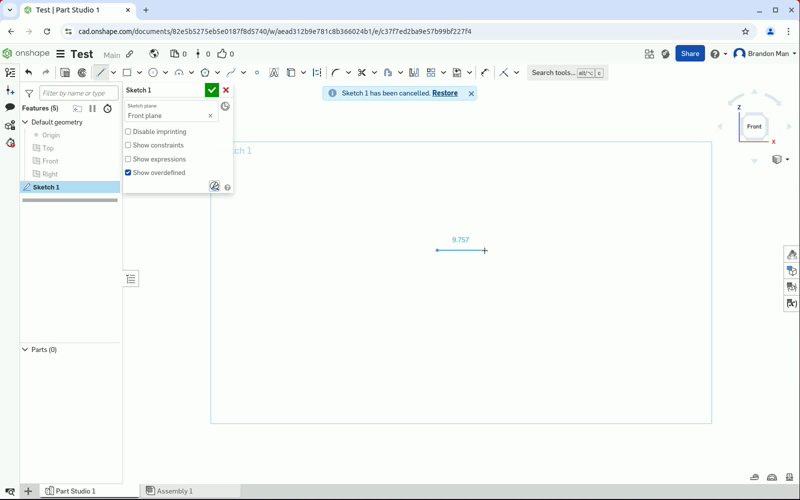
key(esc)
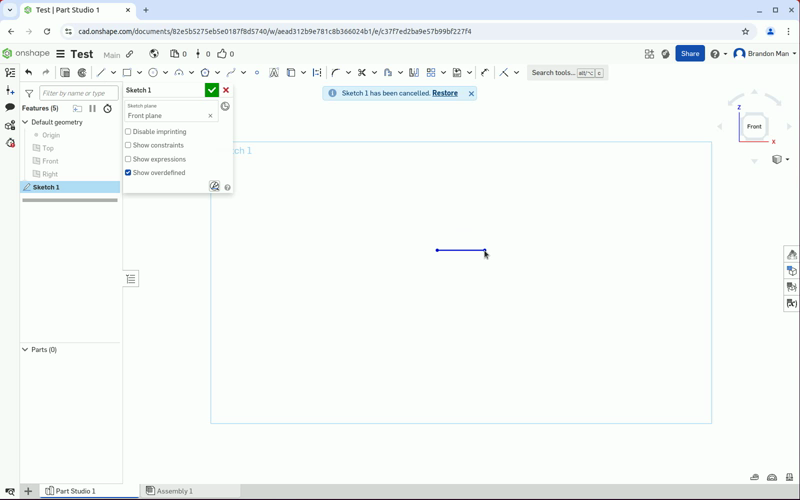
key(a)
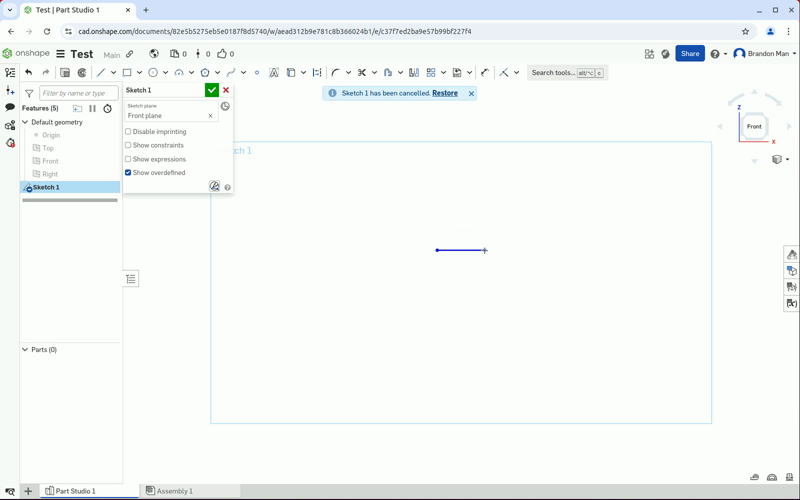
mouse_move(484, 250)
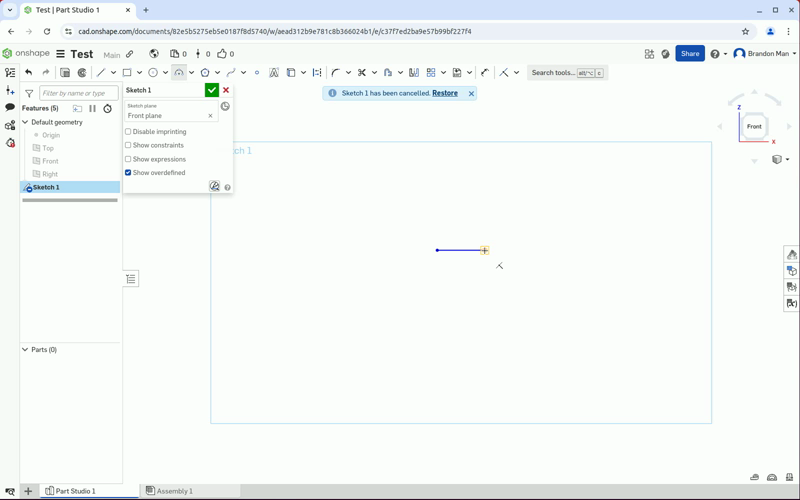
click(484, 250)
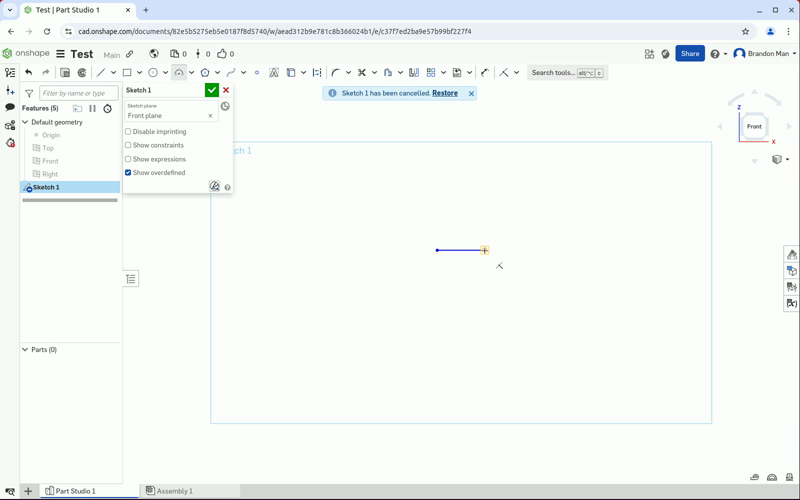
mouse_move(437, 250)
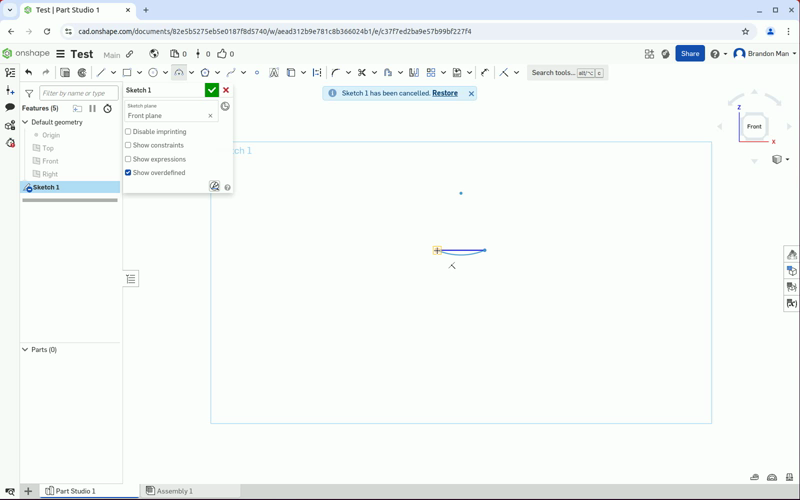
click(437, 250)
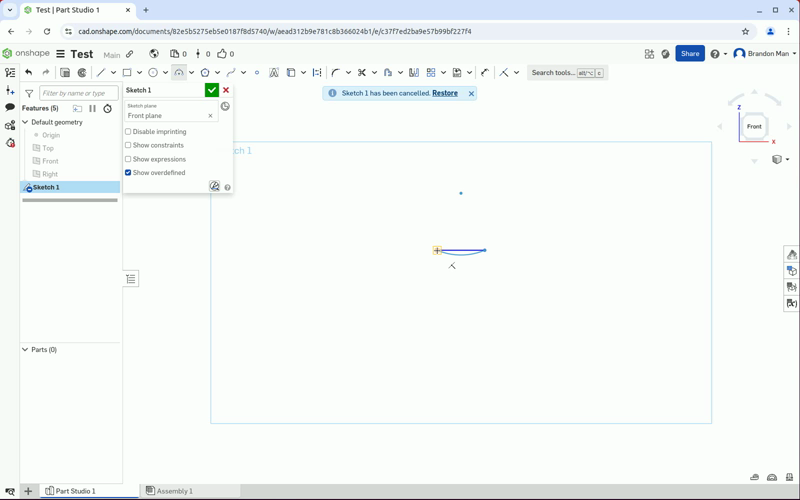
key_down(shift)
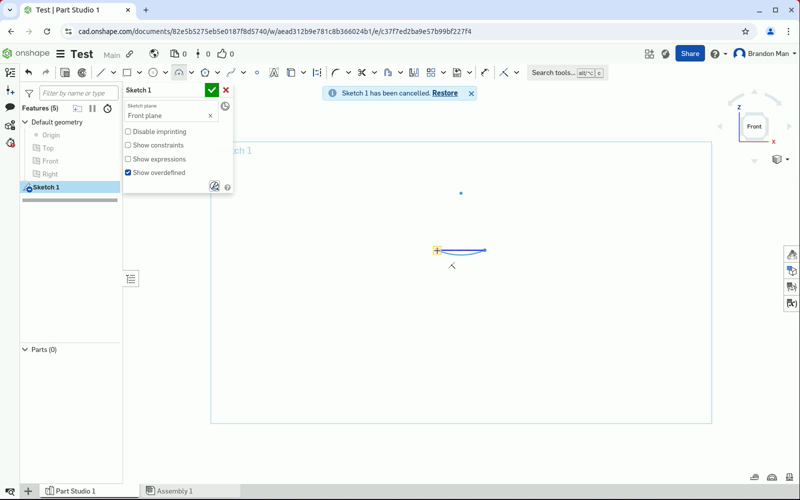
mouse_move(461, 170)
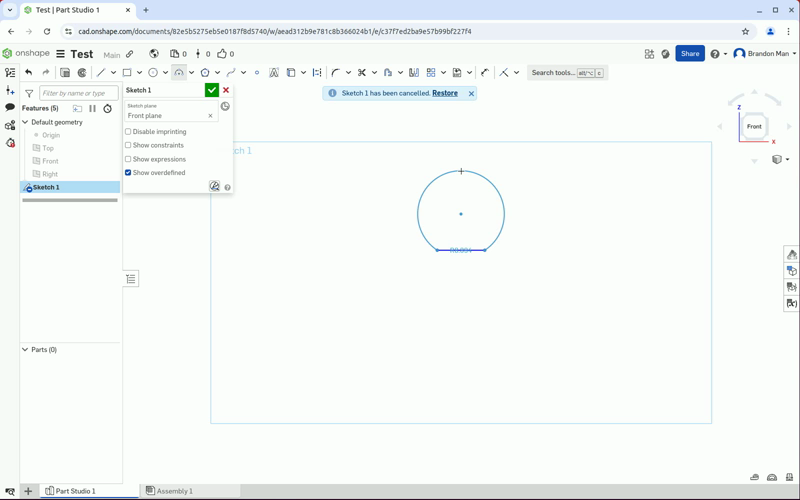
click(461, 170)
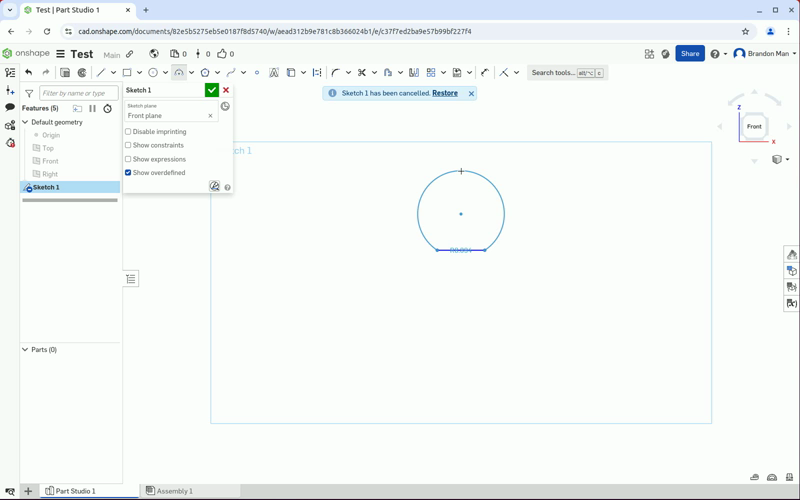
key_up(shift)
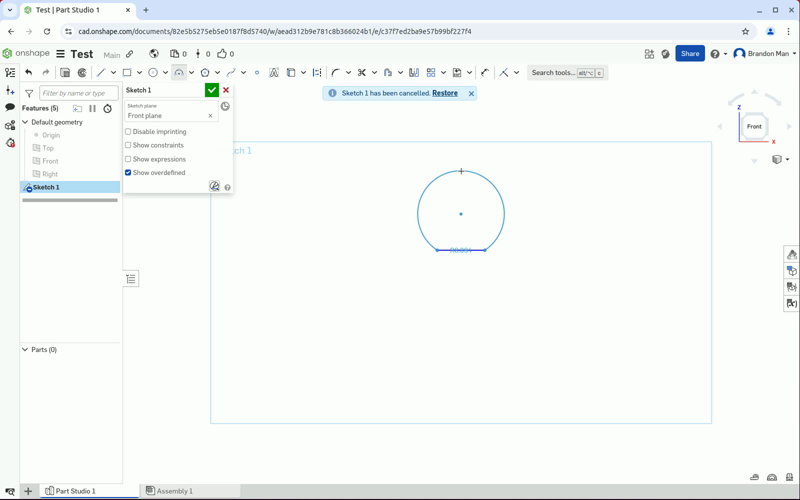
key(esc)
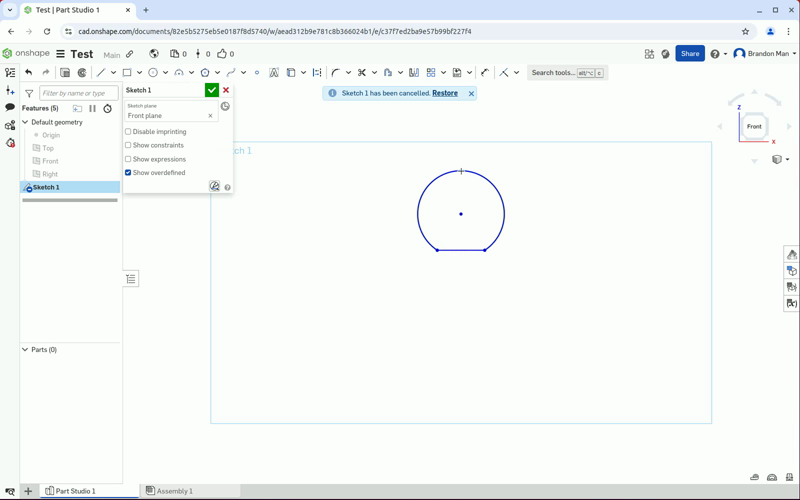
key(c)
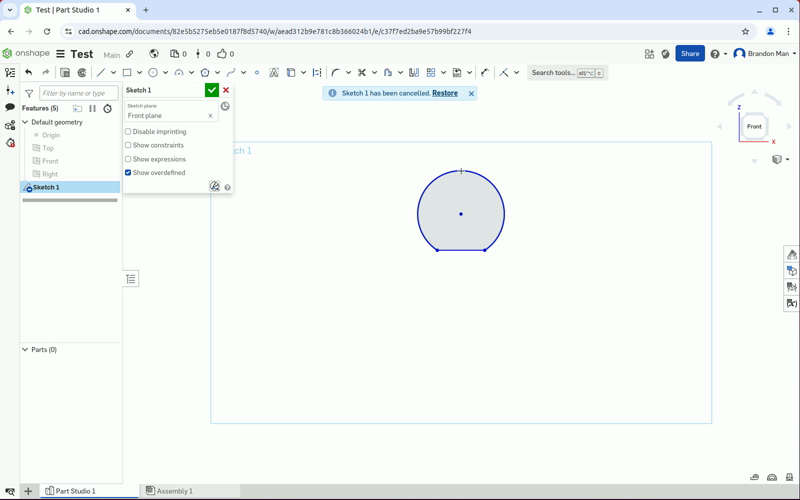
key_down(shift)
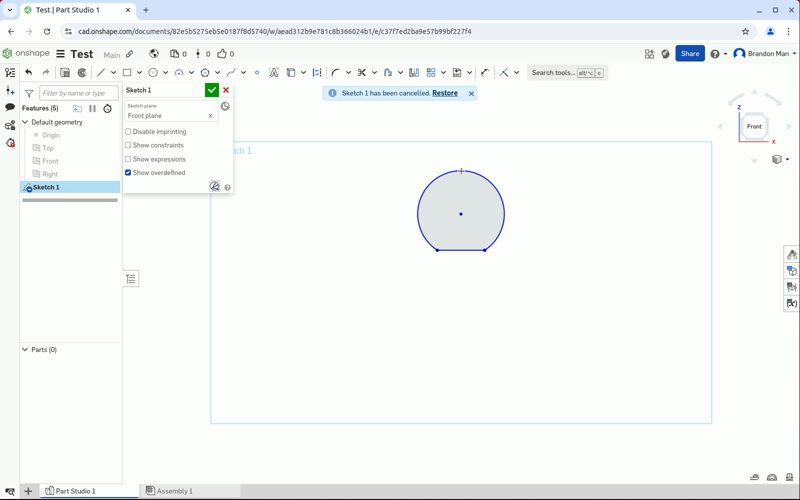
mouse_move(461, 213)
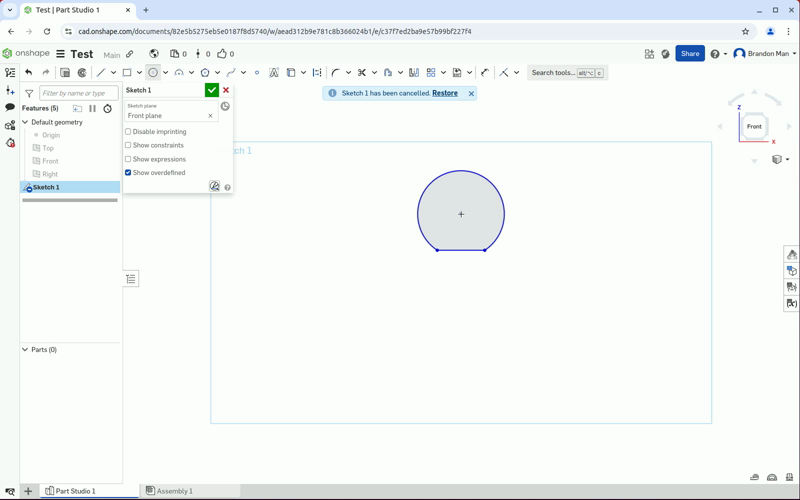
click(461, 213)
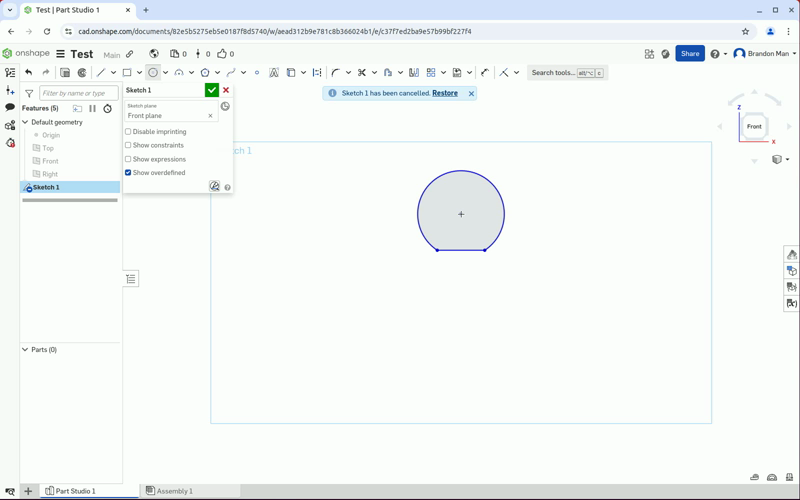
key_up(shift)
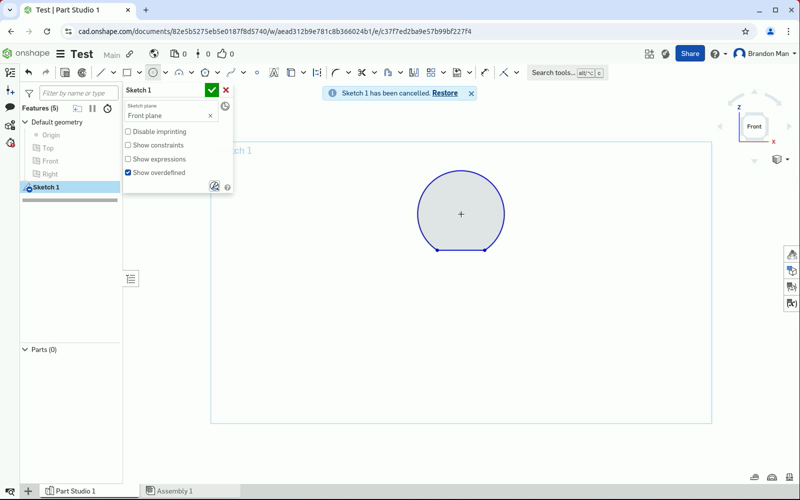
mouse_move(482, 213)
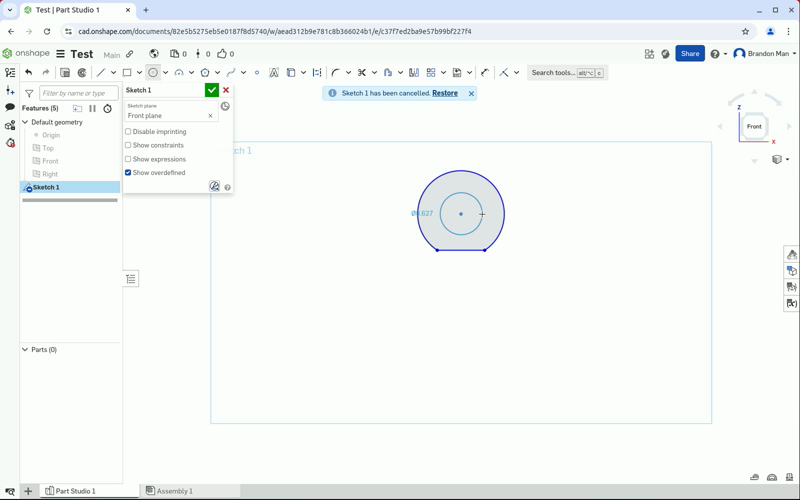
click(482, 213)
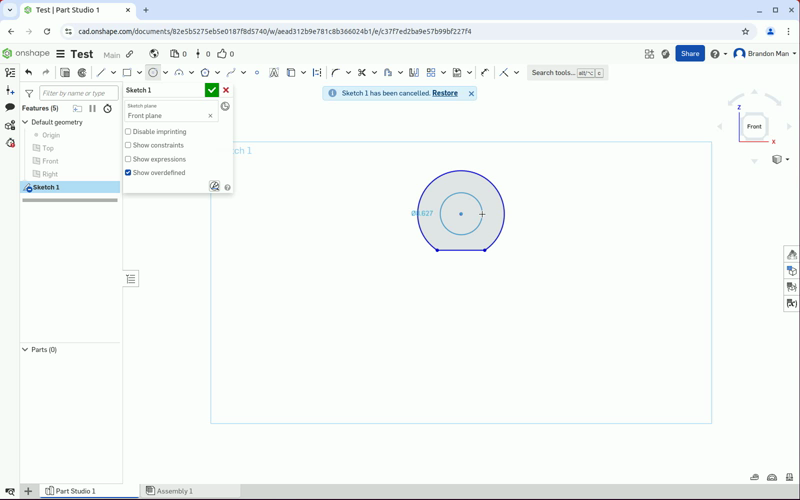
key(esc)
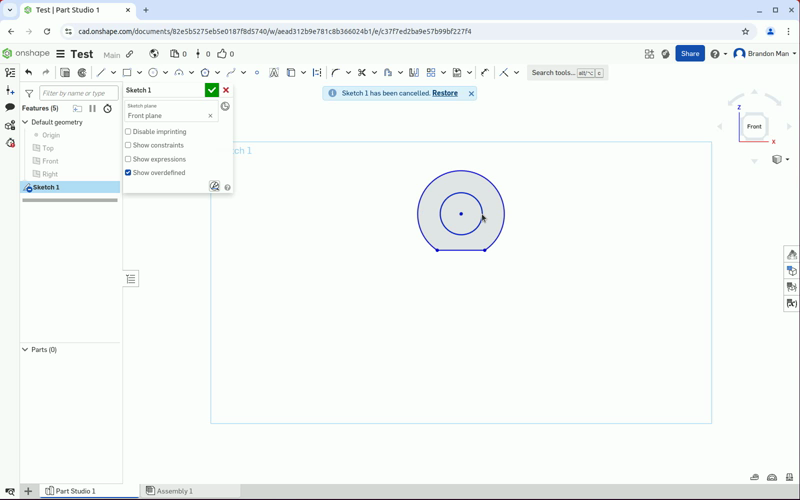
mouse_move(470, 191)
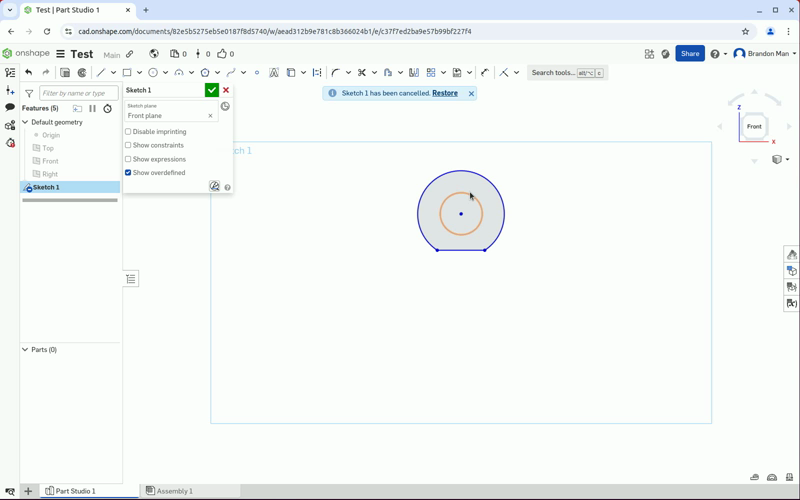
click(470, 191)
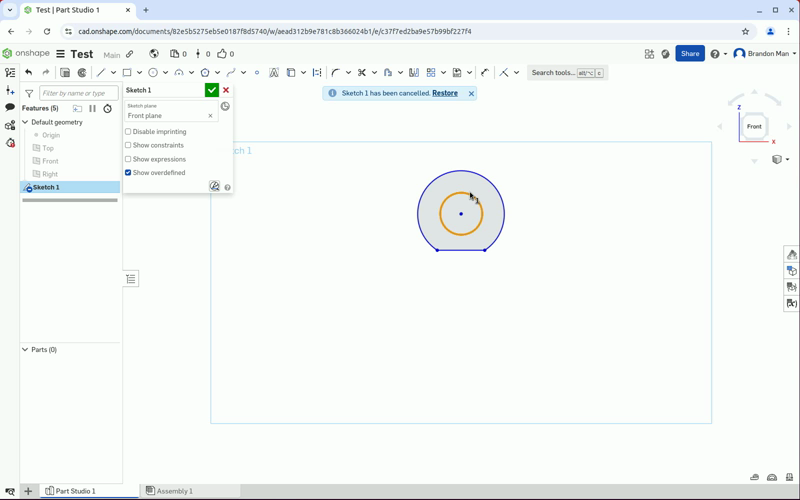
mouse_move(73, 352)
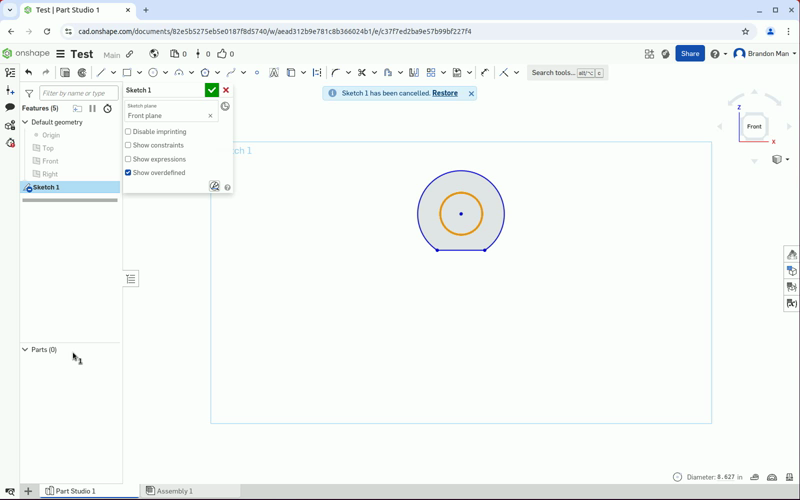
key(shift+y)
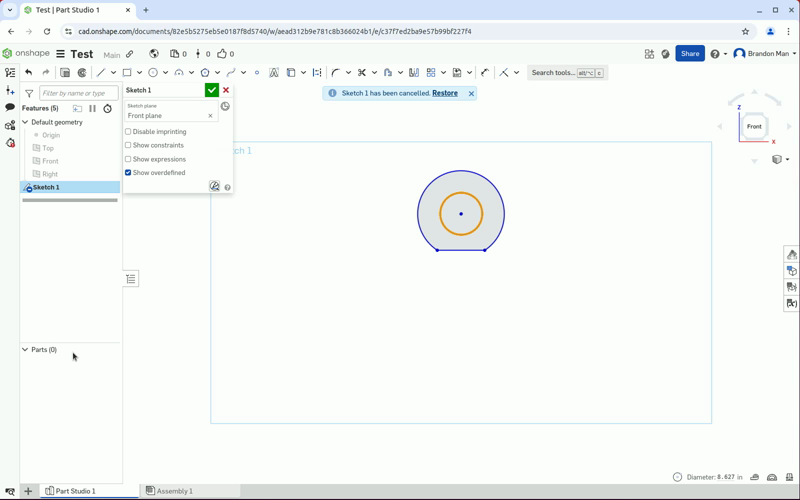
key(shift+e)
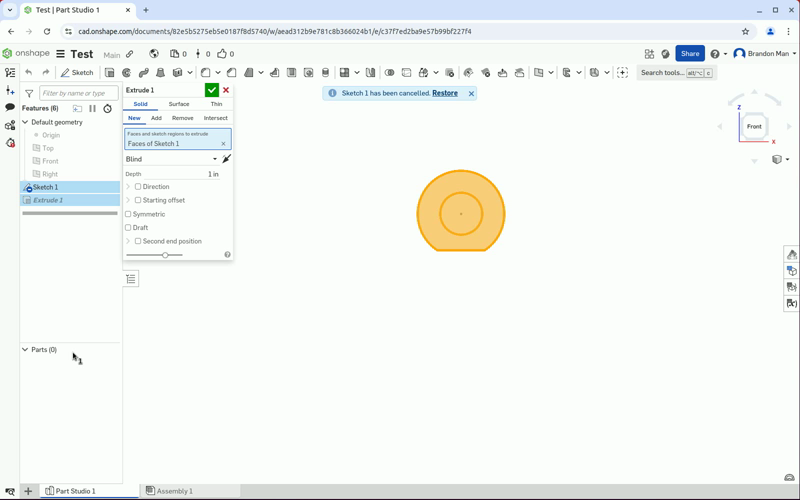
mouse_move(143, 106)
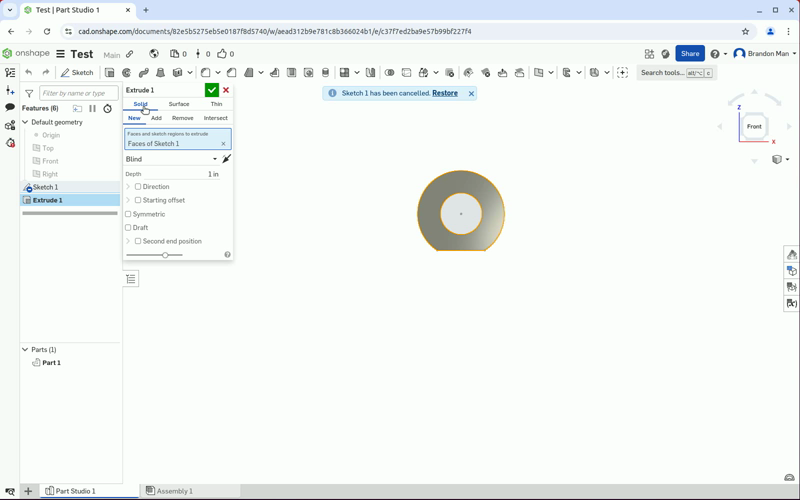
click(143, 106)
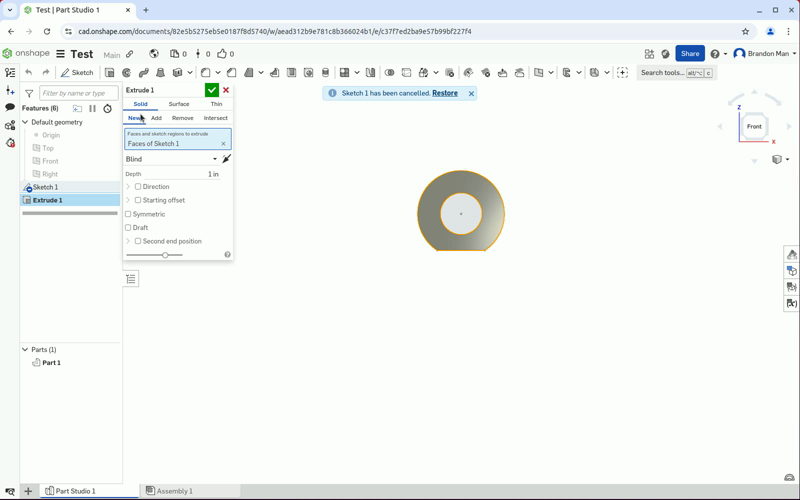
mouse_move(137, 120)
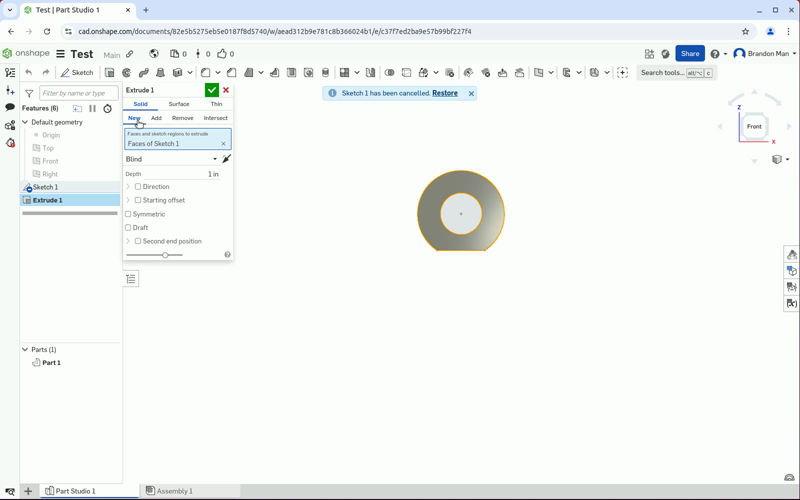
click(137, 120)
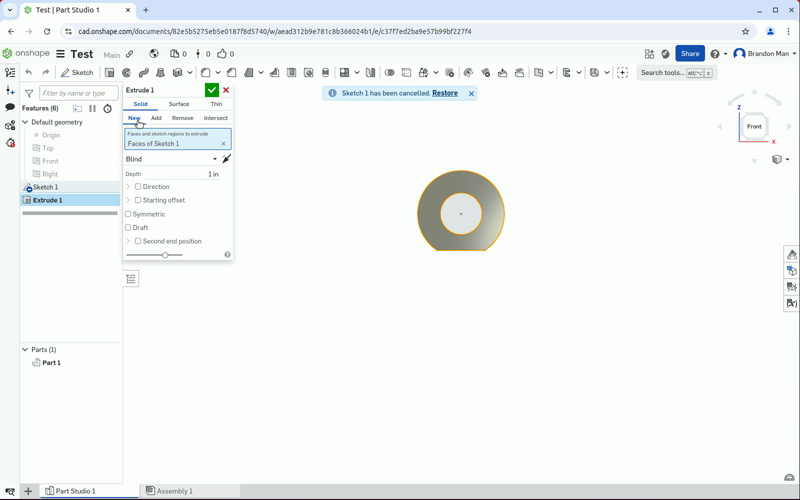
key(tab, 4)
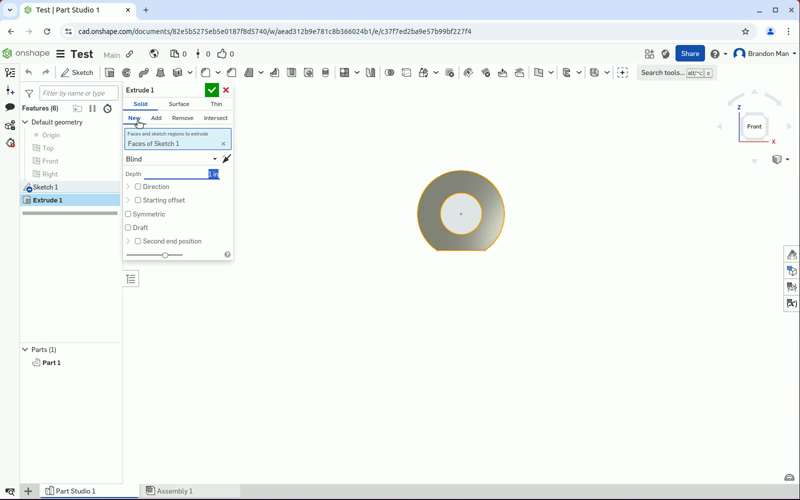
text(35.626)
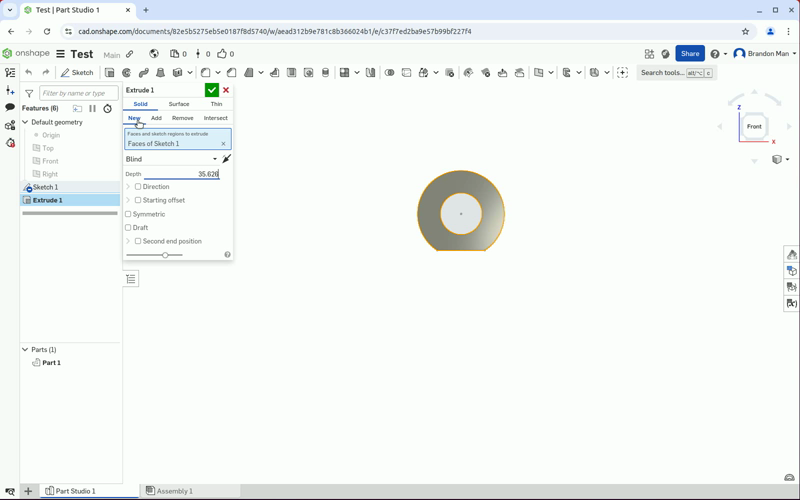
key(tab, 3)
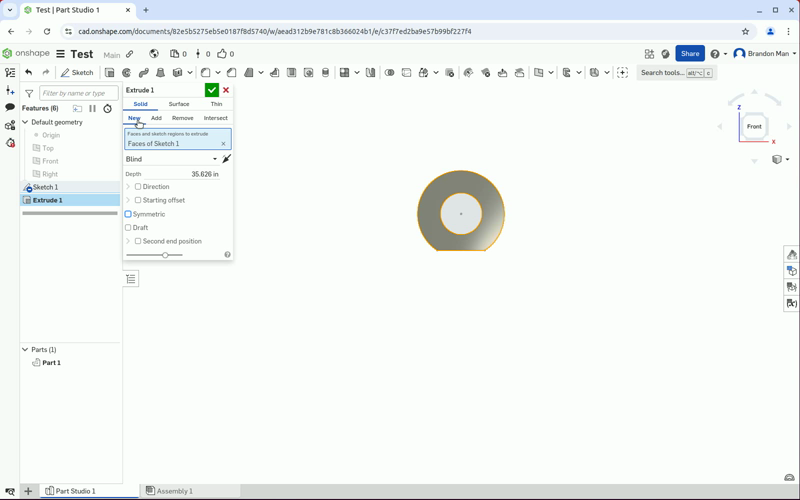
key(space)
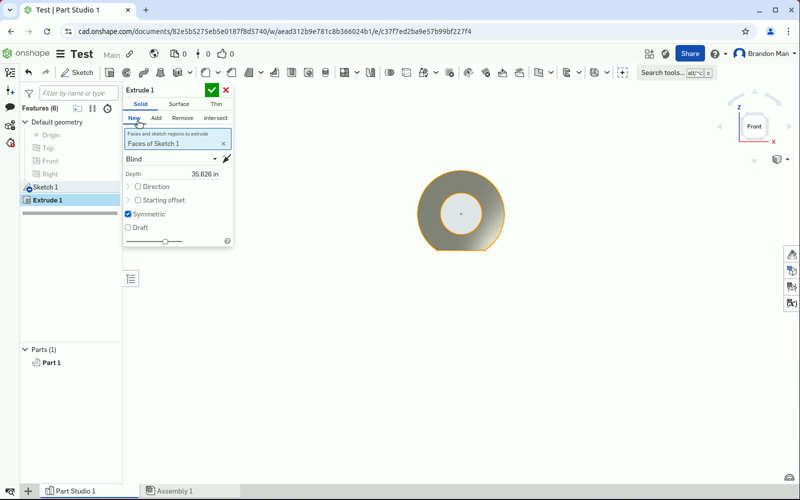
key(enter)
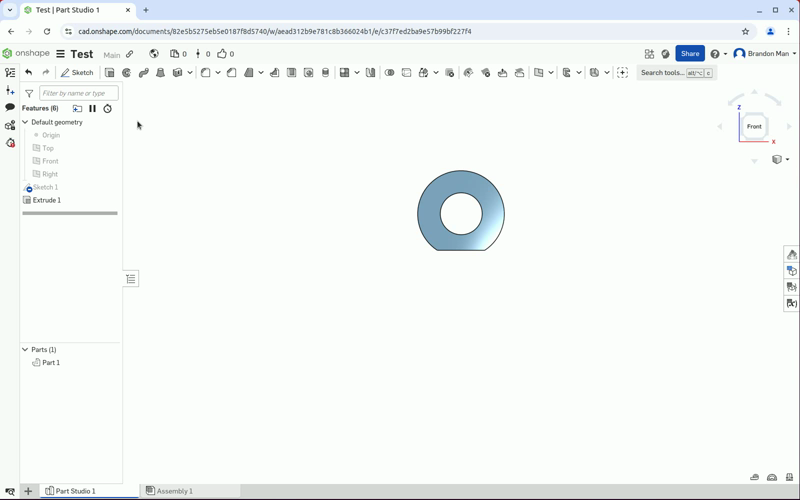
key(shift+h)
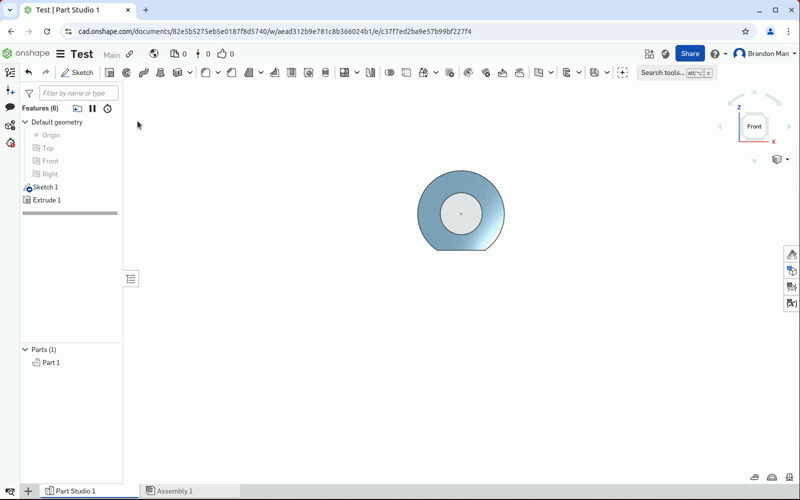
key(shift+h)
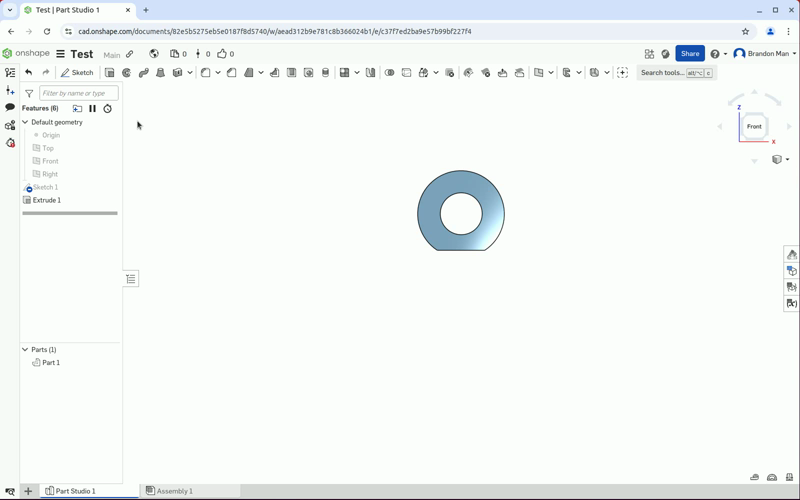
mouse_move(73, 189)
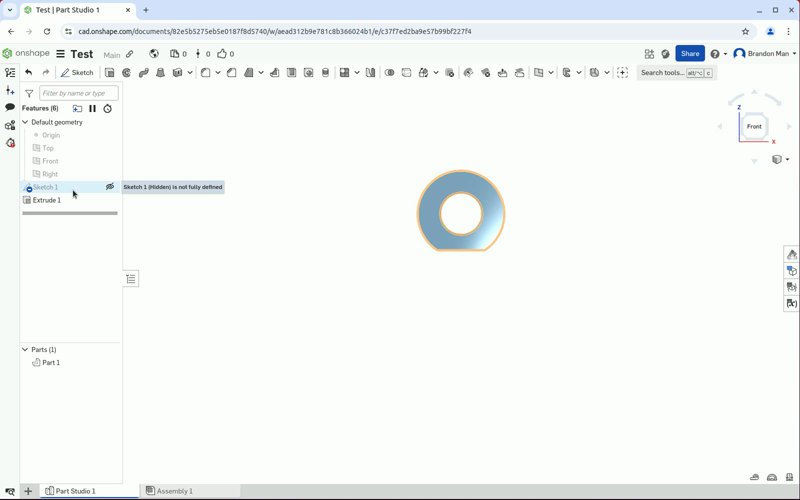
click(73, 189)
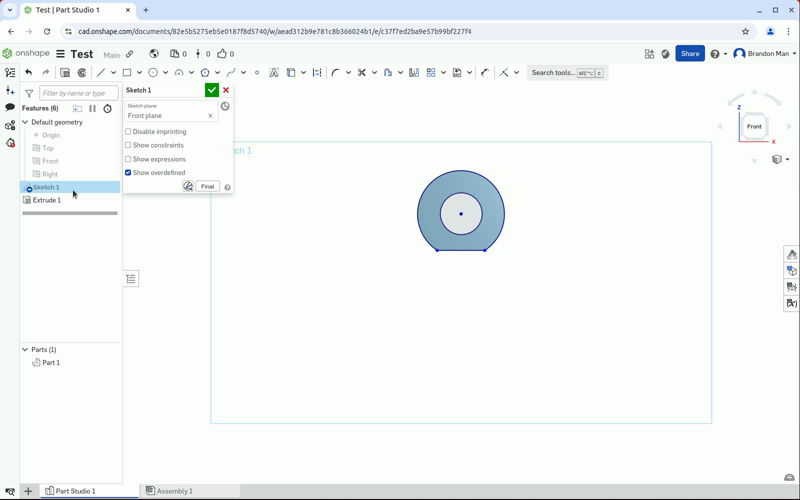
mouse_move(229, 92)
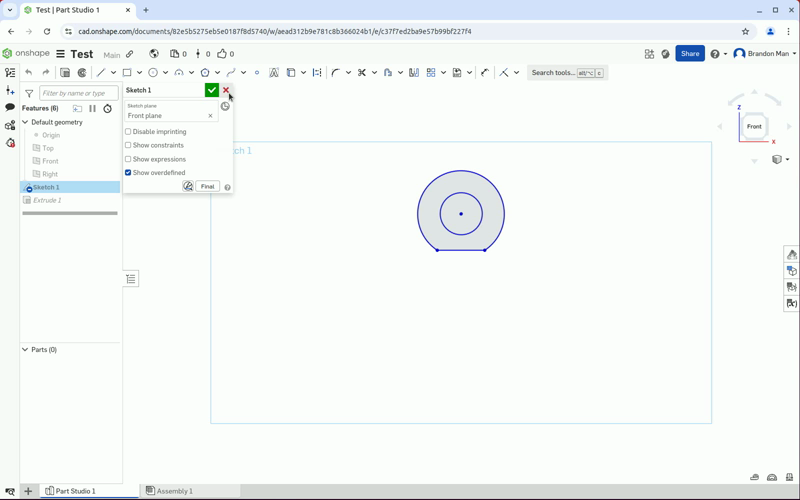
click(229, 92)
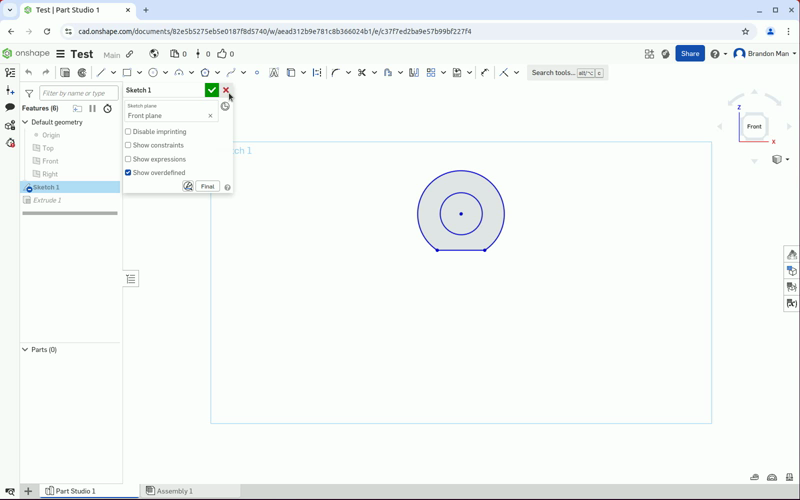
key(shift+s)
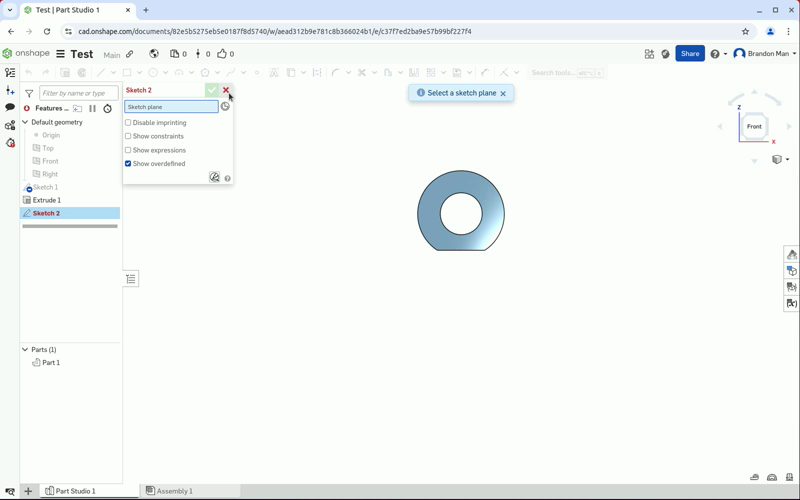
mouse_move(73, 163)
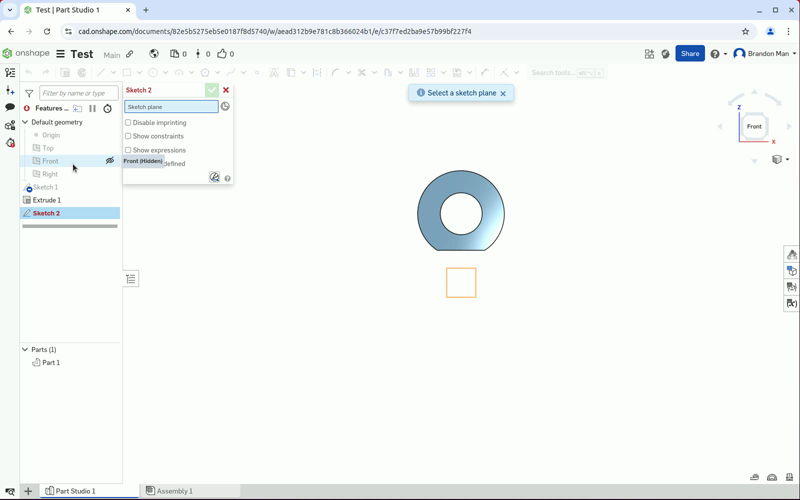
click(73, 163)
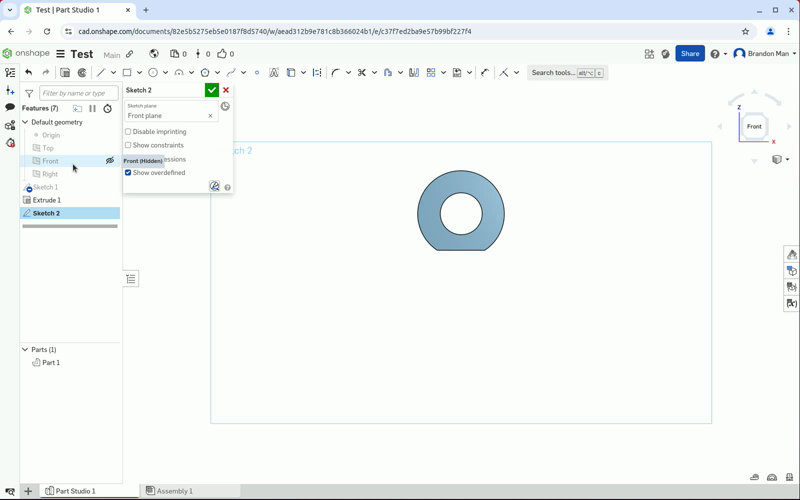
mouse_move(73, 352)
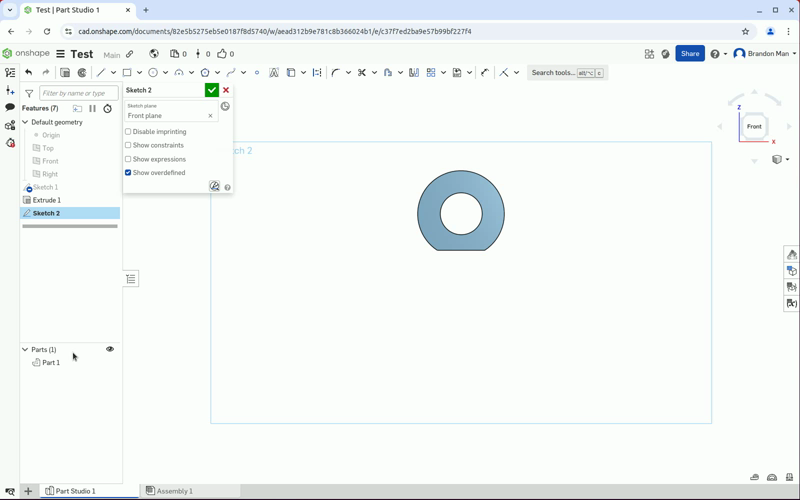
key(y)
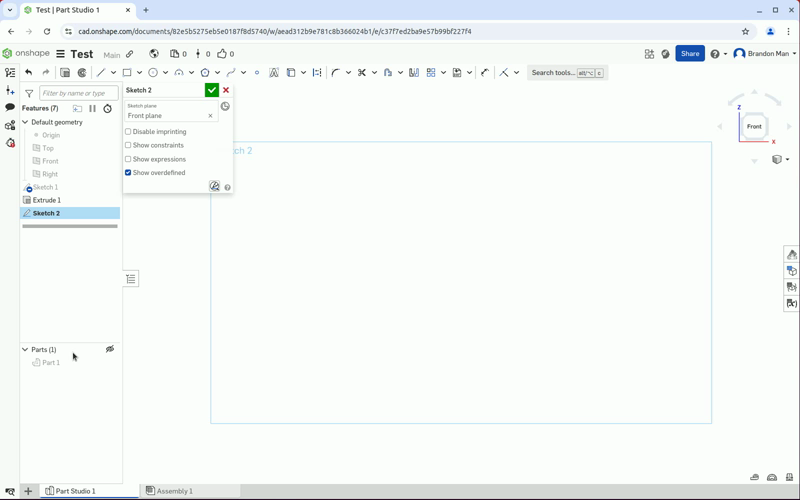
key(l)
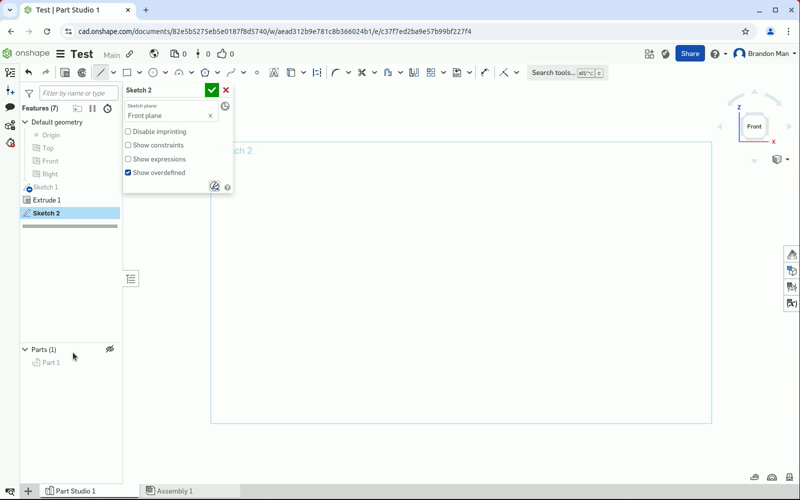
key_down(shift)
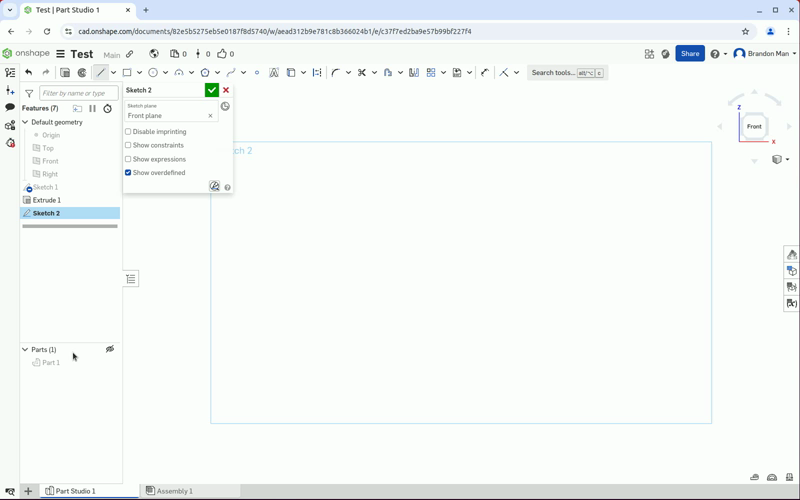
mouse_move(484, 250)
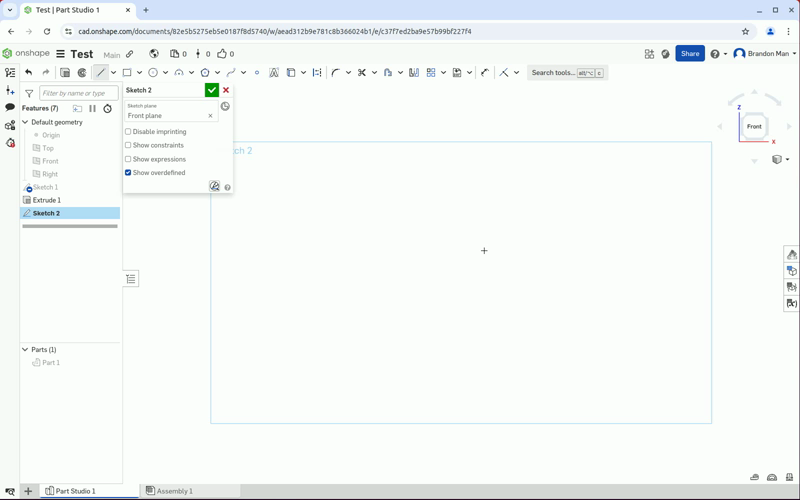
click(484, 250)
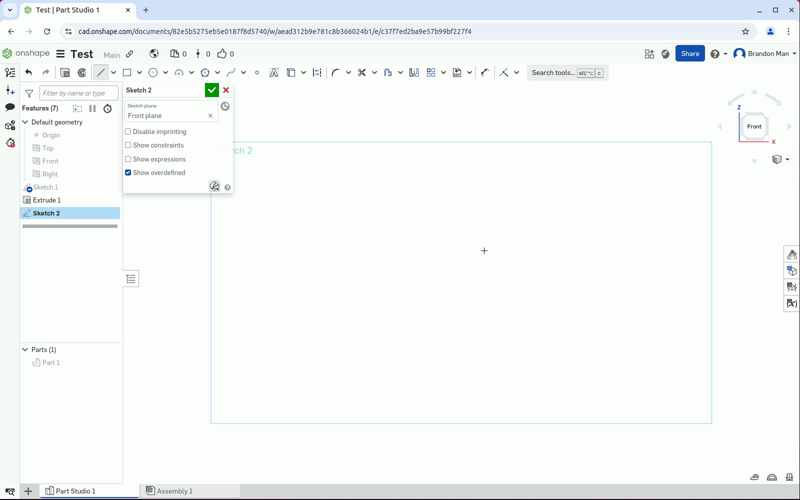
key_up(shift)
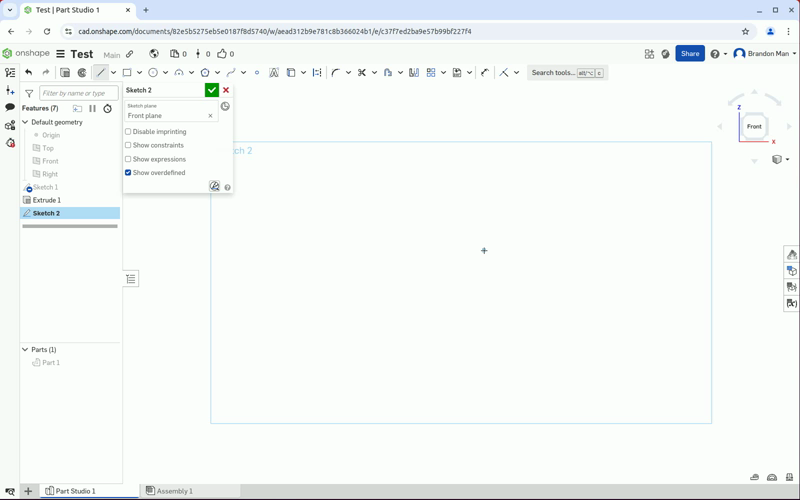
key_down(shift)
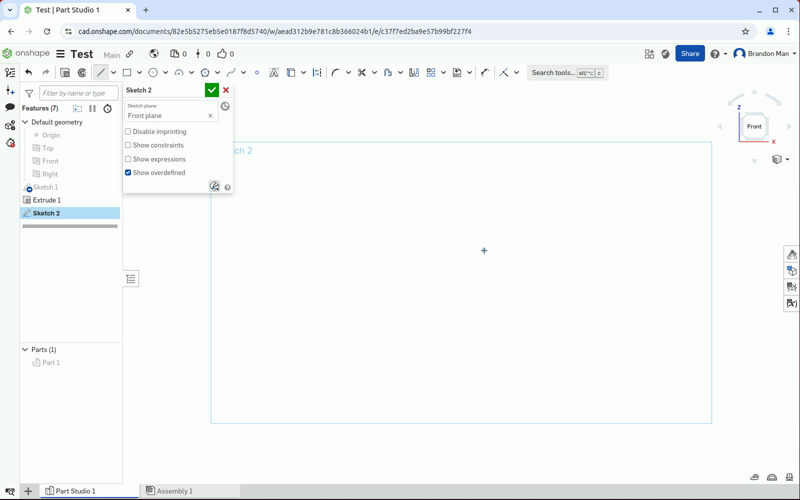
mouse_move(514, 250)
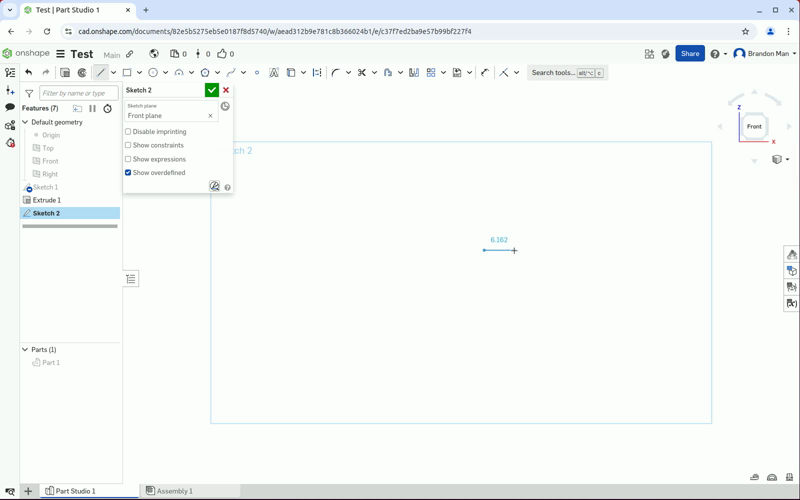
mouse_move(504, 250)
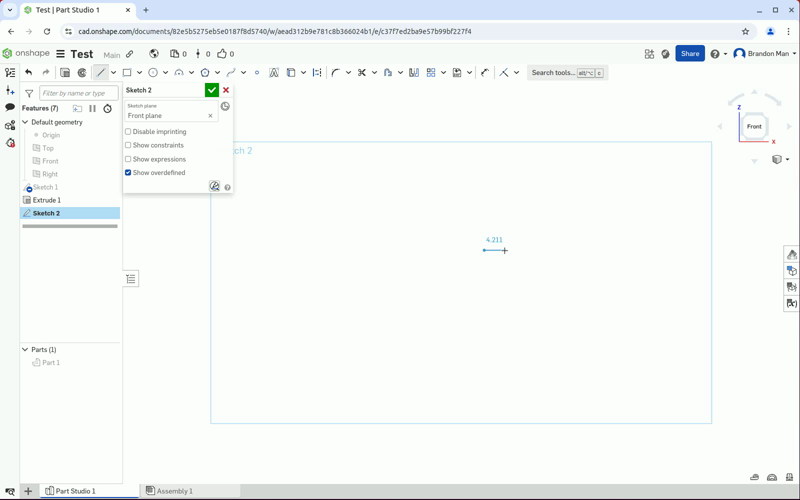
click(504, 250)
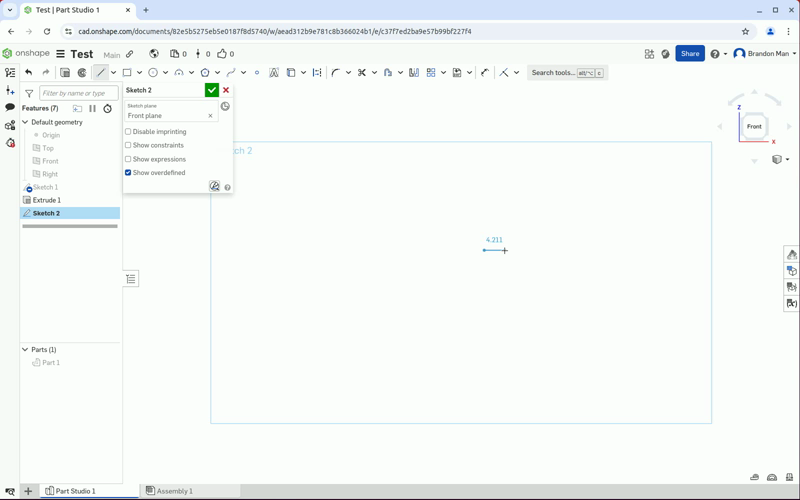
key_up(shift)
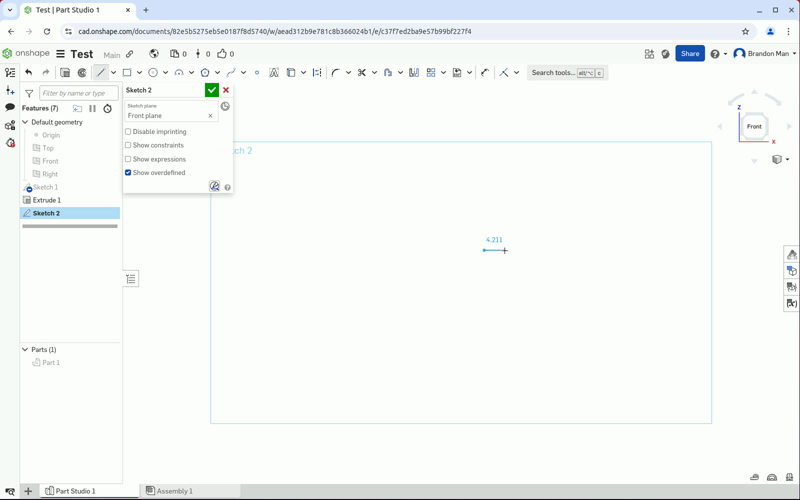
key_down(shift)
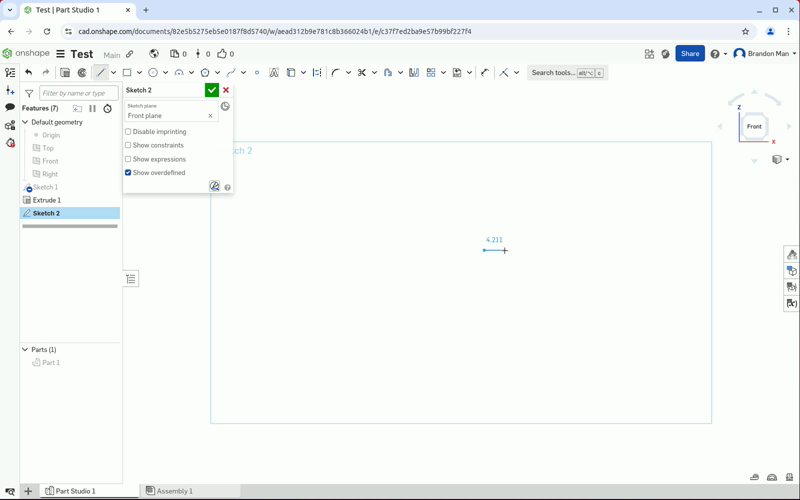
mouse_move(534, 250)
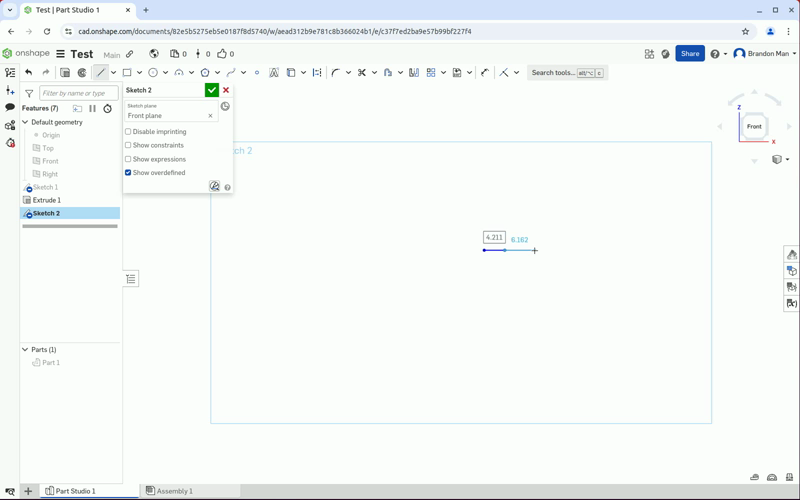
mouse_move(504, 213)
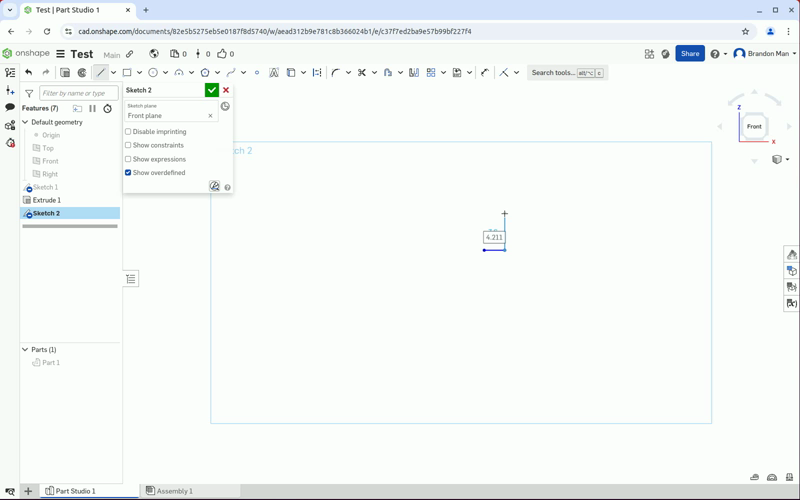
click(504, 213)
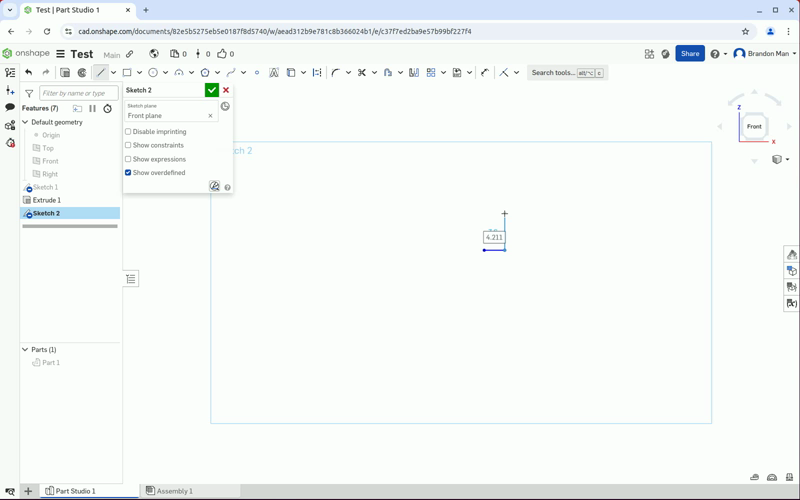
key_up(shift)
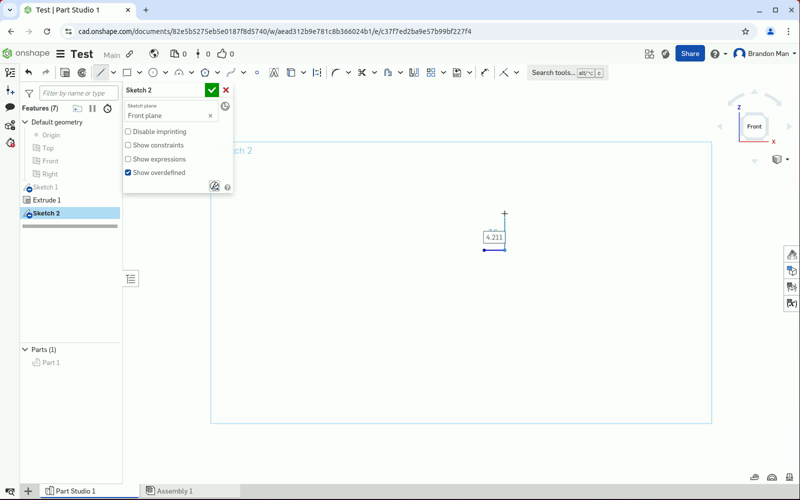
key(esc)
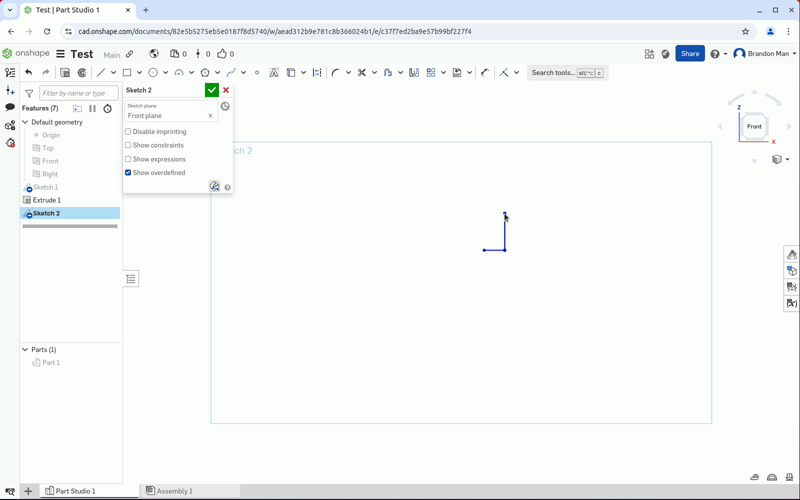
key(a)
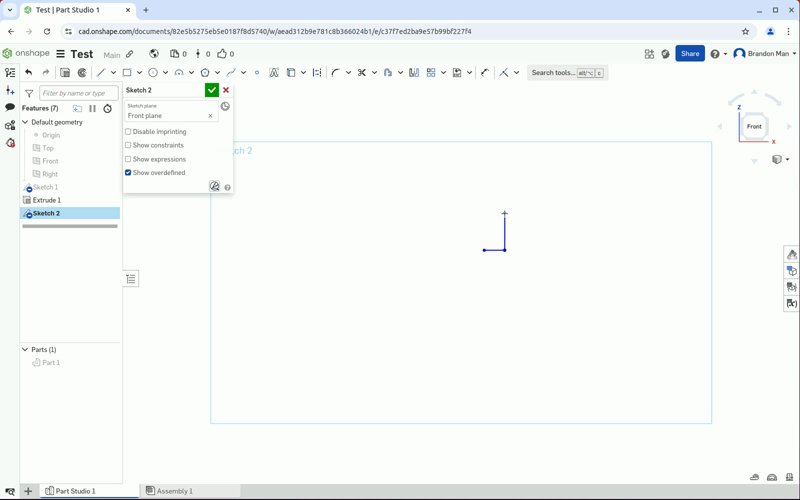
mouse_move(504, 213)
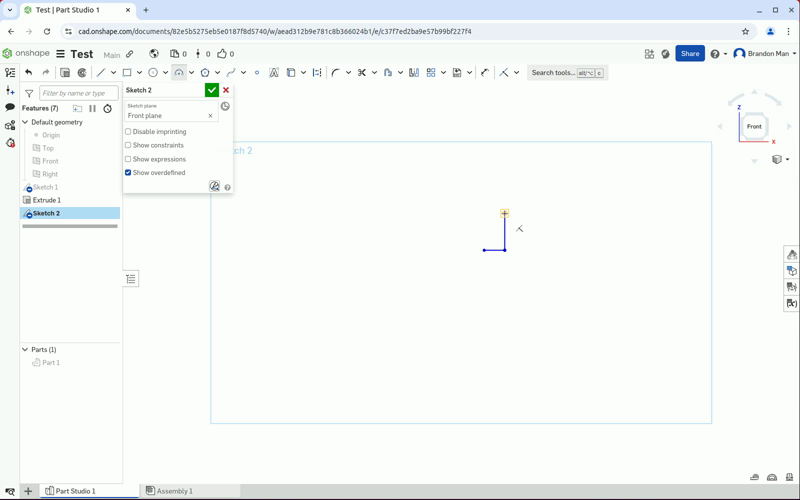
click(504, 213)
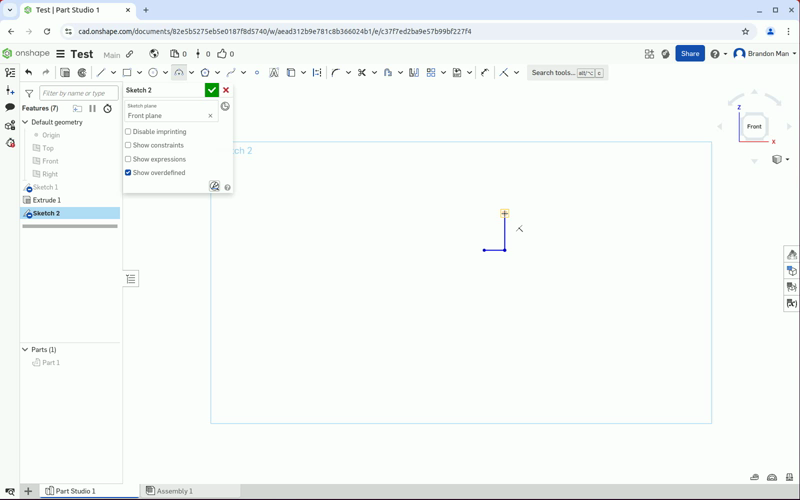
mouse_move(484, 250)
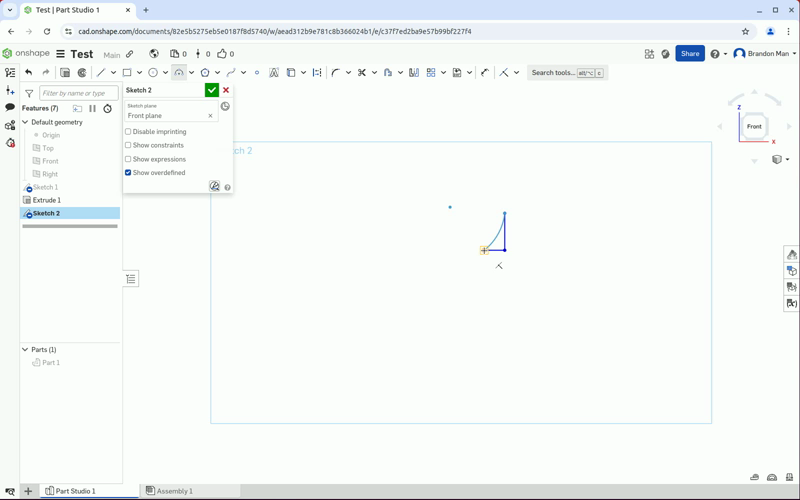
click(484, 250)
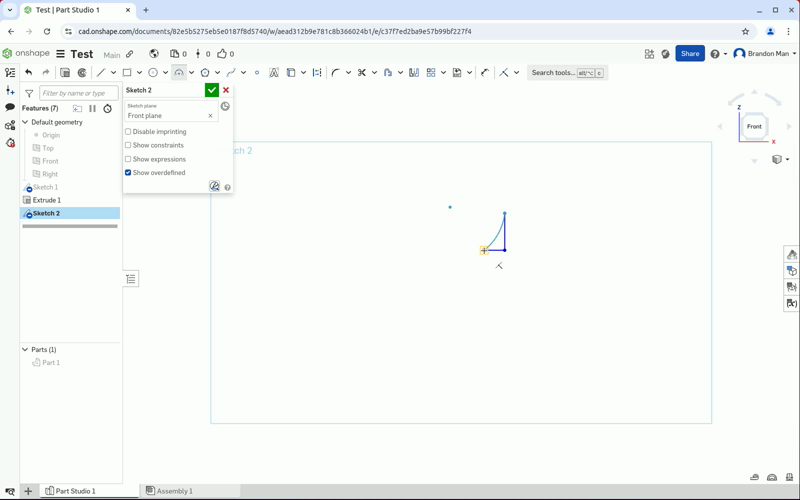
key_down(shift)
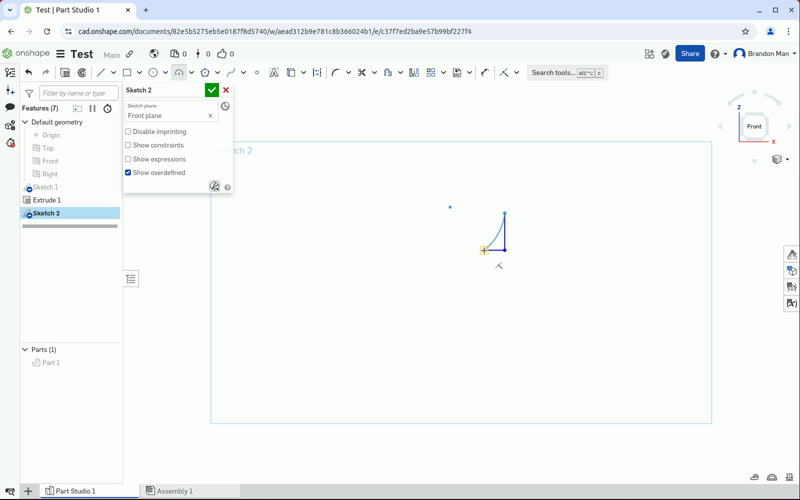
mouse_move(499, 234)
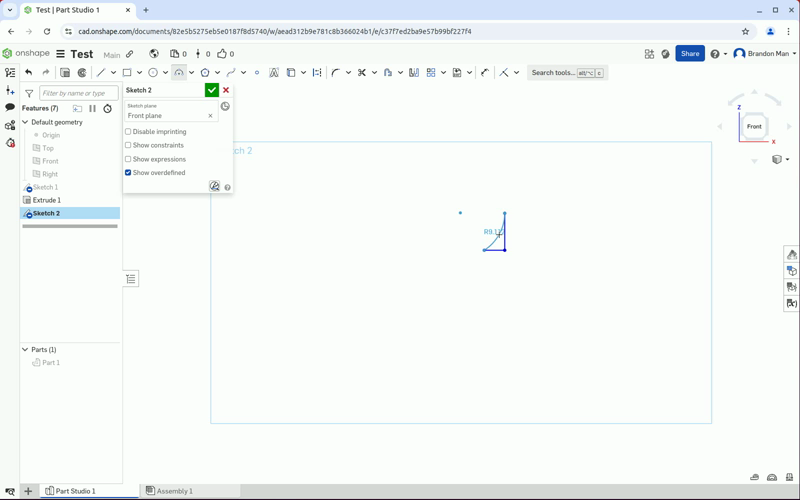
click(499, 234)
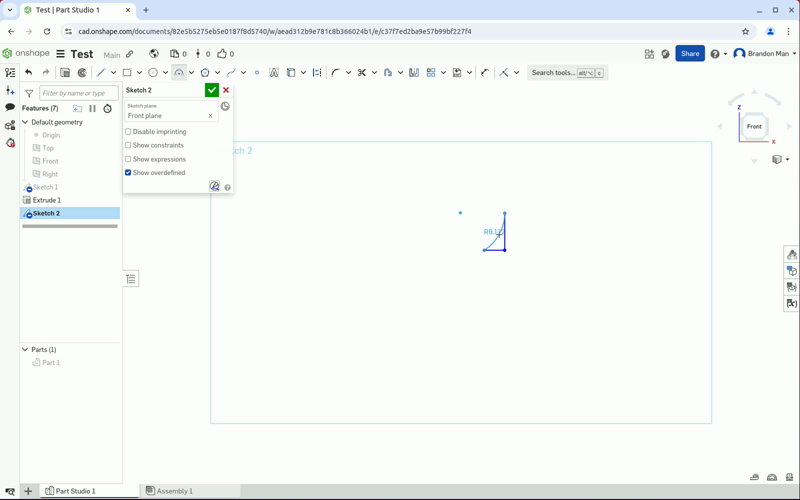
key_up(shift)
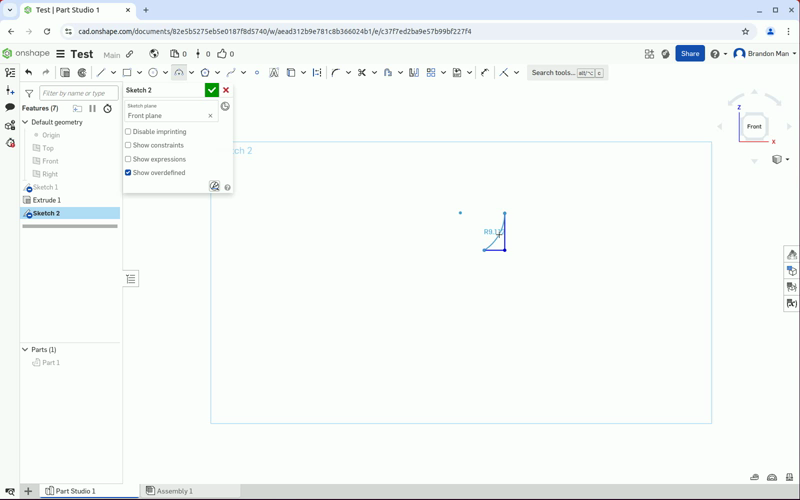
key(esc)
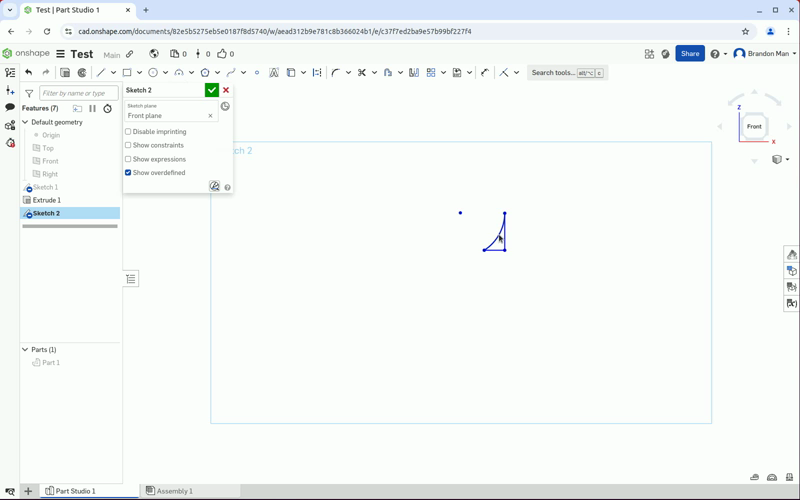
mouse_move(502, 237)
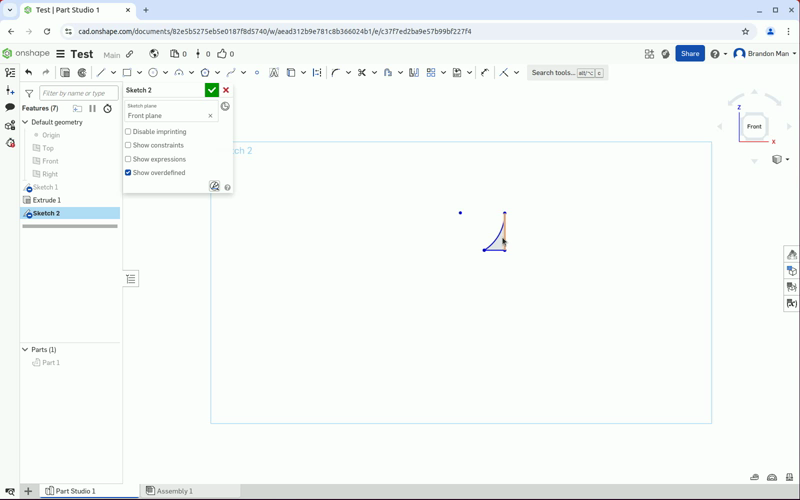
scroll(6)
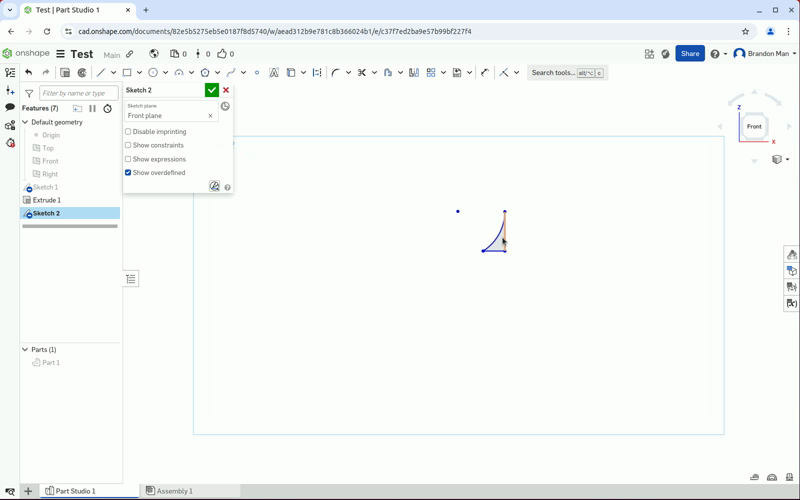
scroll(6)
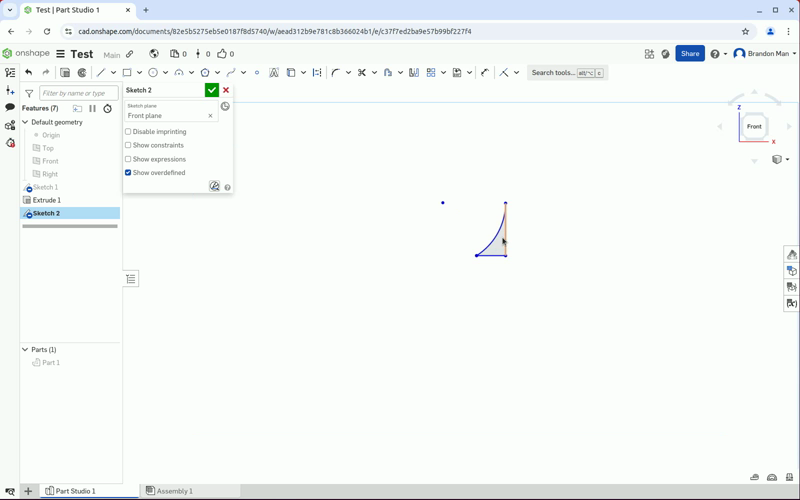
scroll(6)
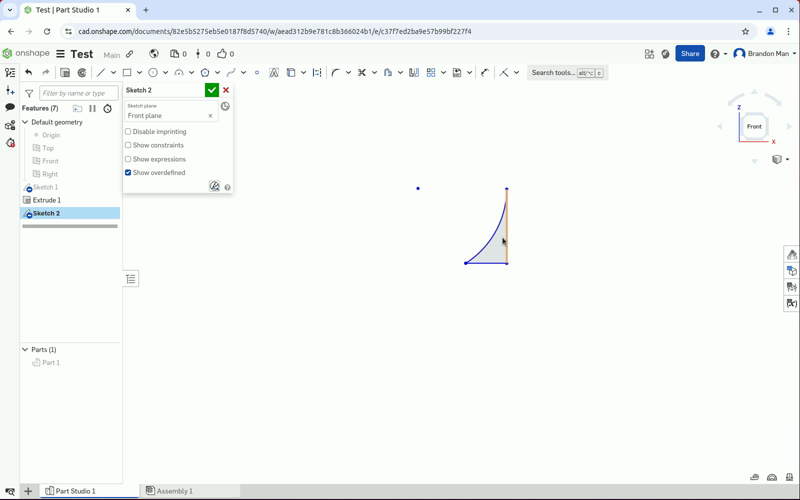
scroll(6)
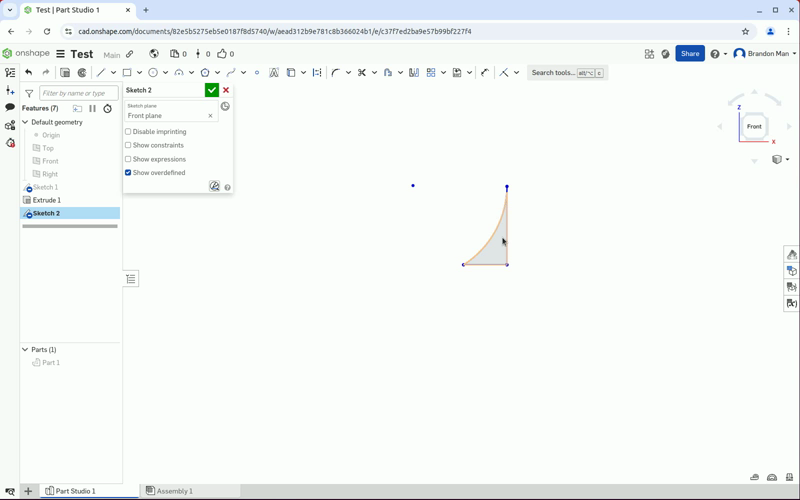
scroll(6)
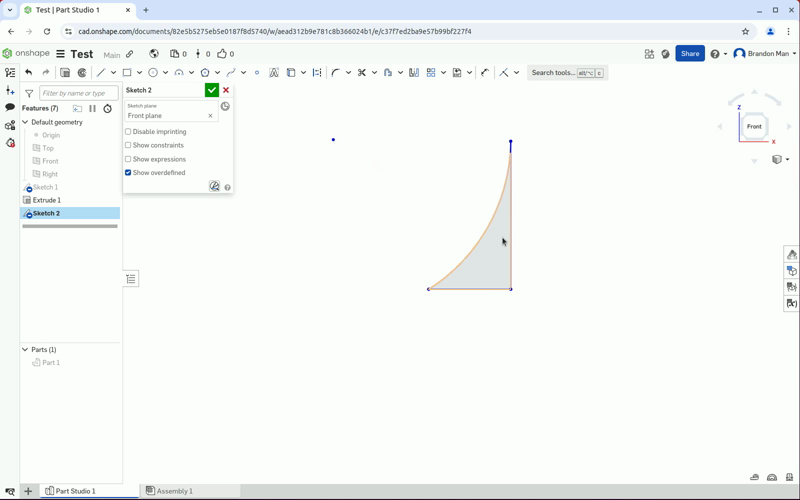
scroll(6)
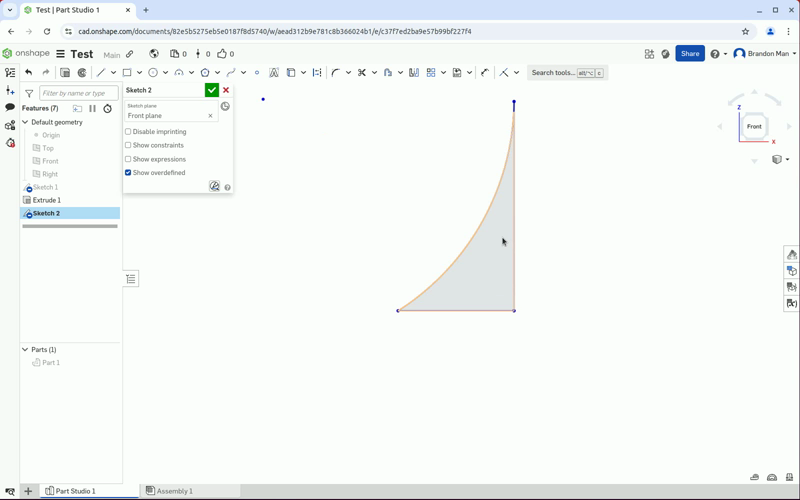
scroll(6)
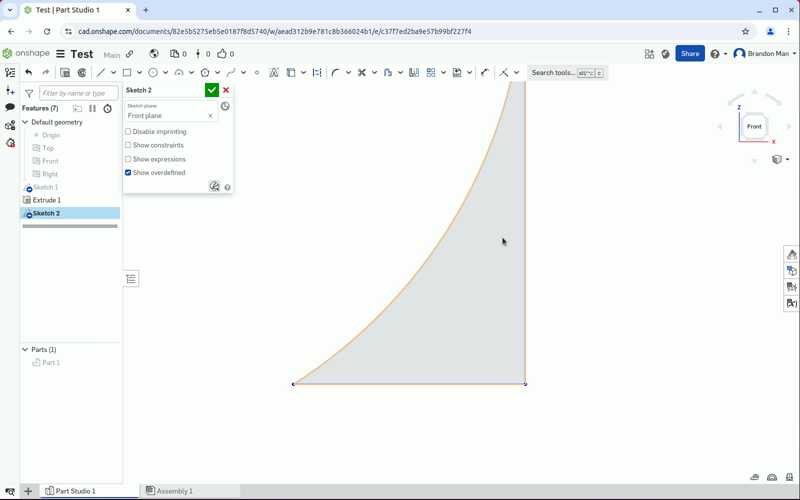
click(502, 237)
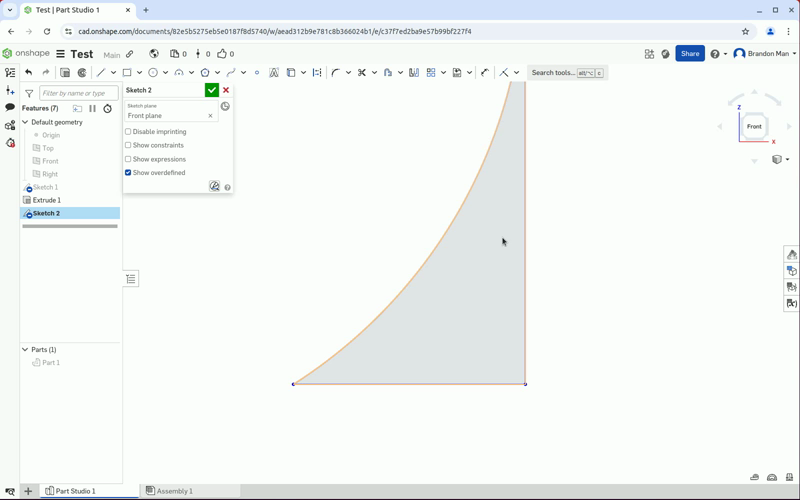
scroll(-6)
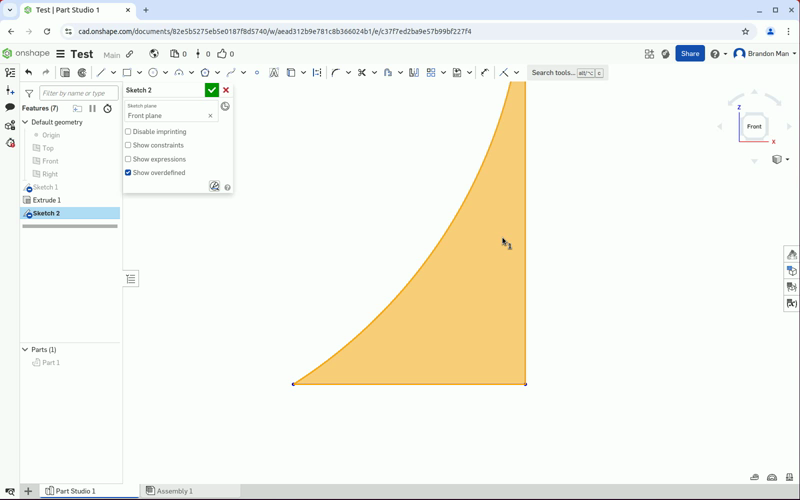
scroll(-6)
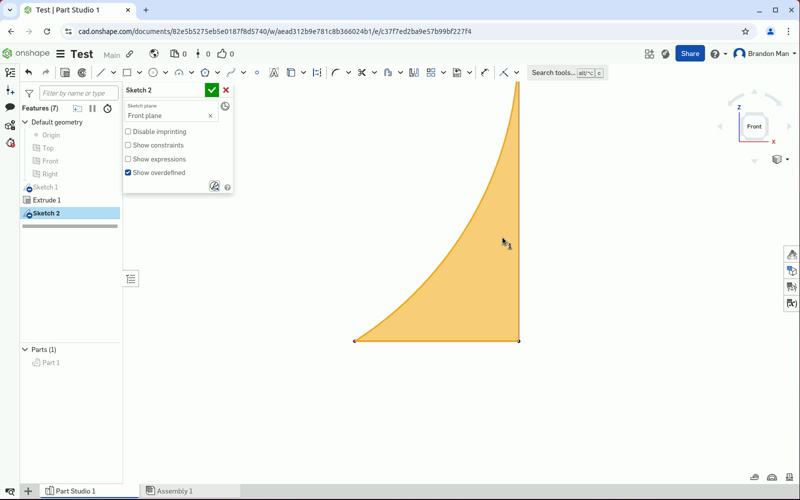
scroll(-6)
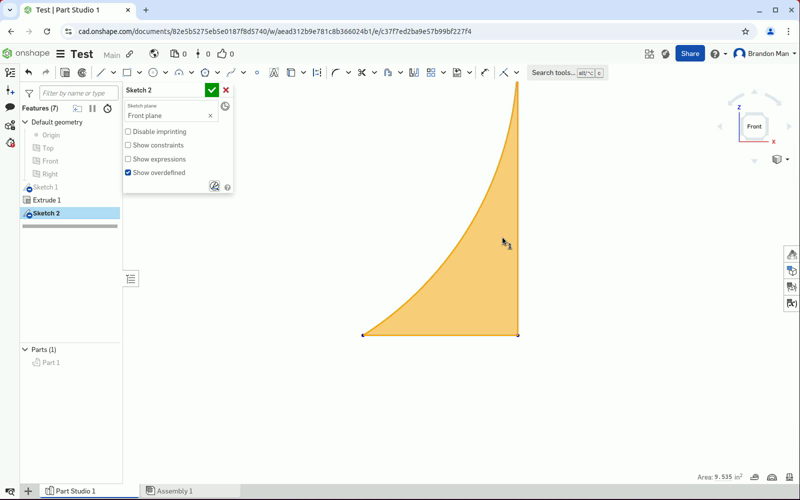
scroll(-6)
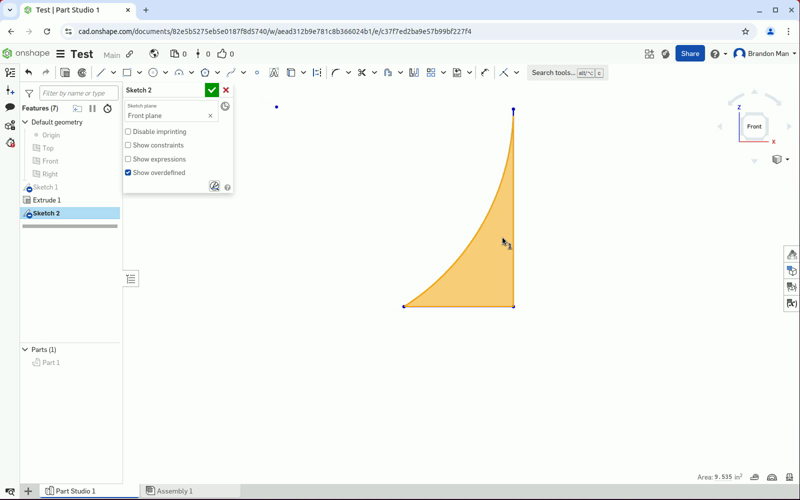
scroll(-6)
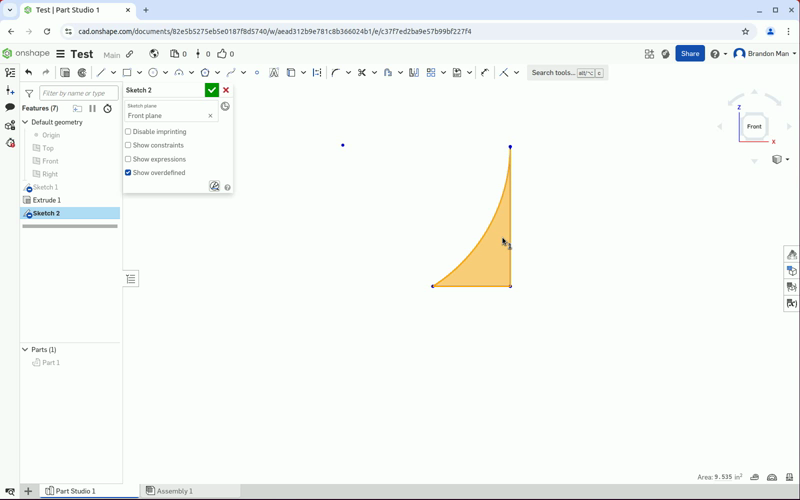
scroll(-6)
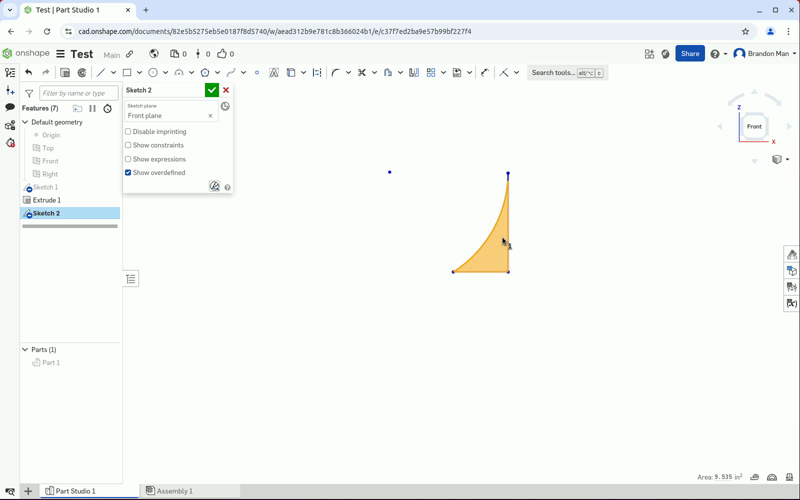
scroll(-6)
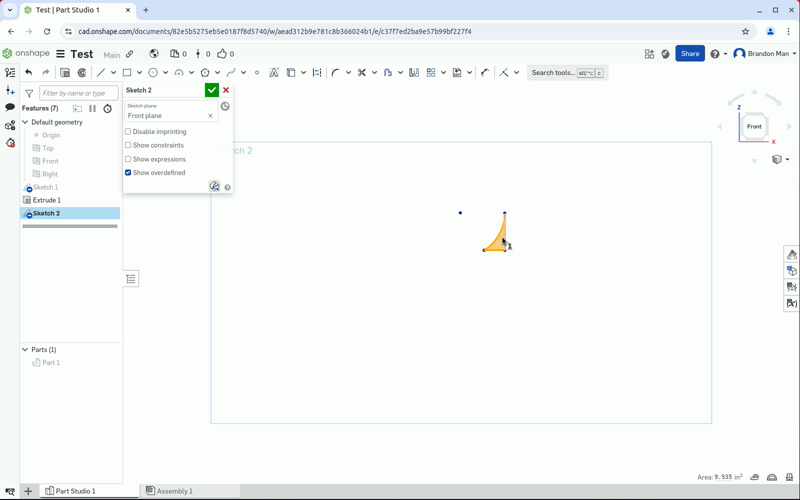
mouse_move(73, 352)
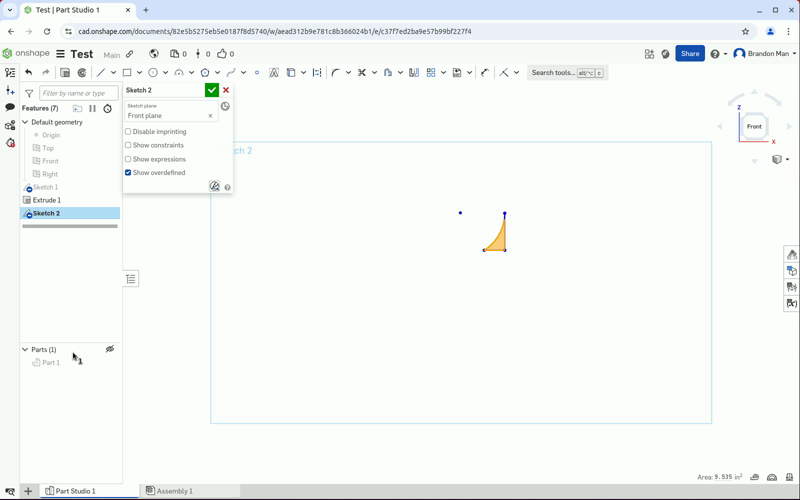
key(shift+y)
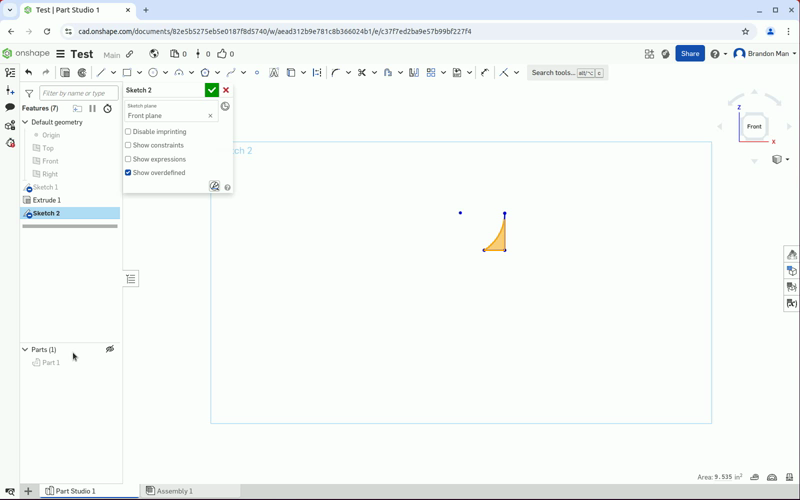
key(shift+e)
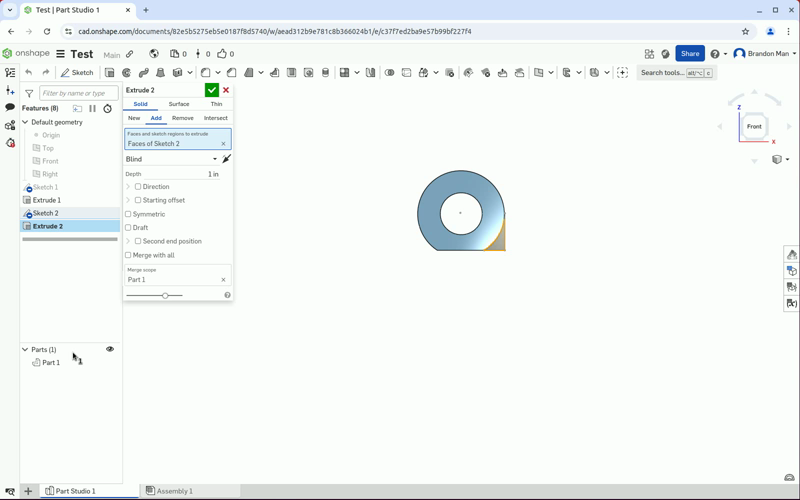
mouse_move(143, 106)
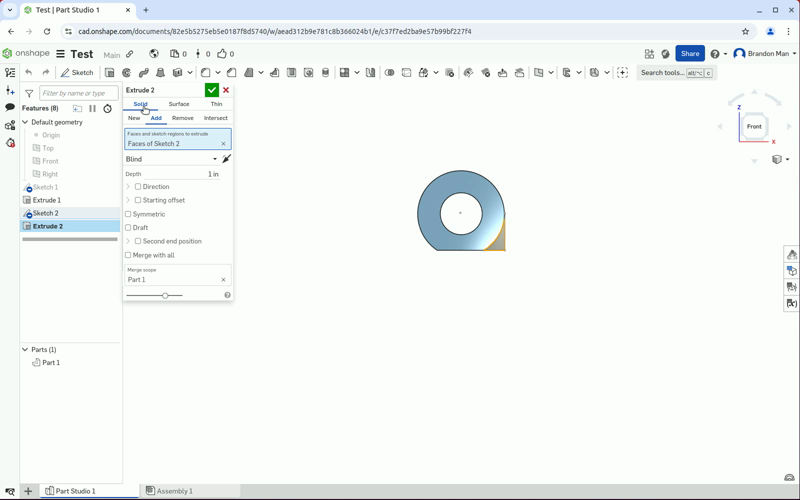
click(143, 106)
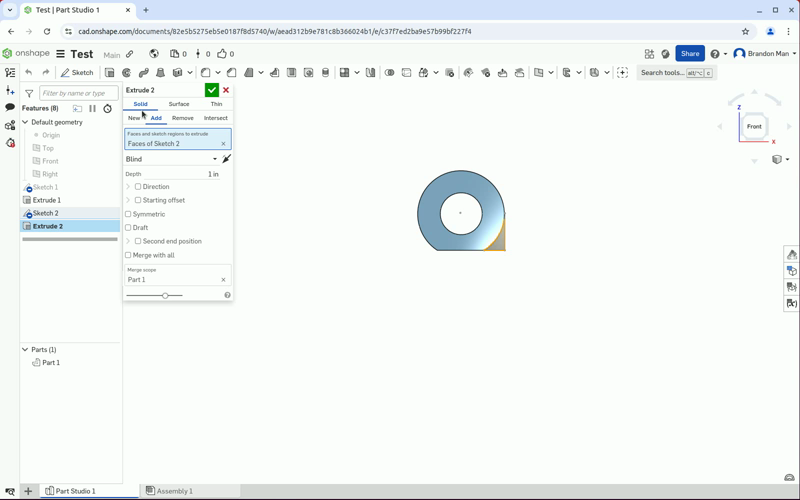
mouse_move(137, 120)
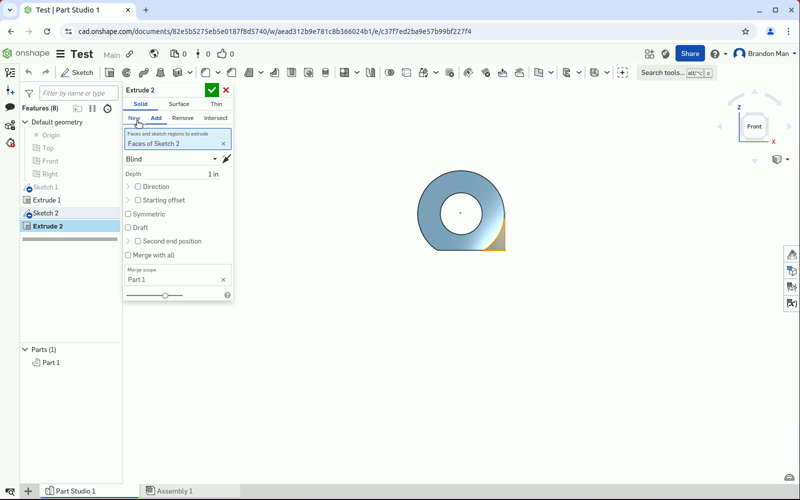
click(137, 120)
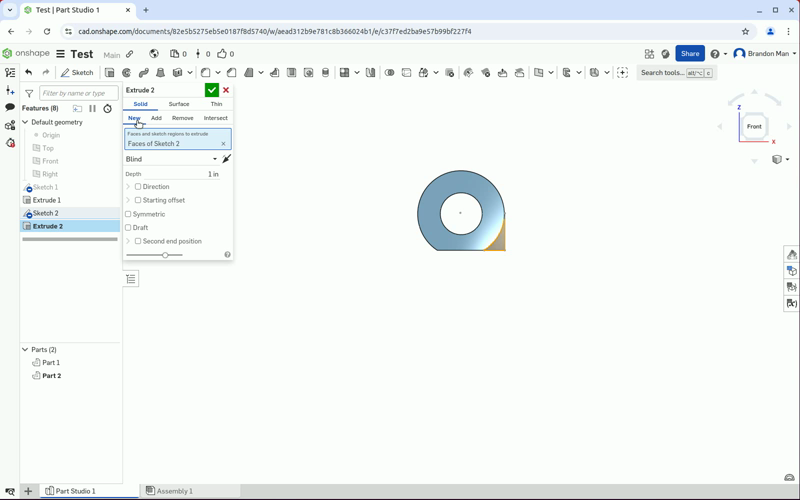
key(tab, 4)
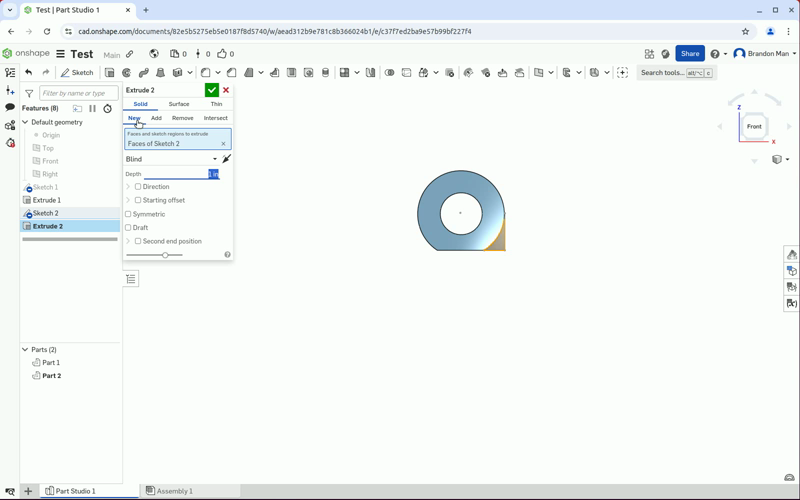
text(35.626)
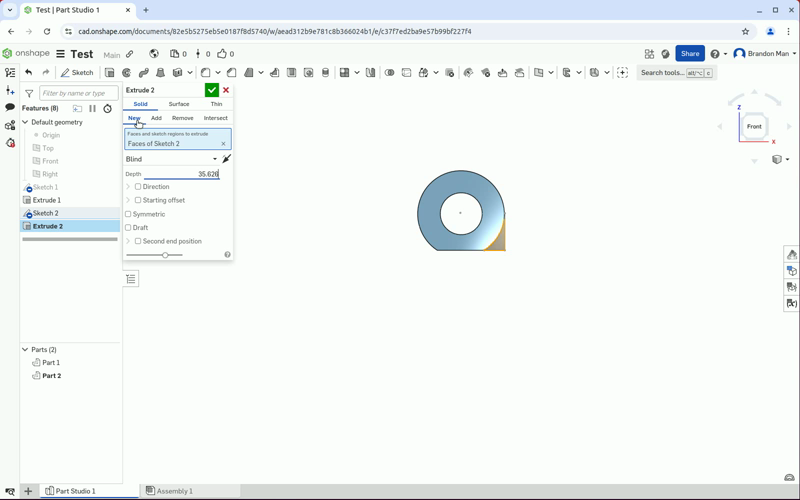
key(tab, 3)
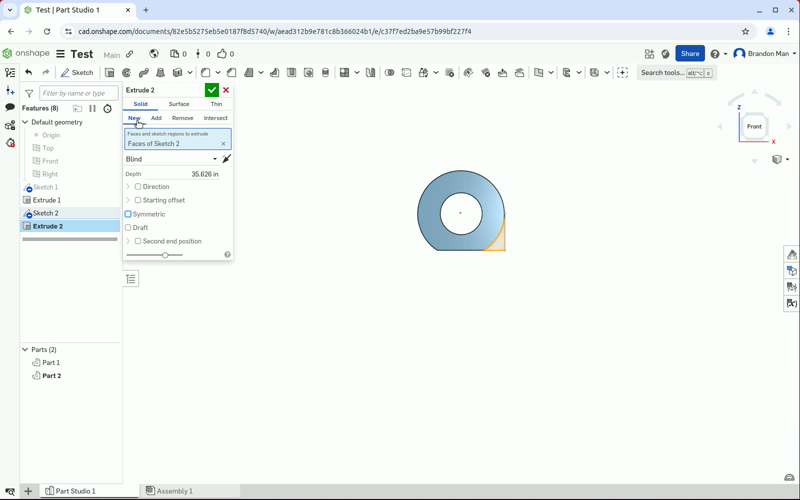
key(space)
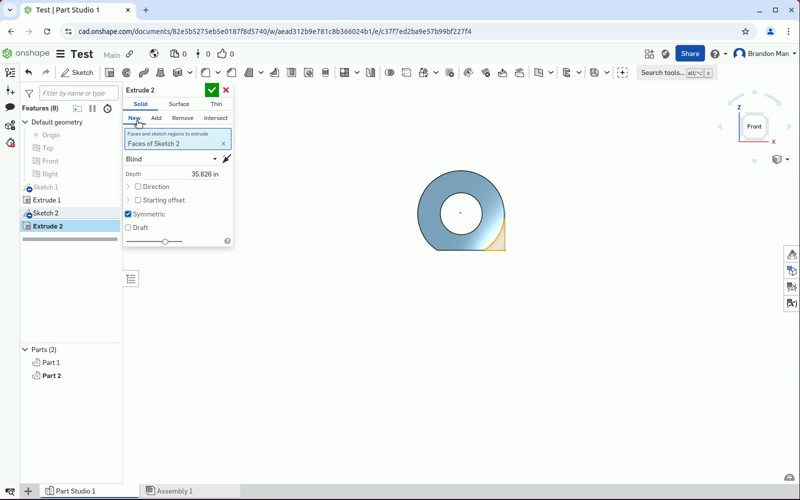
key(enter)
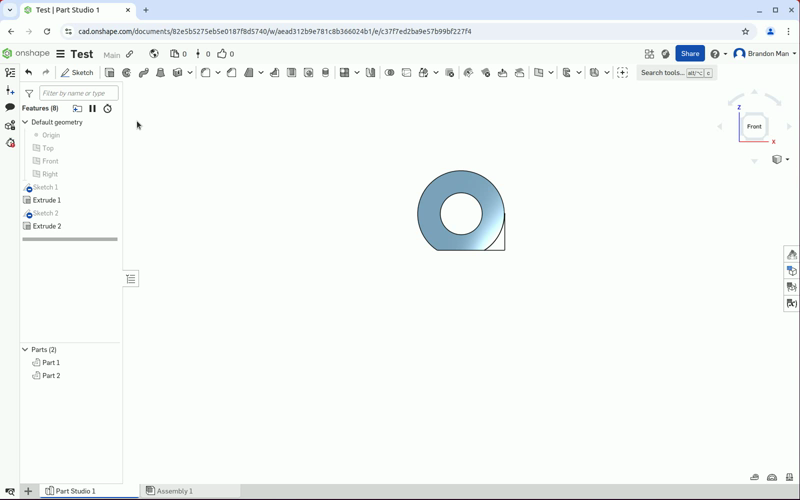
key(shift+h)
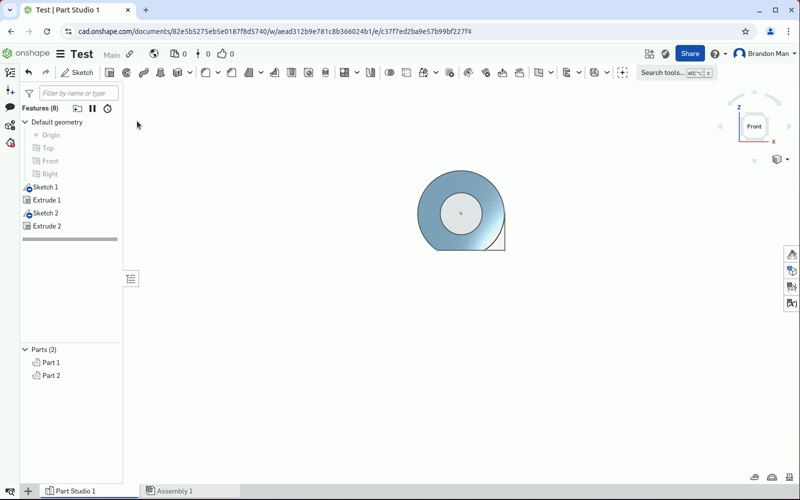
key(shift+h)
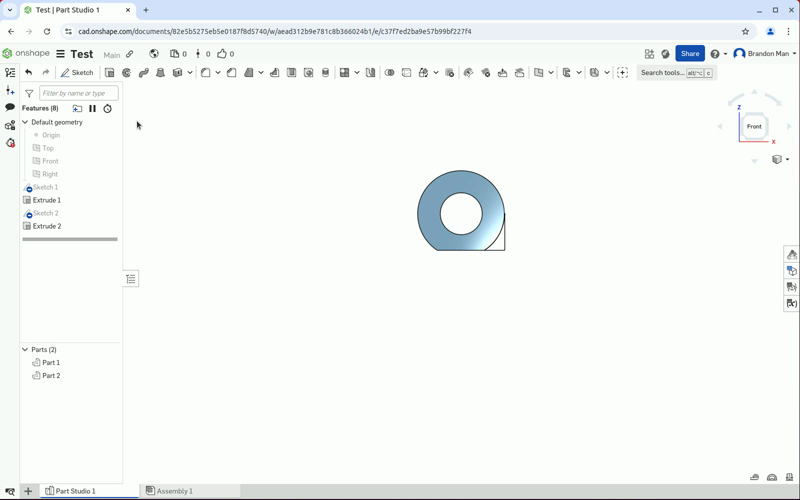
mouse_move(73, 189)
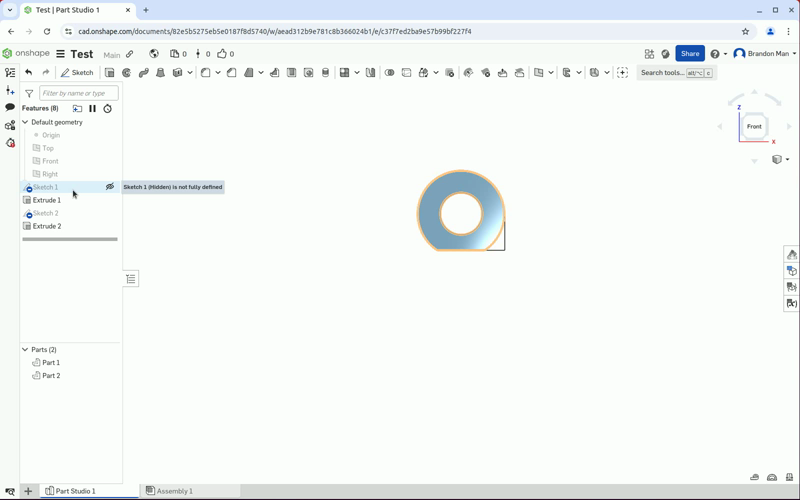
click(73, 189)
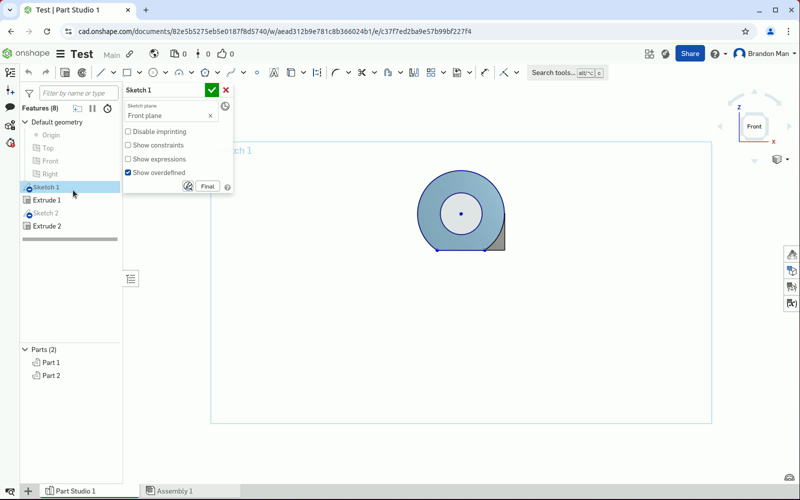
mouse_move(229, 92)
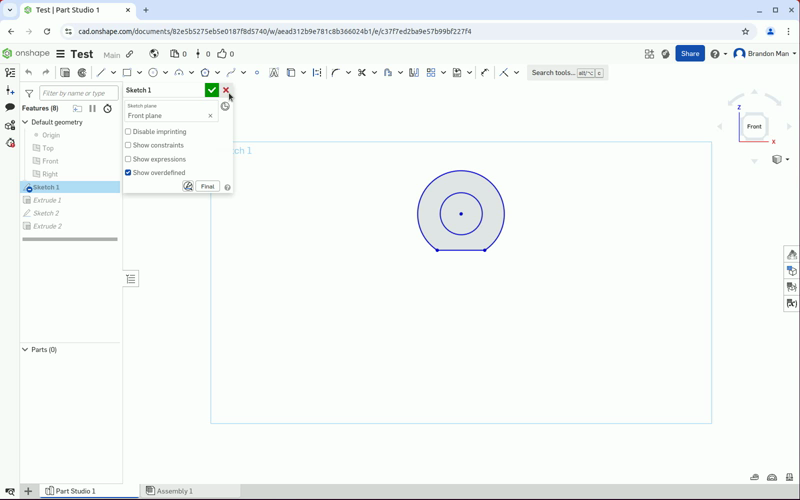
click(229, 92)
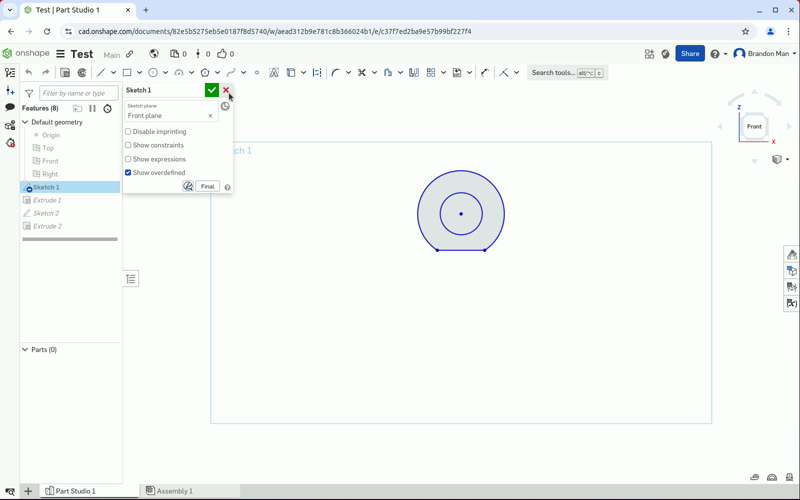
key(shift+s)
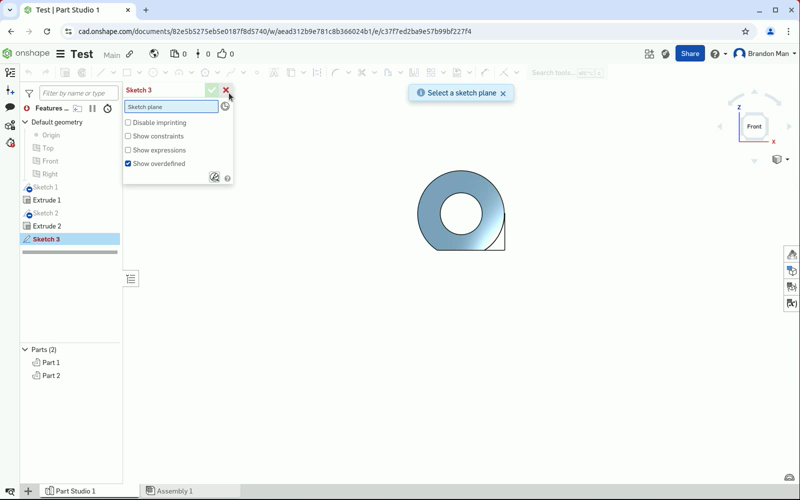
mouse_move(73, 163)
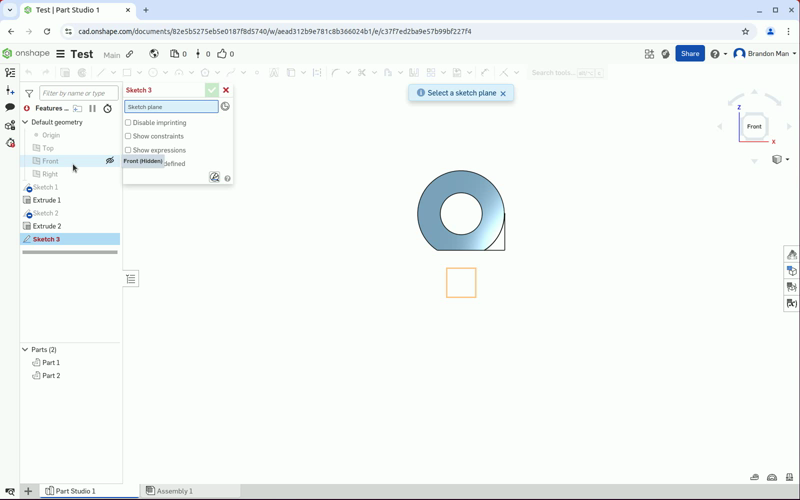
click(73, 163)
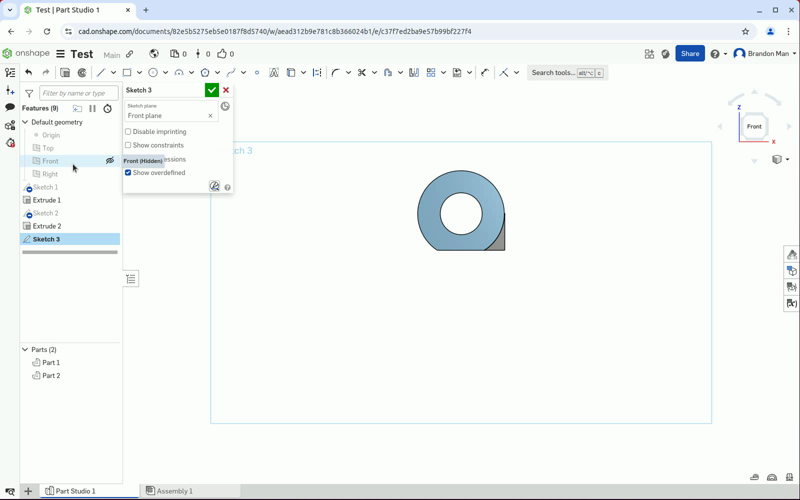
mouse_move(73, 352)
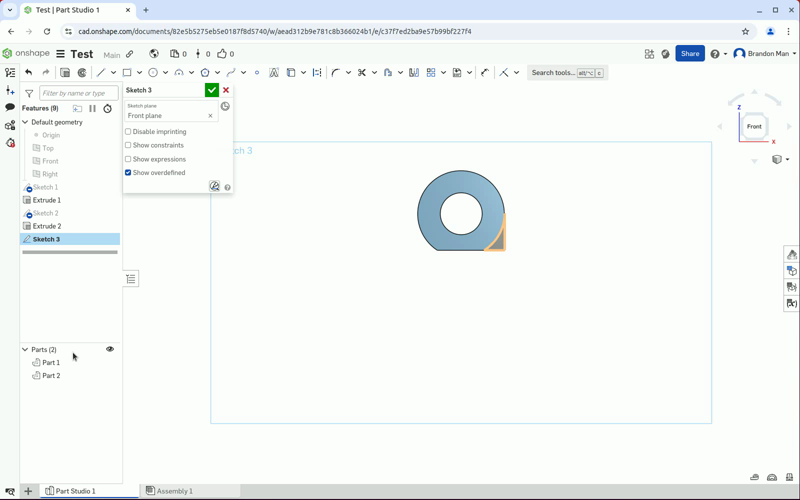
key(y)
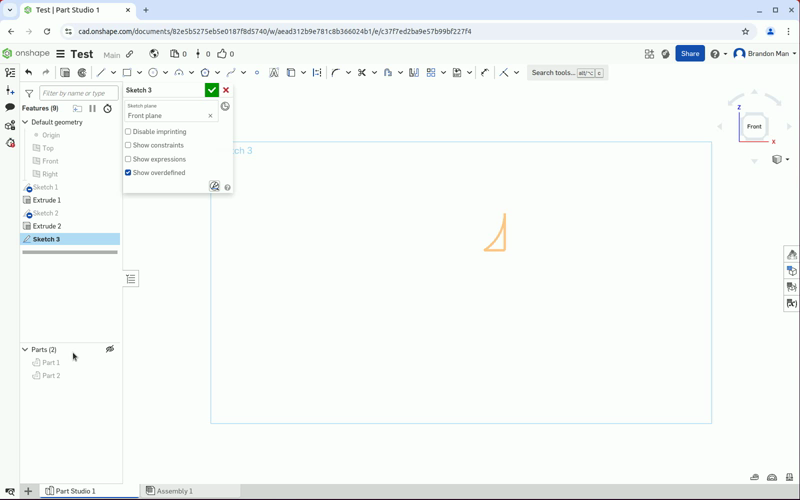
key(l)
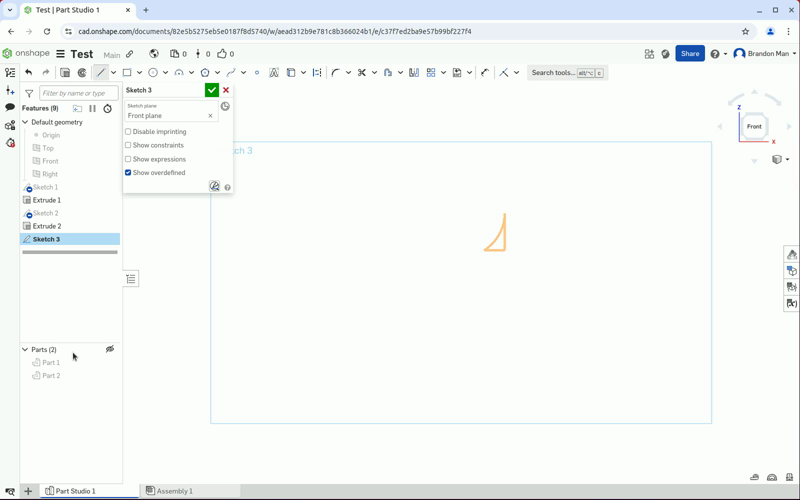
key_down(shift)
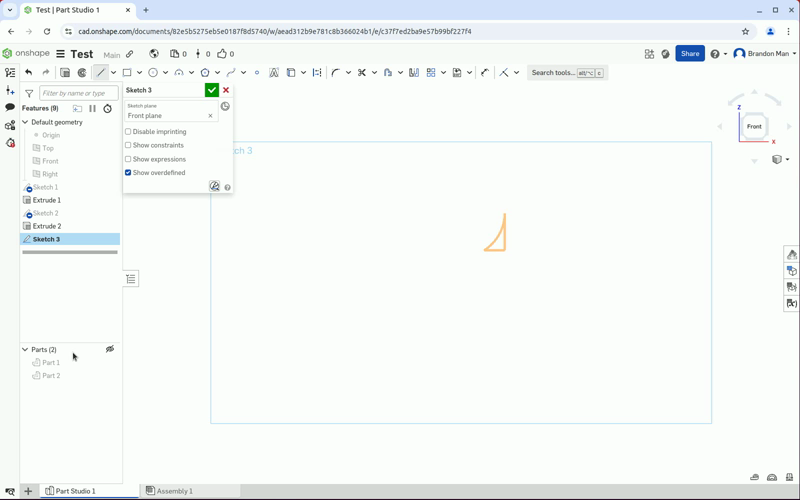
mouse_move(417, 250)
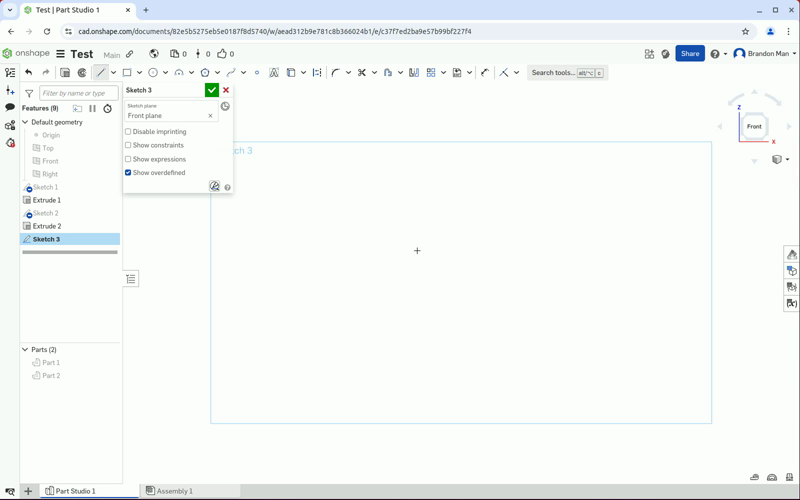
click(417, 250)
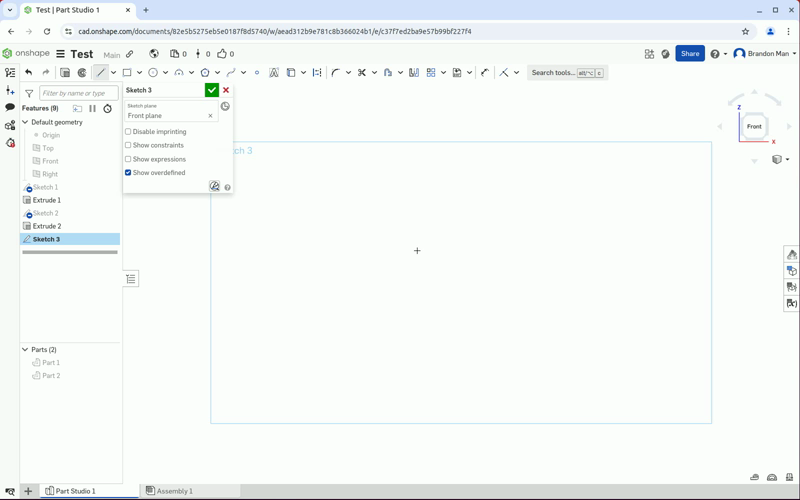
key_up(shift)
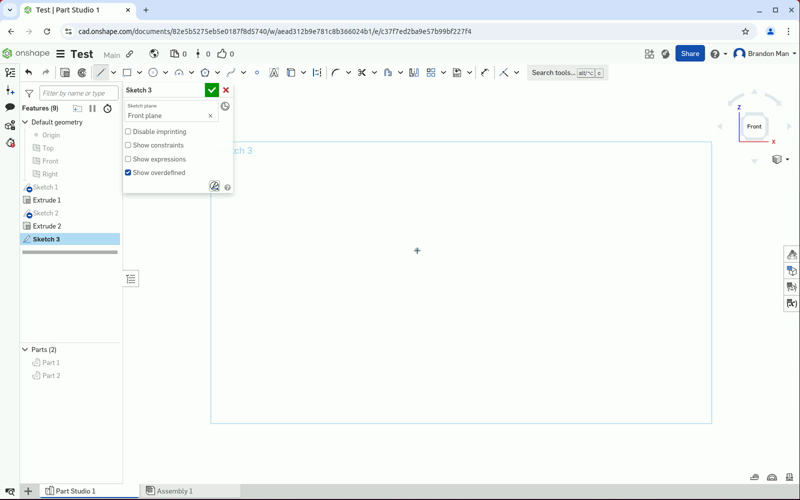
key_down(shift)
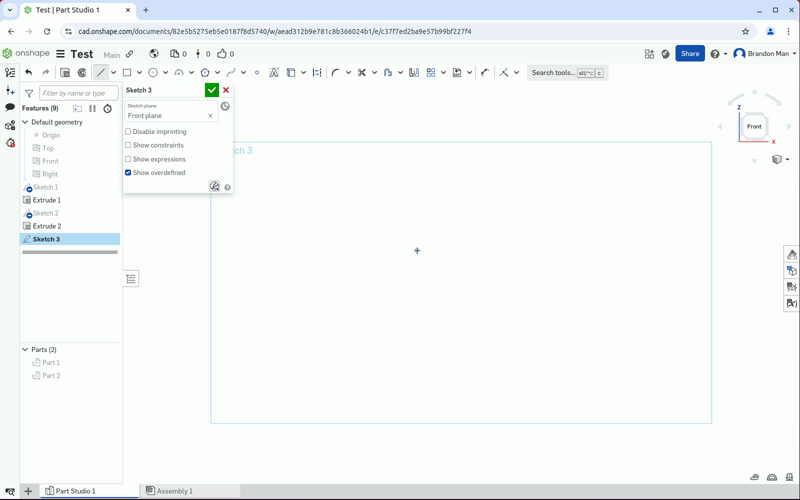
mouse_move(447, 250)
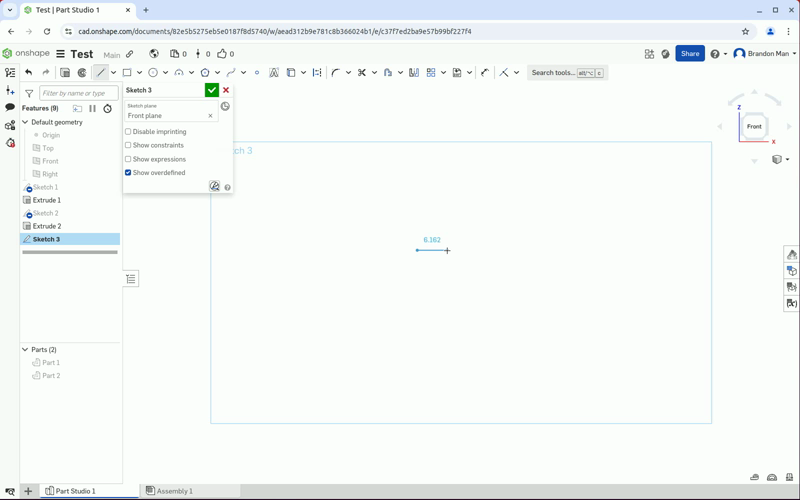
mouse_move(437, 250)
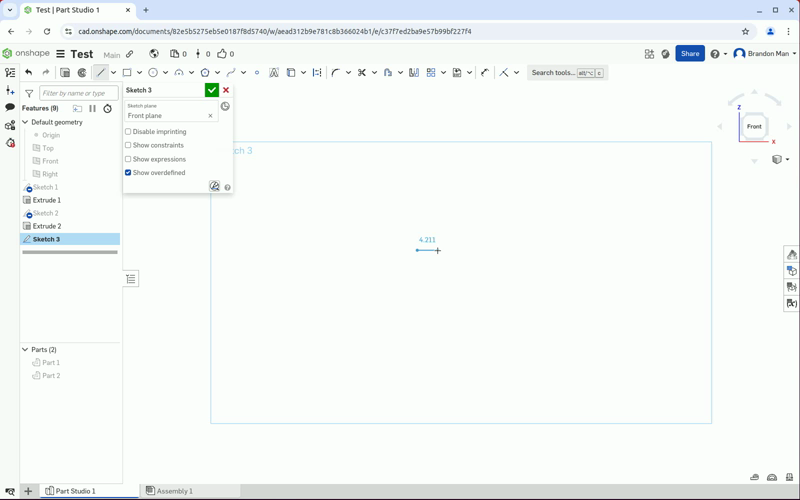
click(437, 250)
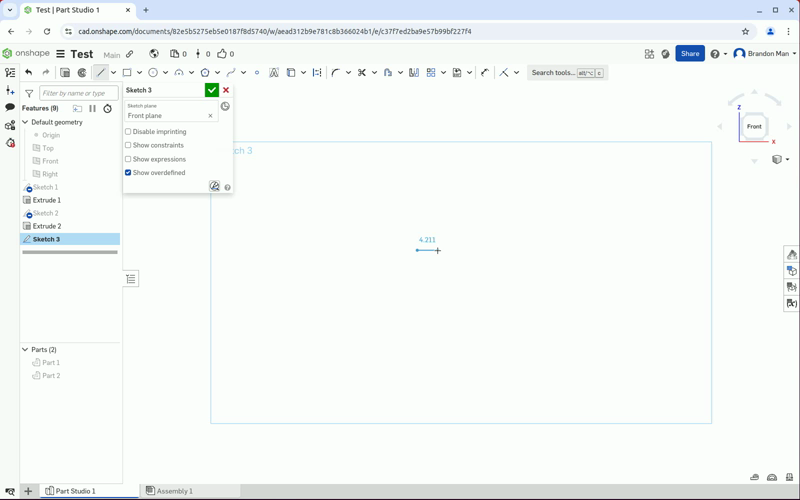
key_up(shift)
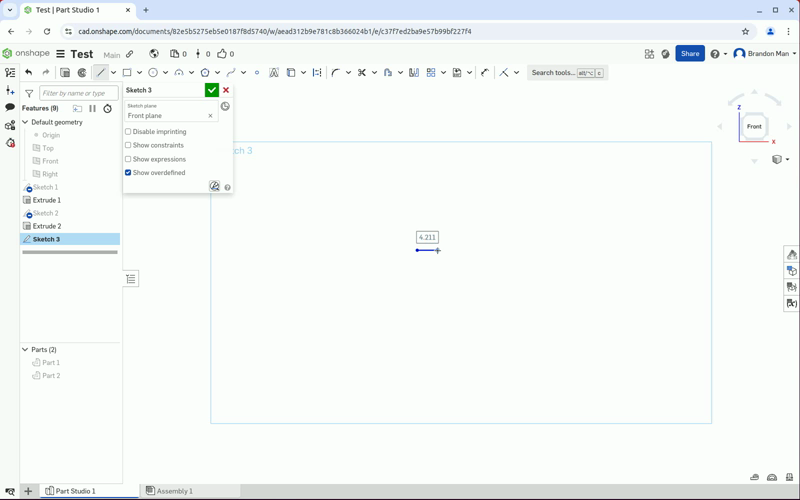
key(esc)
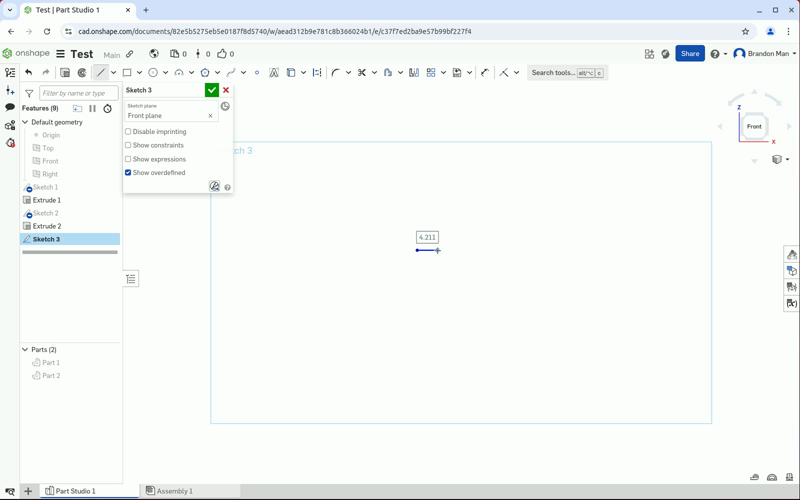
key(a)
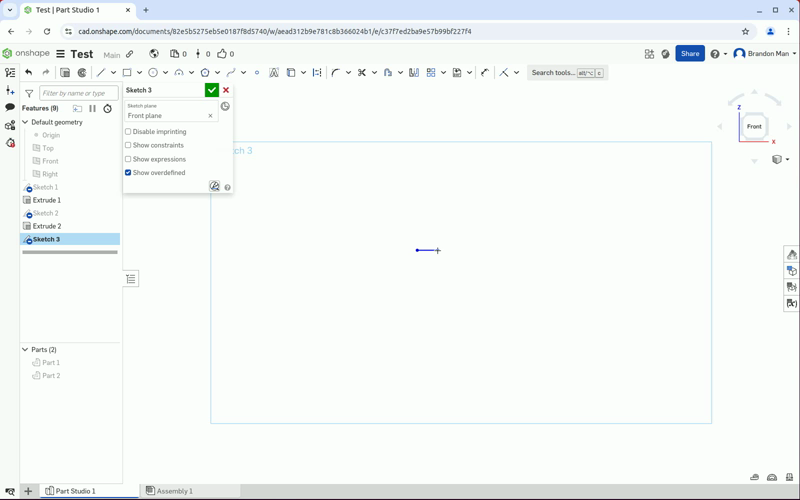
mouse_move(437, 250)
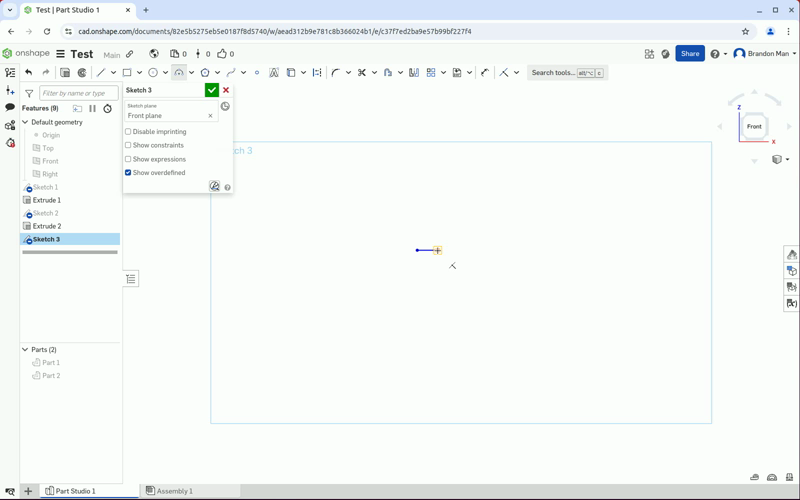
click(437, 250)
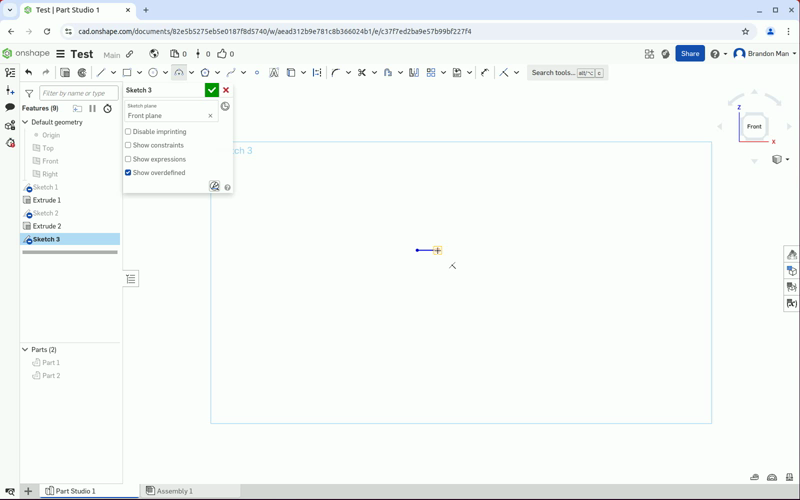
key_down(shift)
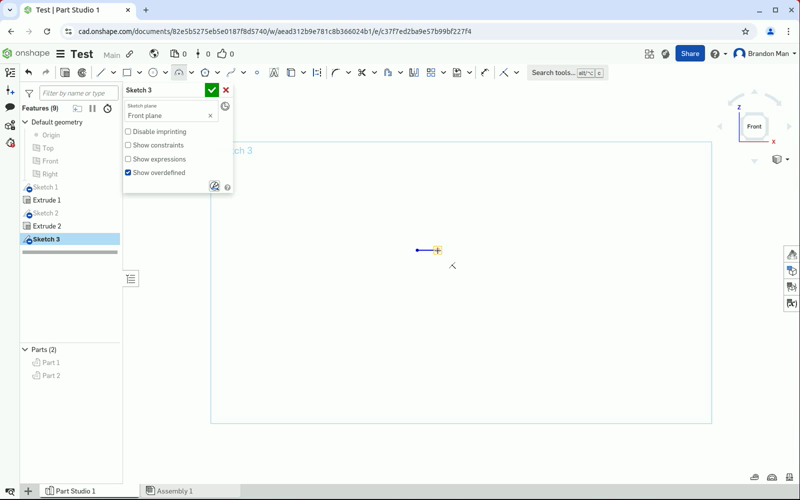
mouse_move(417, 213)
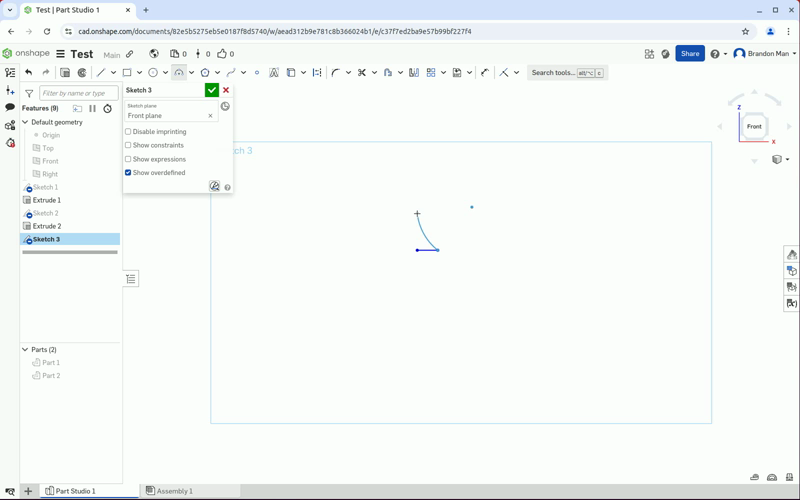
click(417, 213)
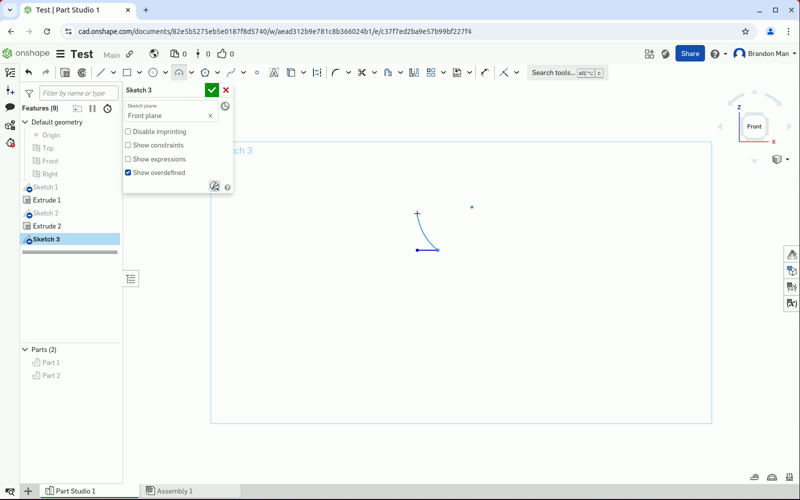
mouse_move(422, 234)
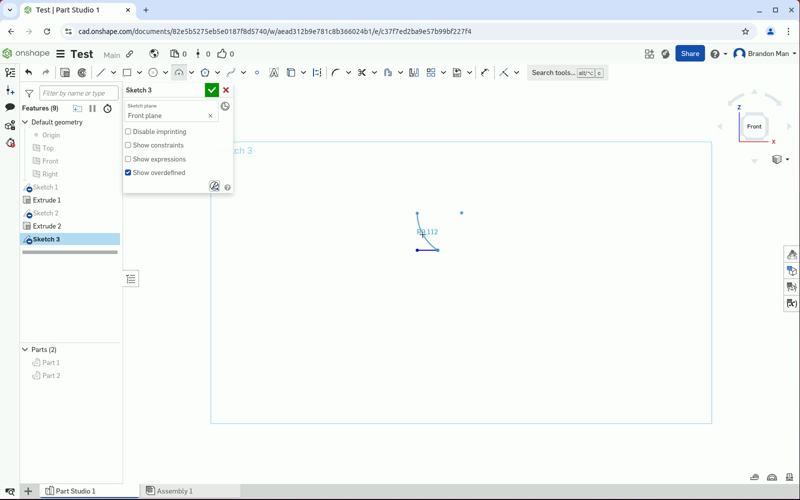
click(422, 234)
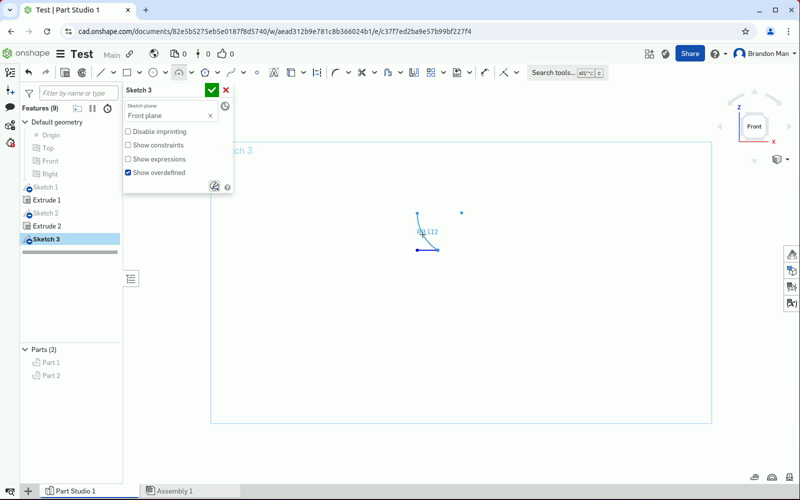
key_up(shift)
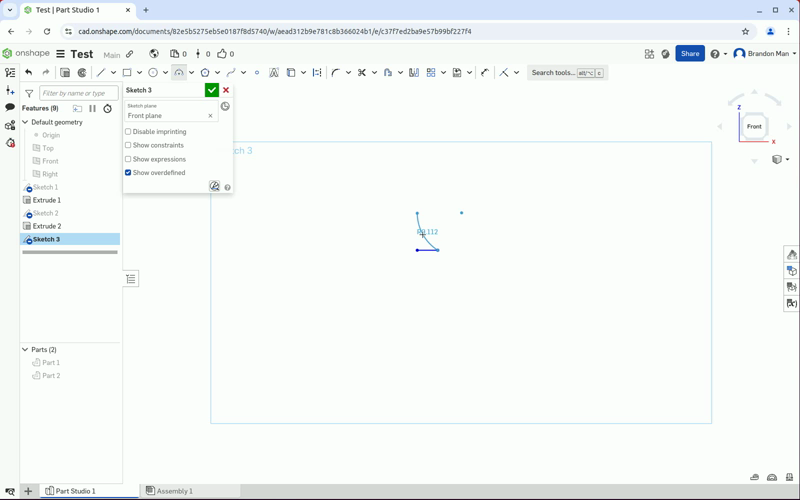
key(esc)
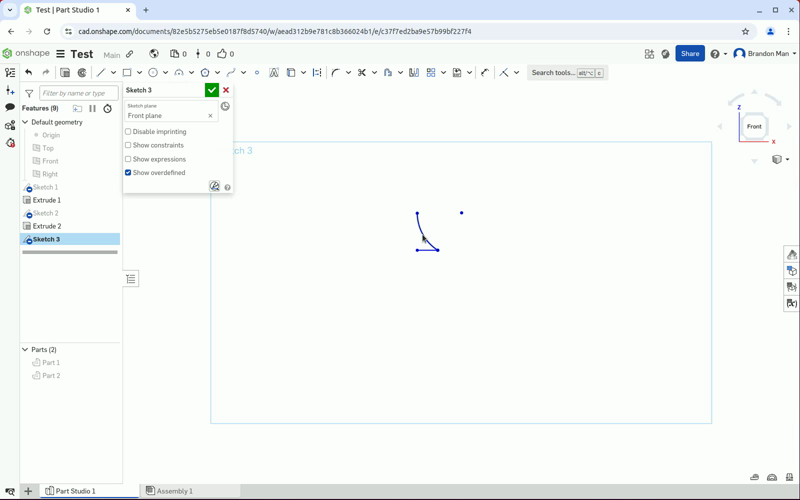
key(l)
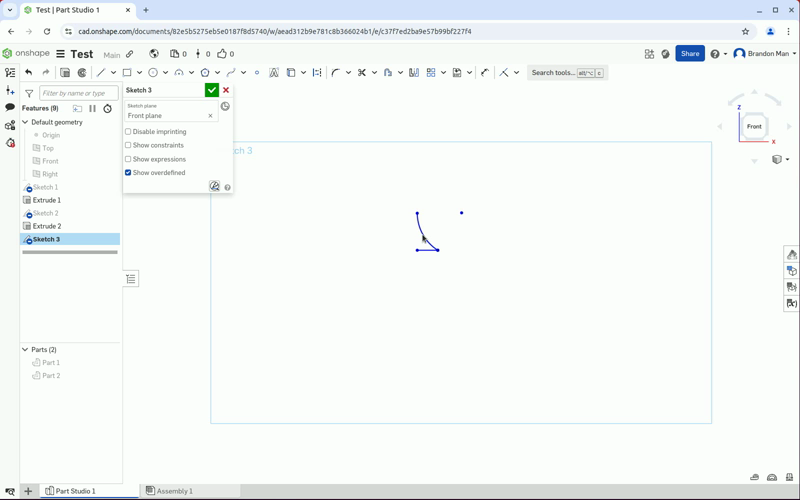
mouse_move(417, 213)
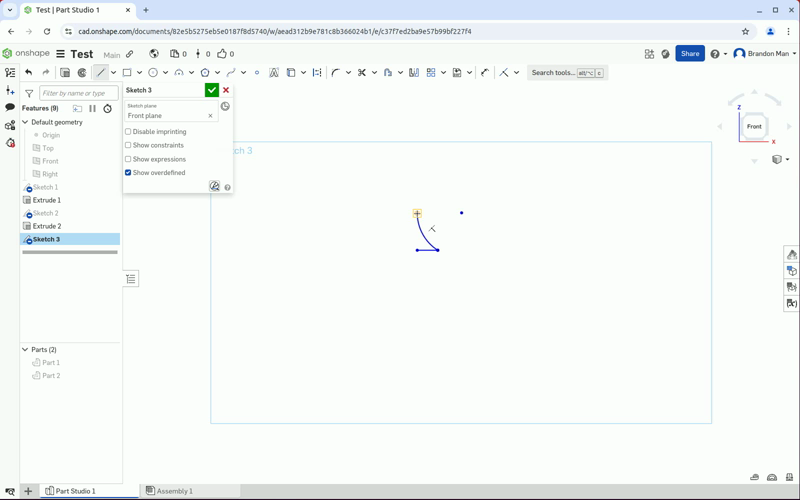
click(417, 213)
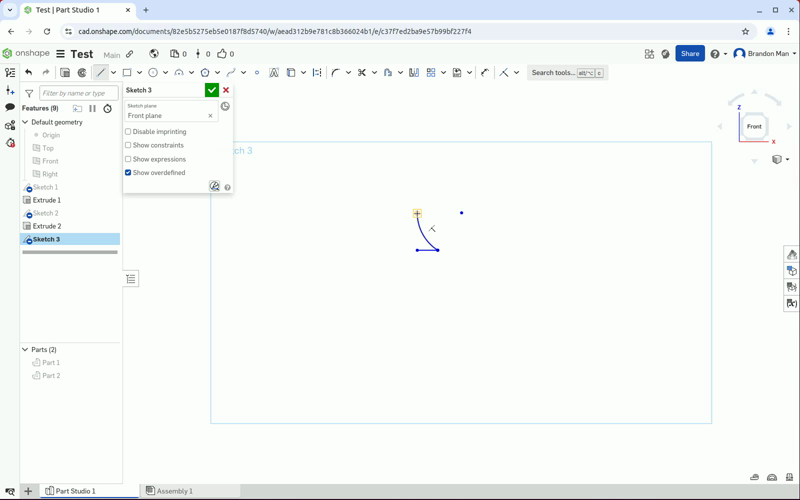
mouse_move(447, 213)
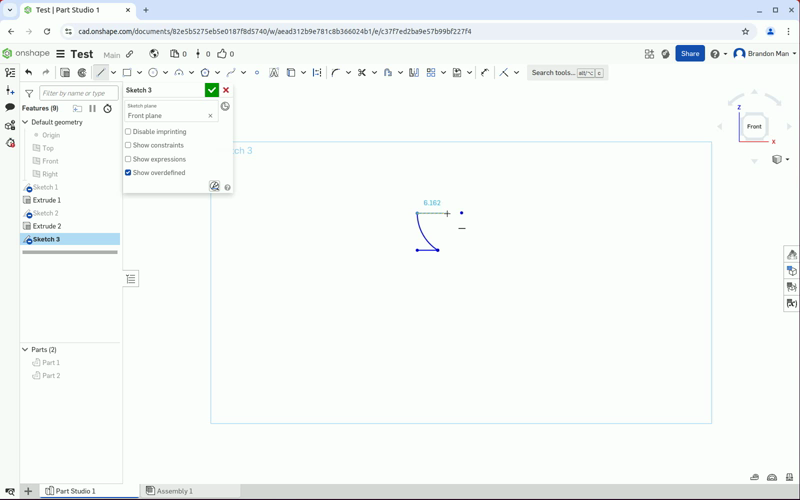
key_down(shift)
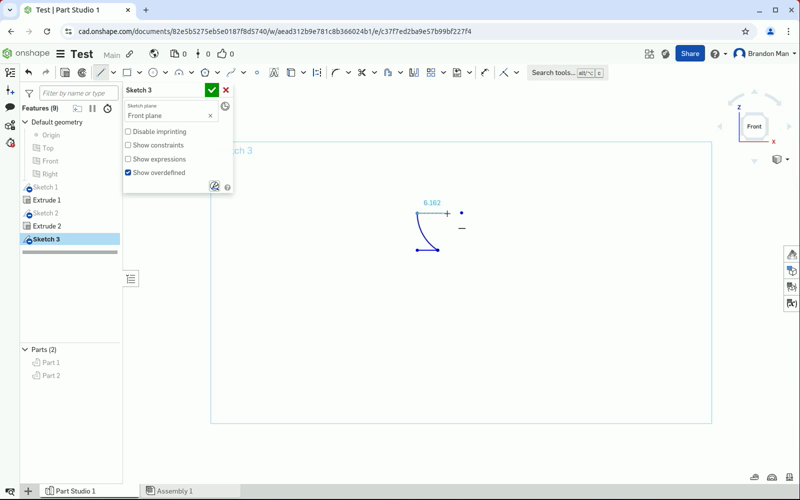
mouse_move(417, 250)
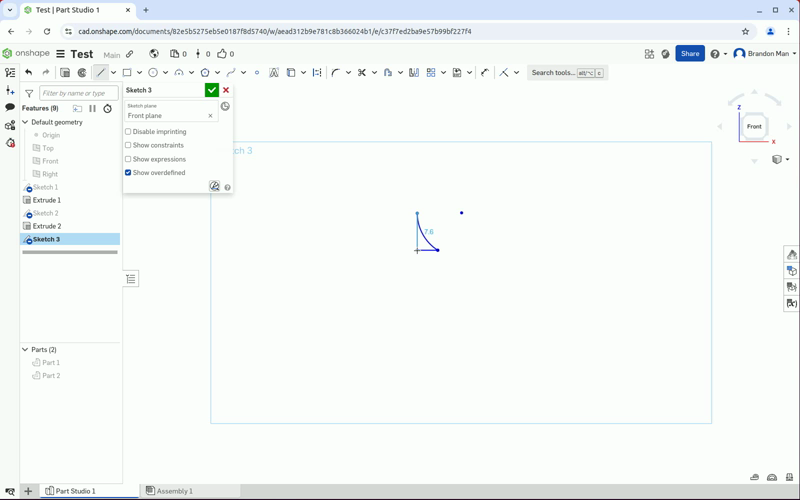
key_up(shift)
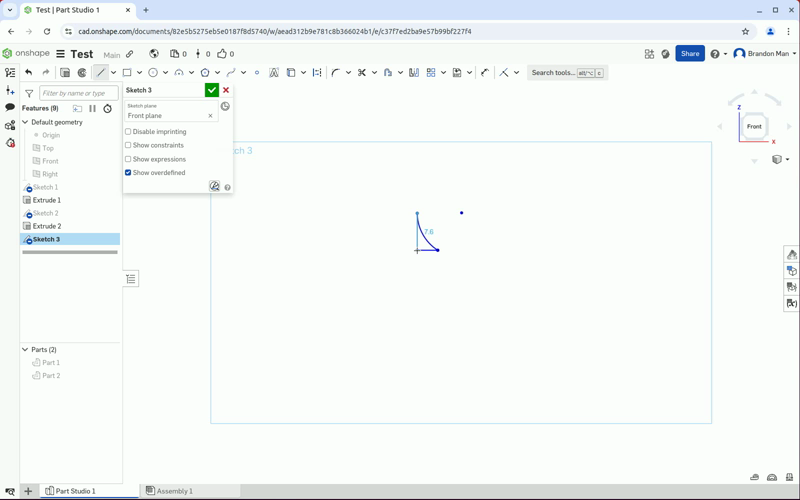
click(417, 250)
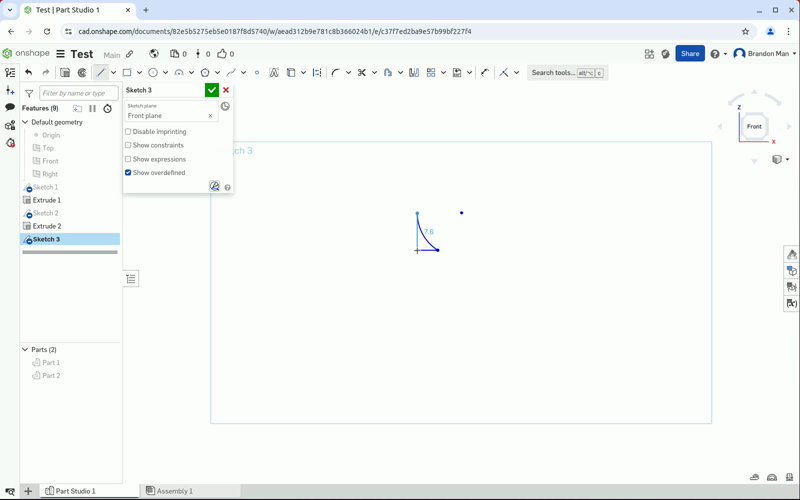
key(esc)
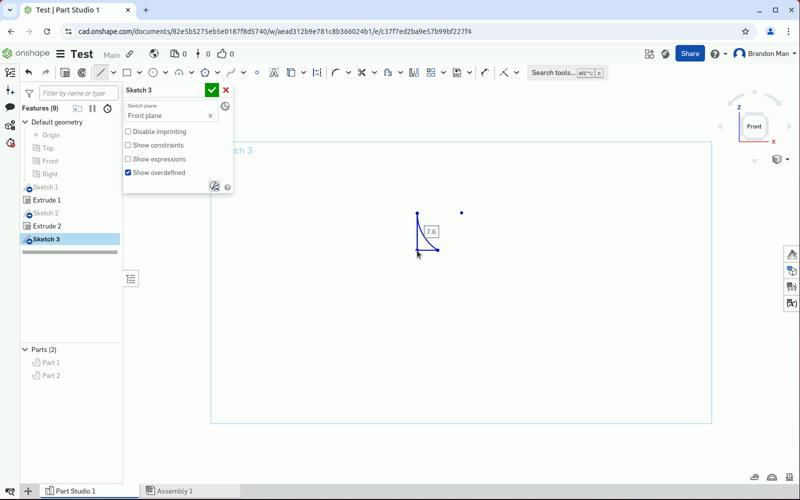
mouse_move(419, 234)
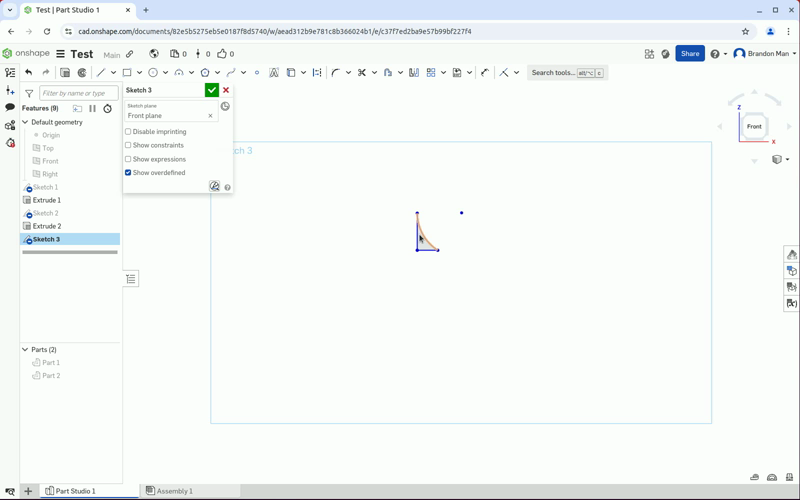
scroll(6)
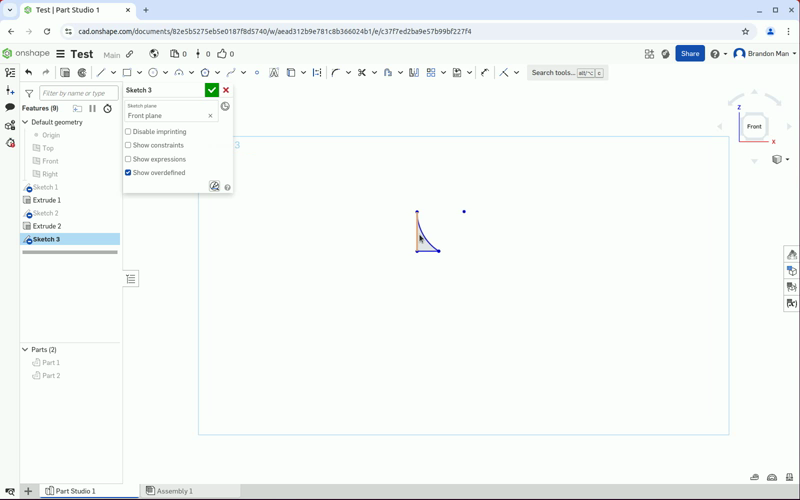
scroll(6)
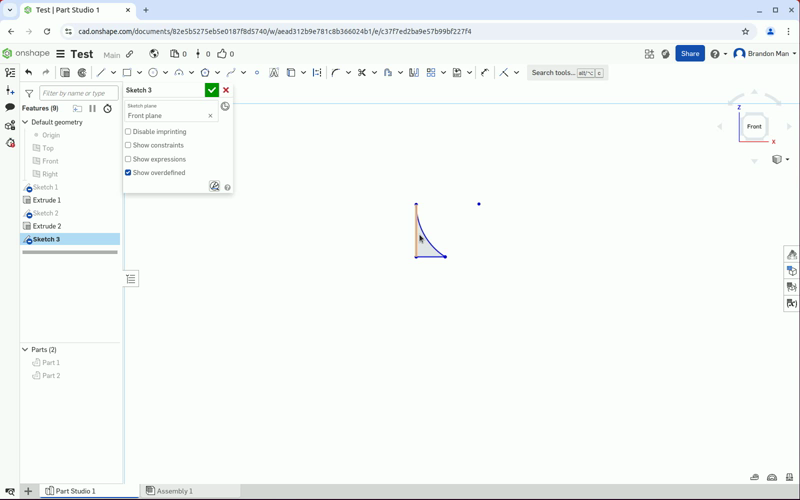
scroll(6)
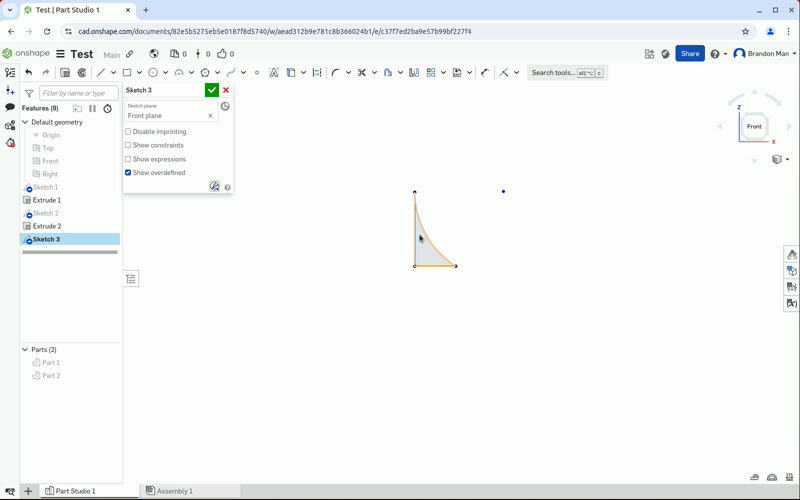
scroll(6)
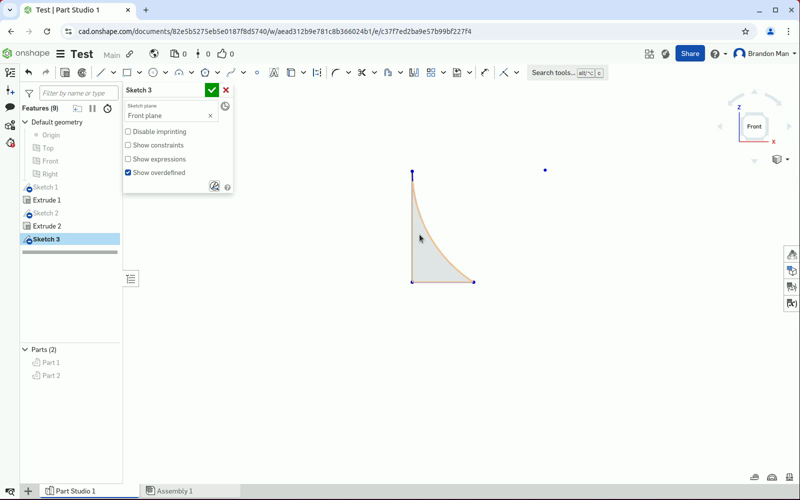
scroll(6)
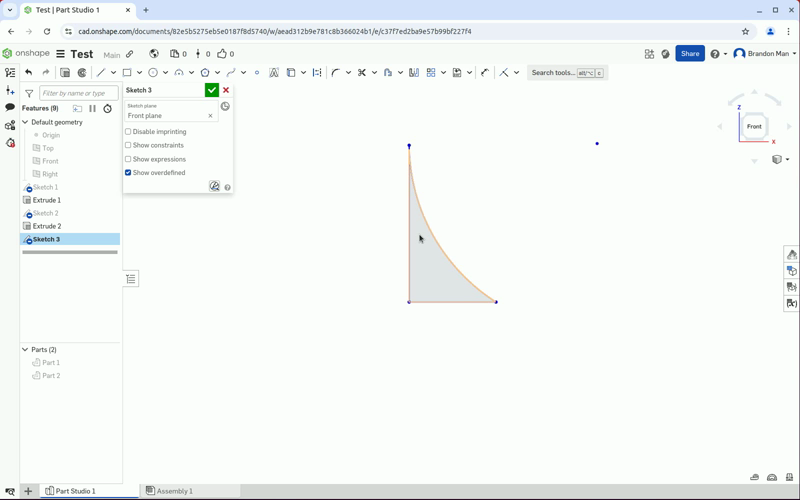
scroll(6)
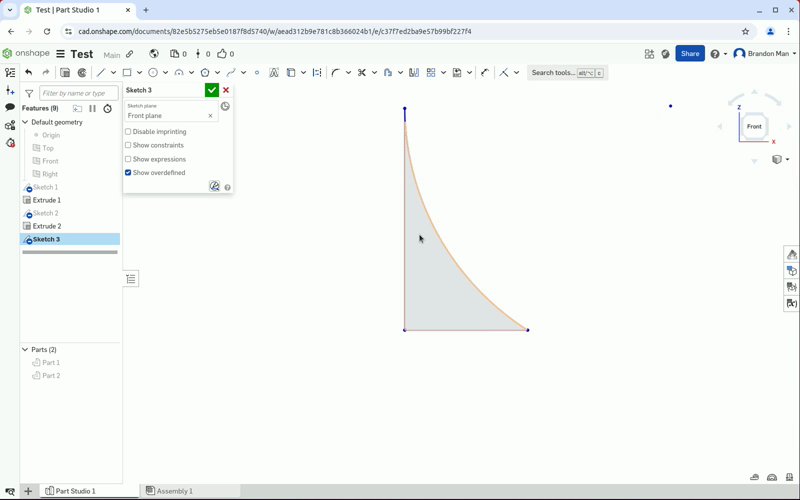
scroll(6)
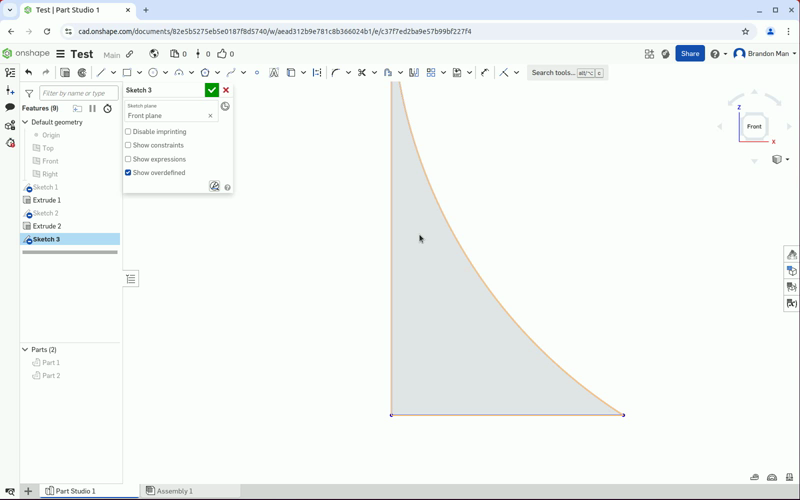
click(419, 234)
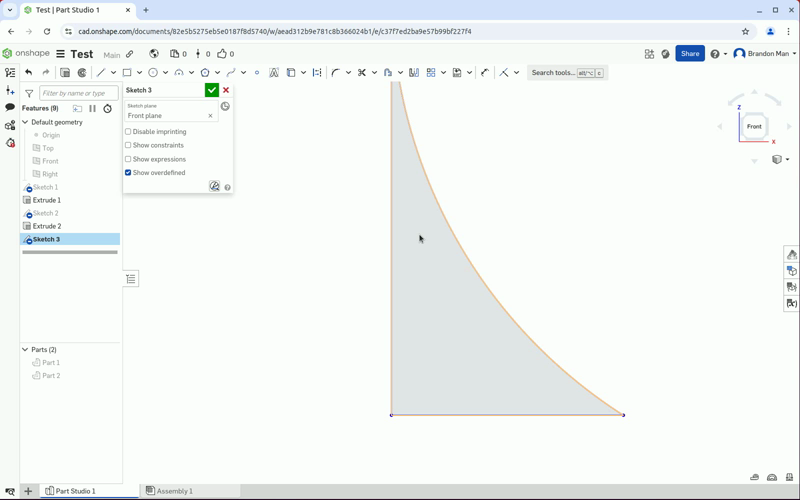
scroll(-6)
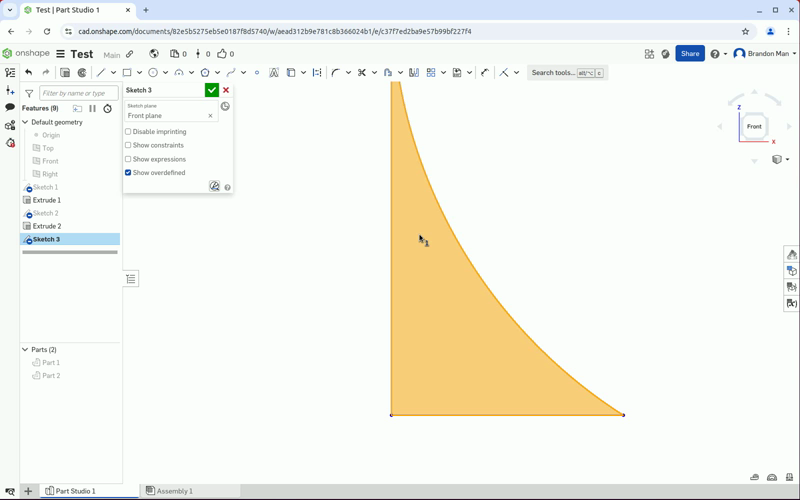
scroll(-6)
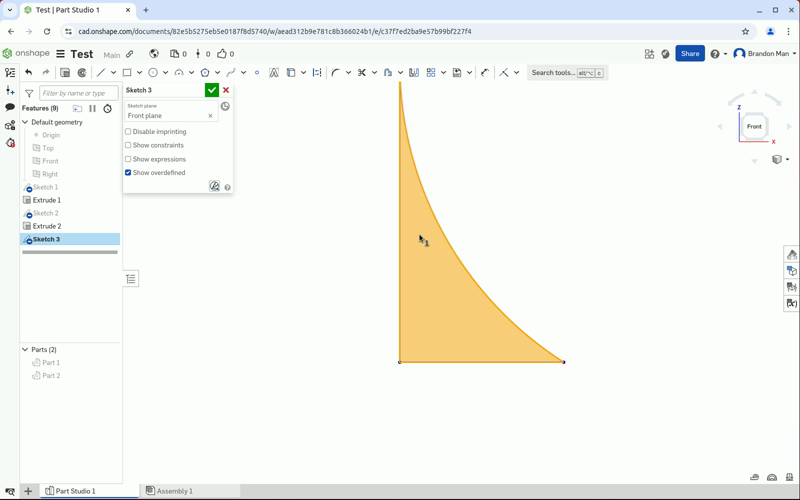
scroll(-6)
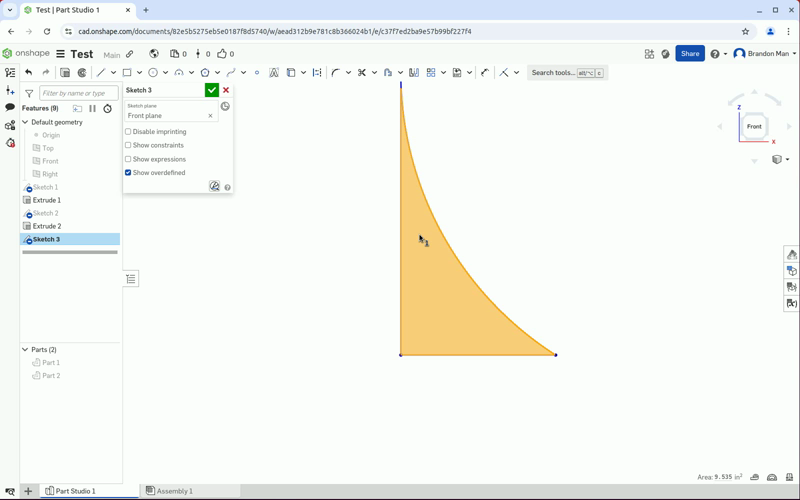
scroll(-6)
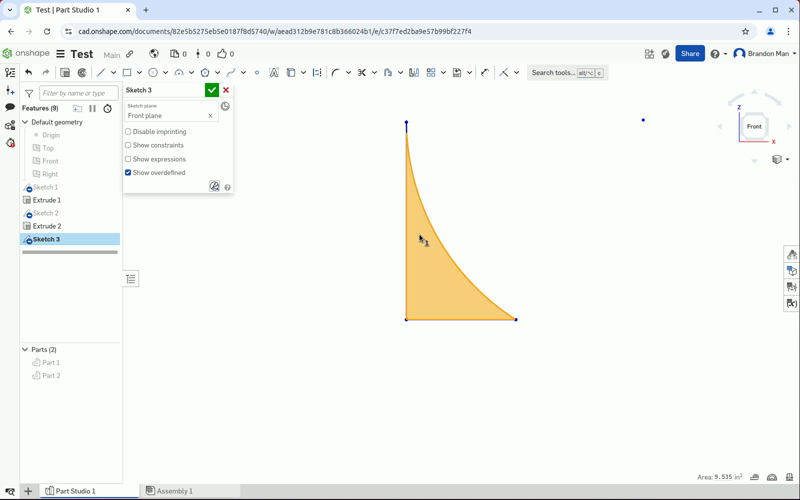
scroll(-6)
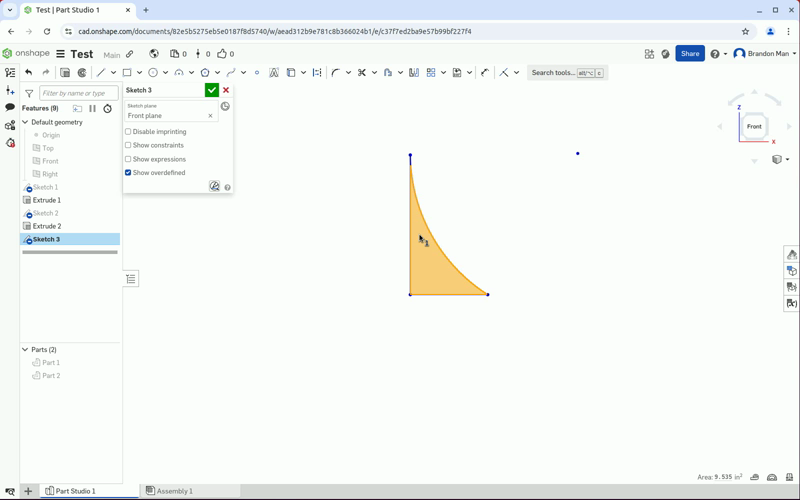
scroll(-6)
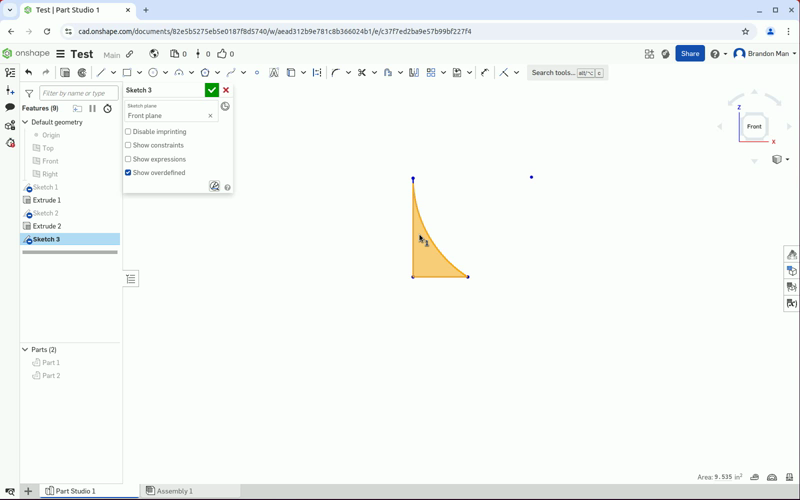
scroll(-6)
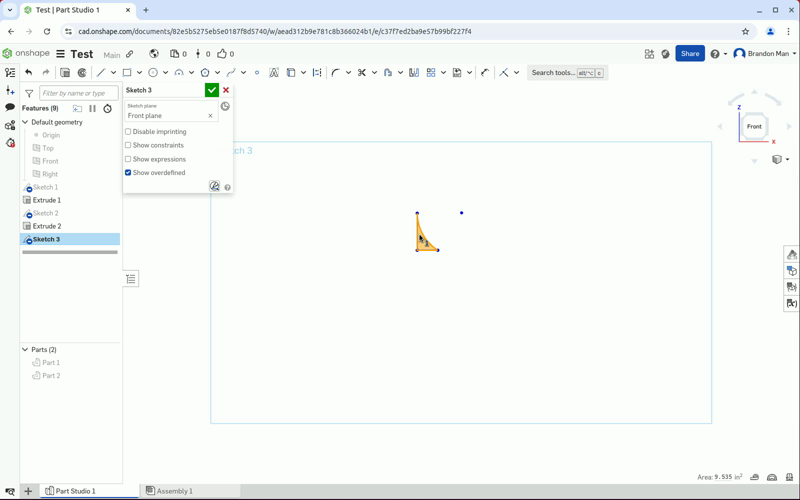
mouse_move(73, 352)
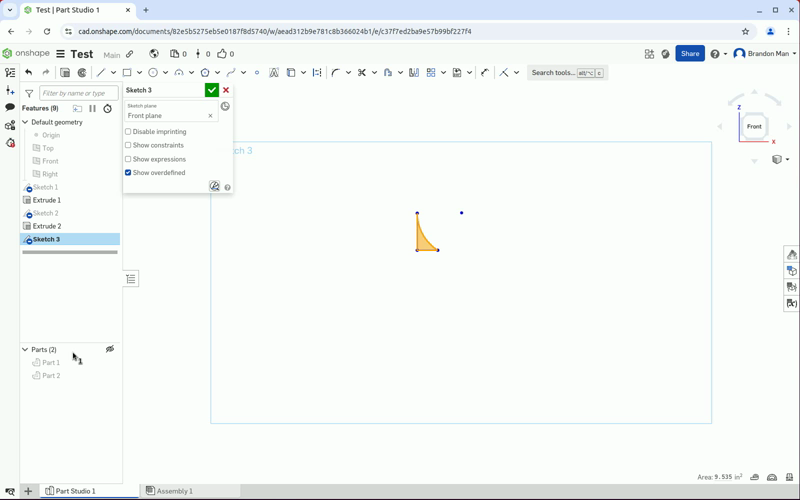
key(shift+y)
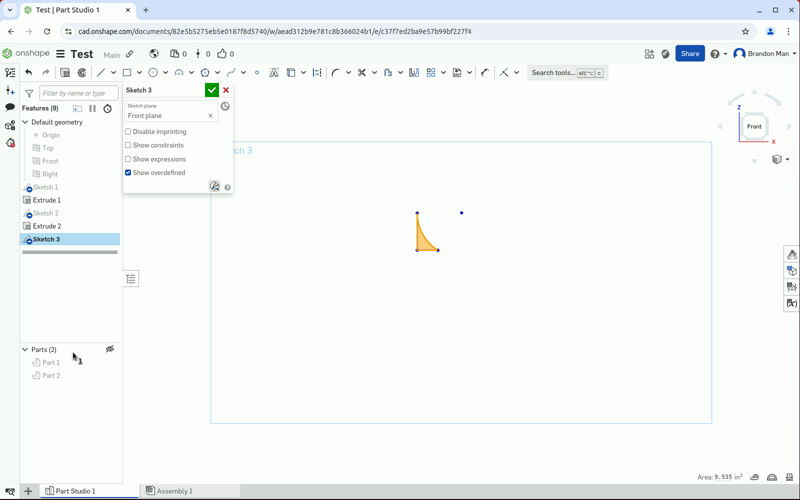
key(shift+e)
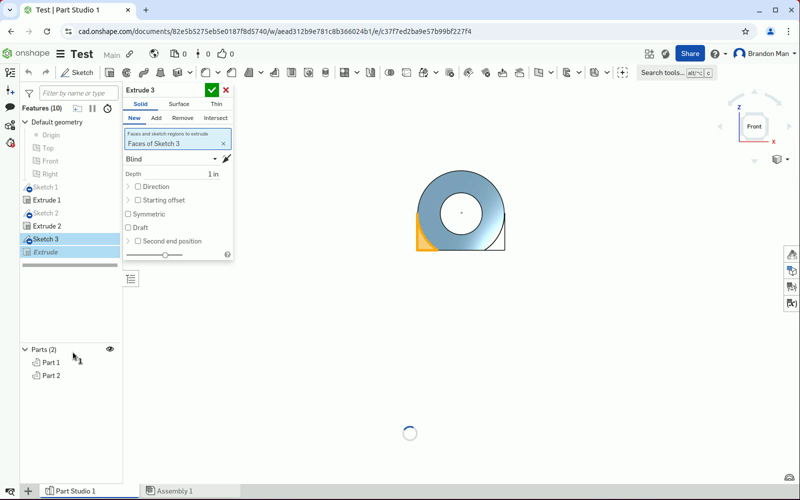
mouse_move(143, 106)
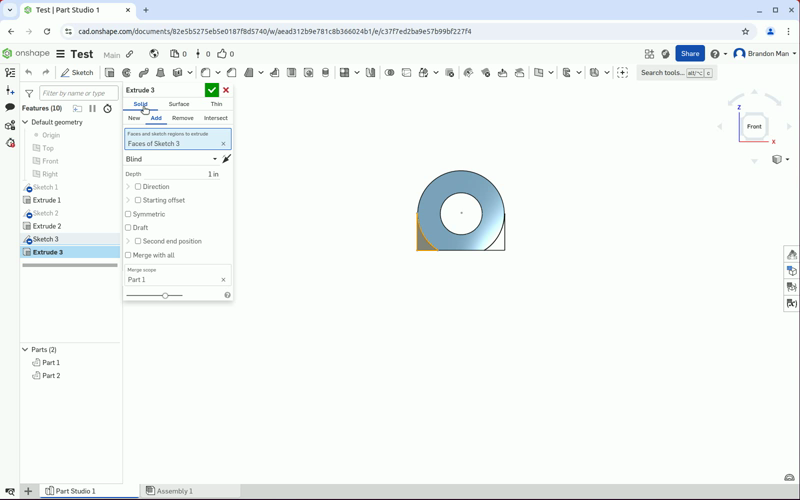
click(143, 106)
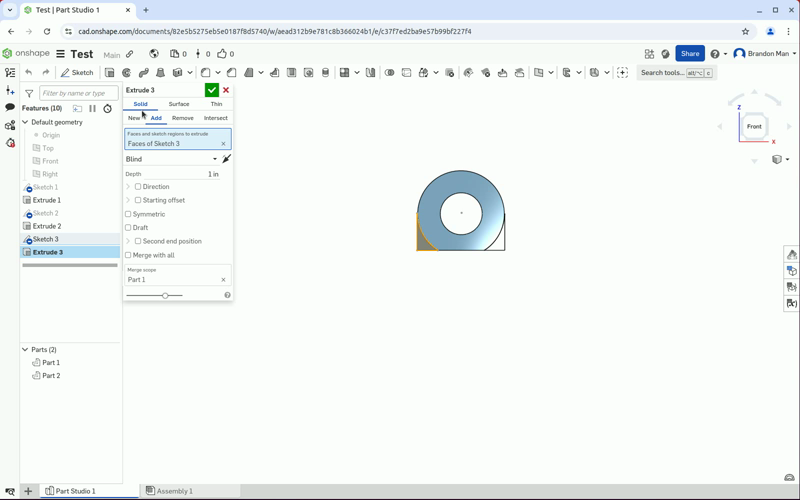
mouse_move(137, 120)
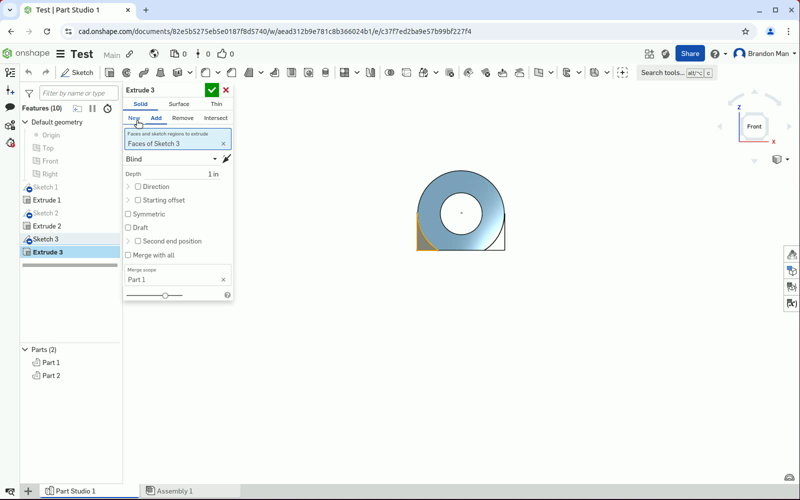
click(137, 120)
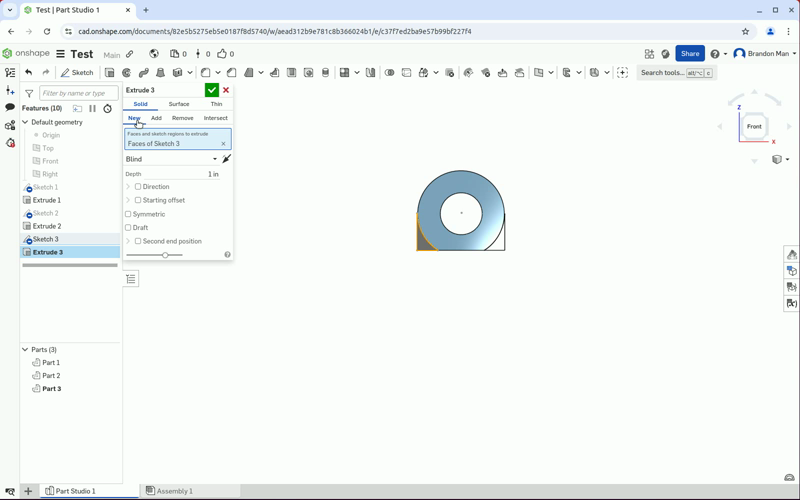
key(tab, 4)
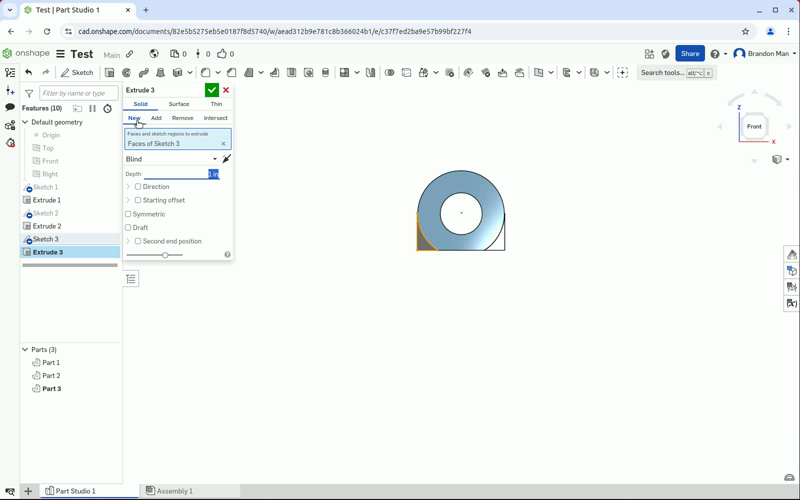
text(35.626)
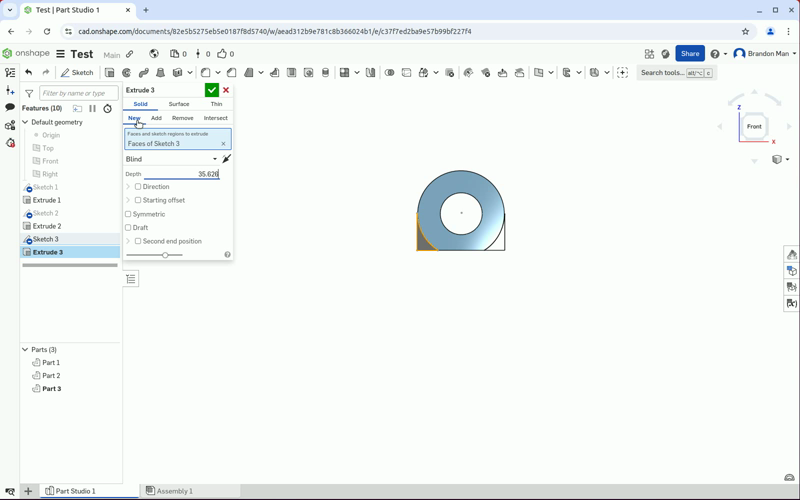
key(tab, 3)
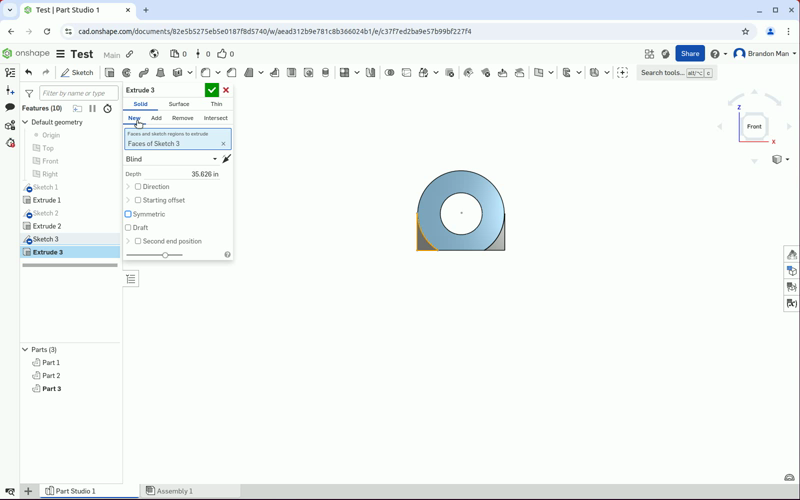
key(space)
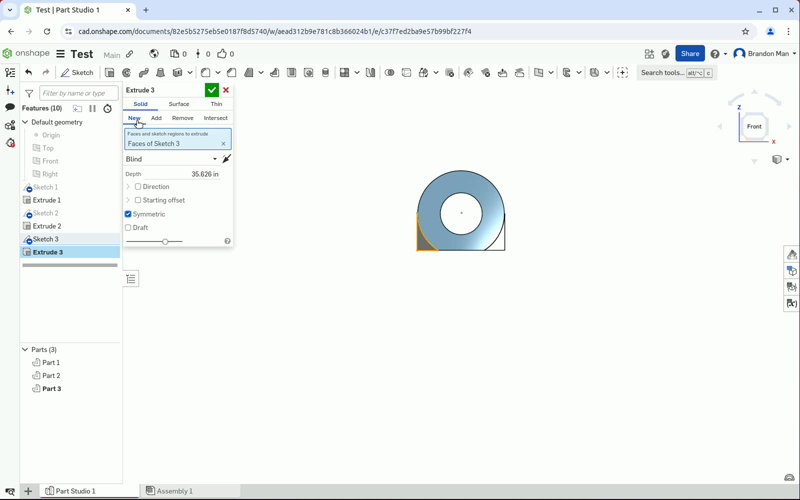
key(enter)
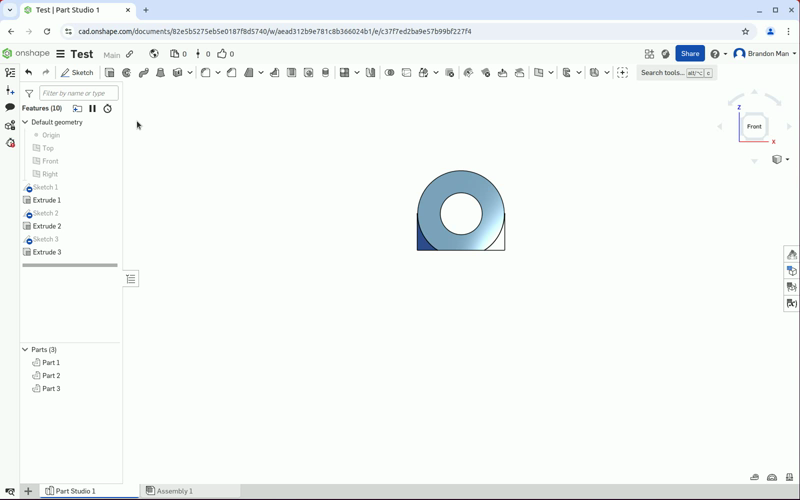
key(shift+h)
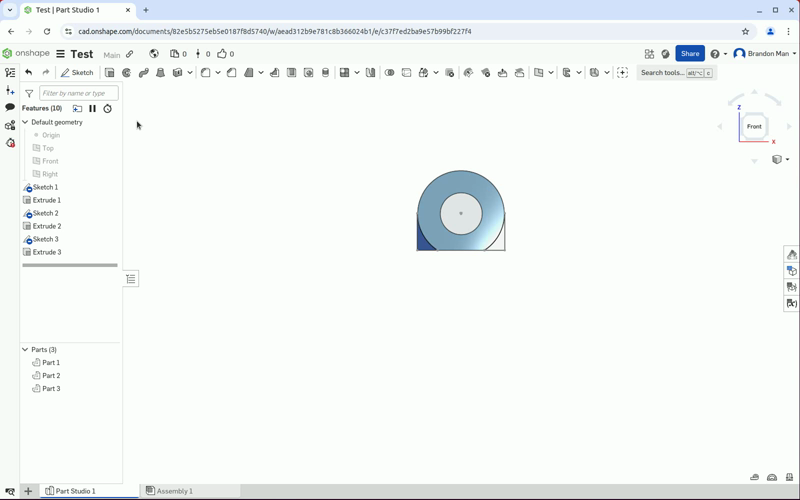
key(shift+h)
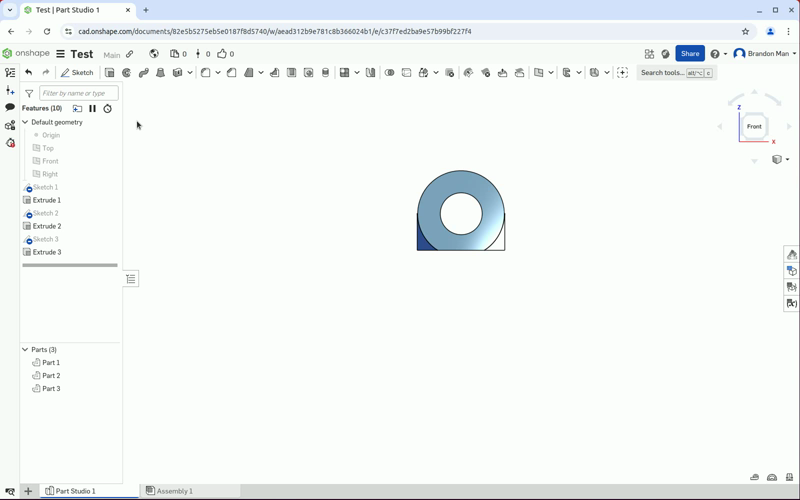
mouse_move(73, 189)
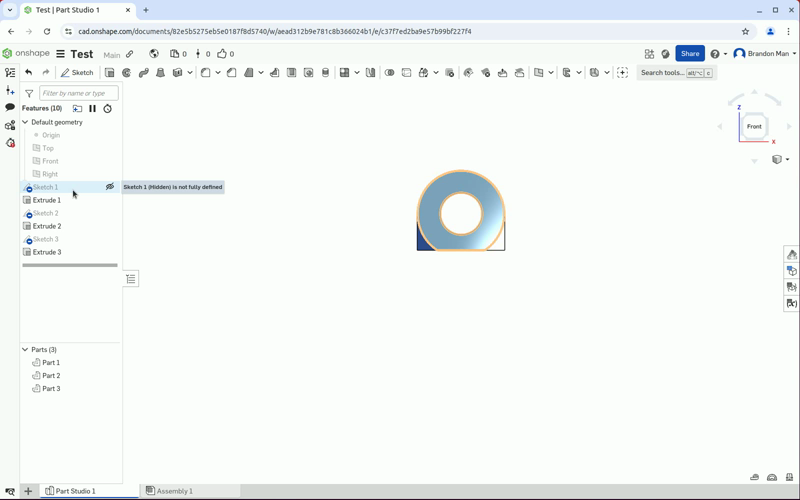
click(73, 189)
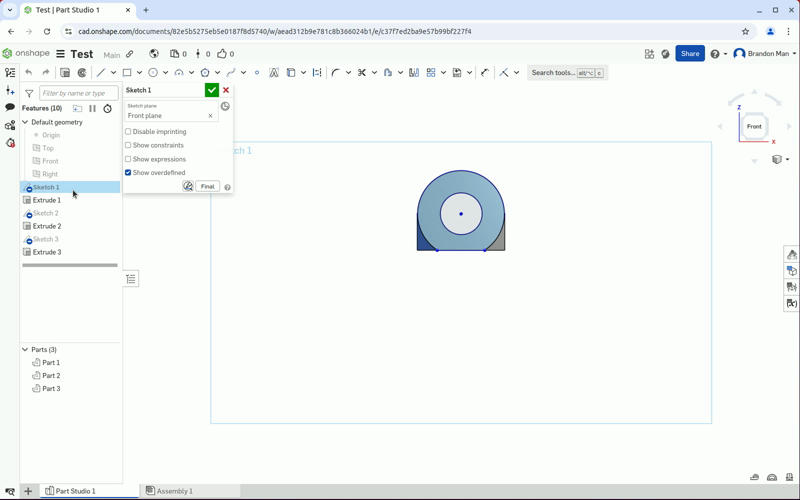
mouse_move(229, 92)
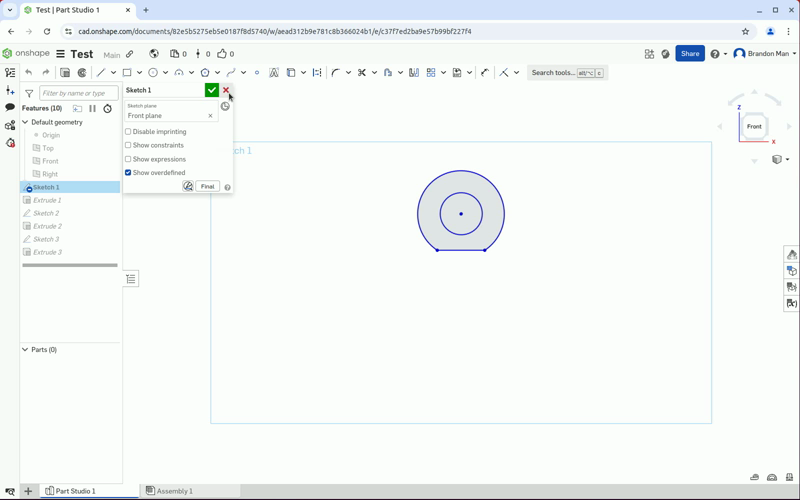
click(229, 92)
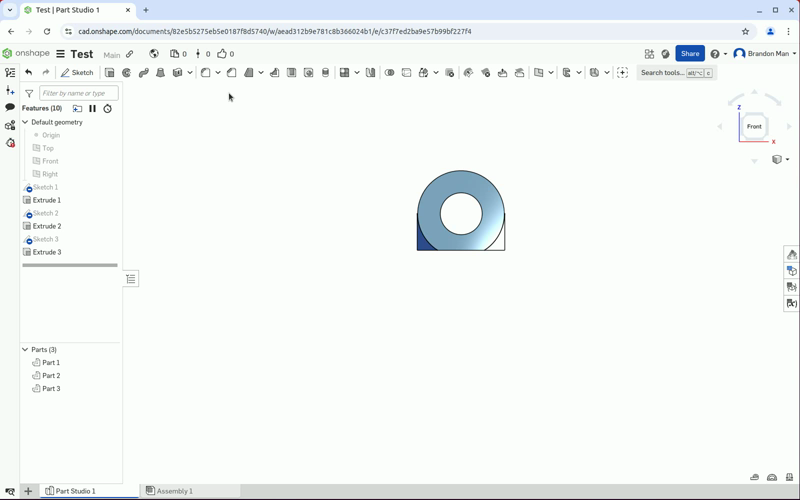
mouse_move(73, 352)
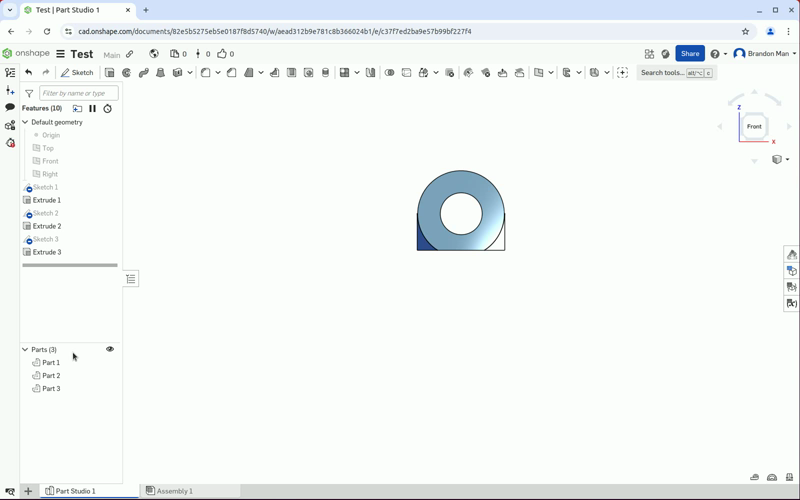
key(y)
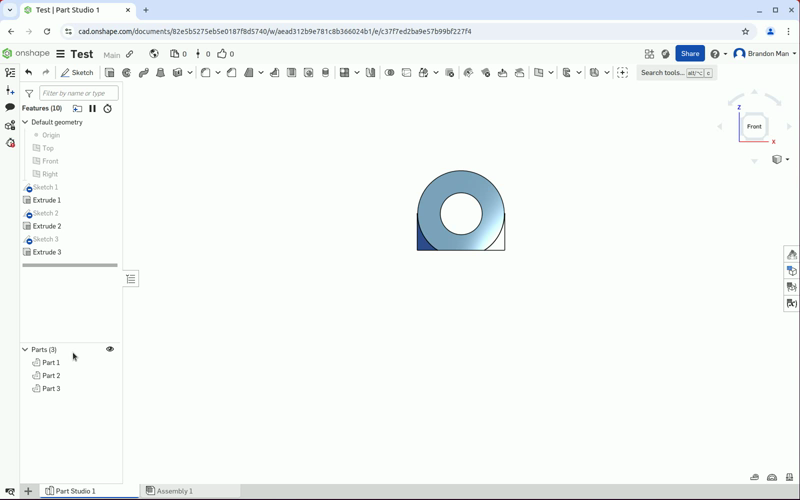
key(shift+p)
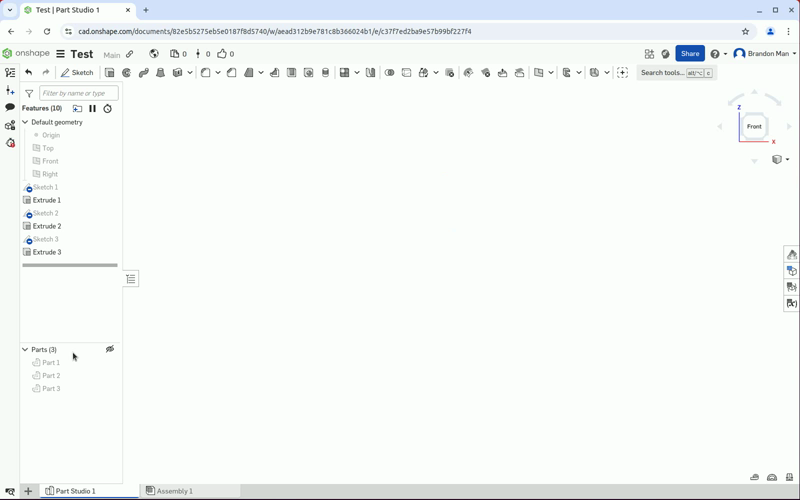
key(space)
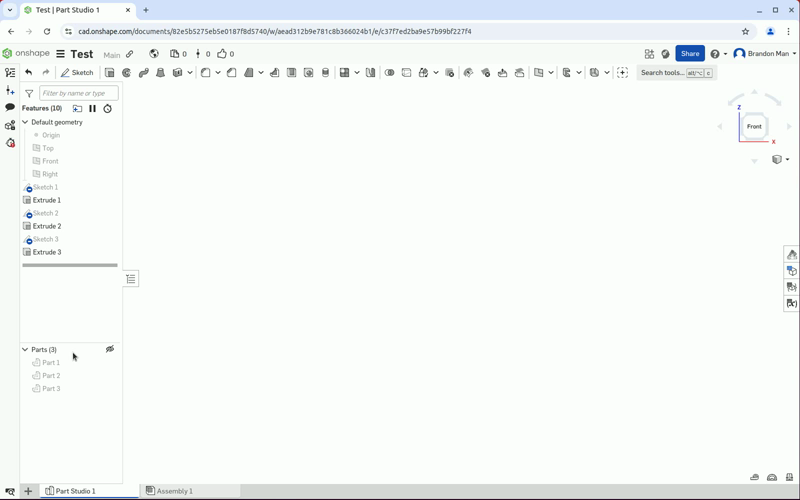
key_down(shift)
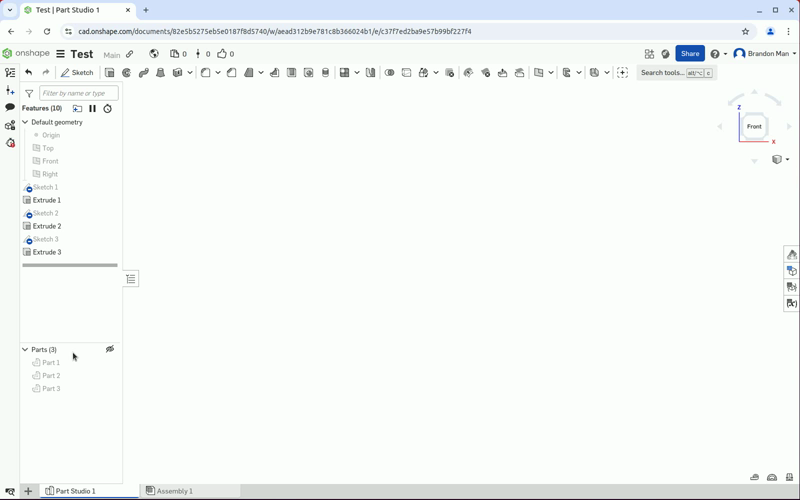
key(left)
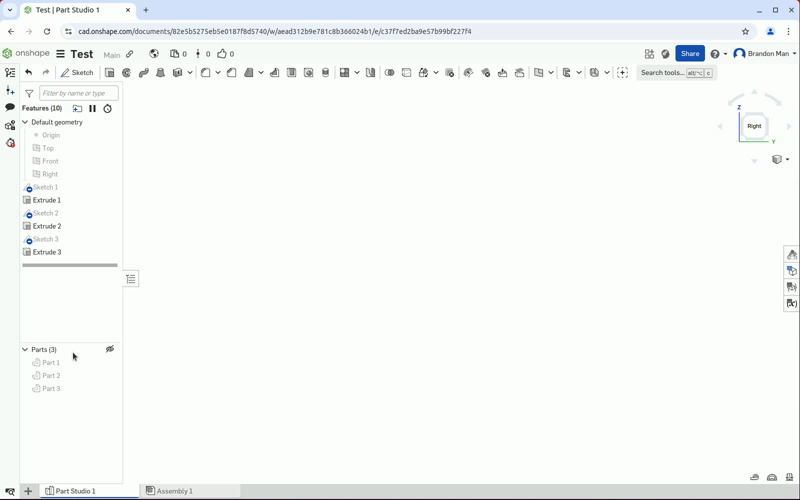
key_up(shift)
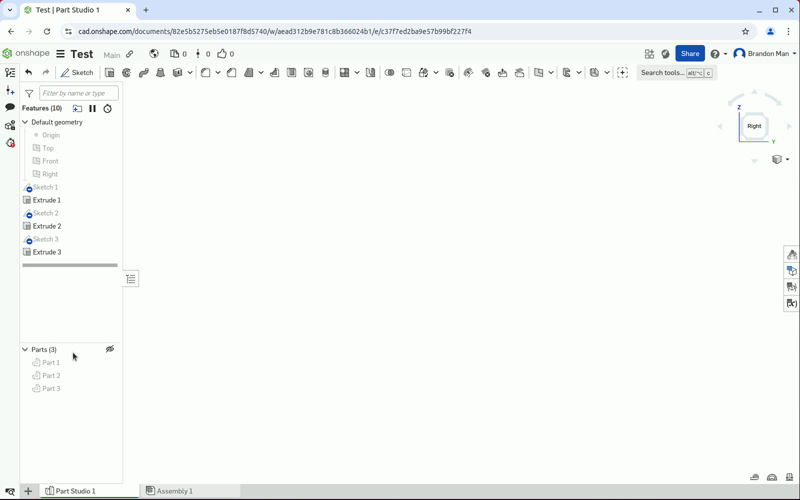
mouse_move(73, 352)
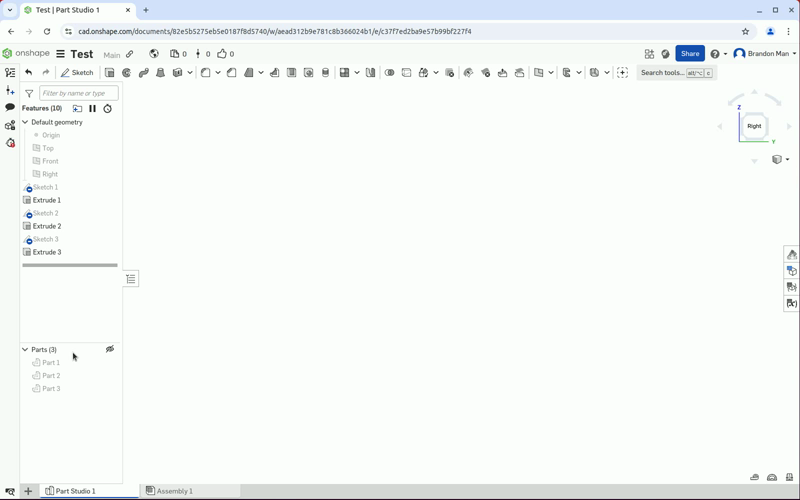
key(shift+y)
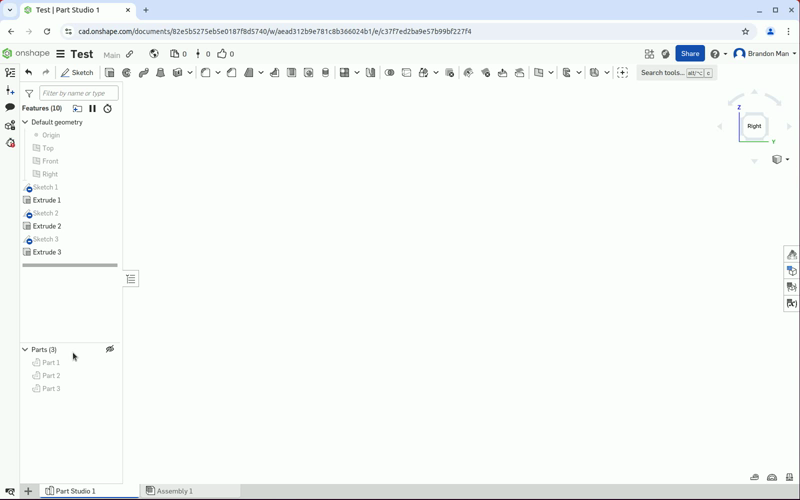
key(shift+s)
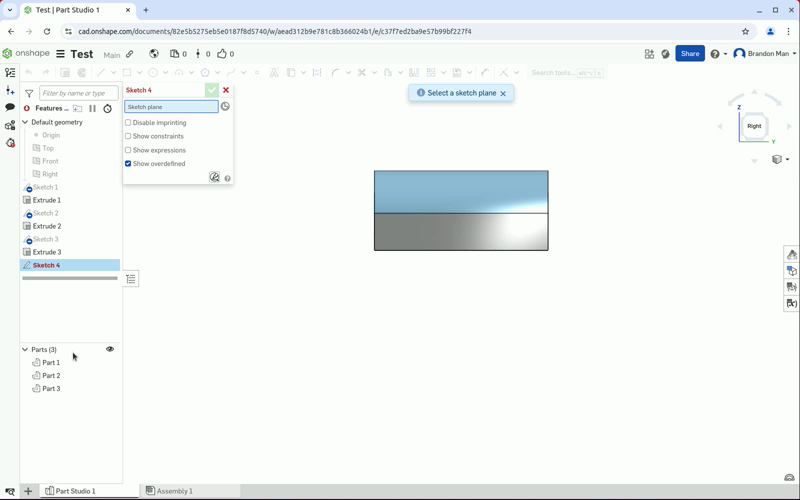
mouse_move(73, 176)
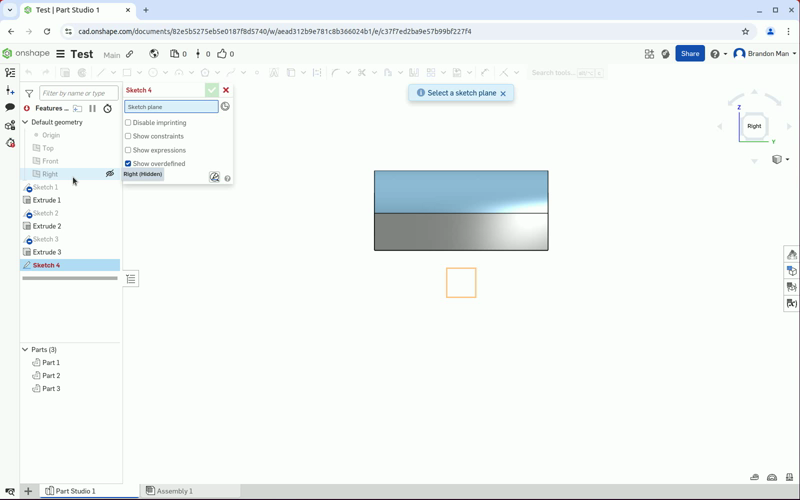
click(73, 176)
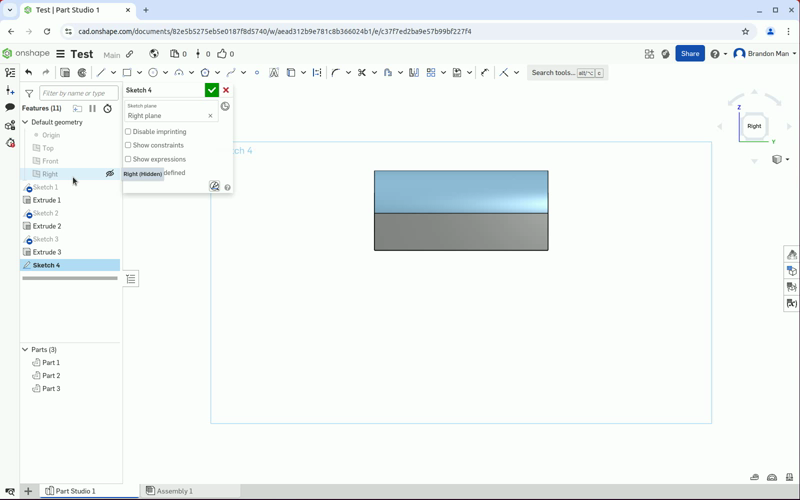
mouse_move(73, 352)
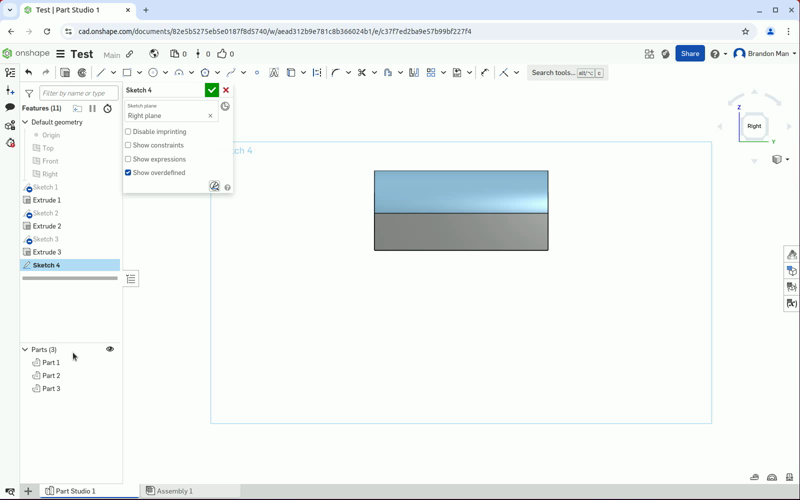
key(y)
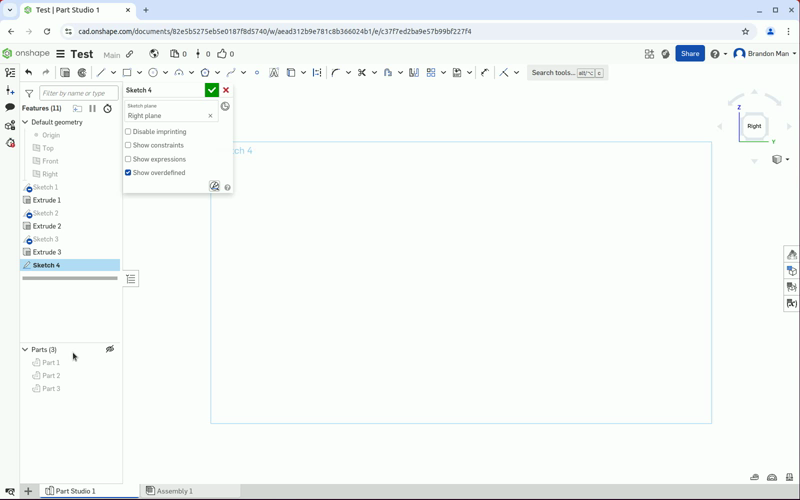
key(a)
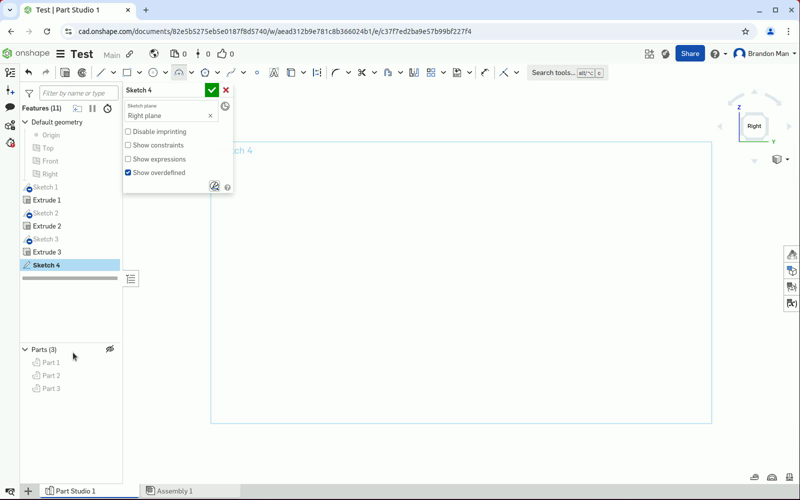
key_down(shift)
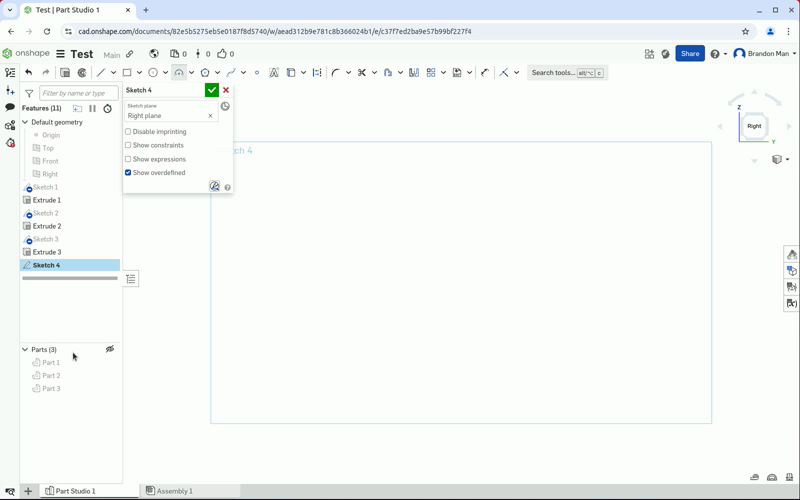
mouse_move(437, 250)
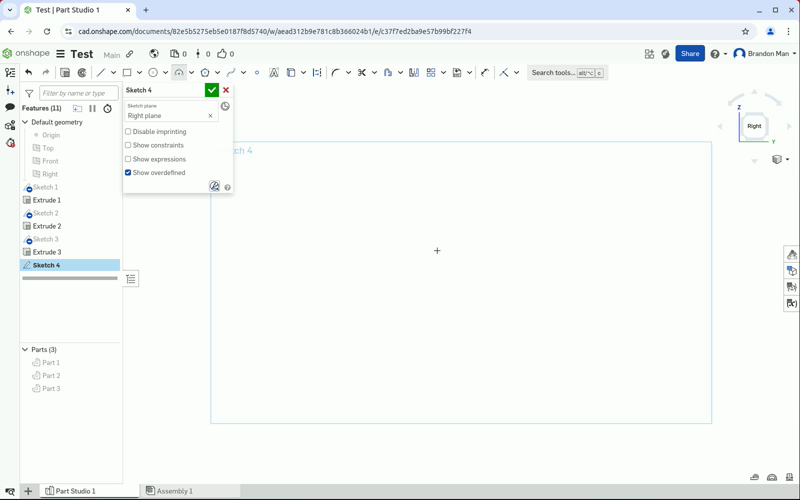
click(437, 250)
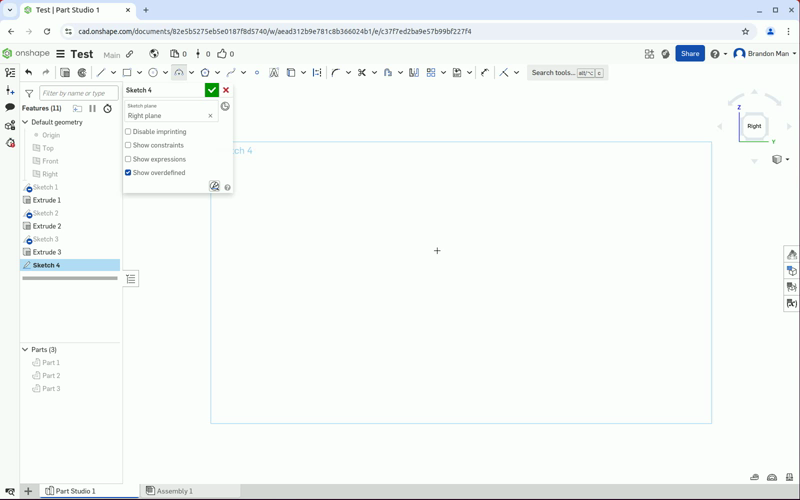
key_up(shift)
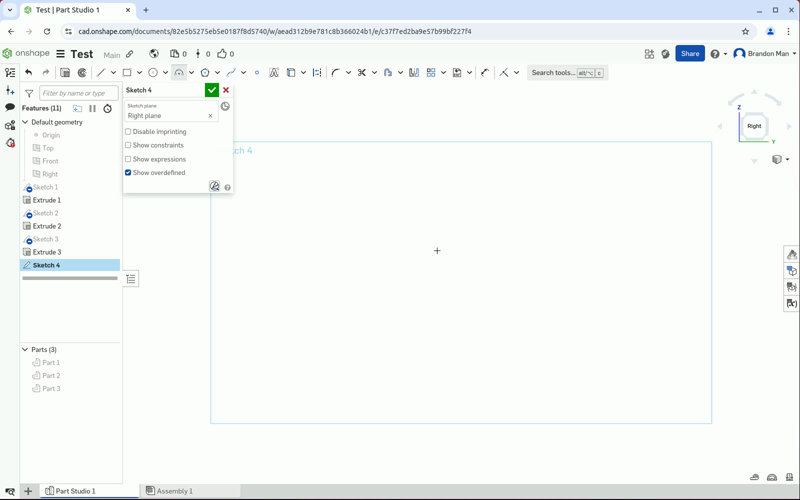
key_down(shift)
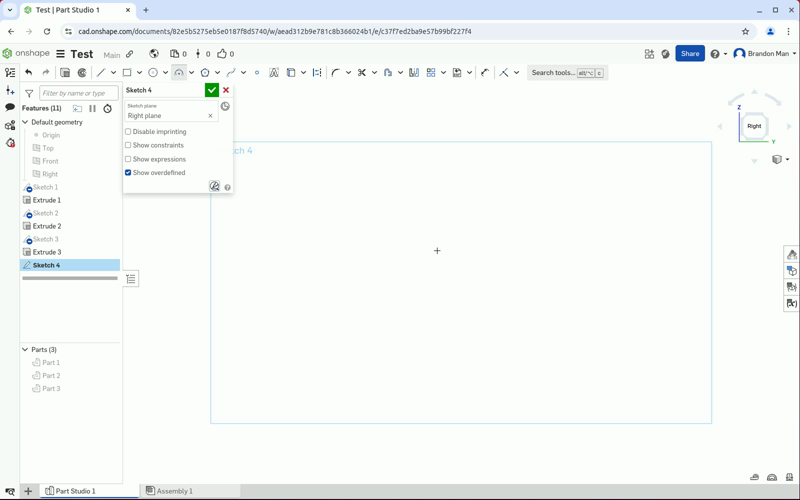
mouse_move(484, 250)
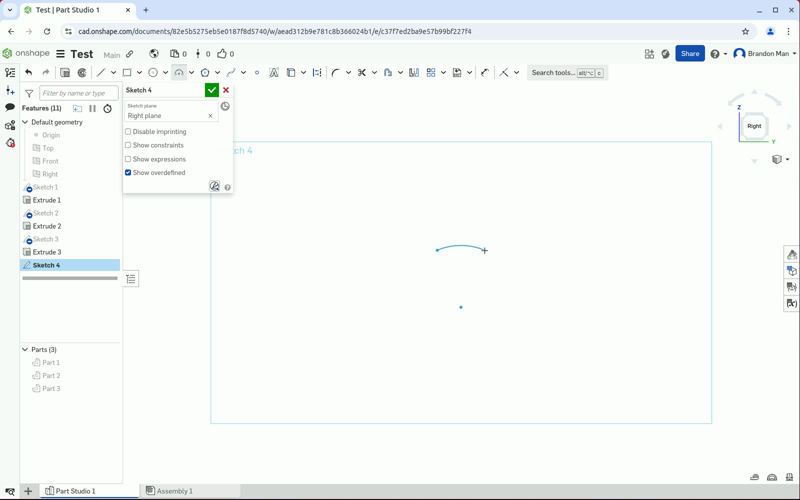
click(484, 250)
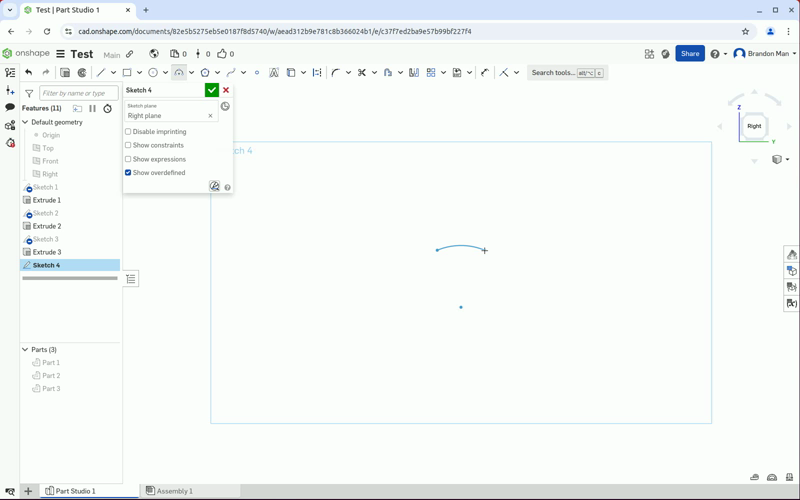
mouse_move(461, 329)
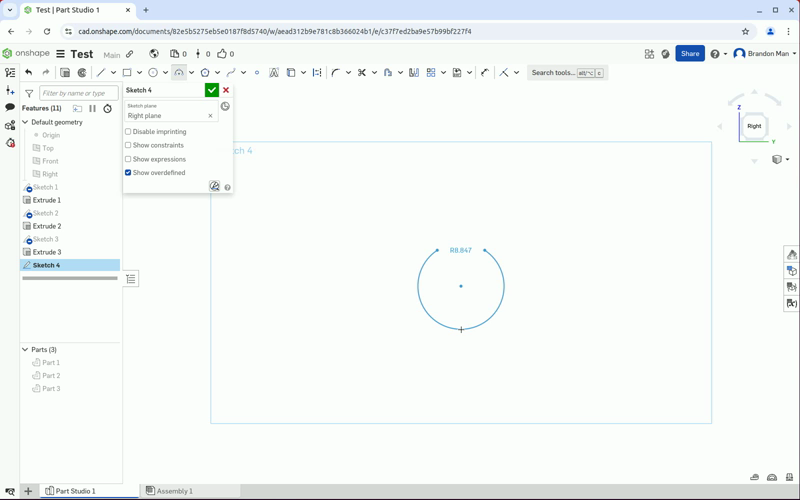
click(461, 329)
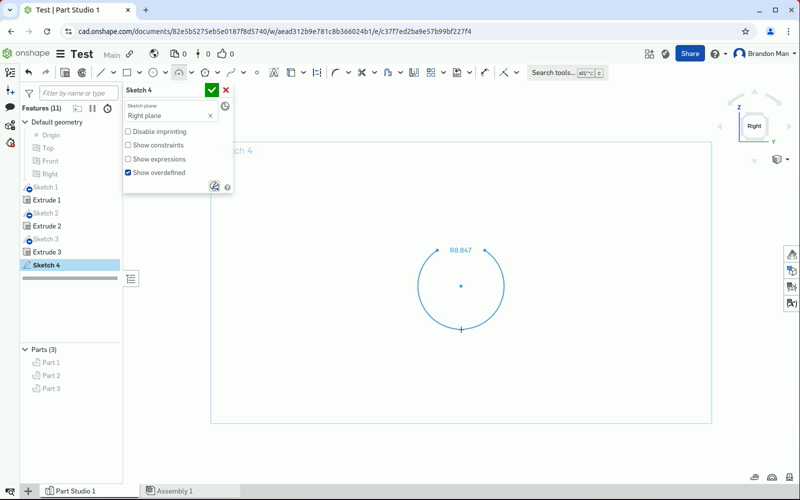
key_up(shift)
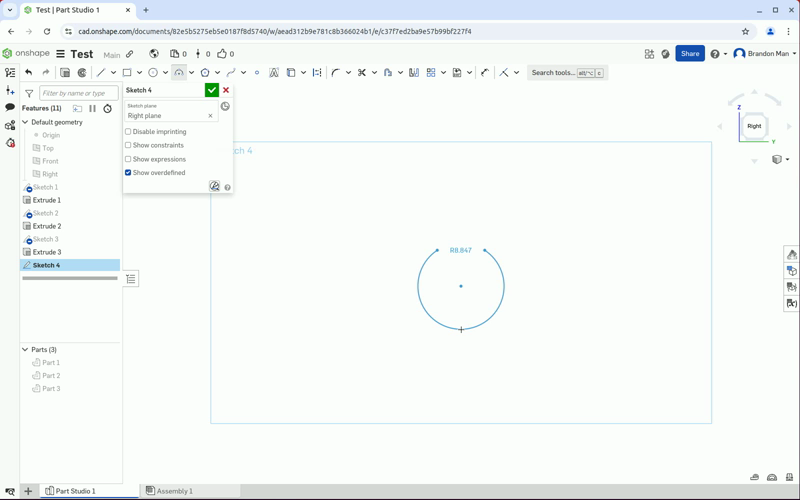
key(esc)
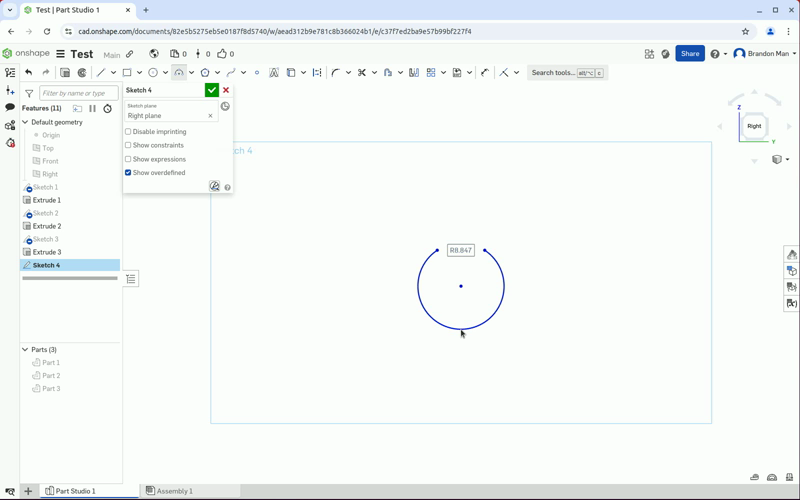
key(l)
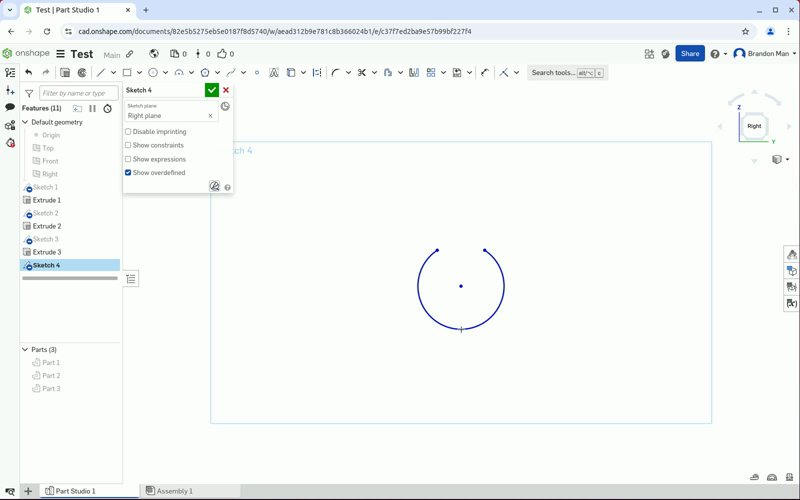
mouse_move(484, 250)
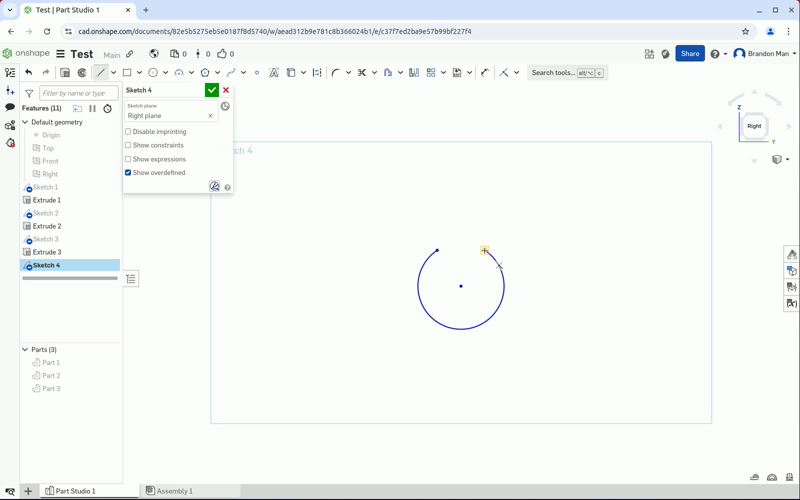
click(484, 250)
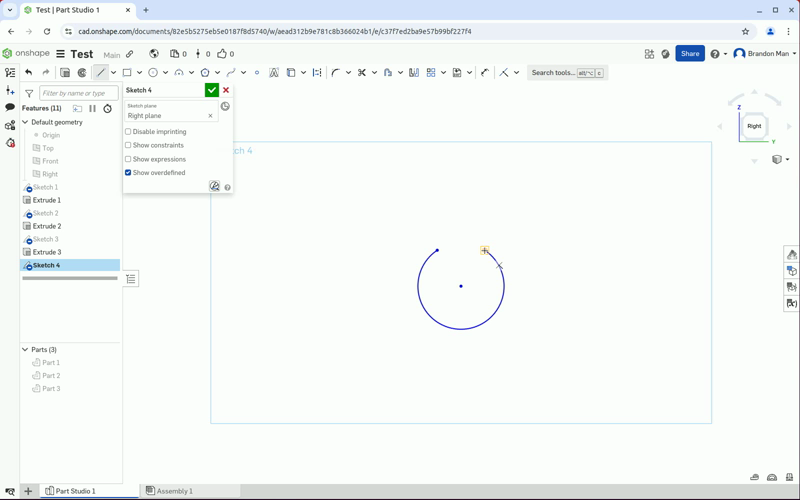
mouse_move(514, 250)
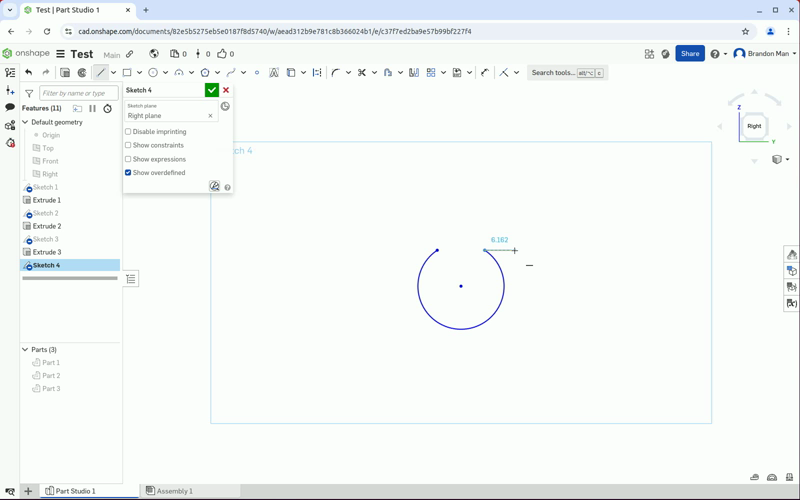
key_down(shift)
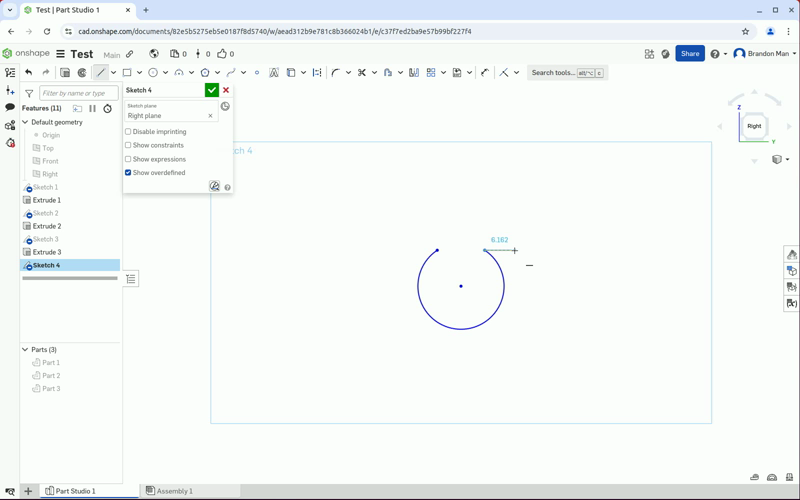
mouse_move(437, 250)
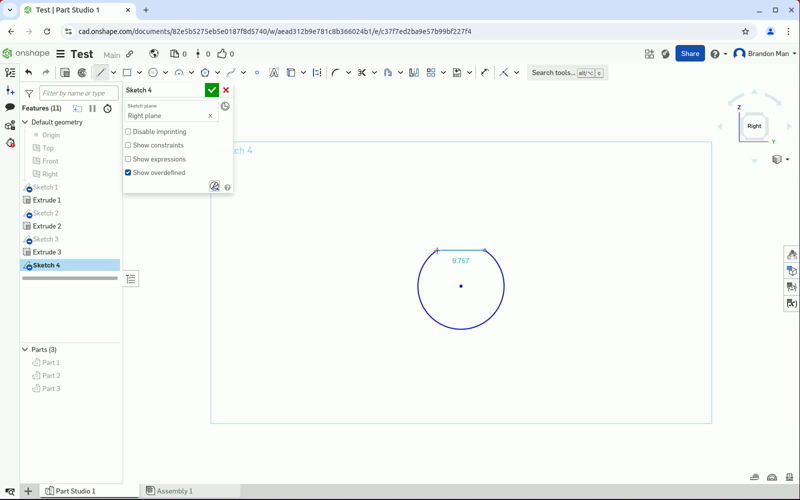
key_up(shift)
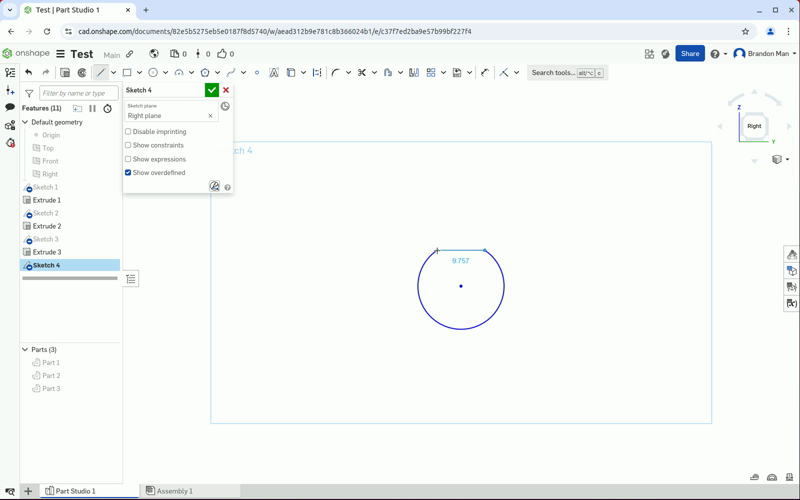
click(437, 250)
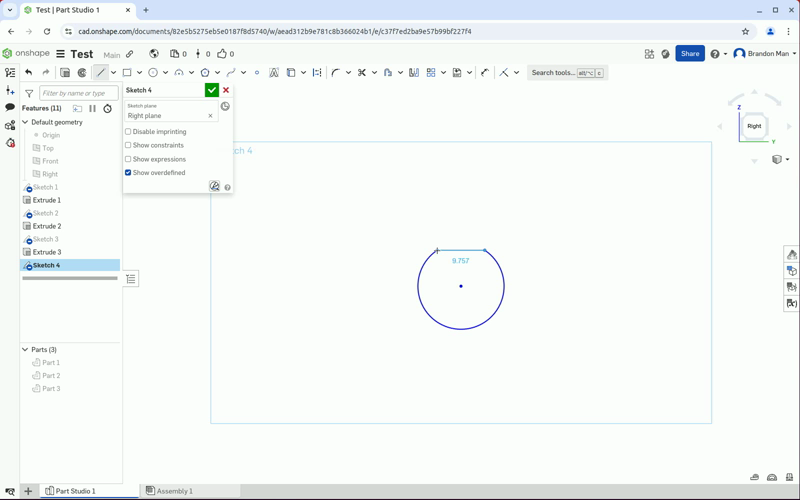
key(esc)
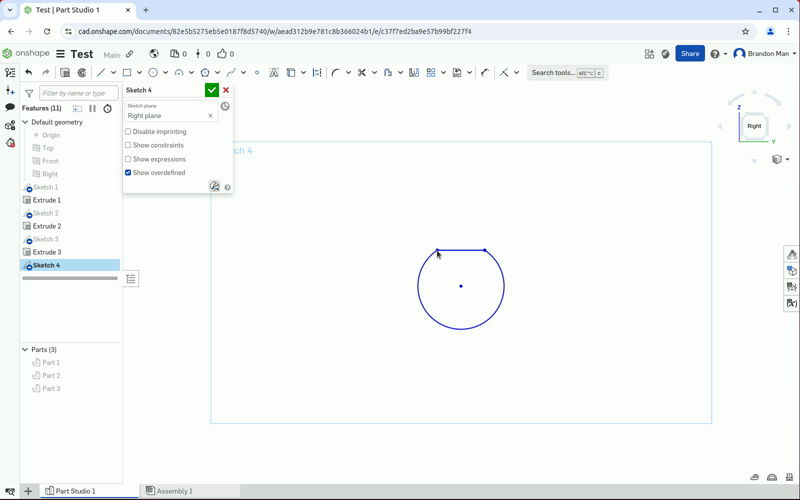
key(c)
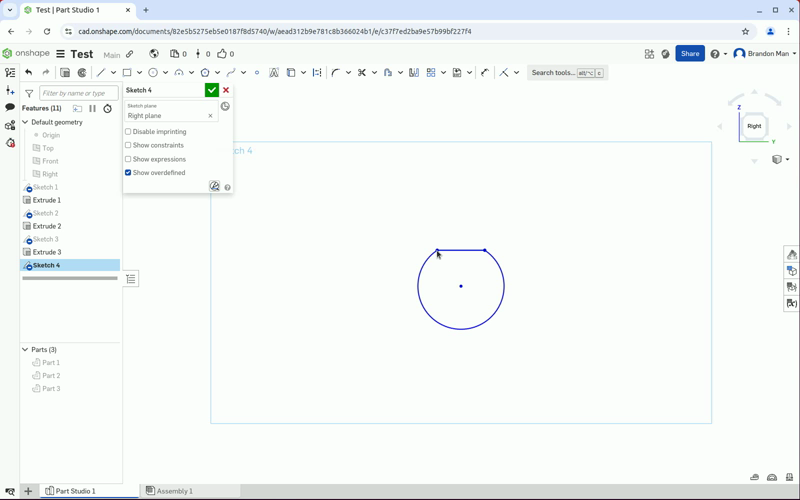
key_down(shift)
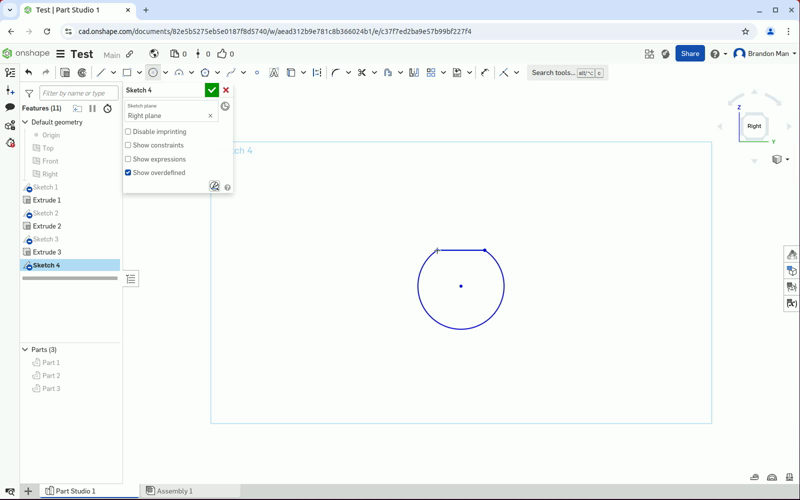
mouse_move(461, 286)
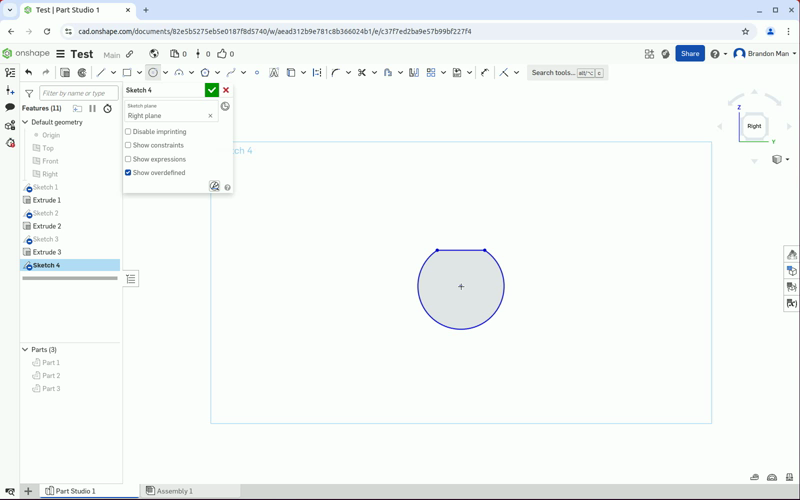
click(461, 286)
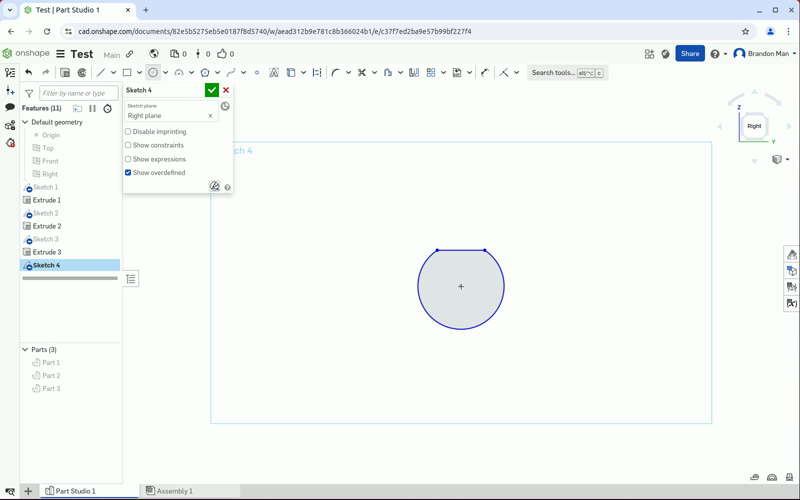
key_up(shift)
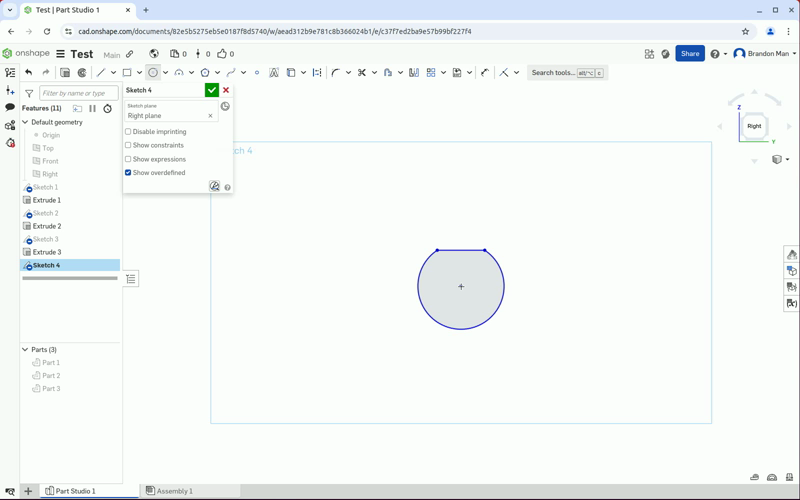
mouse_move(478, 286)
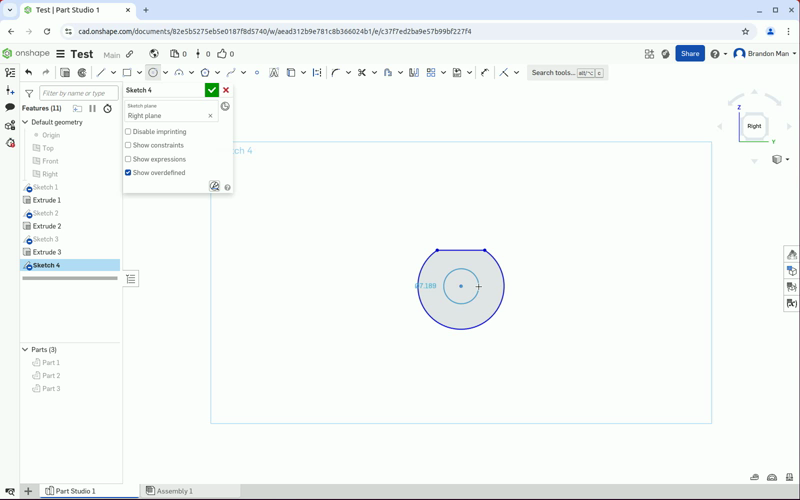
click(478, 286)
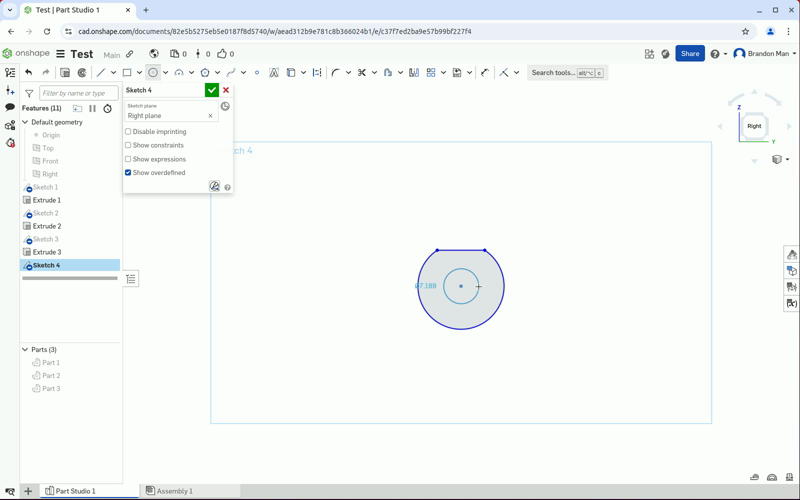
key(esc)
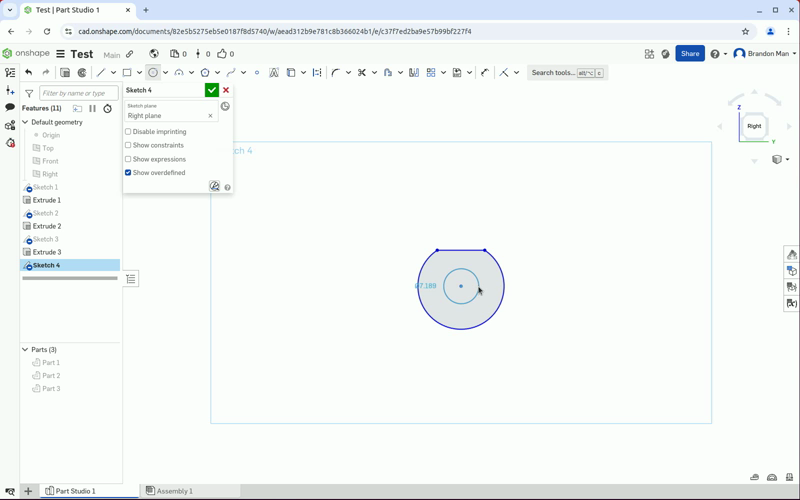
mouse_move(474, 254)
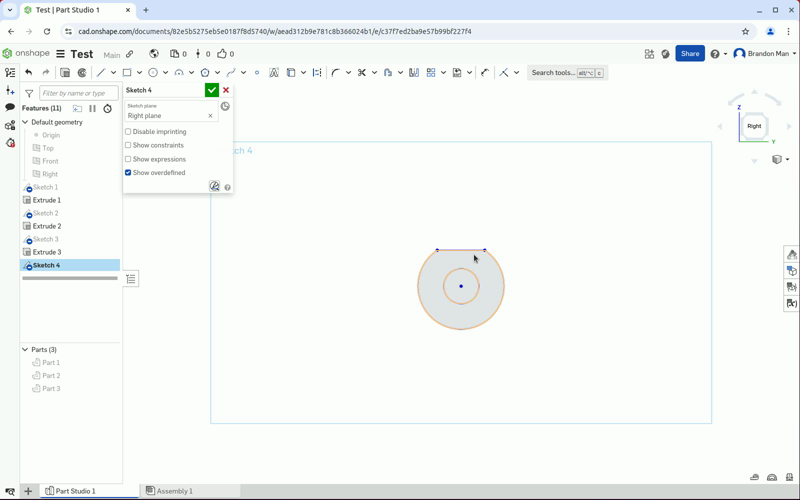
click(474, 254)
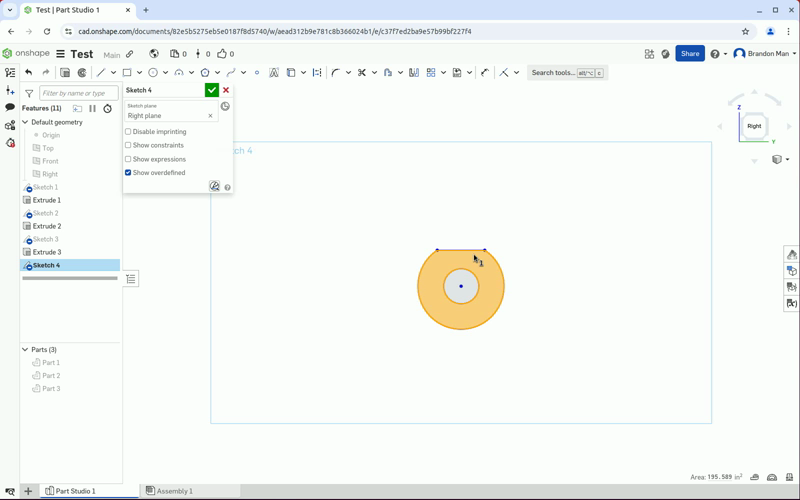
mouse_move(73, 352)
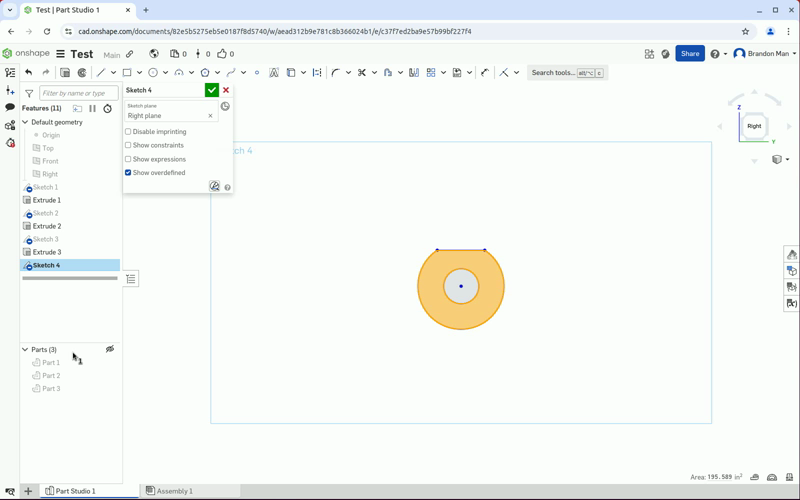
key(shift+y)
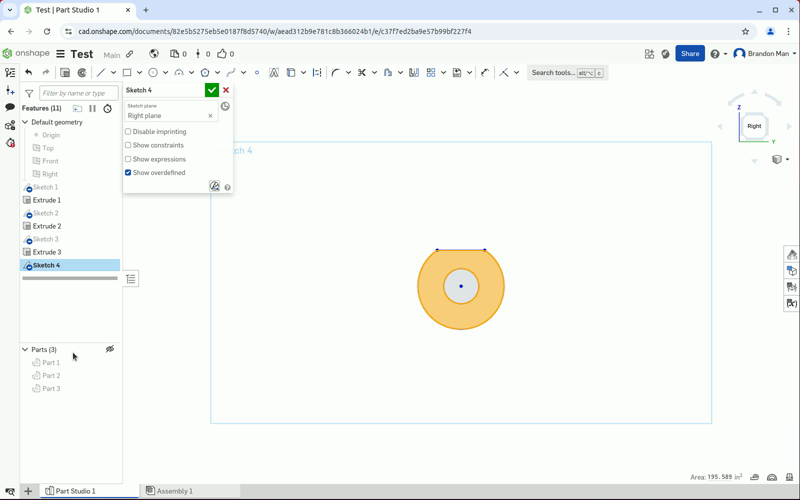
key(shift+e)
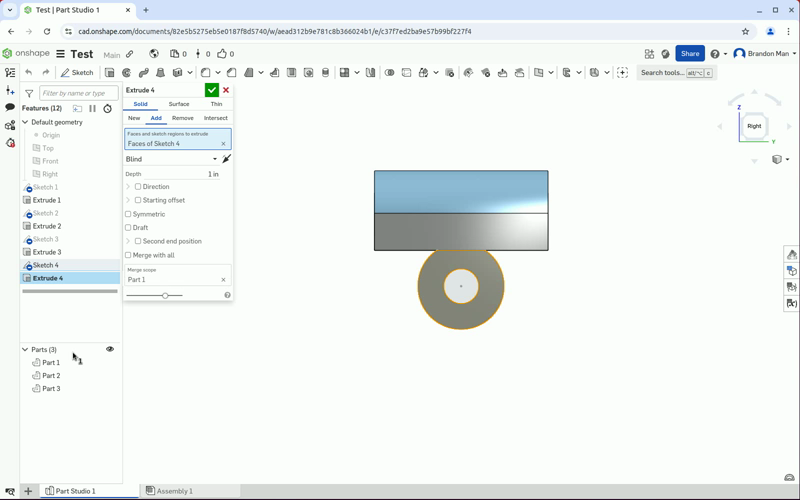
mouse_move(143, 106)
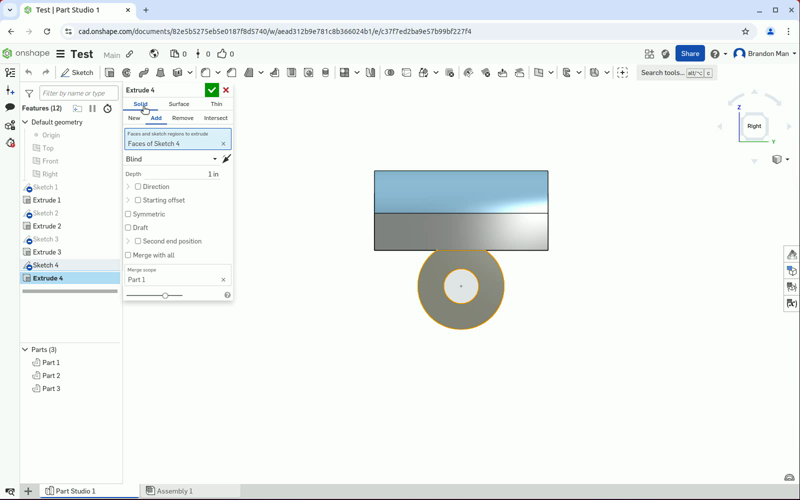
click(143, 106)
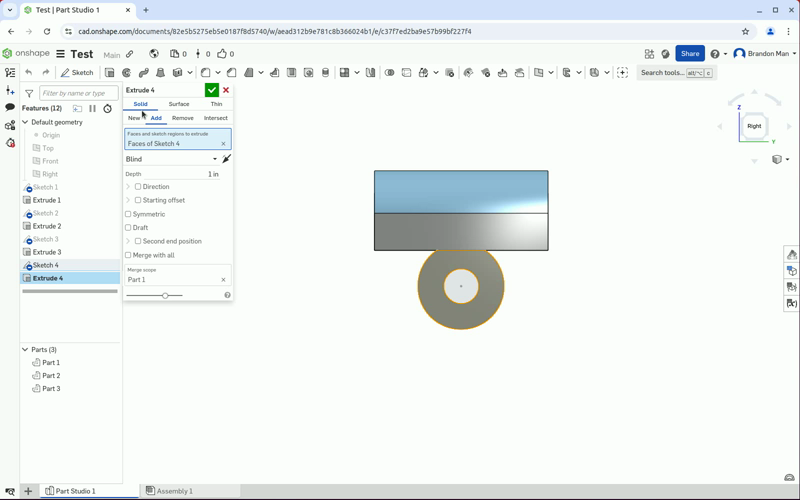
mouse_move(137, 120)
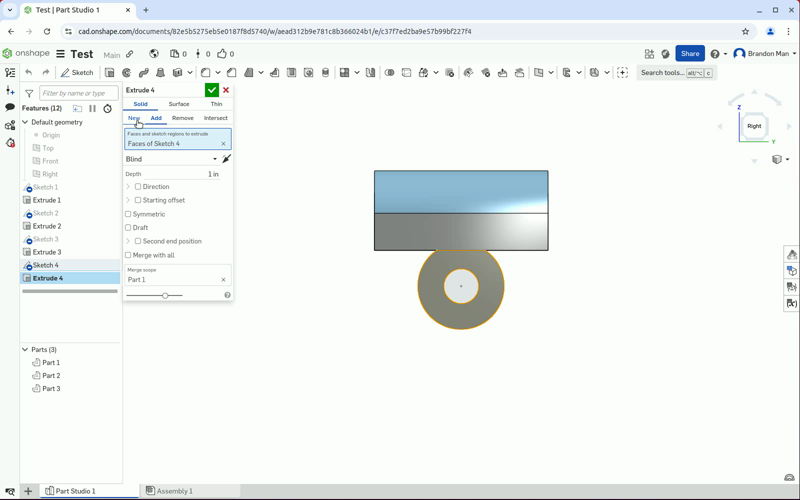
click(137, 120)
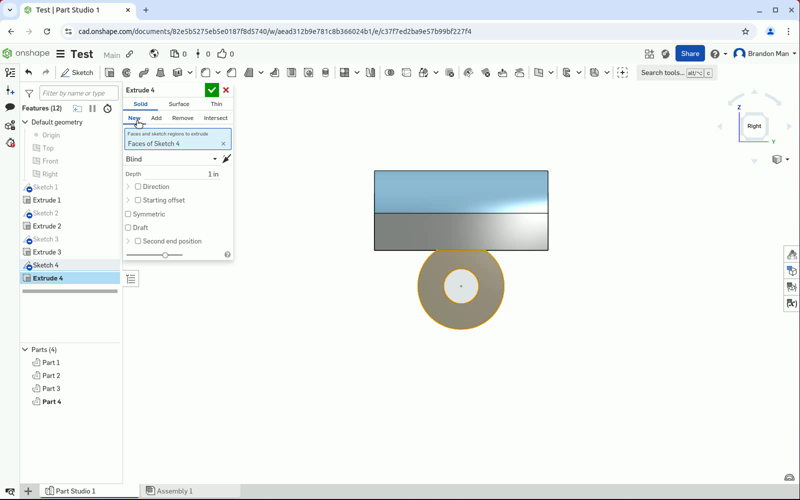
key(tab, 4)
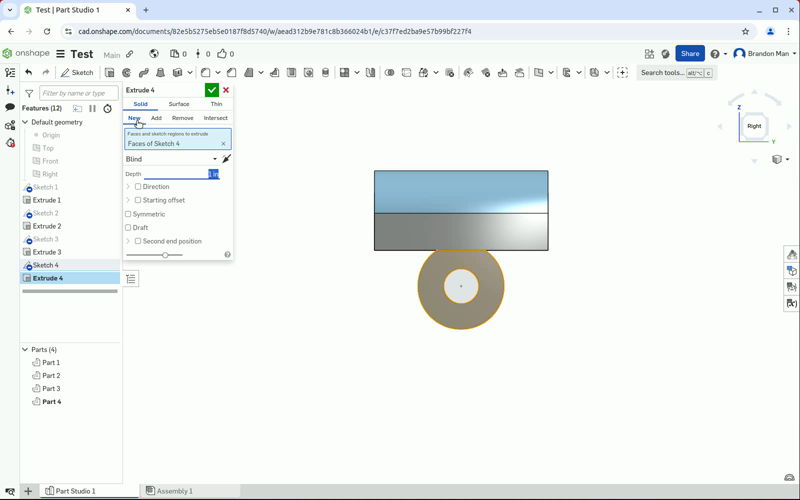
text(35.626)
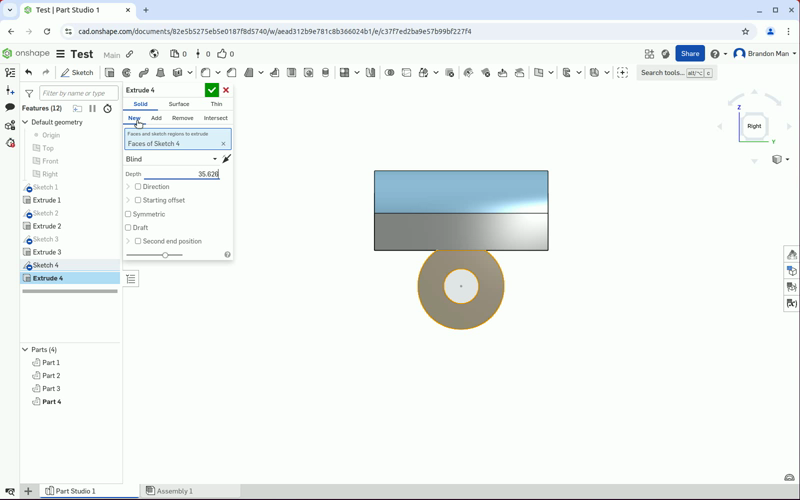
key(tab, 3)
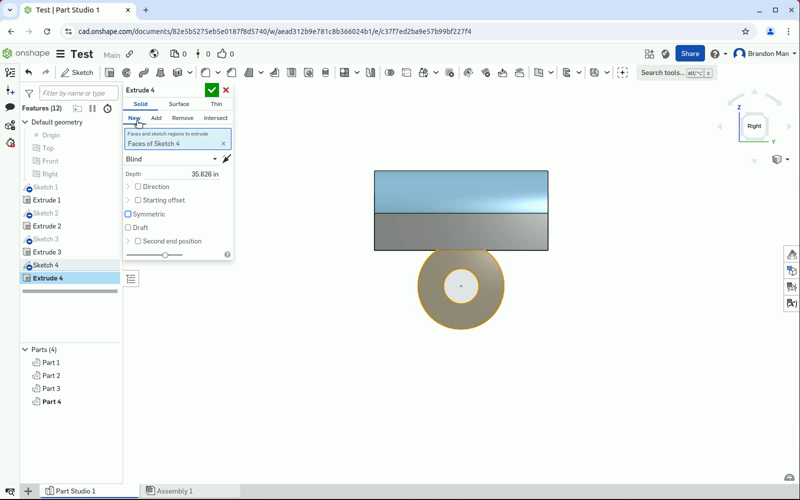
key(space)
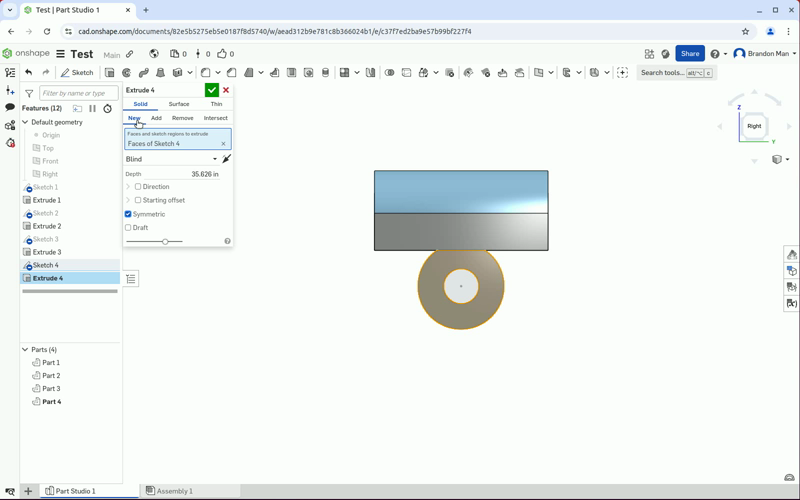
key(enter)
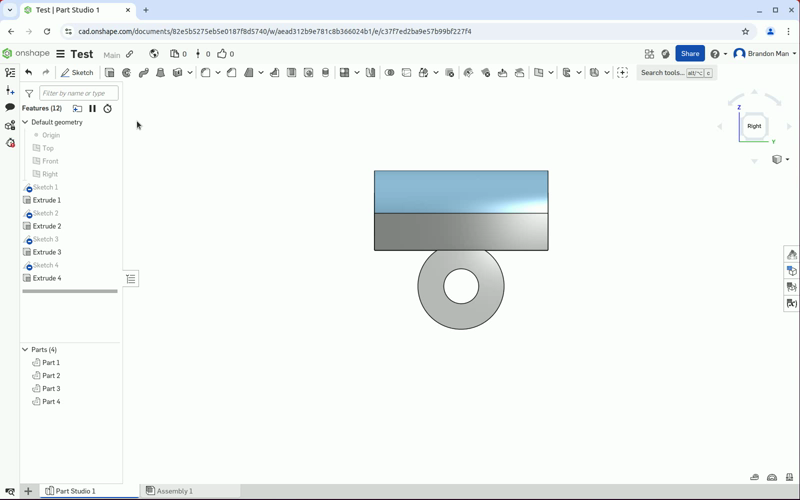
key(shift+h)
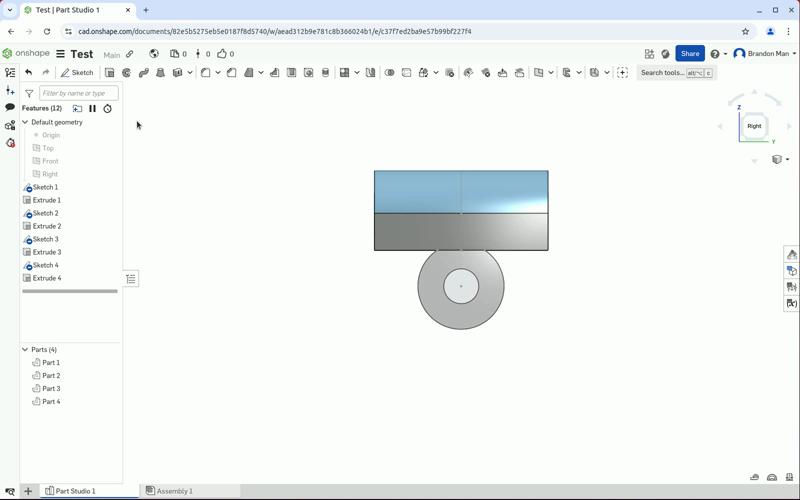
key(shift+h)
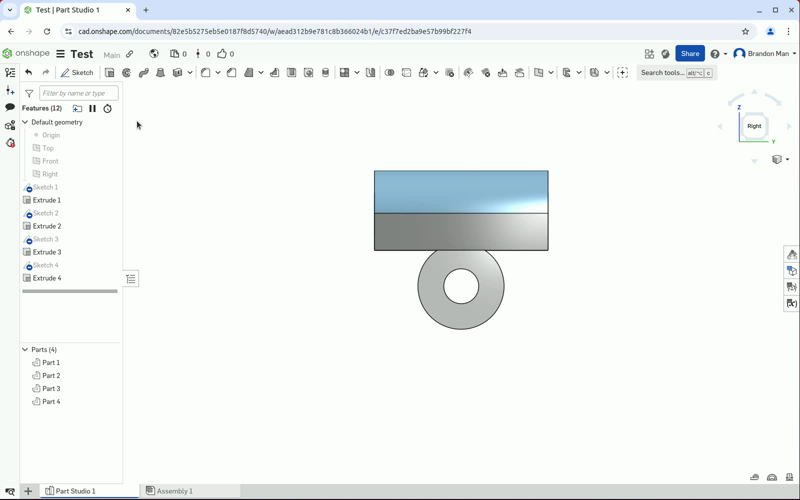
mouse_move(73, 189)
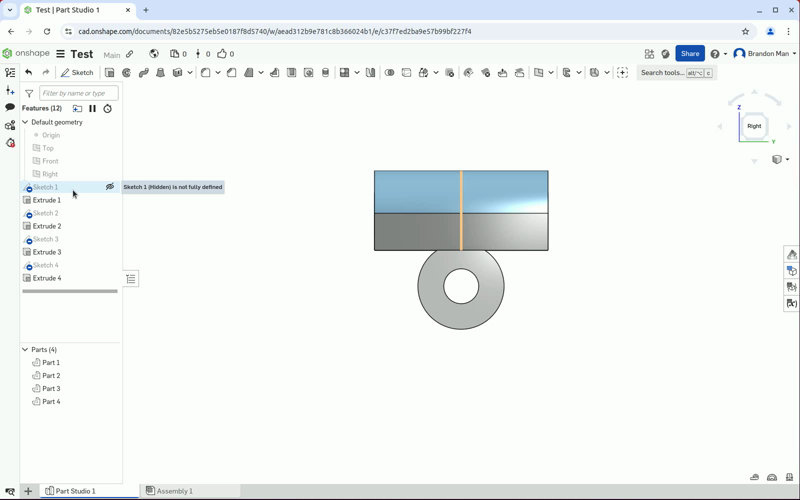
click(73, 189)
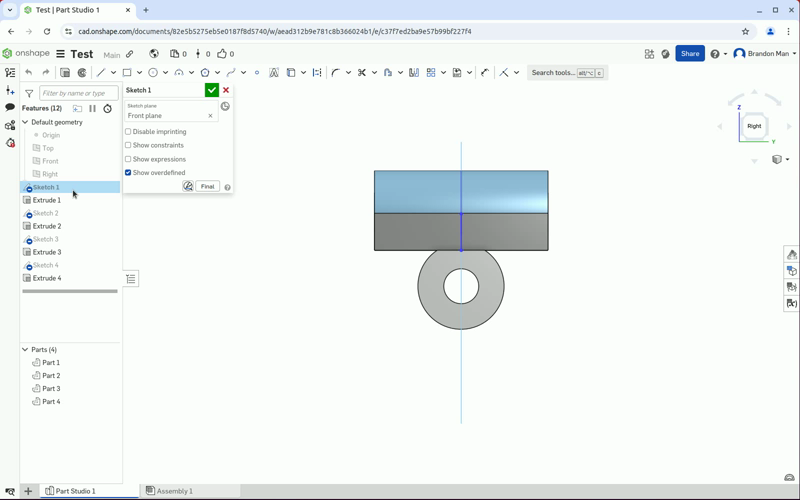
mouse_move(229, 92)
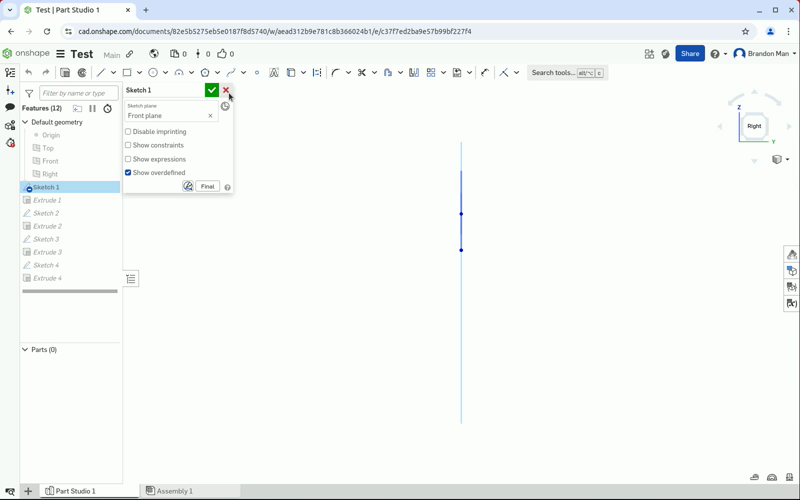
click(229, 92)
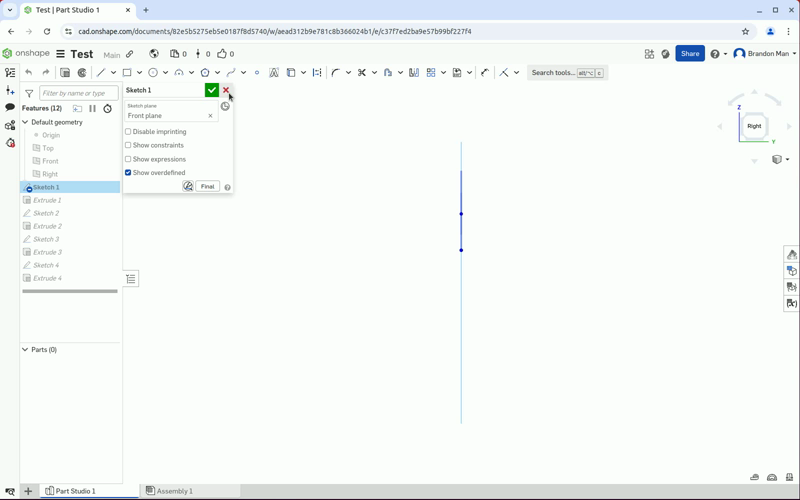
key(shift+s)
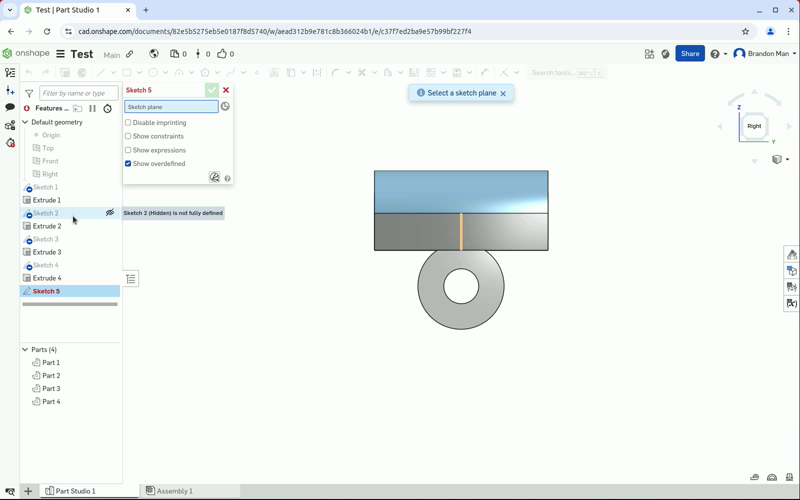
scroll(3)
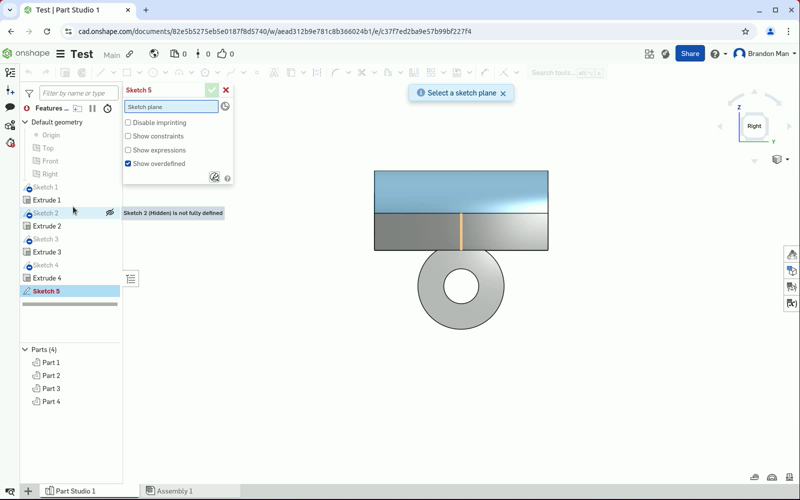
mouse_move(73, 176)
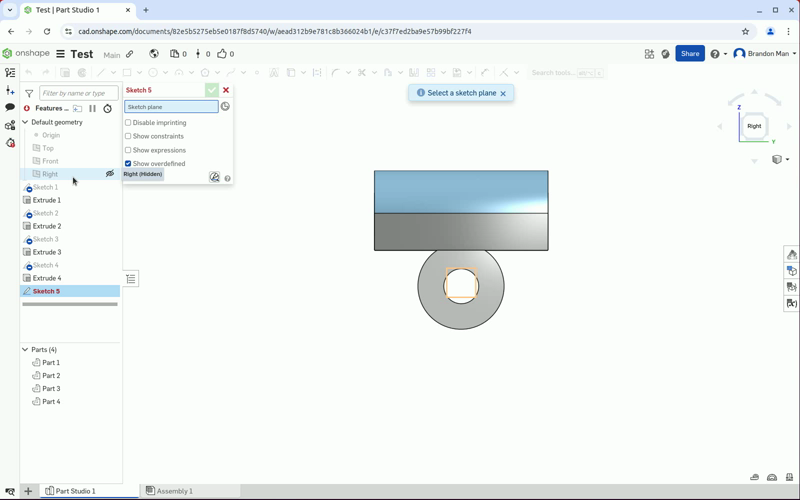
click(73, 176)
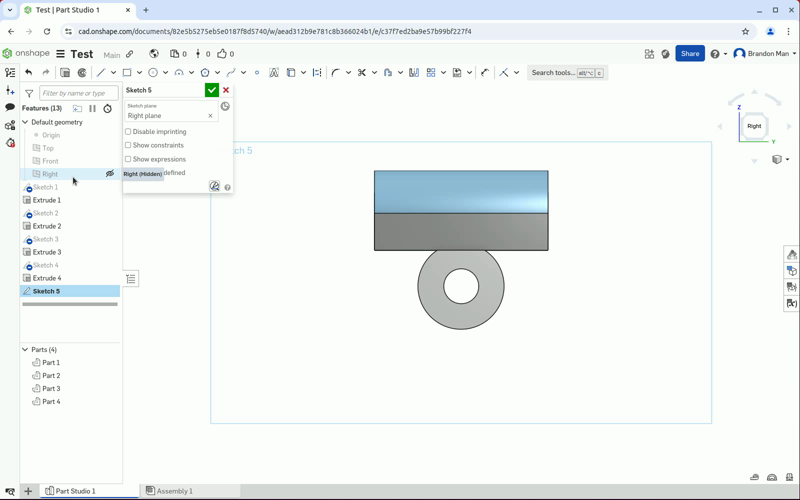
mouse_move(73, 352)
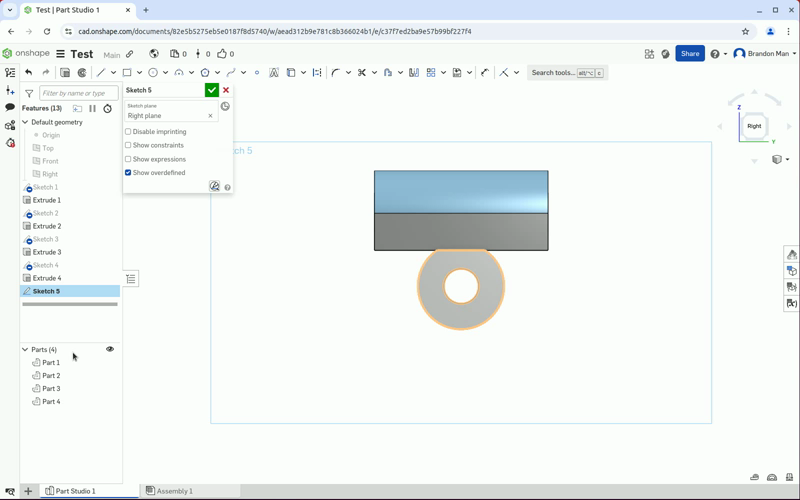
key(y)
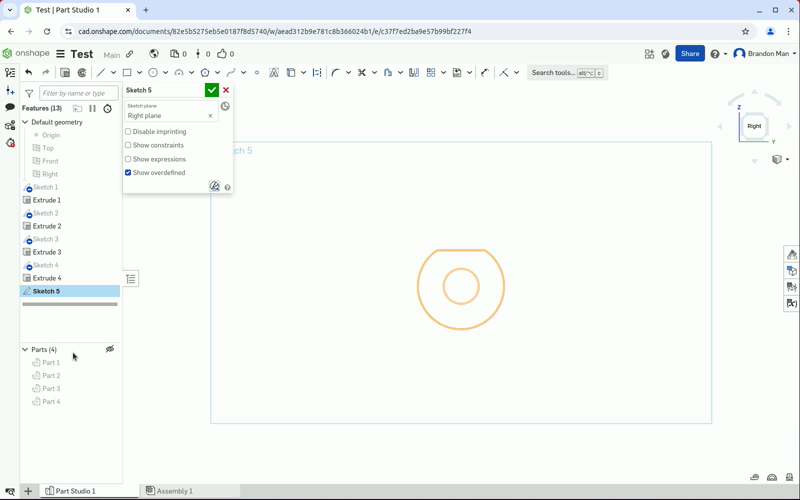
key(a)
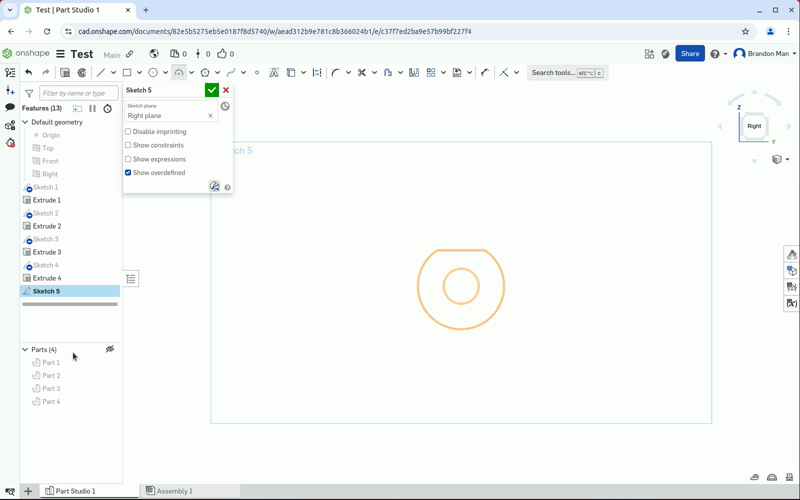
key_down(shift)
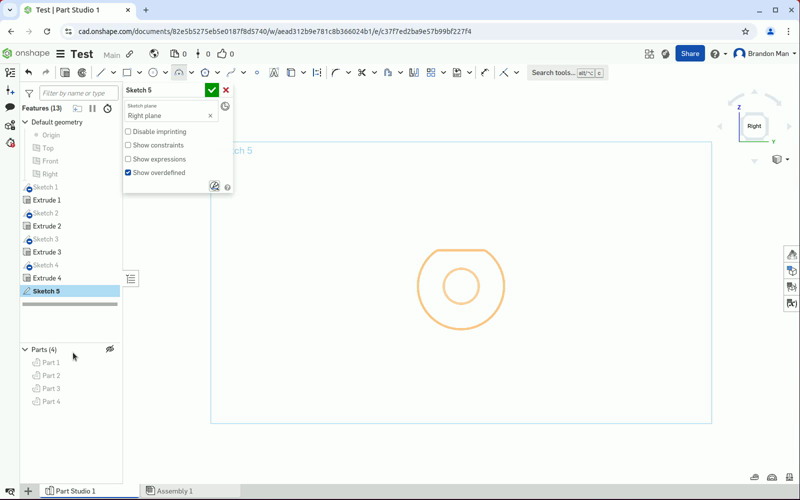
mouse_move(417, 286)
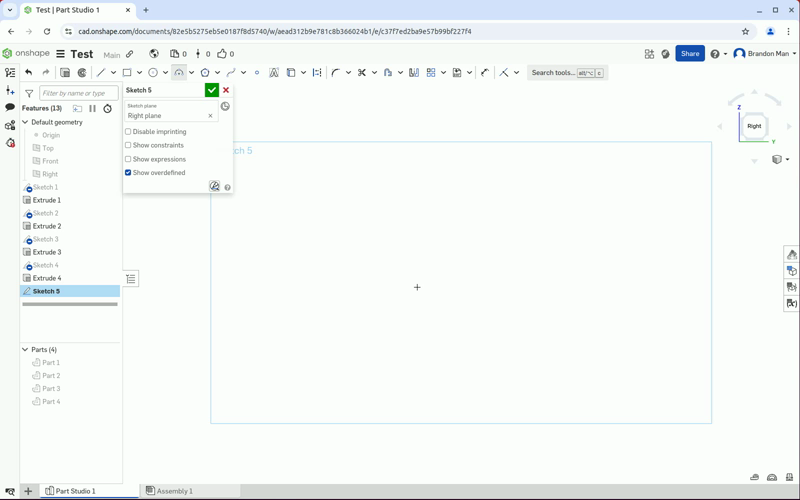
click(417, 286)
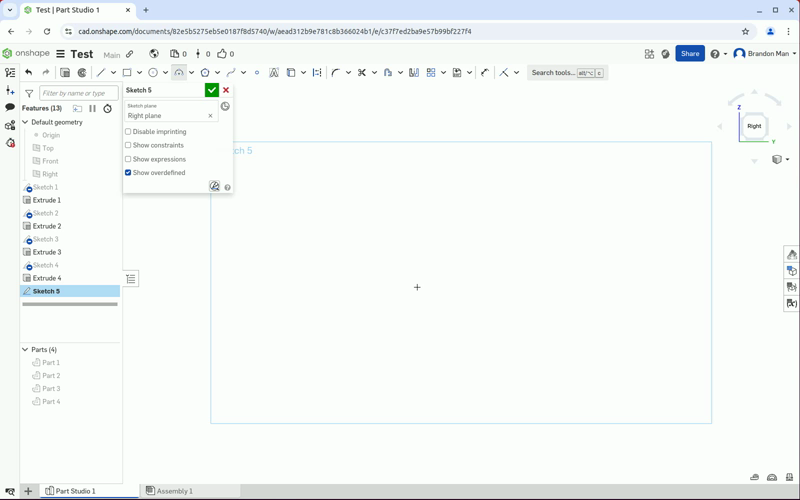
key_up(shift)
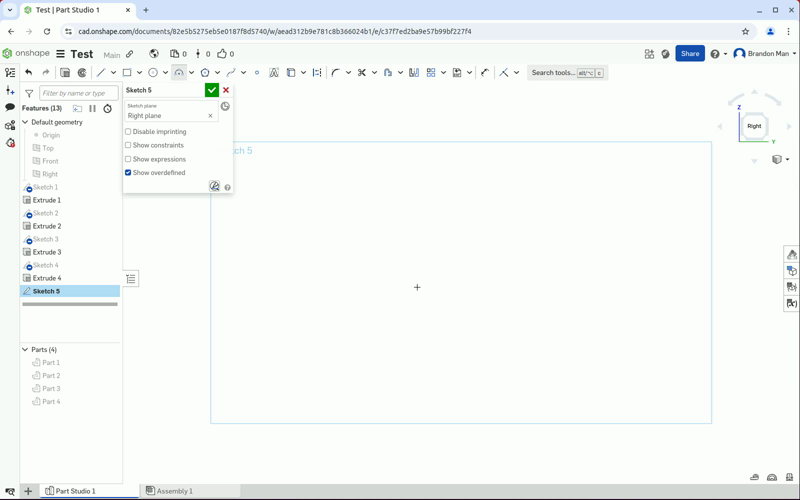
key_down(shift)
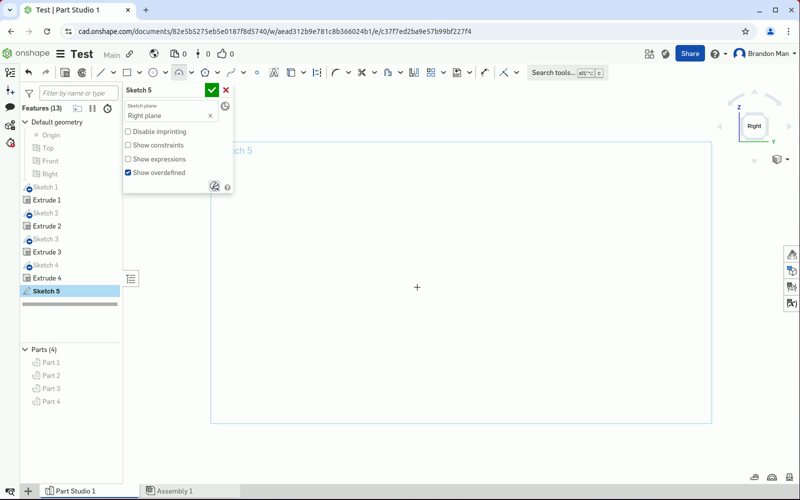
mouse_move(437, 249)
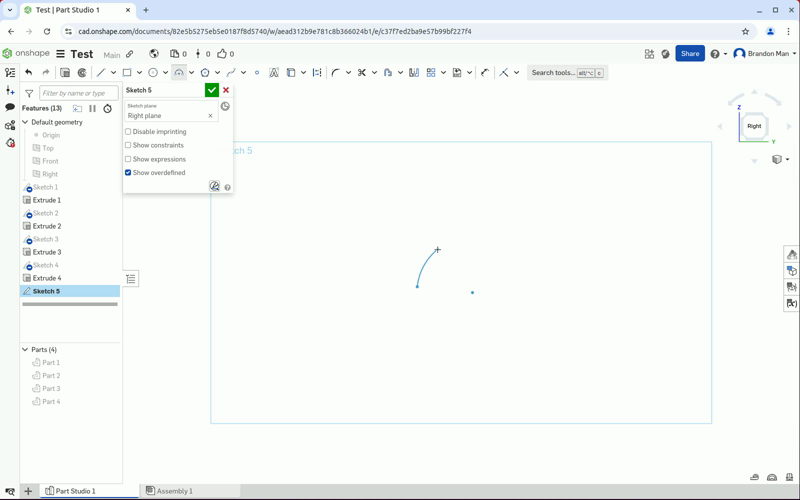
click(437, 249)
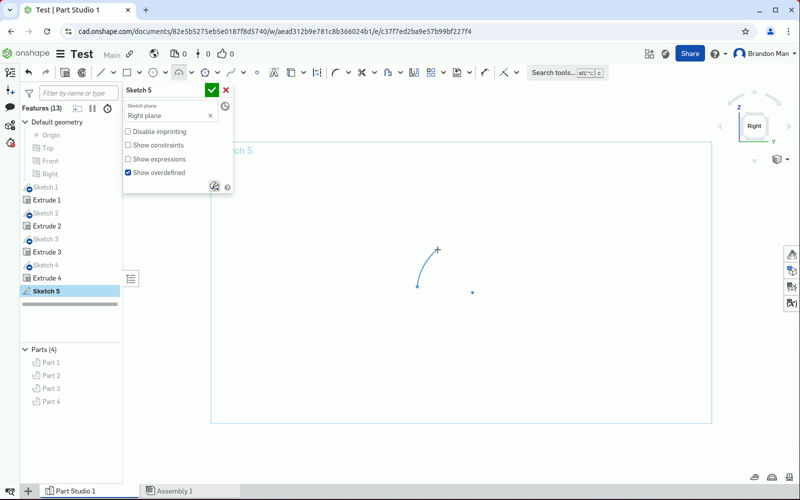
mouse_move(422, 265)
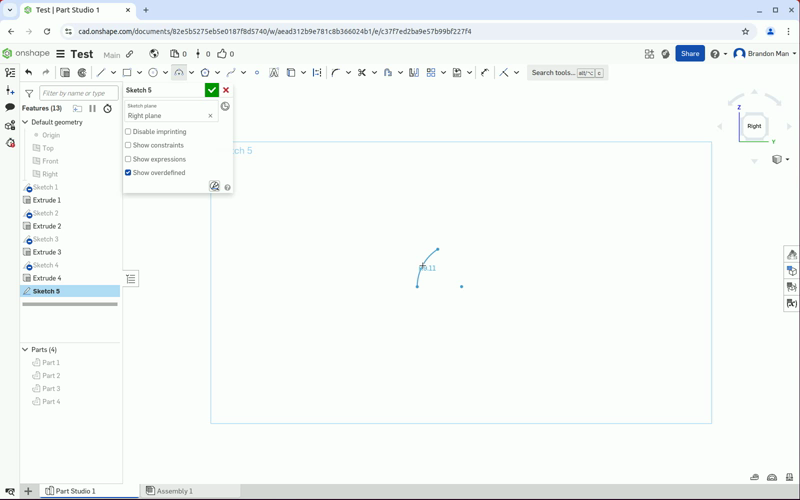
click(422, 265)
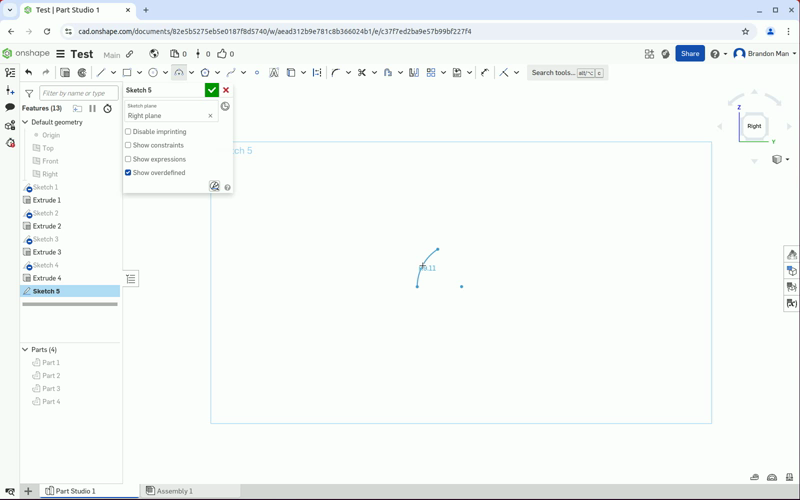
key_up(shift)
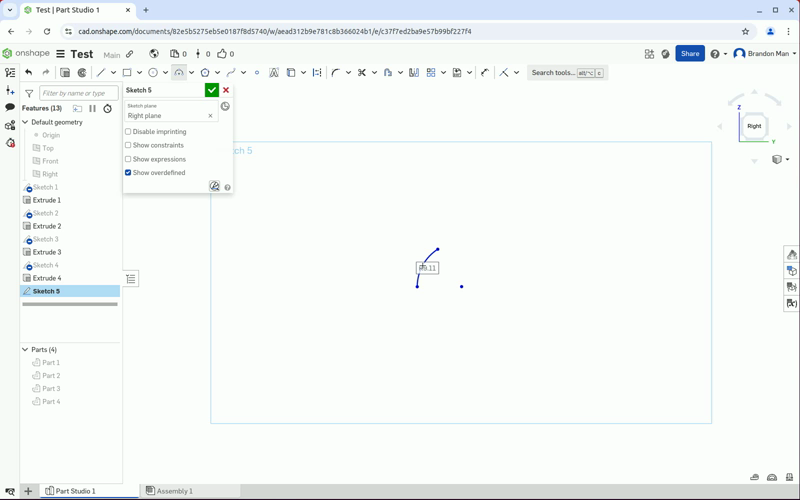
key(esc)
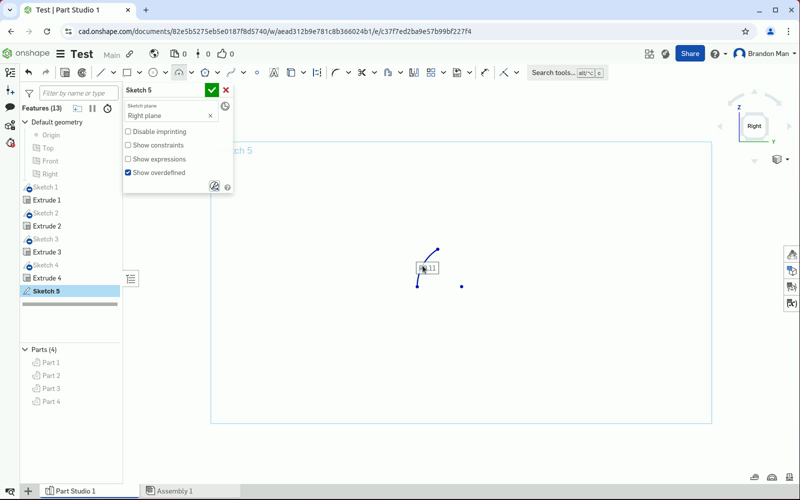
key(l)
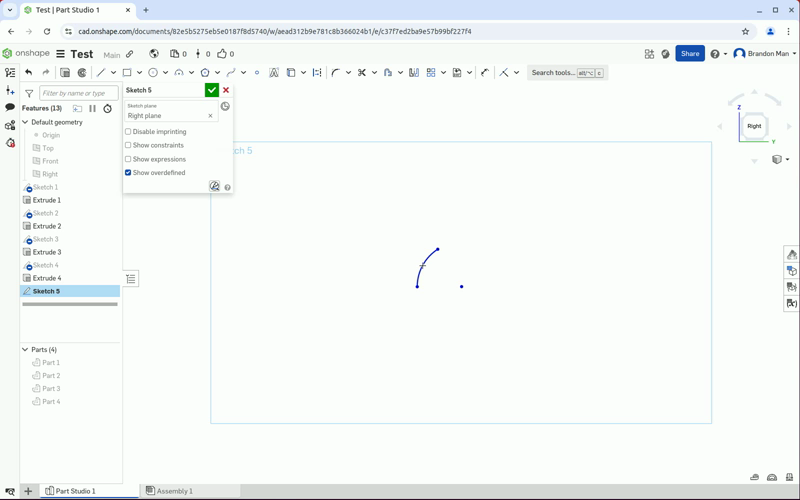
mouse_move(437, 249)
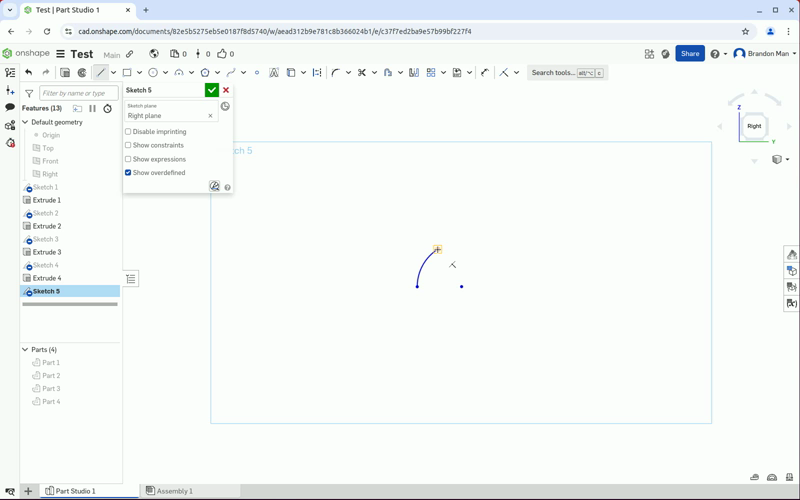
click(437, 249)
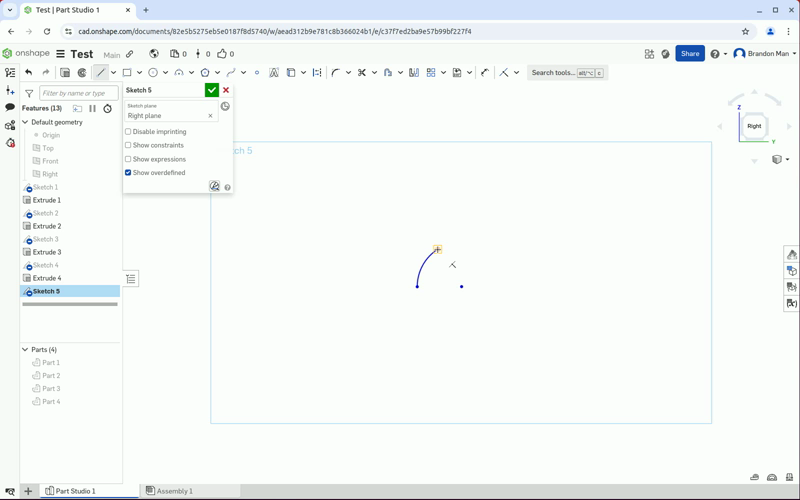
key_down(shift)
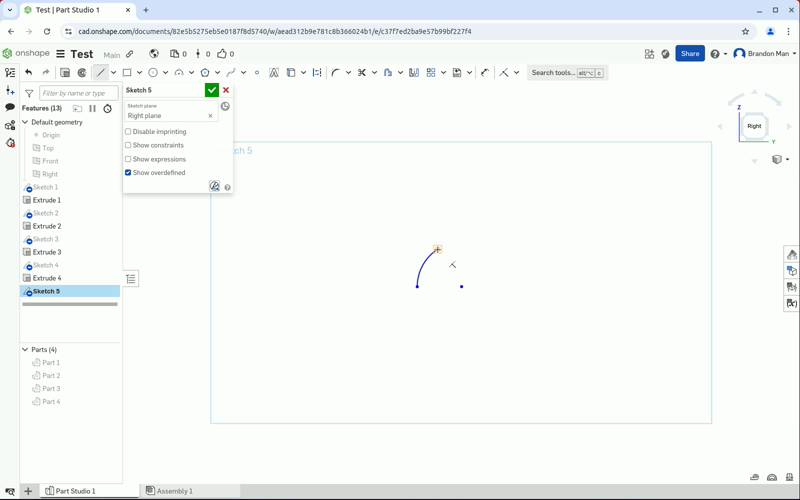
mouse_move(467, 249)
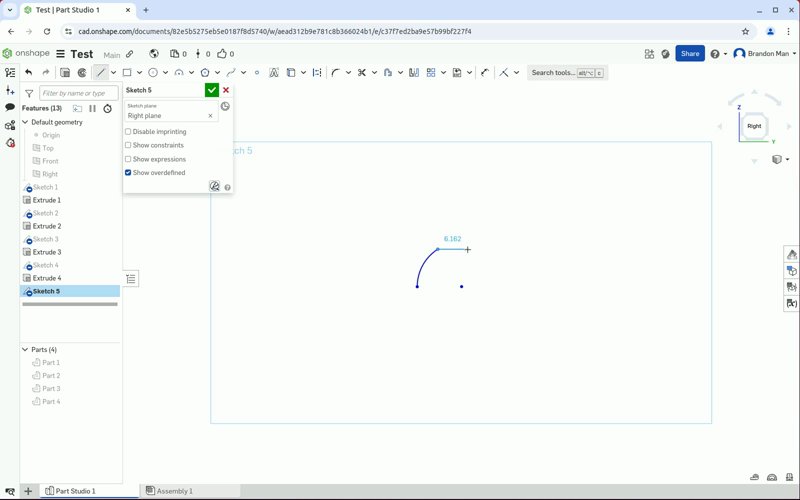
mouse_move(417, 249)
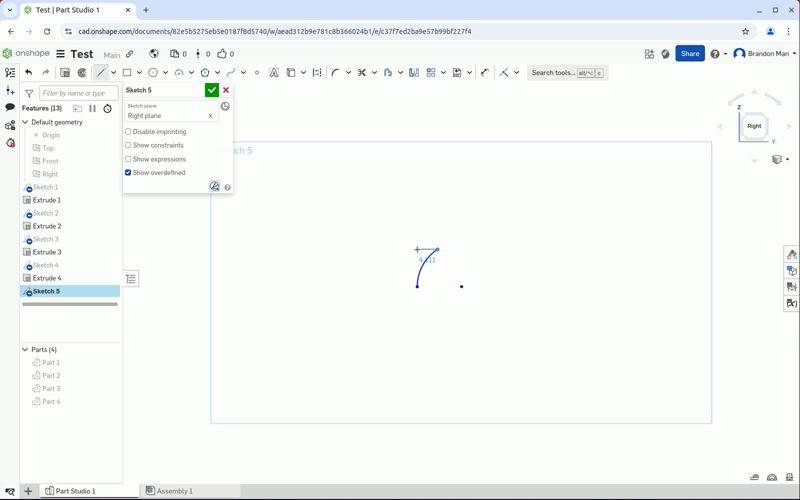
click(417, 249)
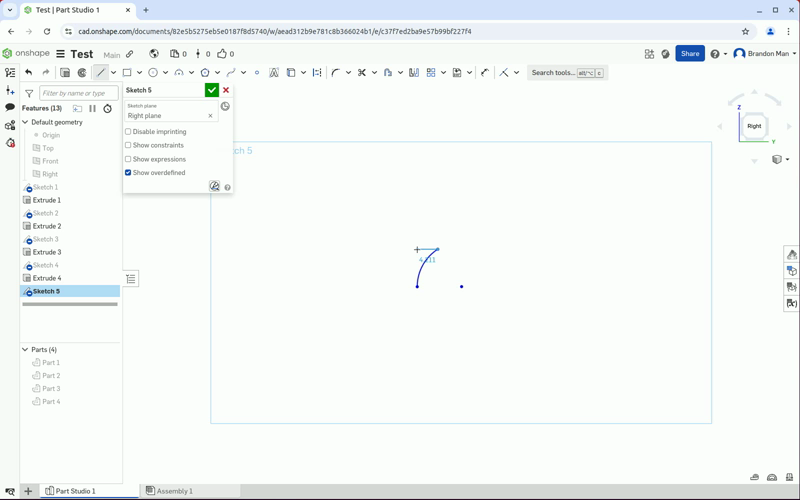
key_up(shift)
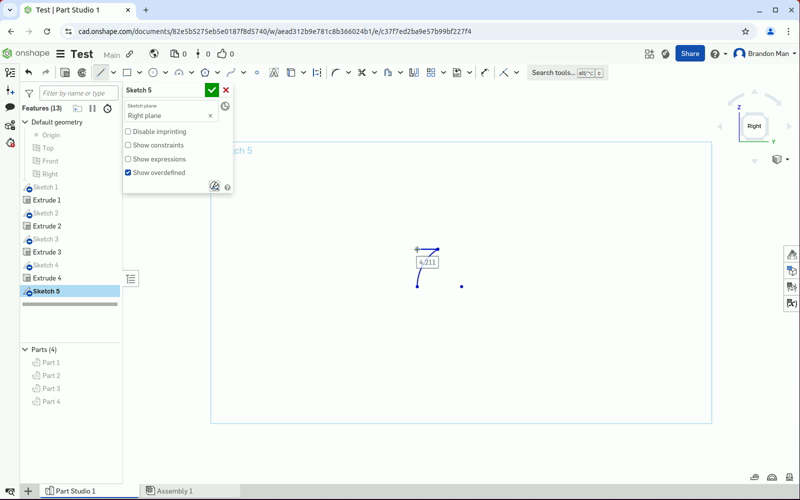
mouse_move(447, 249)
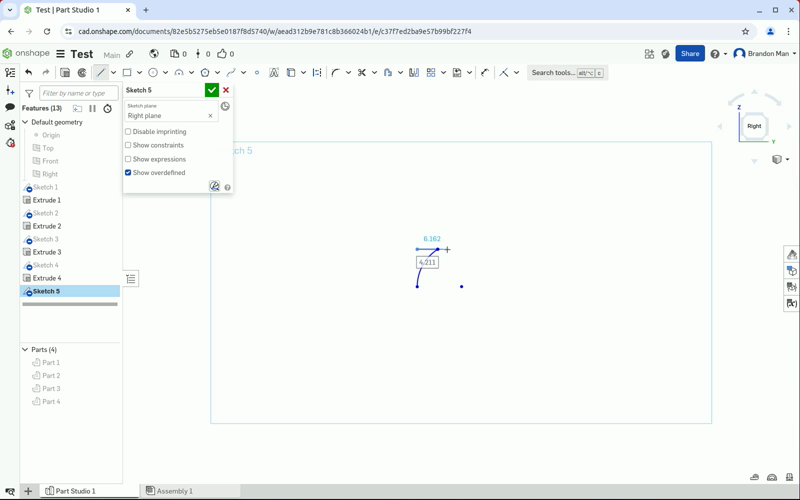
key_down(shift)
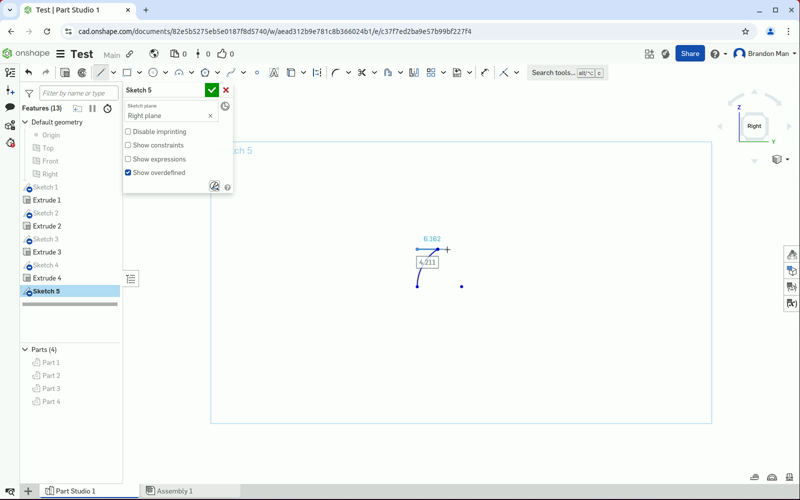
mouse_move(417, 286)
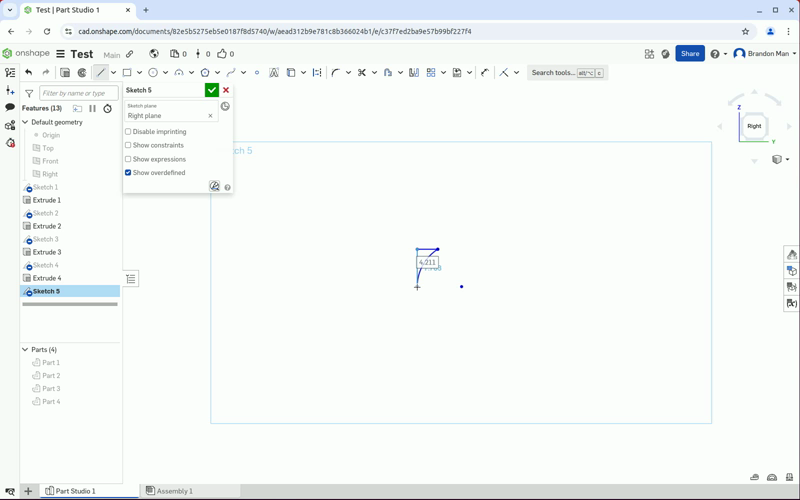
key_up(shift)
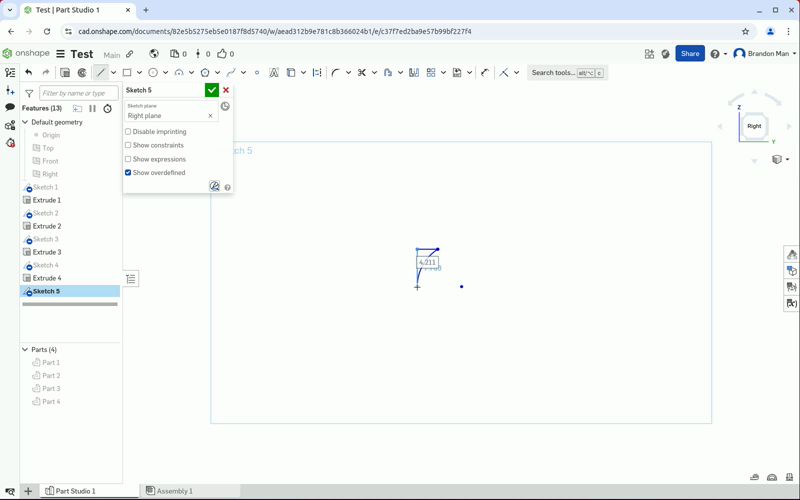
click(417, 286)
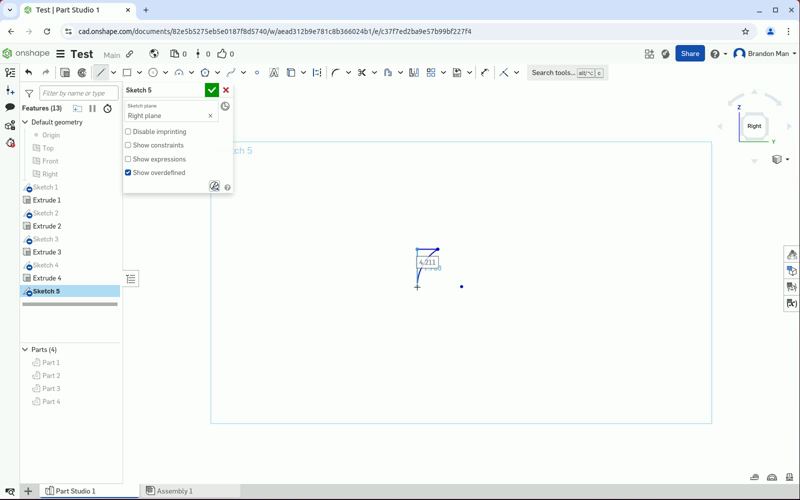
key(esc)
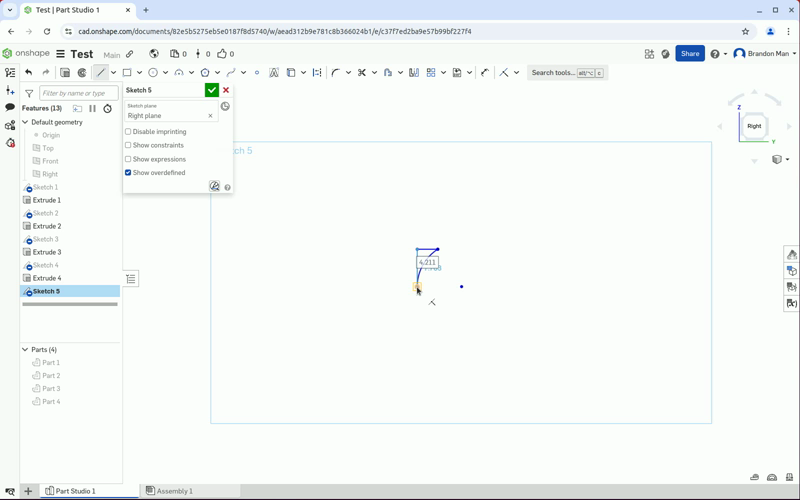
mouse_move(425, 255)
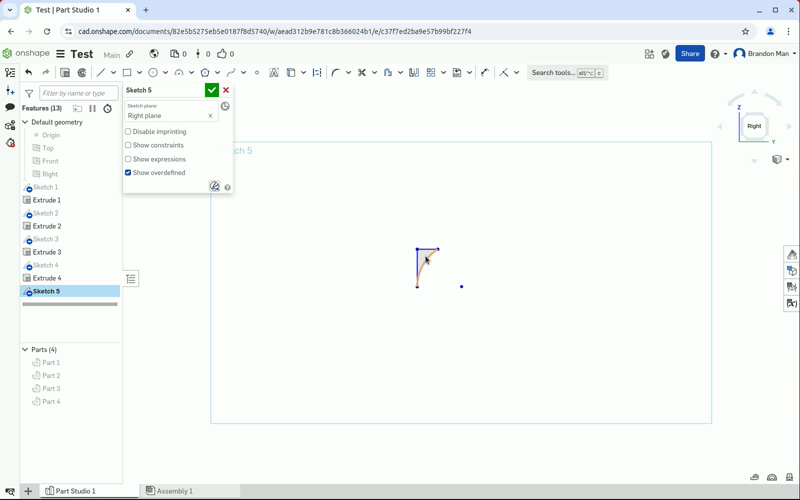
scroll(6)
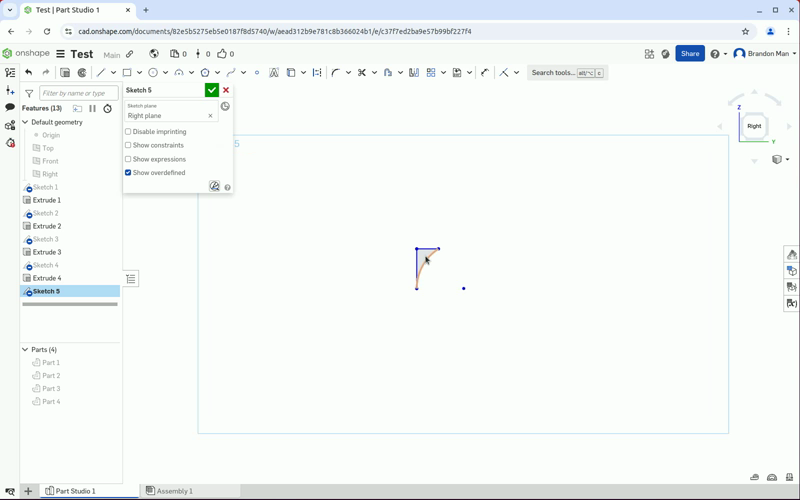
scroll(6)
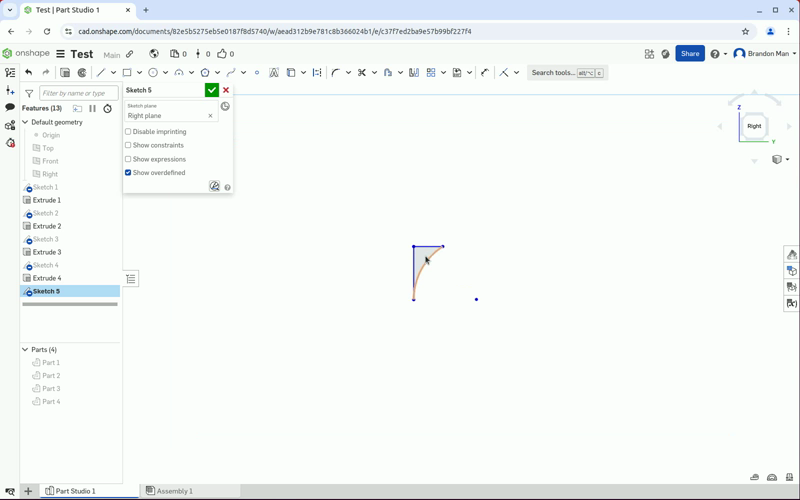
scroll(6)
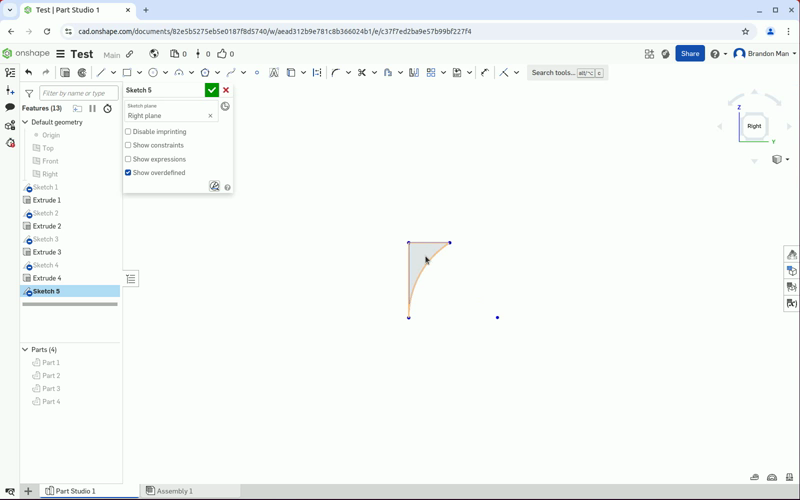
scroll(6)
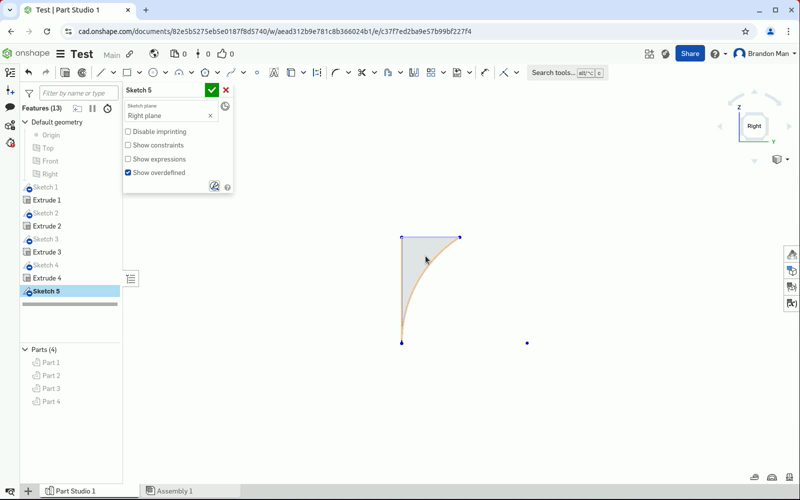
scroll(6)
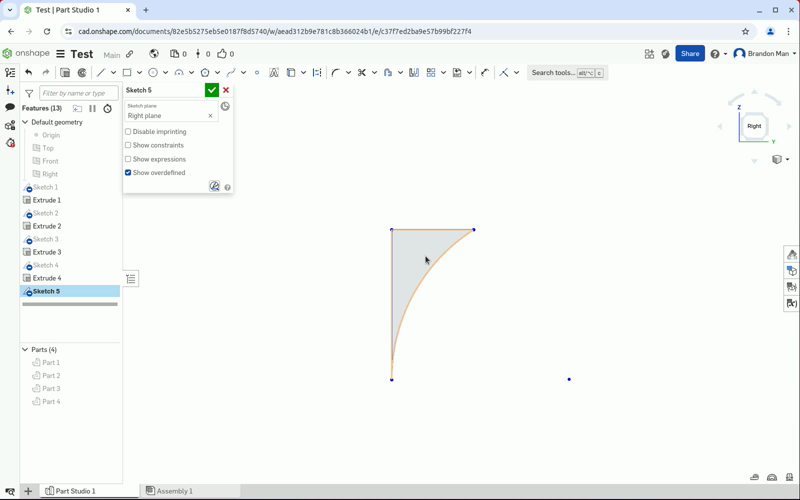
scroll(6)
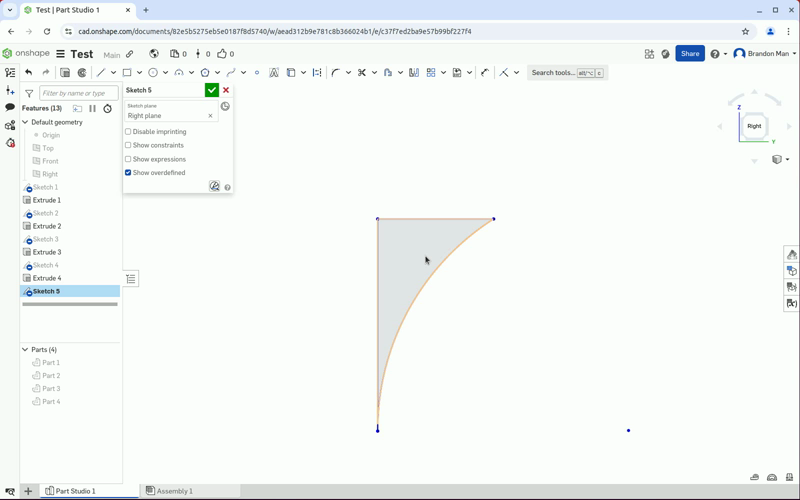
scroll(6)
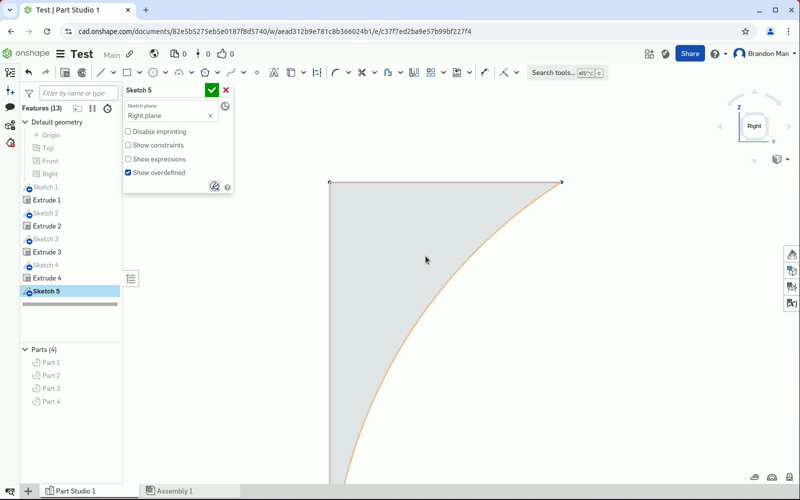
click(425, 255)
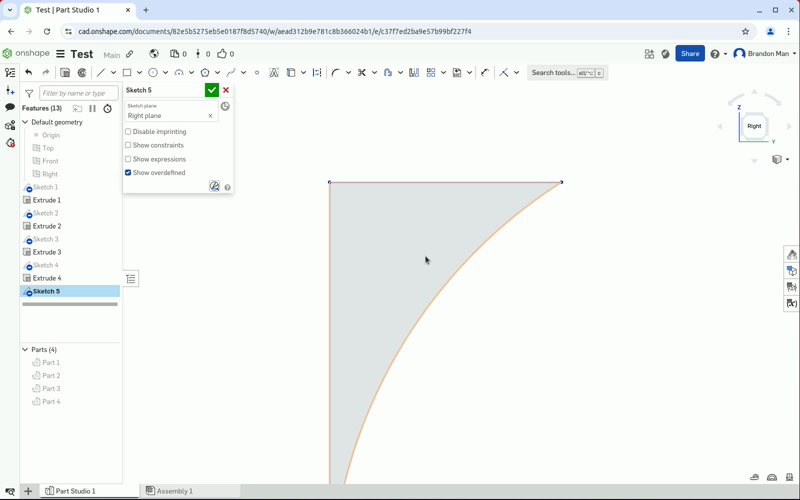
scroll(-6)
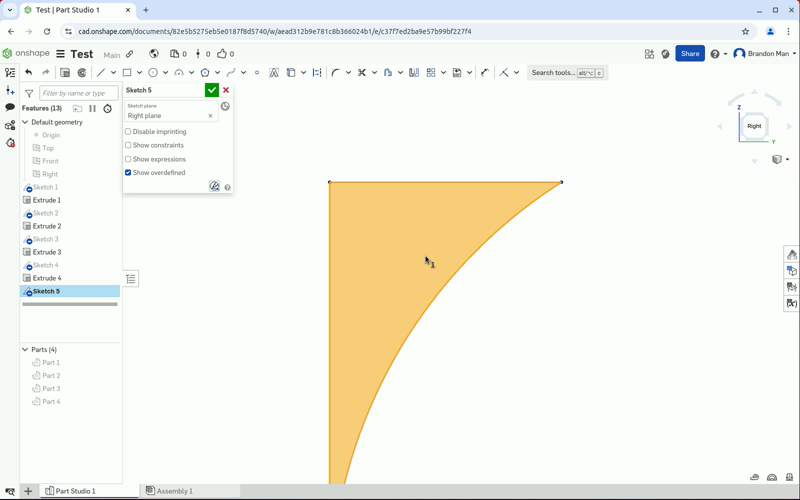
scroll(-6)
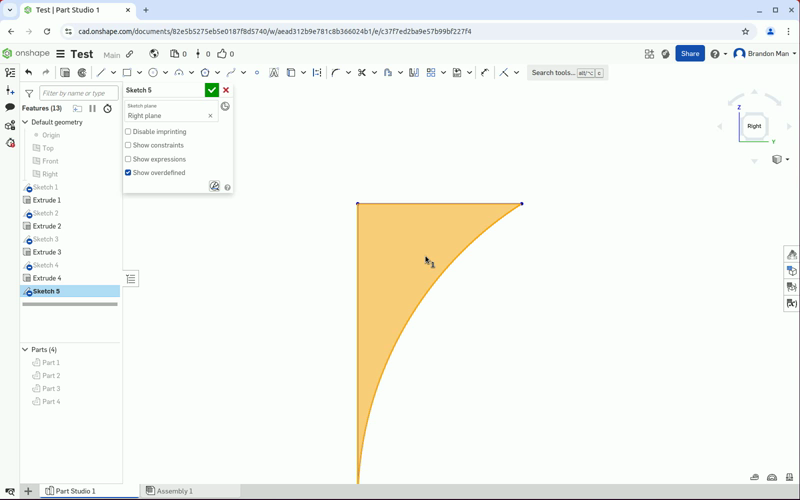
scroll(-6)
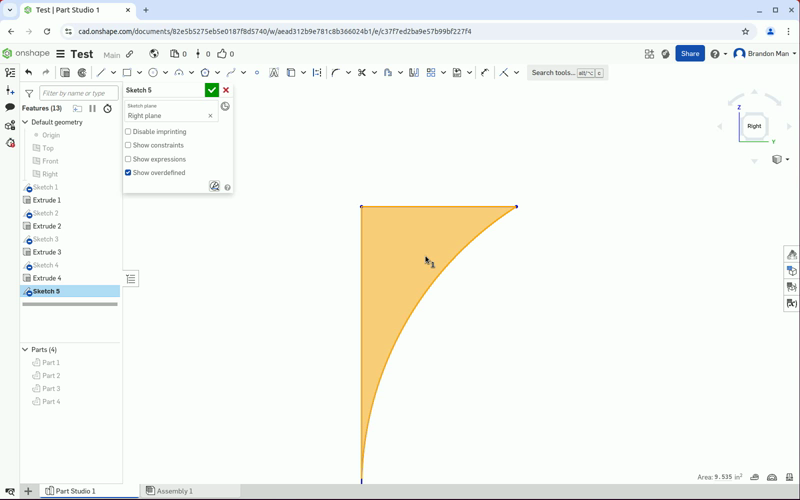
scroll(-6)
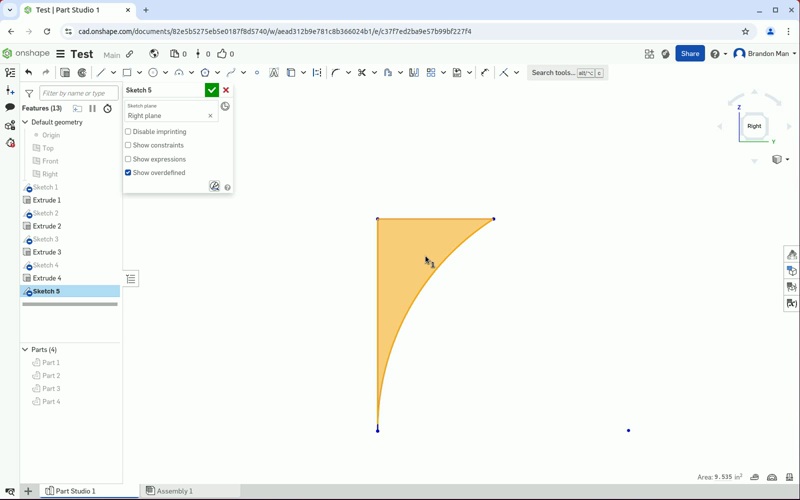
scroll(-6)
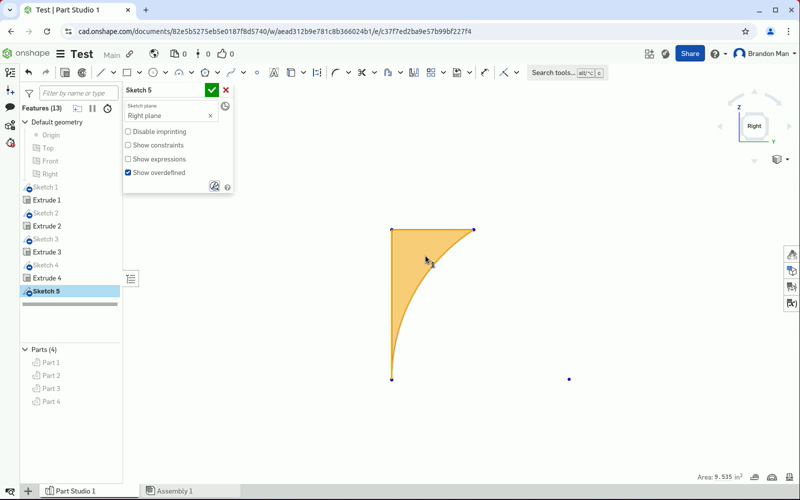
scroll(-6)
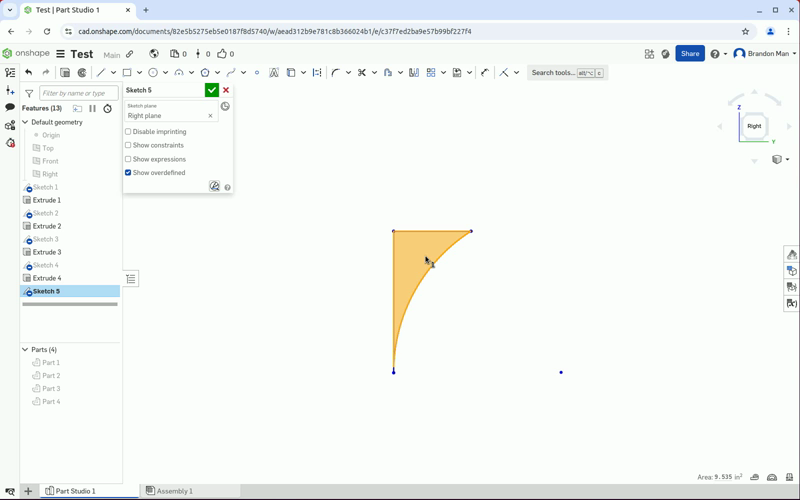
scroll(-6)
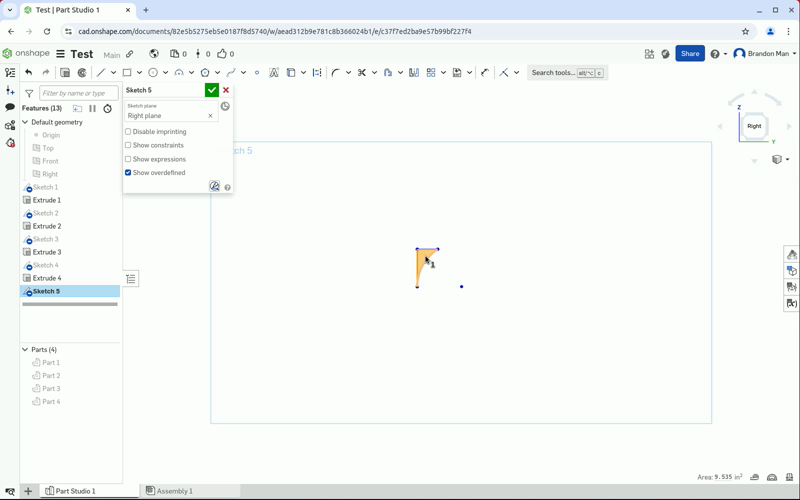
mouse_move(73, 352)
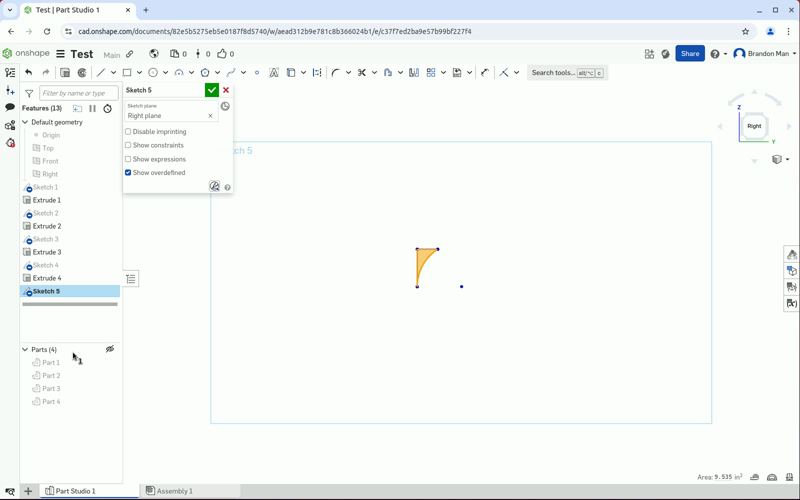
key(shift+y)
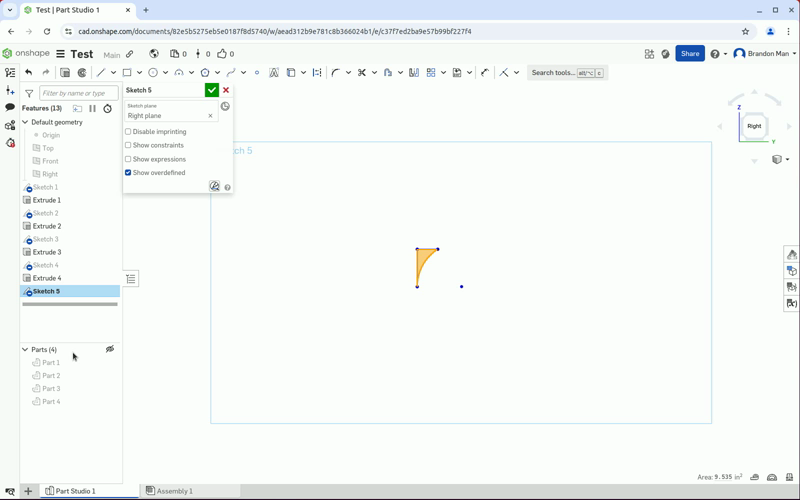
key(shift+e)
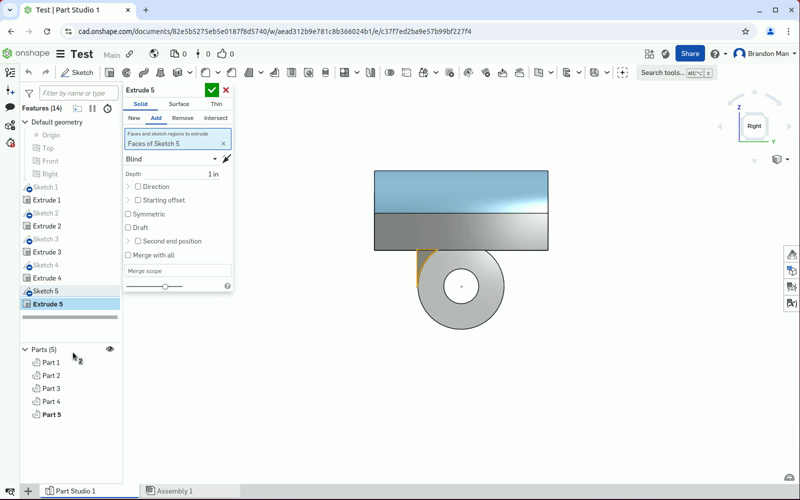
mouse_move(143, 106)
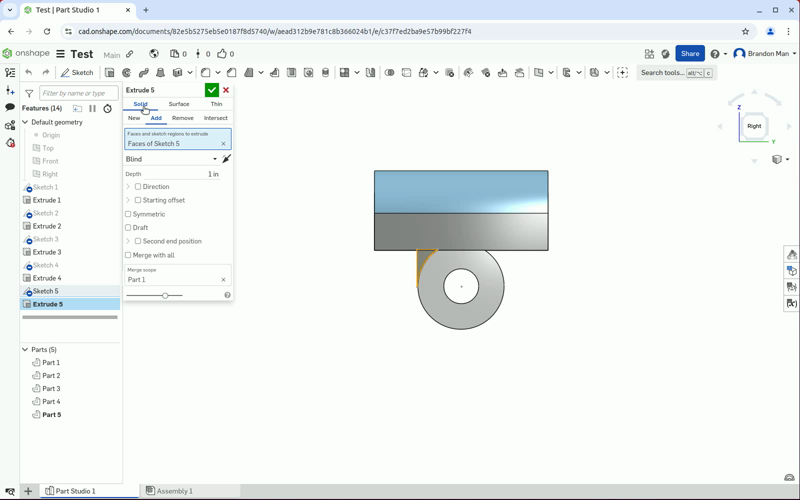
click(143, 106)
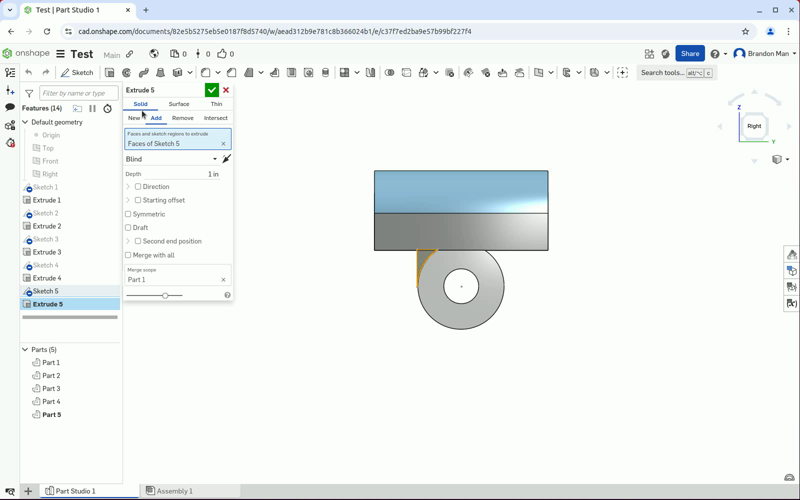
mouse_move(137, 120)
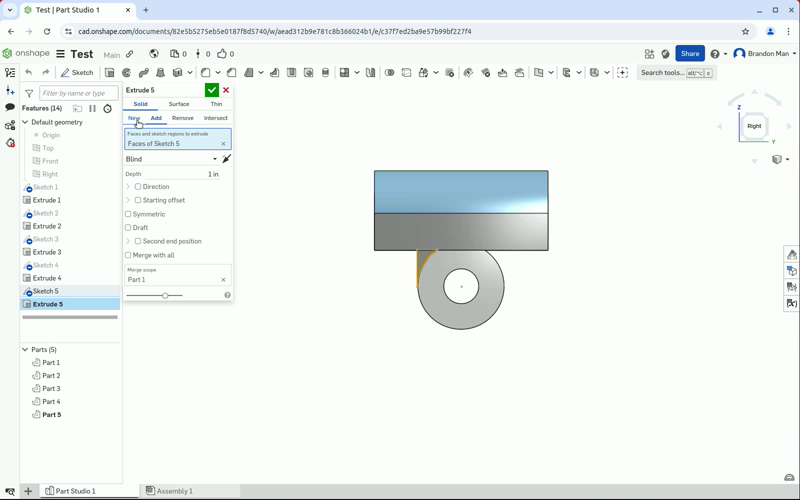
click(137, 120)
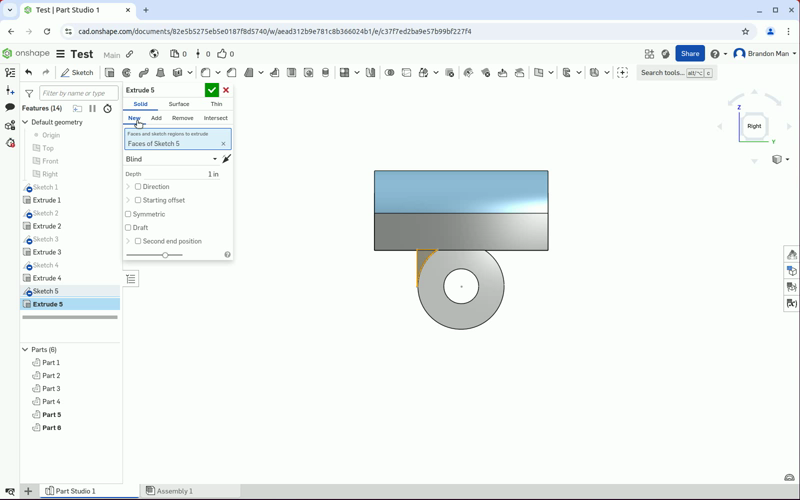
key(tab, 4)
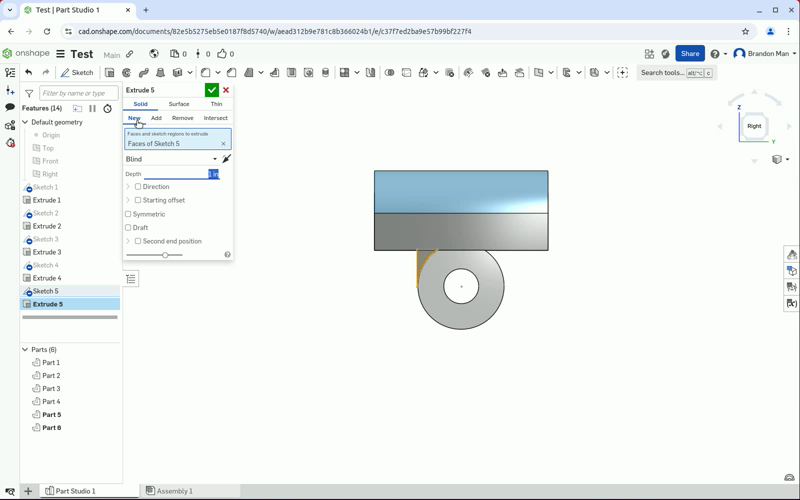
text(35.626)
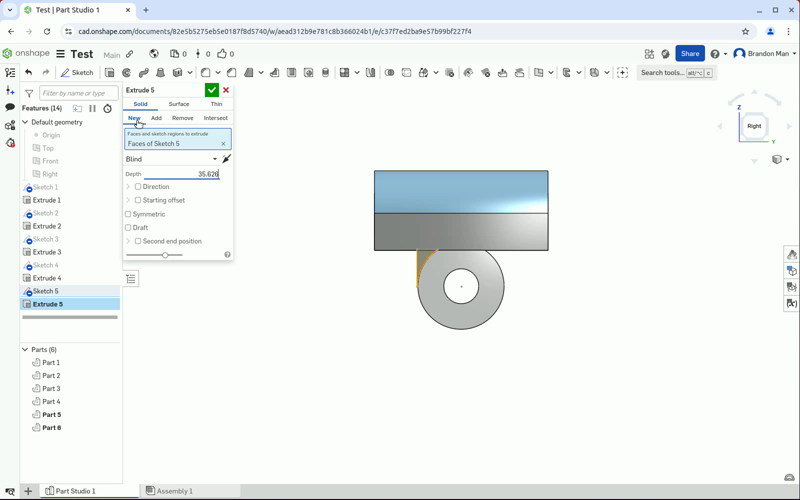
key(tab, 3)
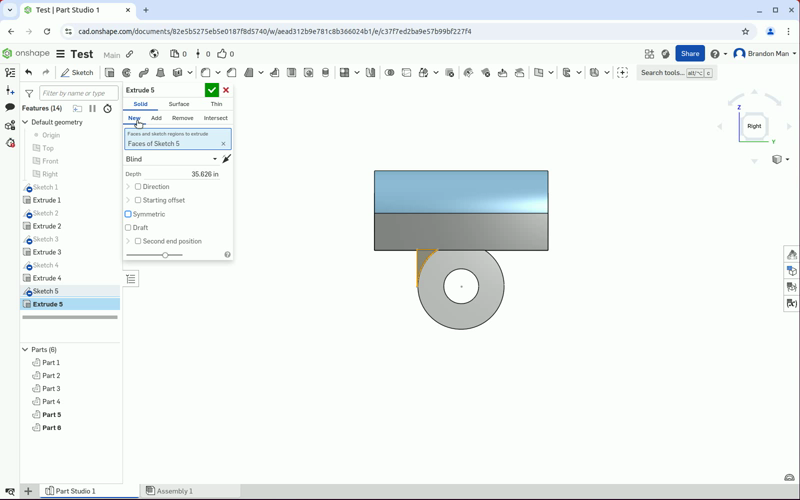
key(space)
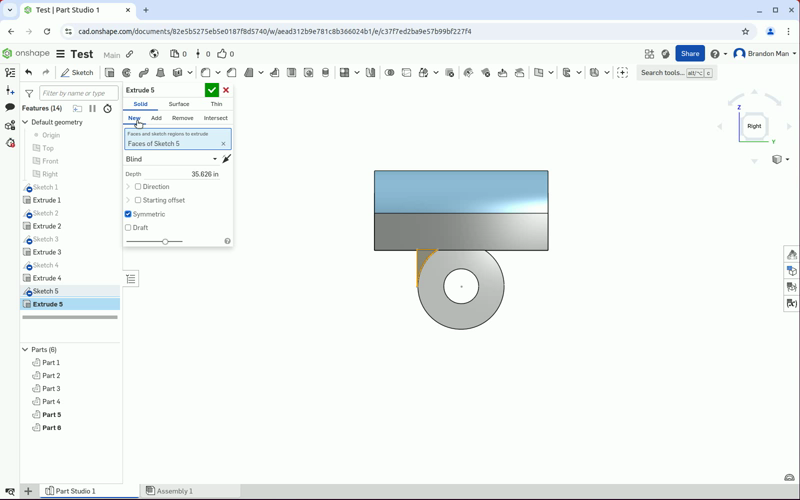
key(enter)
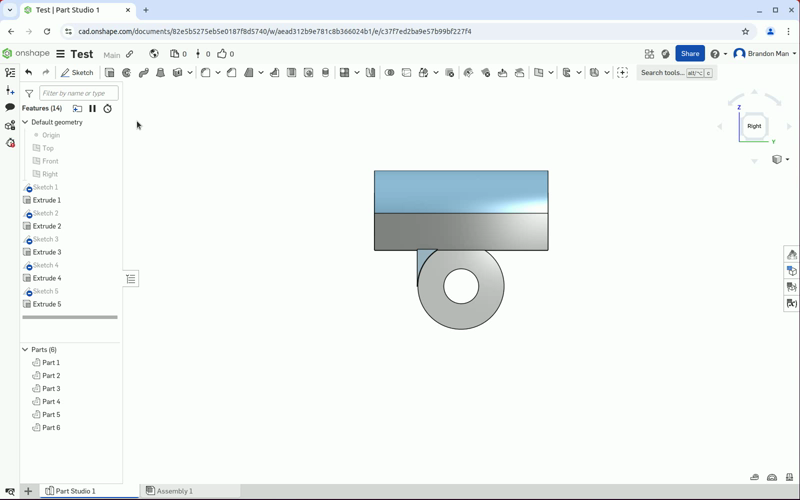
key(shift+h)
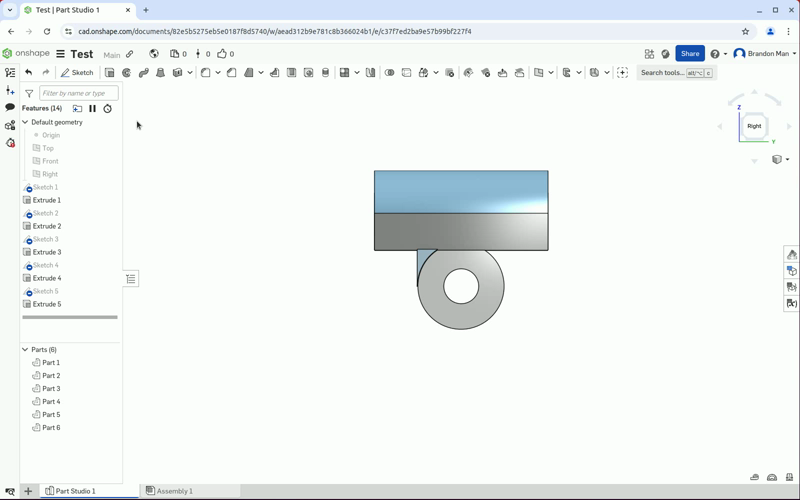
key(shift+h)
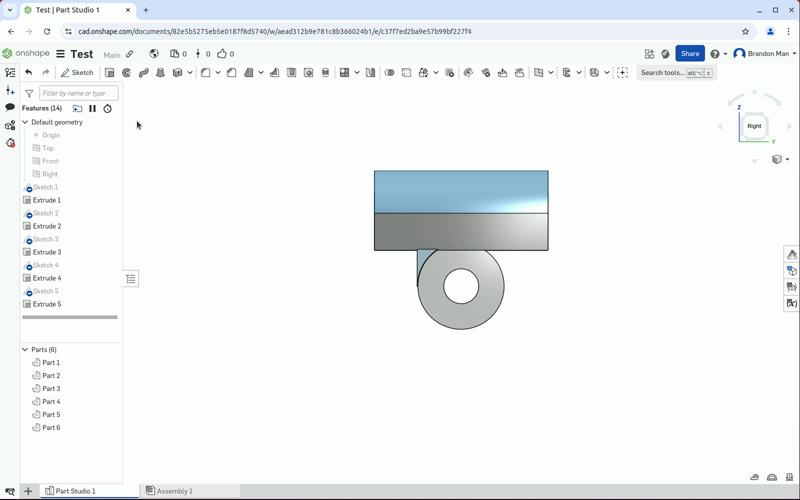
mouse_move(73, 189)
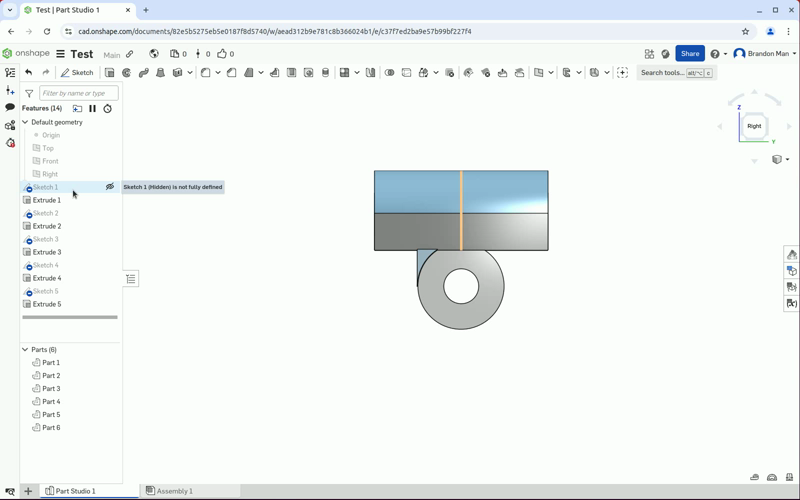
click(73, 189)
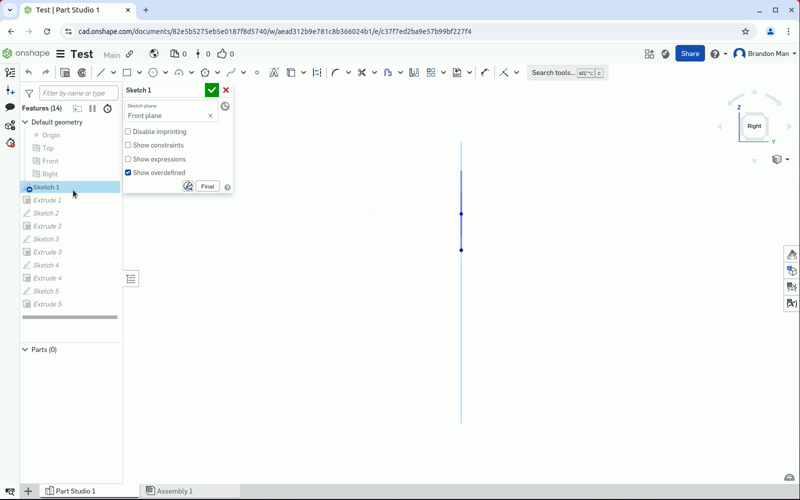
mouse_move(229, 92)
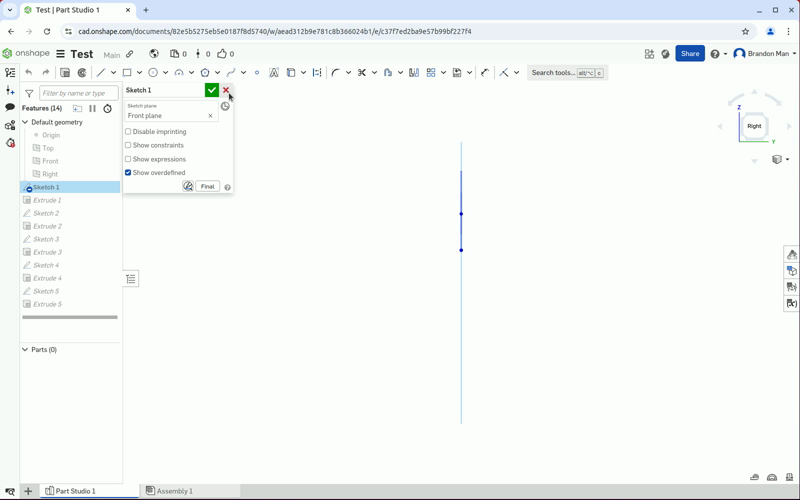
click(229, 92)
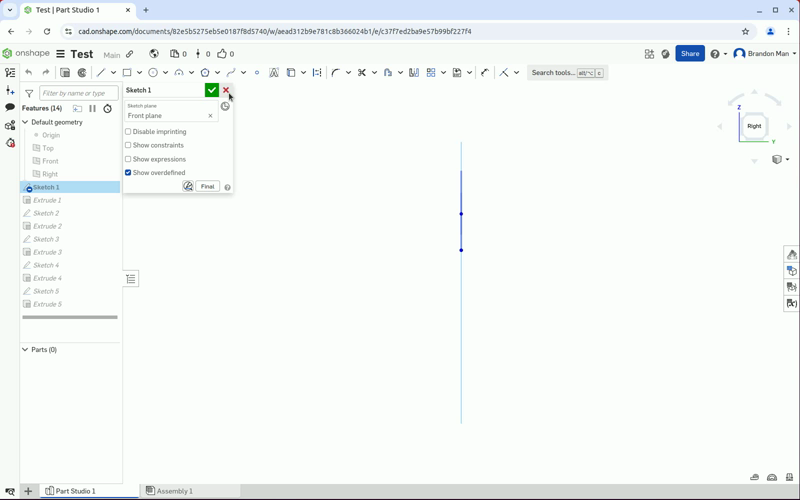
key(shift+s)
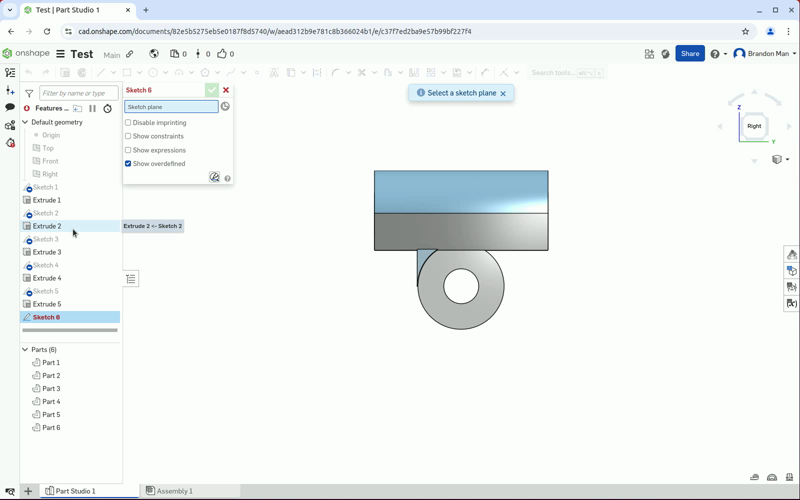
scroll(3)
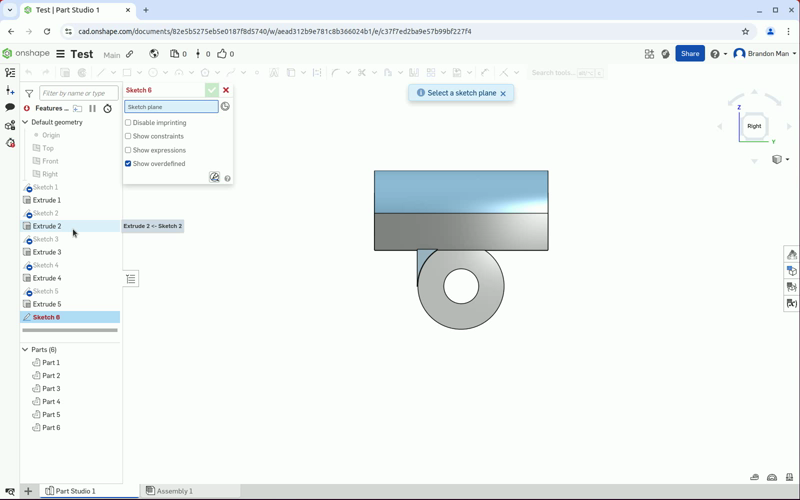
mouse_move(73, 176)
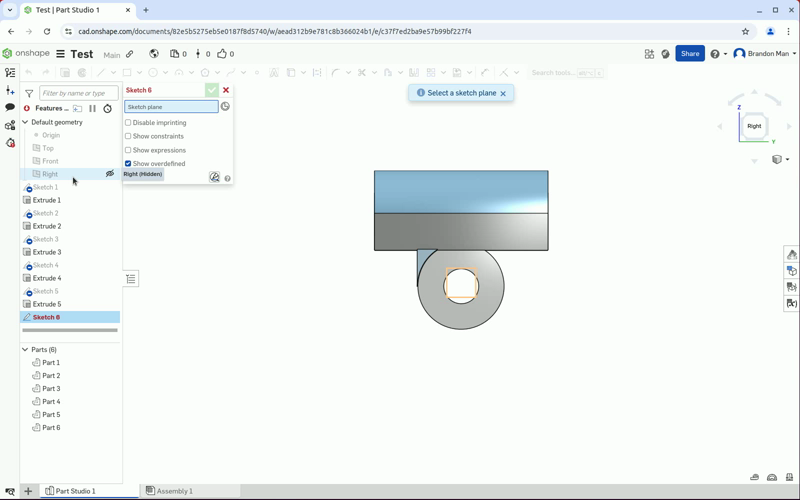
click(73, 176)
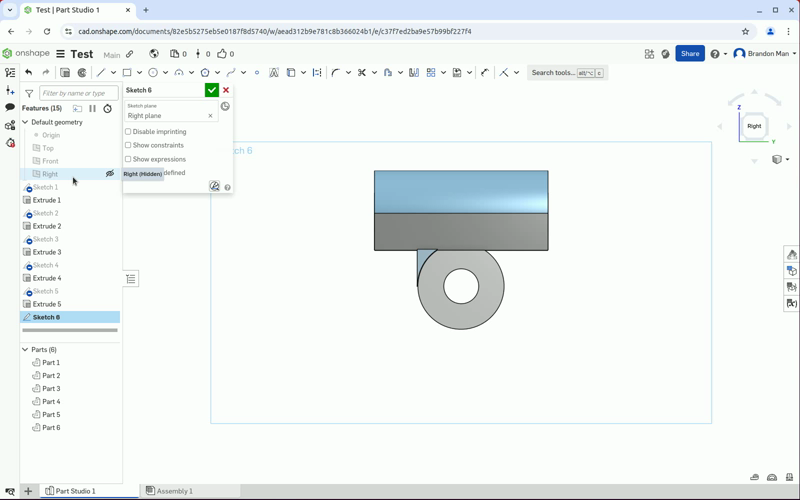
mouse_move(73, 352)
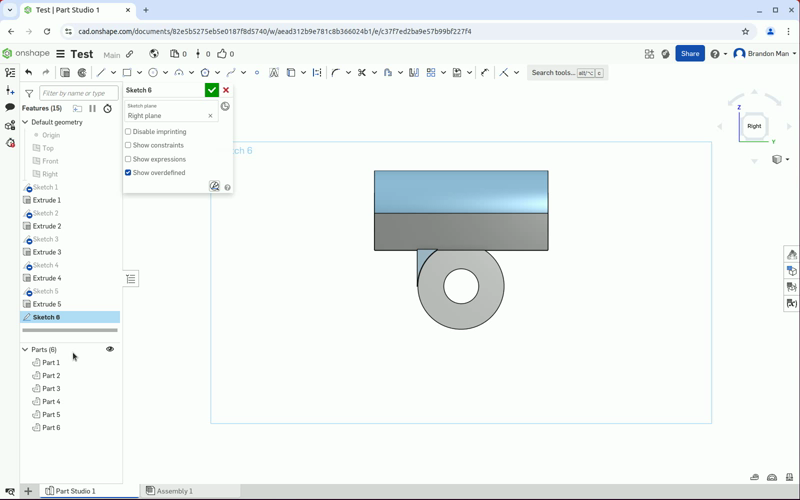
key(y)
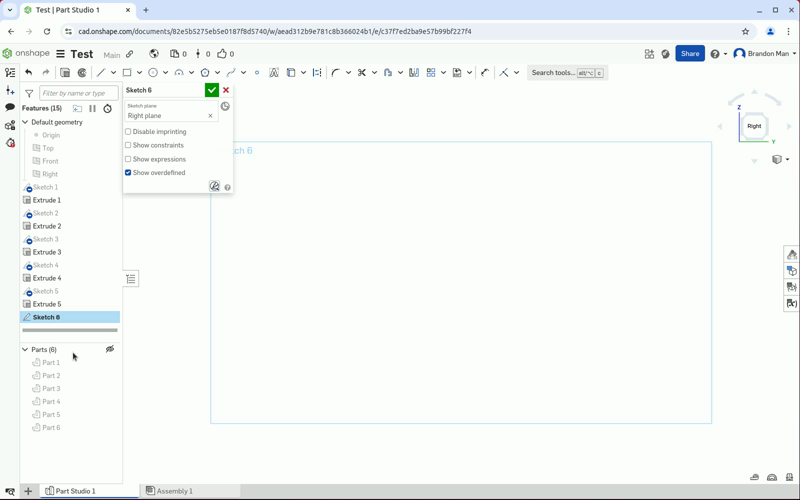
key(a)
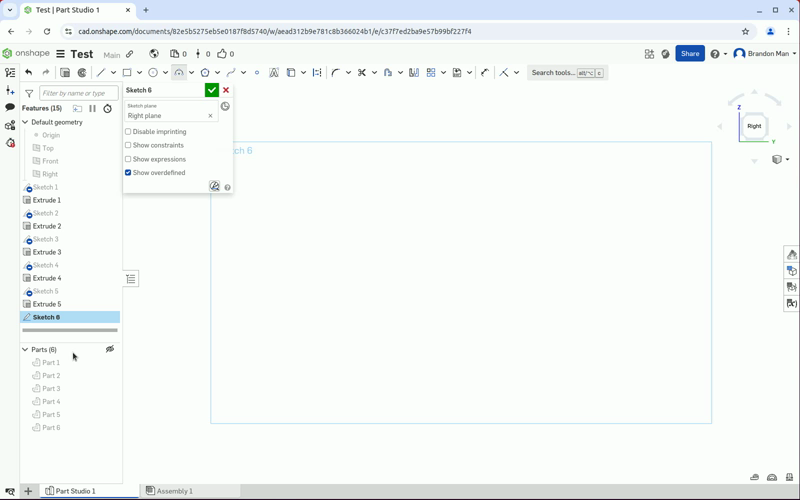
key_down(shift)
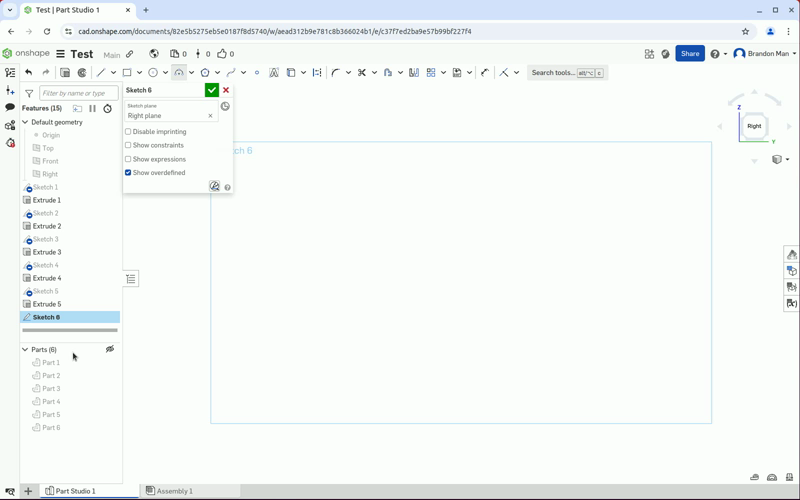
mouse_move(484, 250)
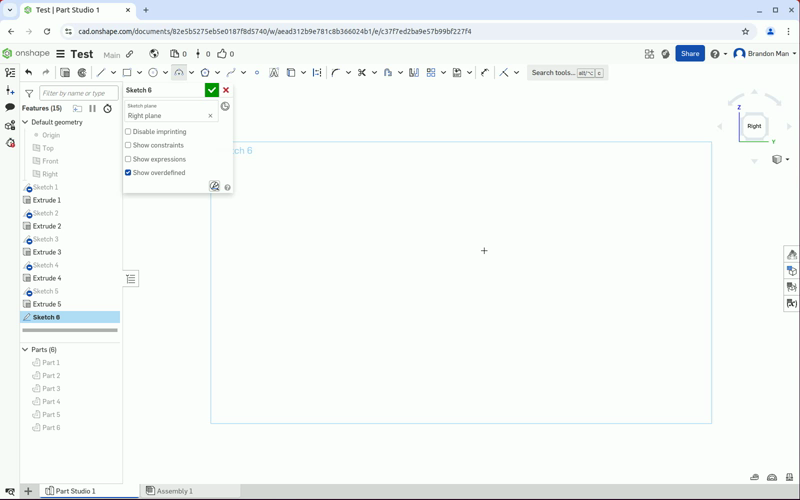
click(484, 250)
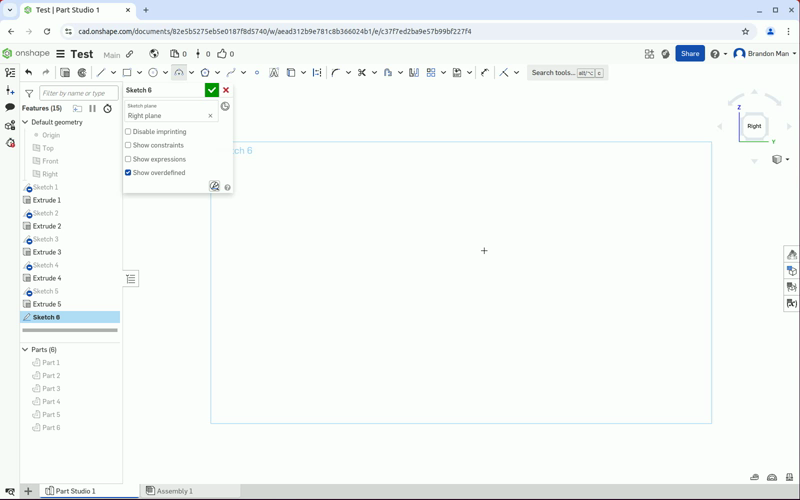
key_up(shift)
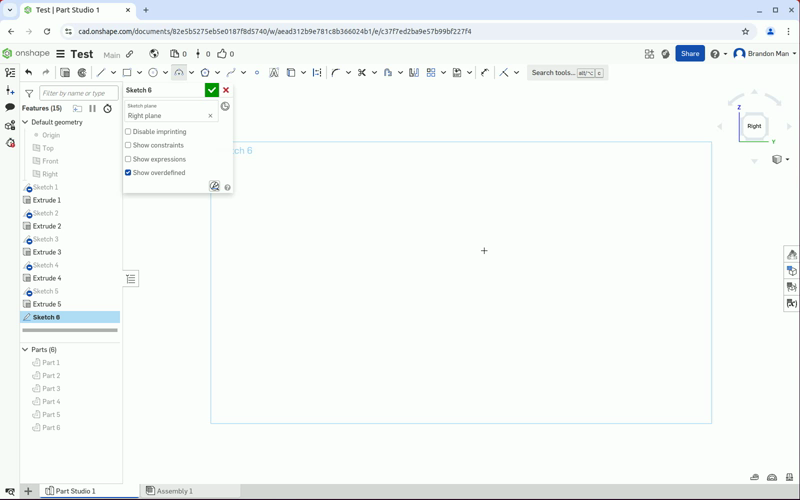
key_down(shift)
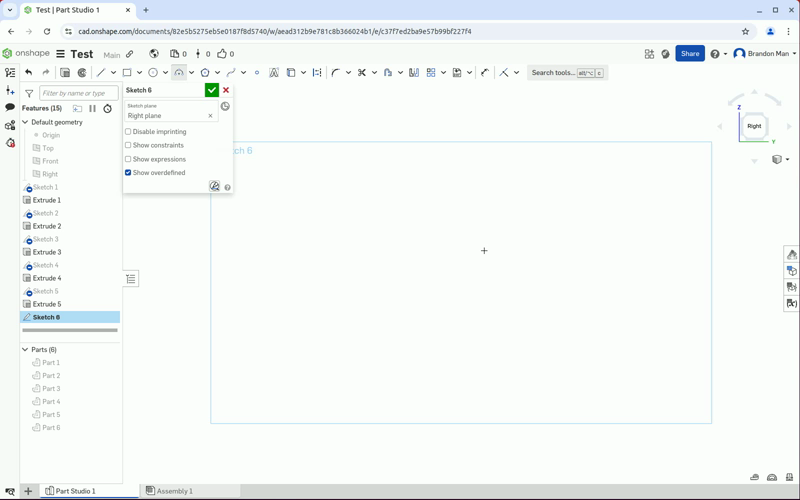
mouse_move(504, 287)
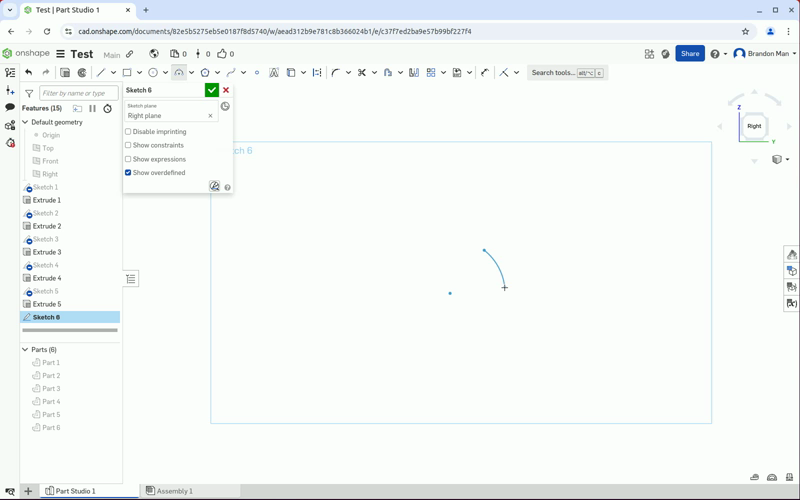
click(504, 287)
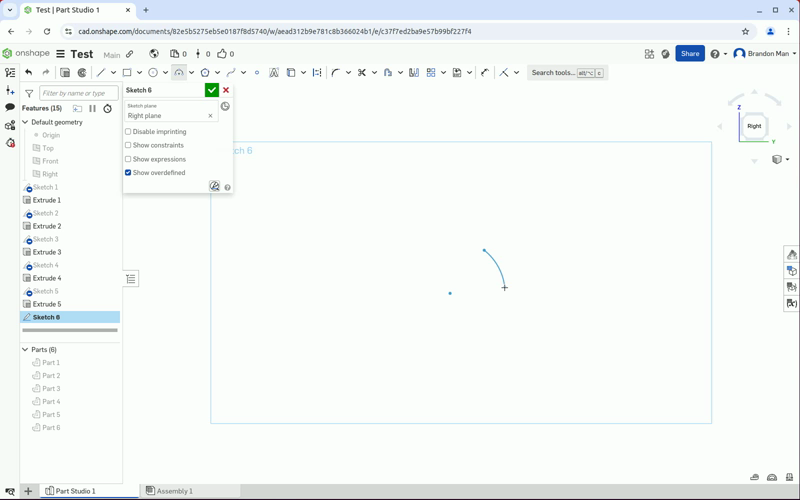
mouse_move(499, 266)
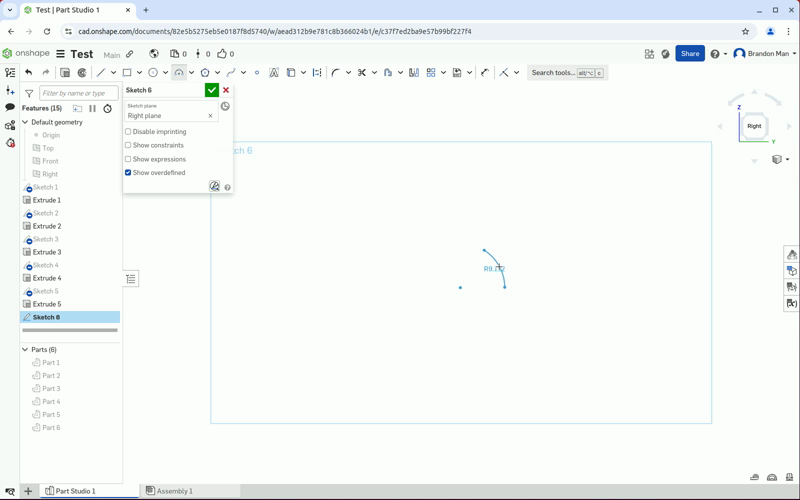
click(499, 266)
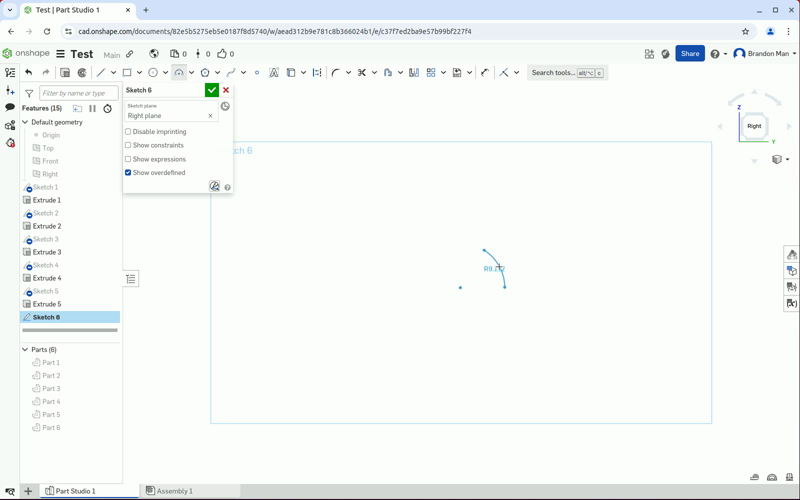
key_up(shift)
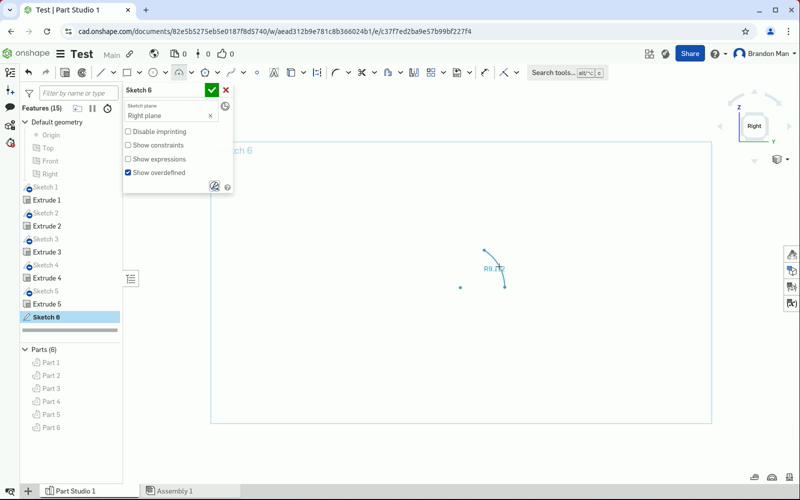
key(esc)
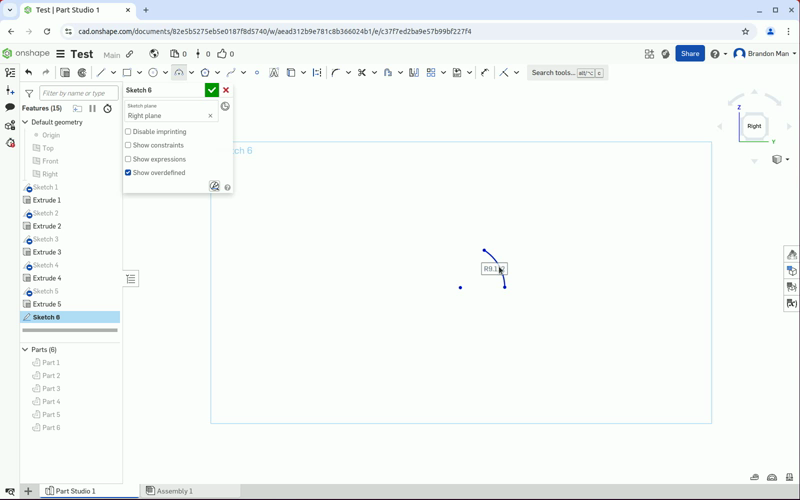
key(l)
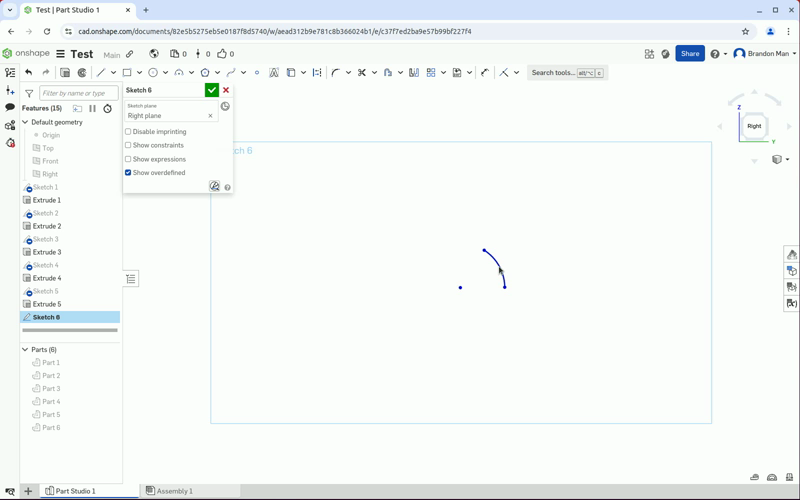
mouse_move(504, 287)
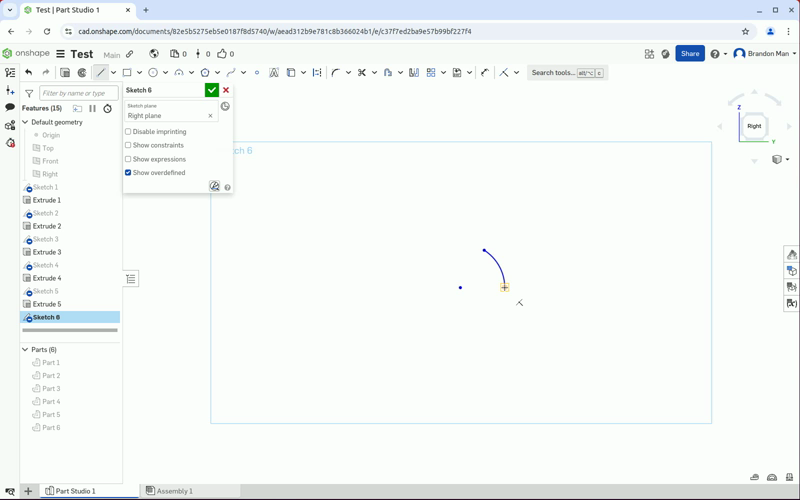
click(504, 287)
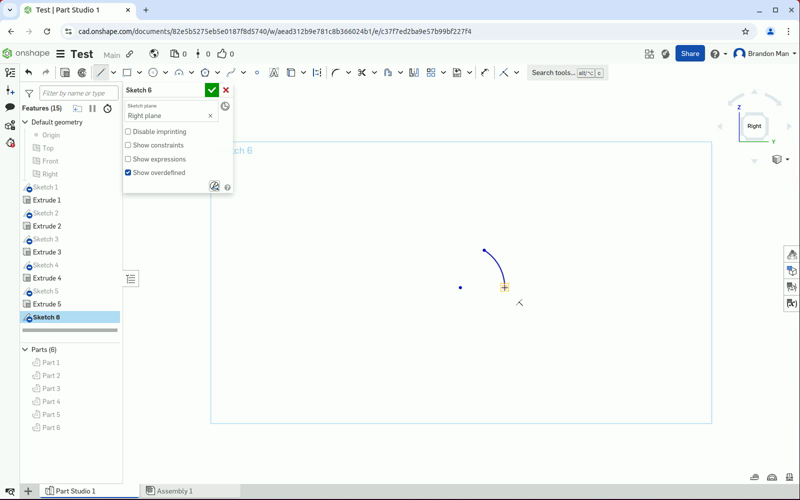
key_down(shift)
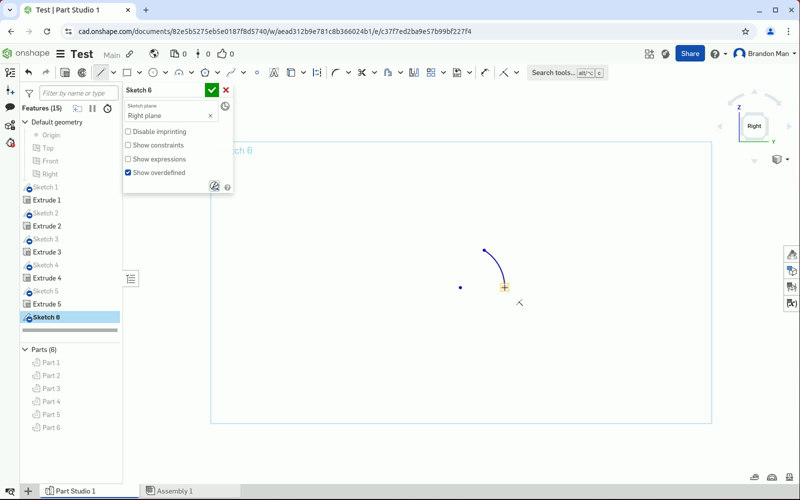
mouse_move(534, 287)
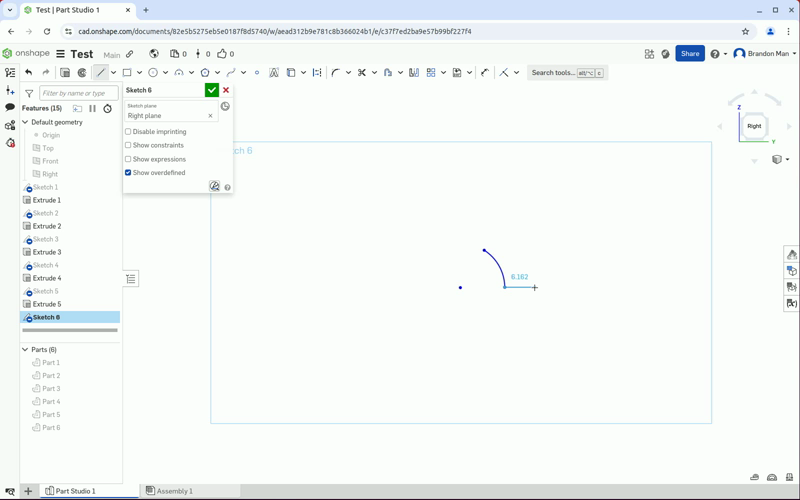
mouse_move(504, 250)
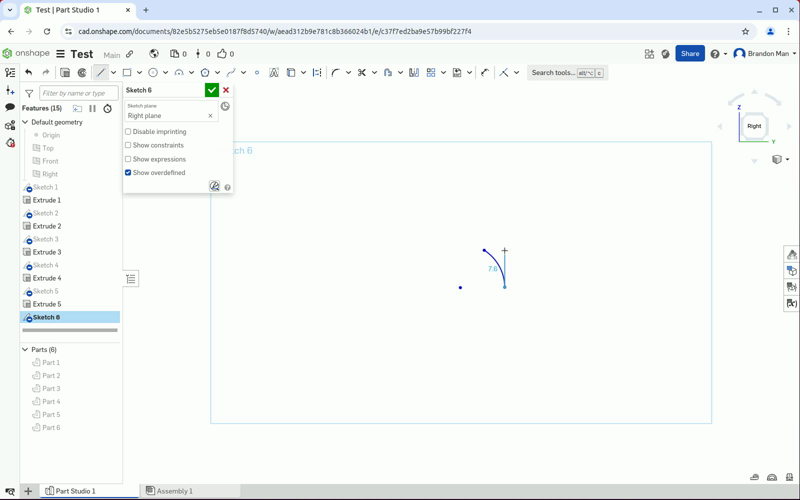
click(504, 250)
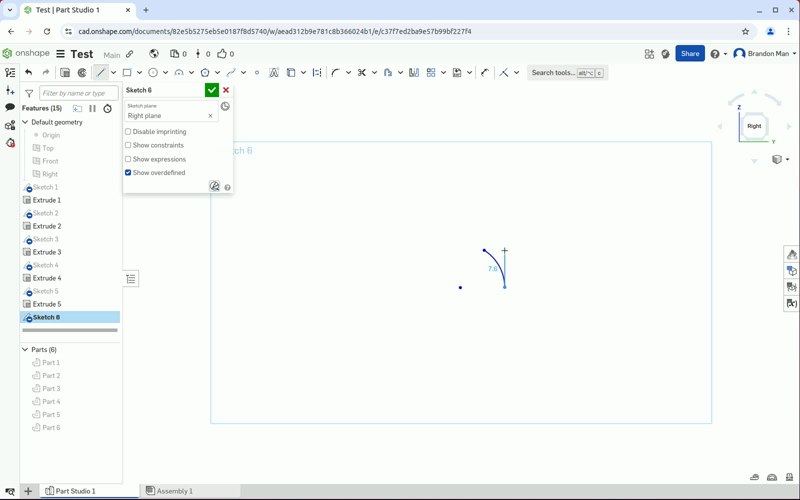
key_up(shift)
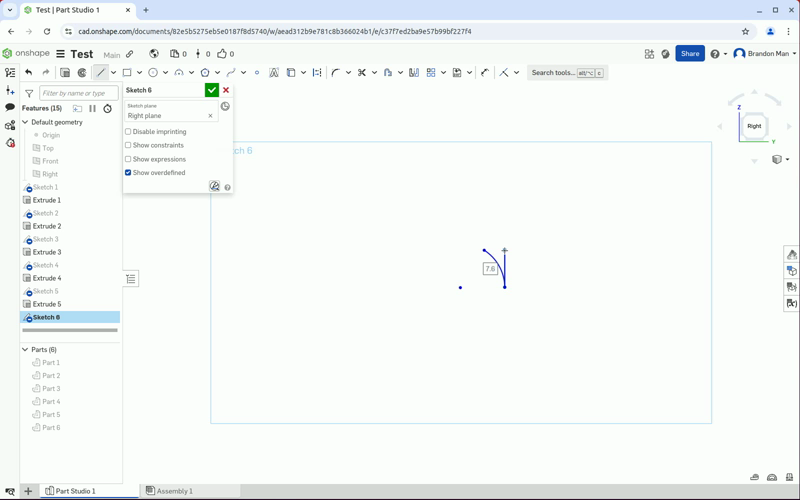
mouse_move(534, 250)
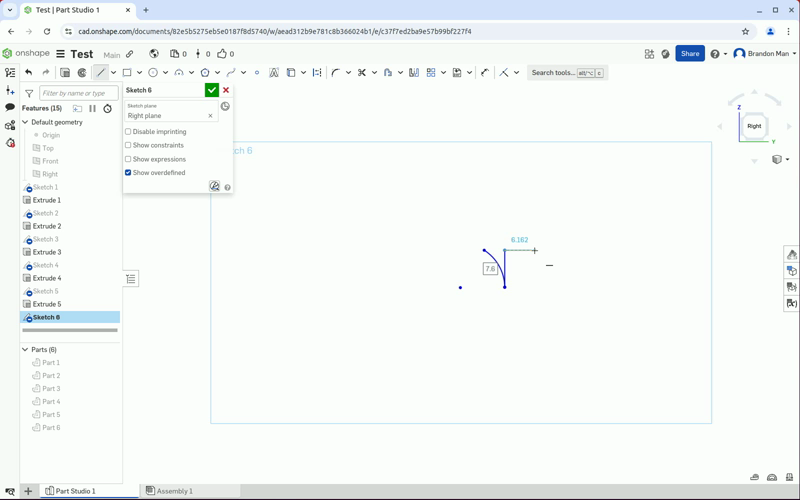
key_down(shift)
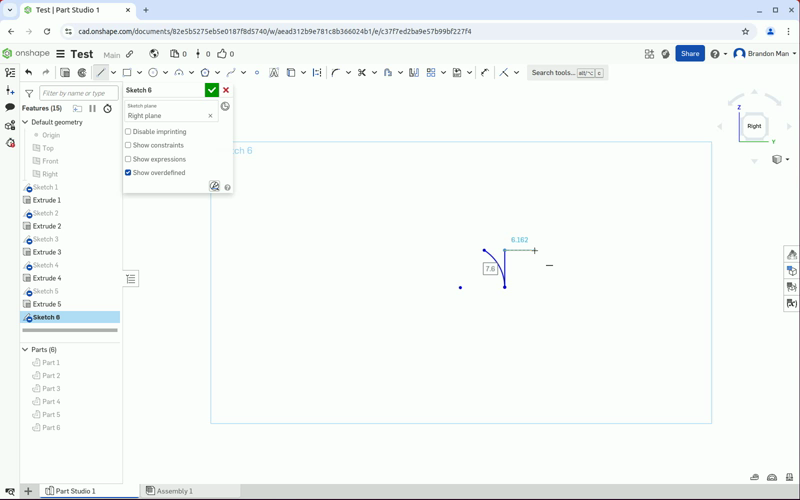
mouse_move(484, 250)
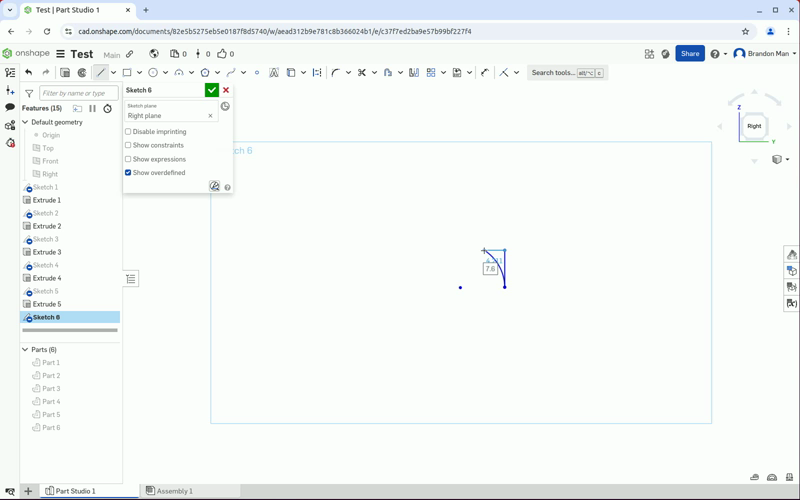
key_up(shift)
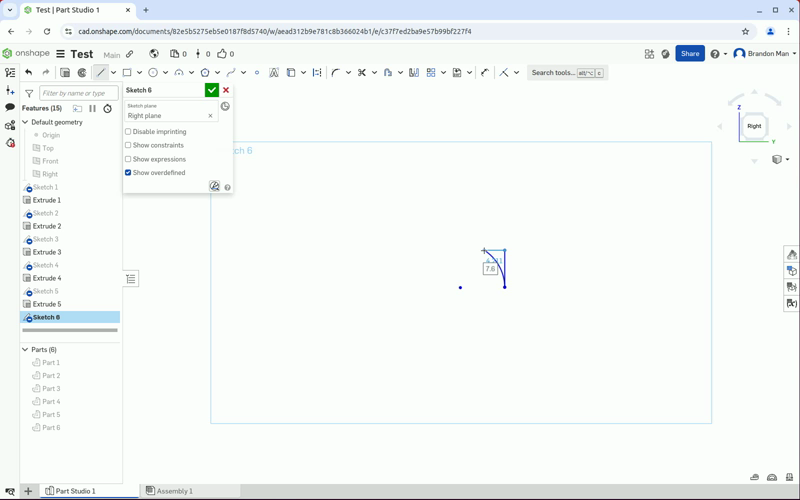
click(484, 250)
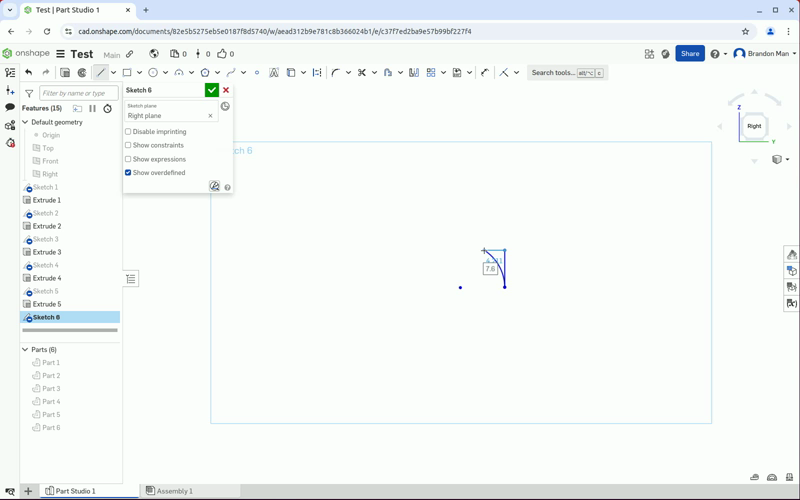
key(esc)
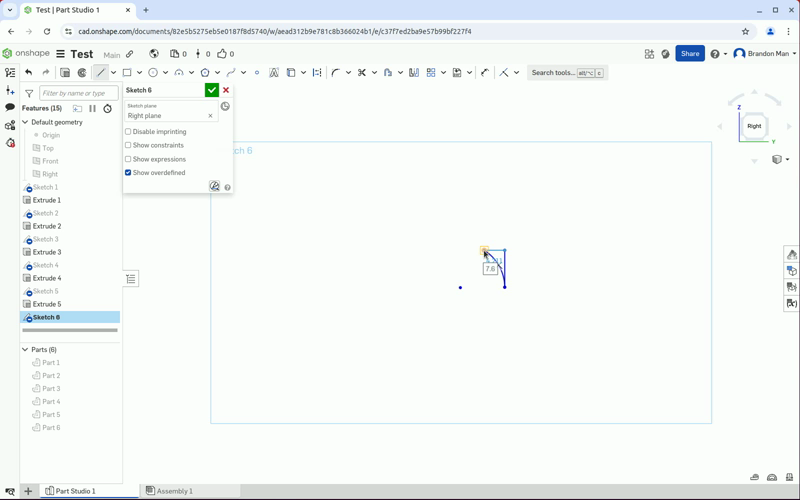
mouse_move(501, 264)
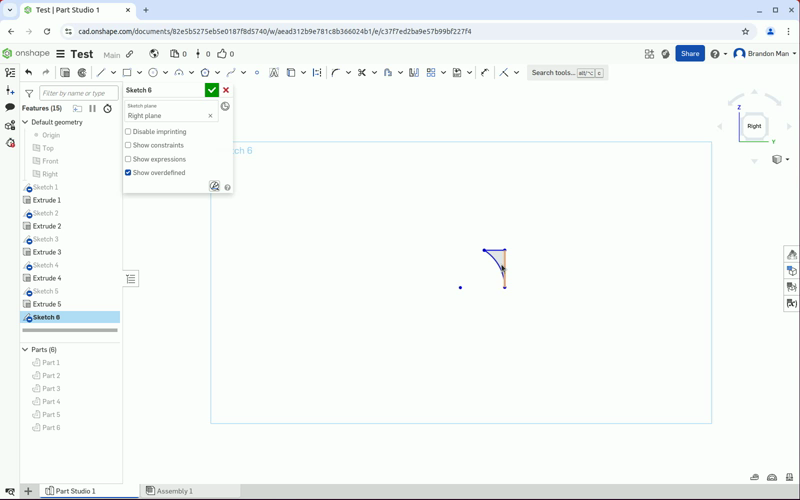
scroll(6)
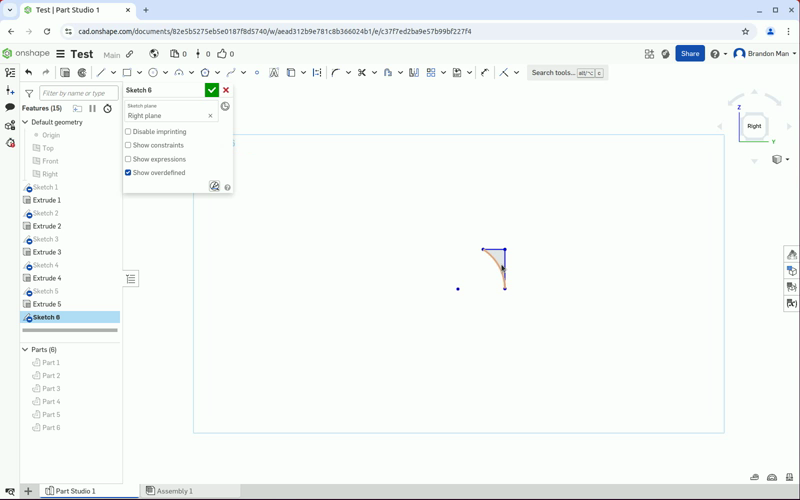
scroll(6)
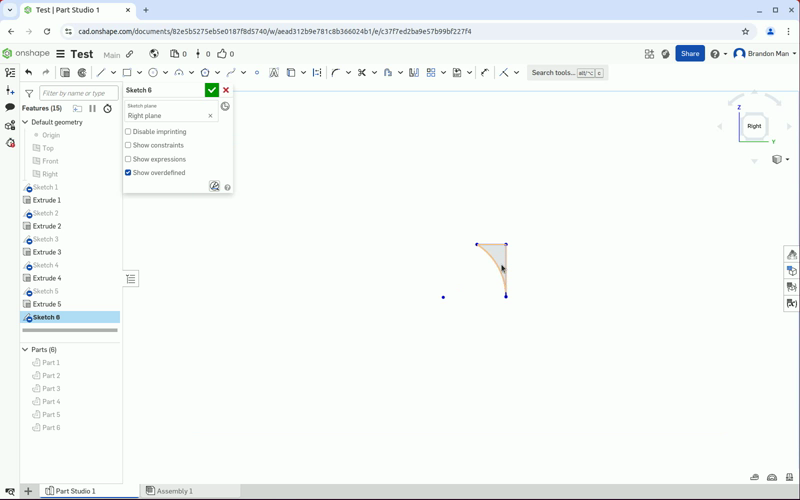
scroll(6)
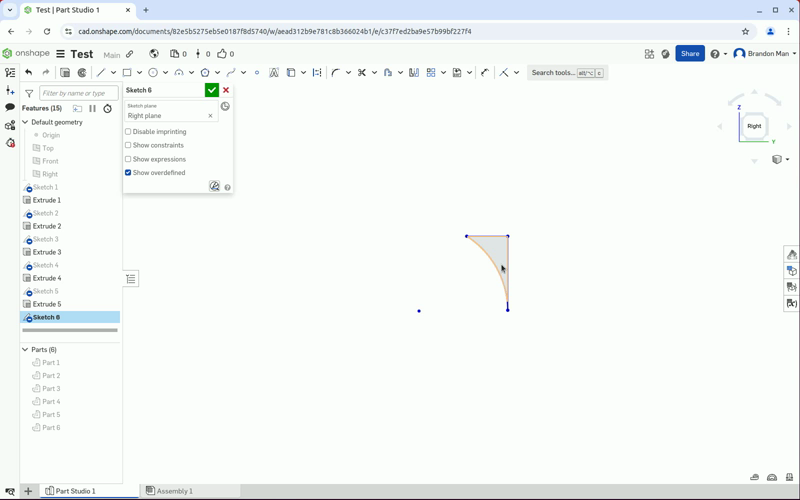
scroll(6)
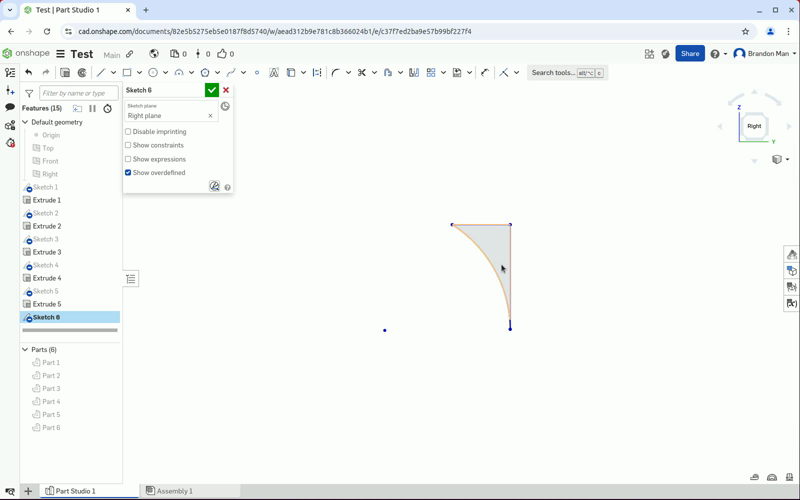
scroll(6)
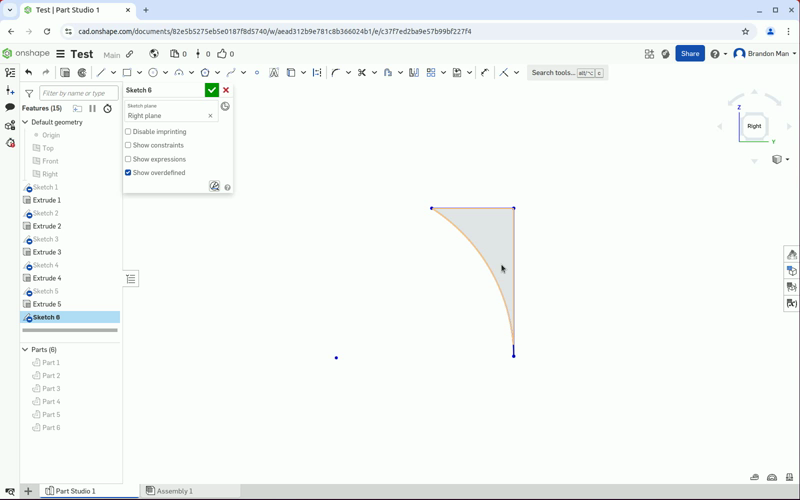
scroll(6)
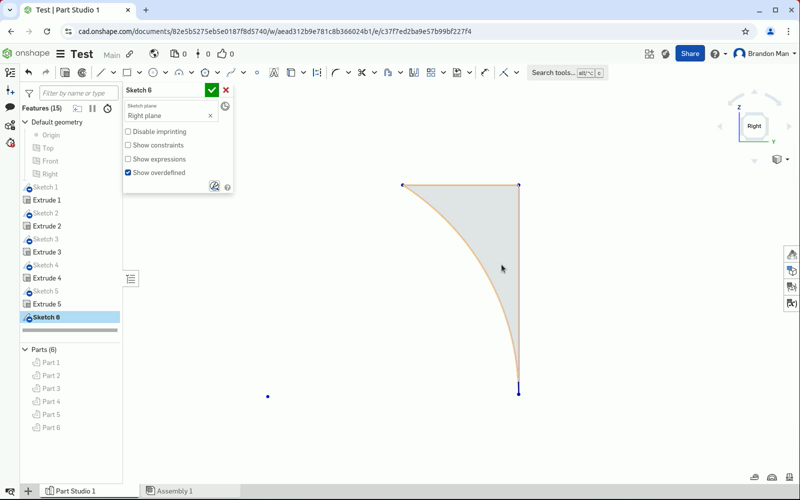
scroll(6)
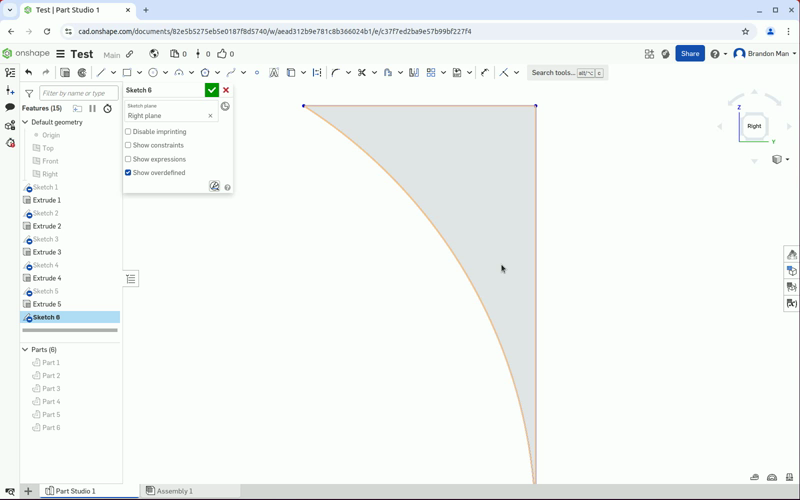
click(501, 264)
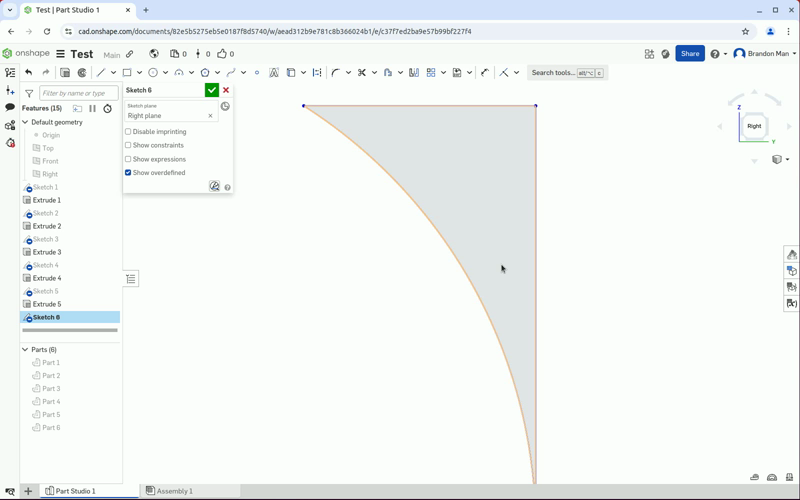
scroll(-6)
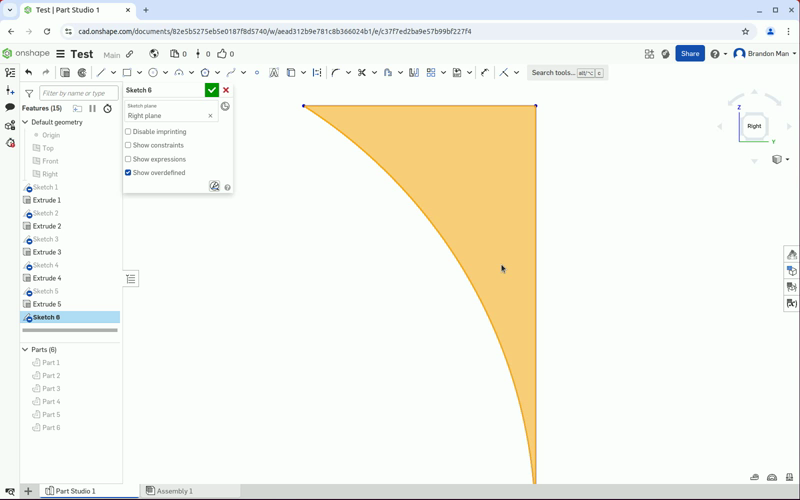
scroll(-6)
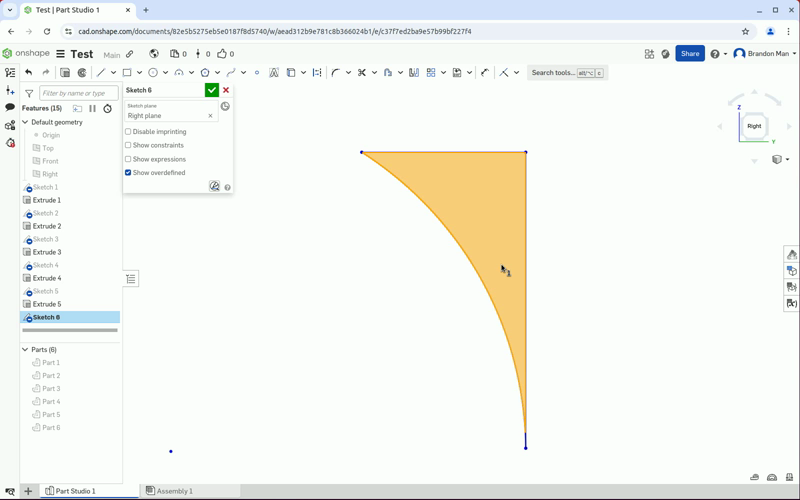
scroll(-6)
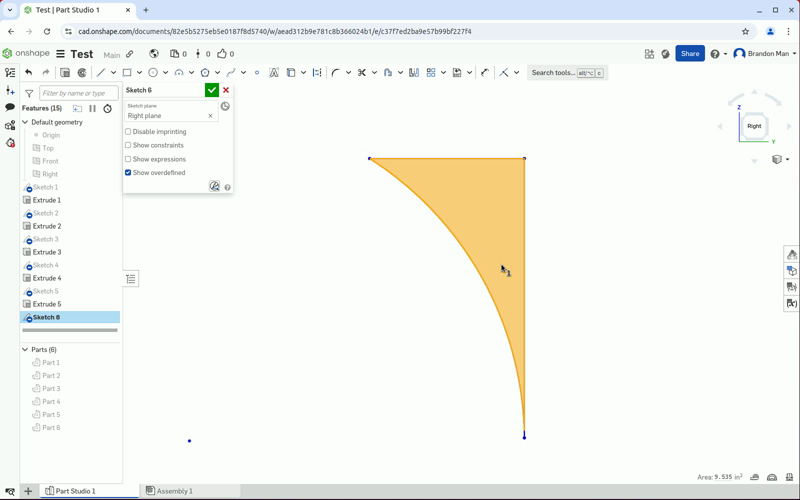
scroll(-6)
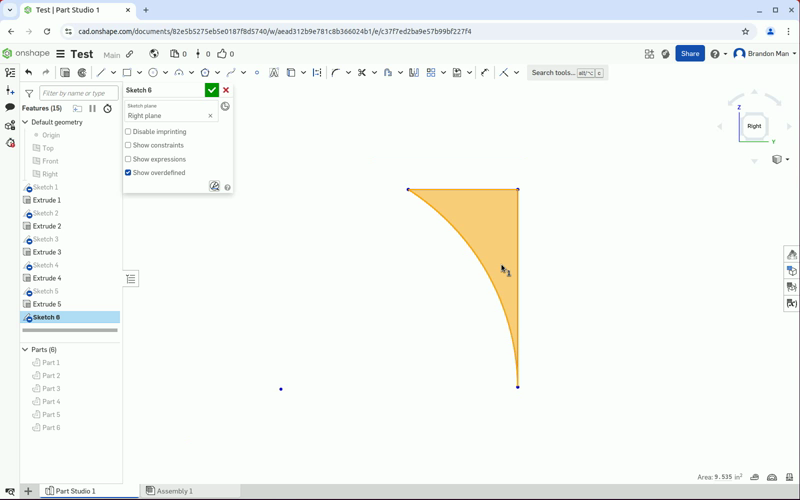
scroll(-6)
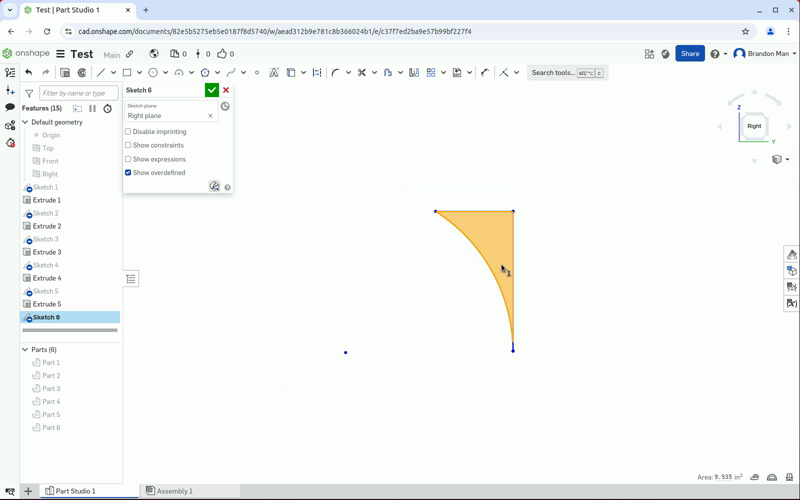
scroll(-6)
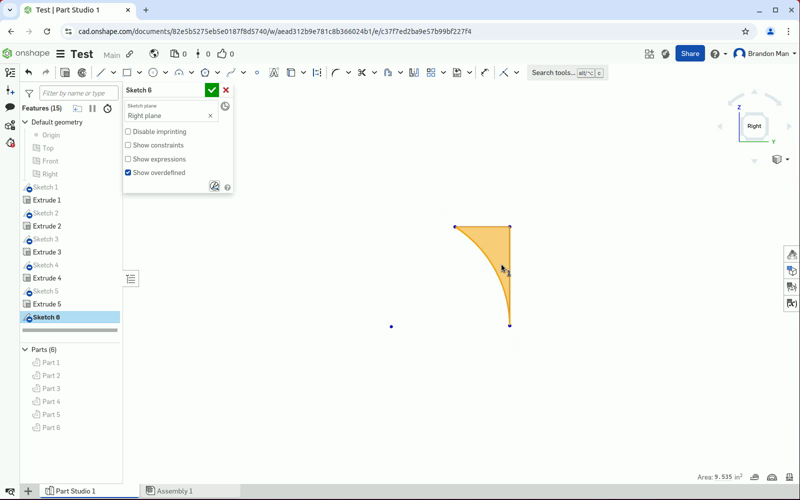
scroll(-6)
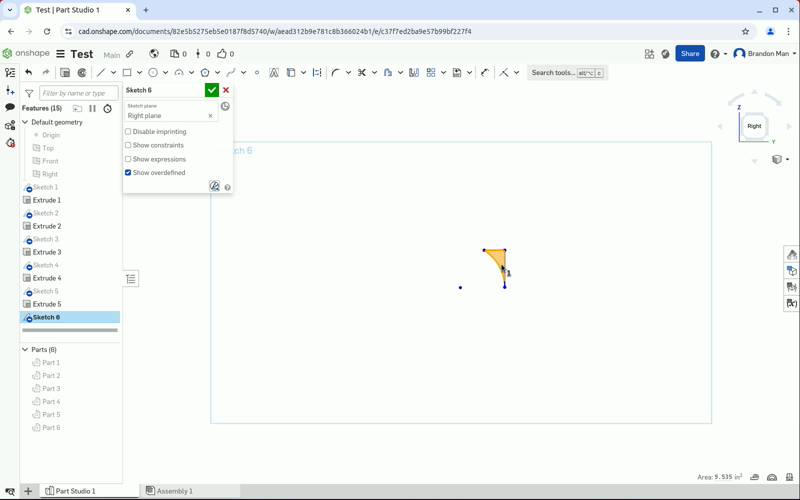
mouse_move(73, 352)
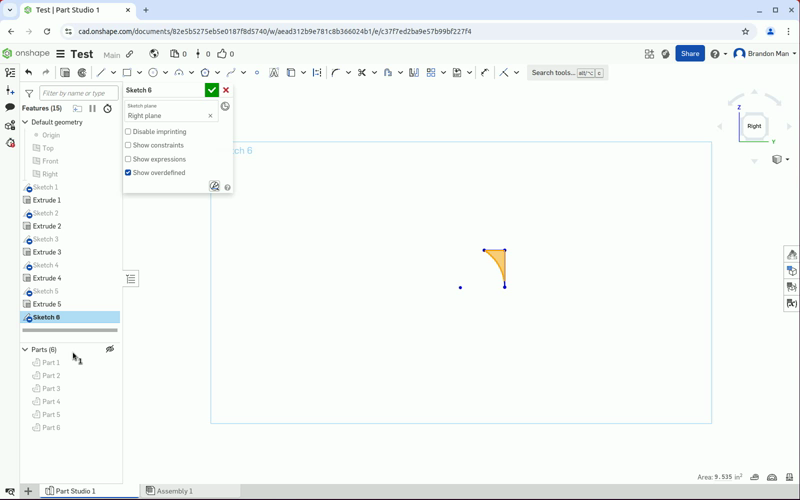
key(shift+y)
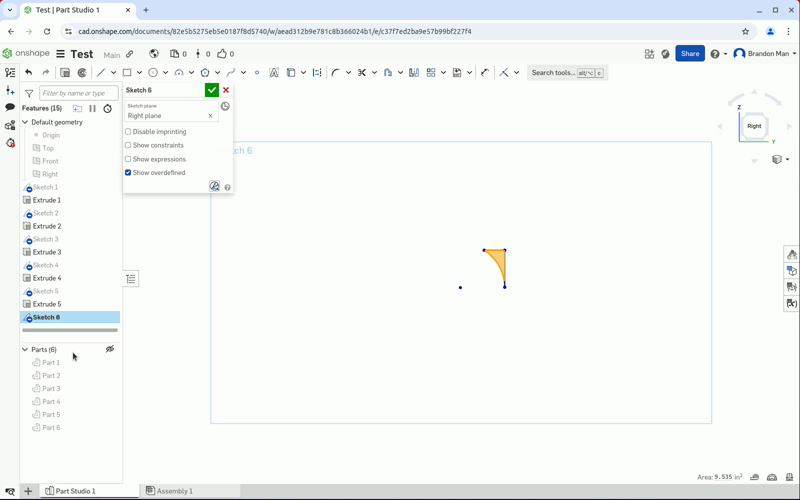
key(shift+e)
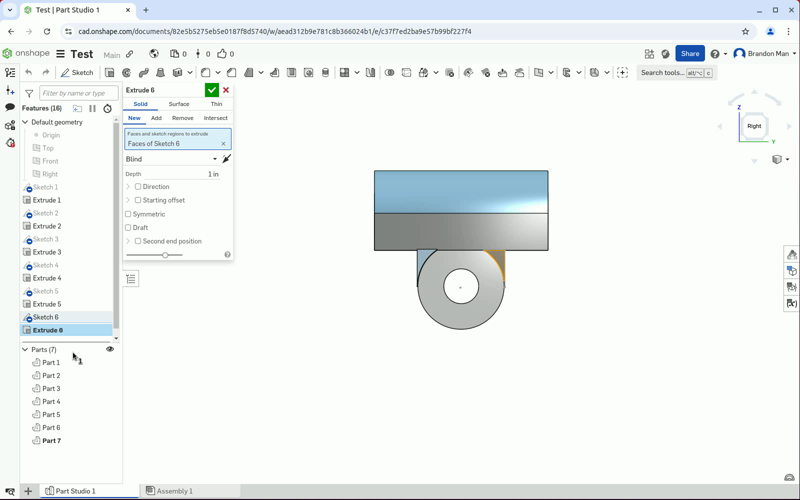
mouse_move(143, 106)
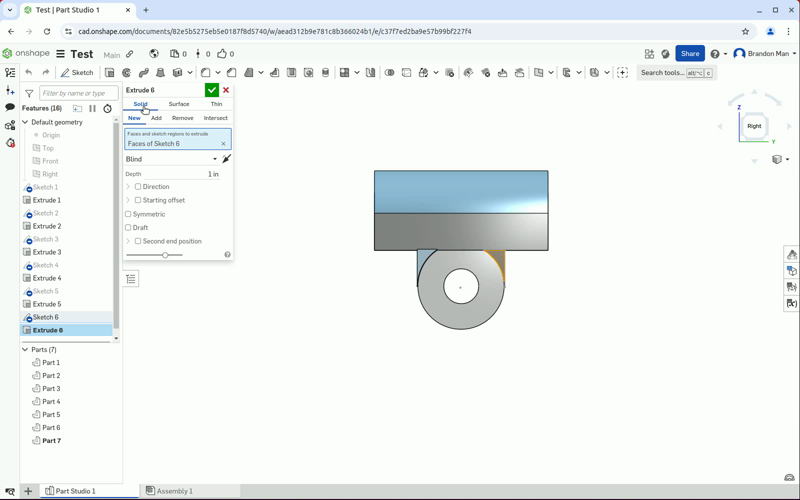
click(143, 106)
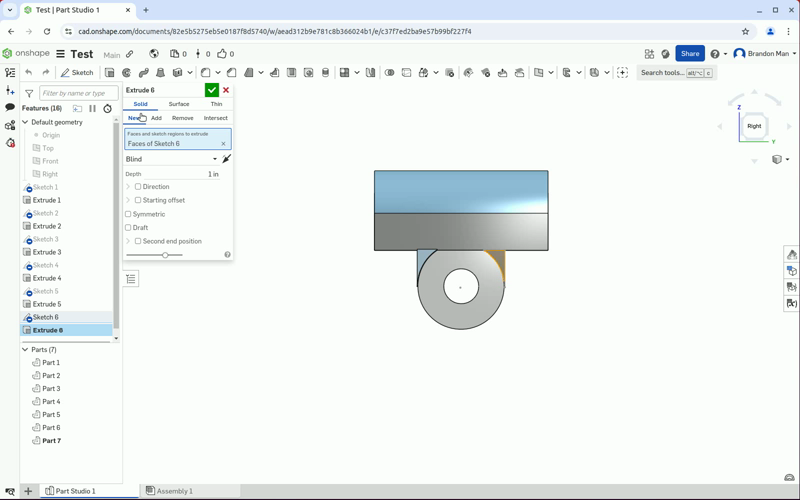
mouse_move(137, 120)
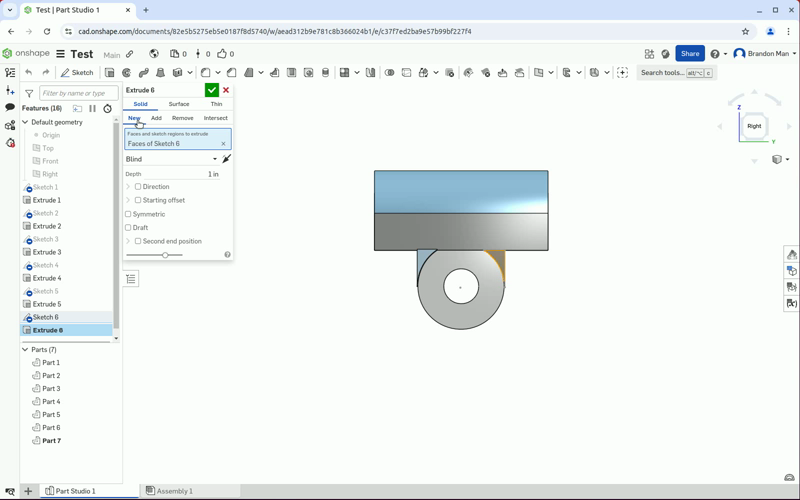
click(137, 120)
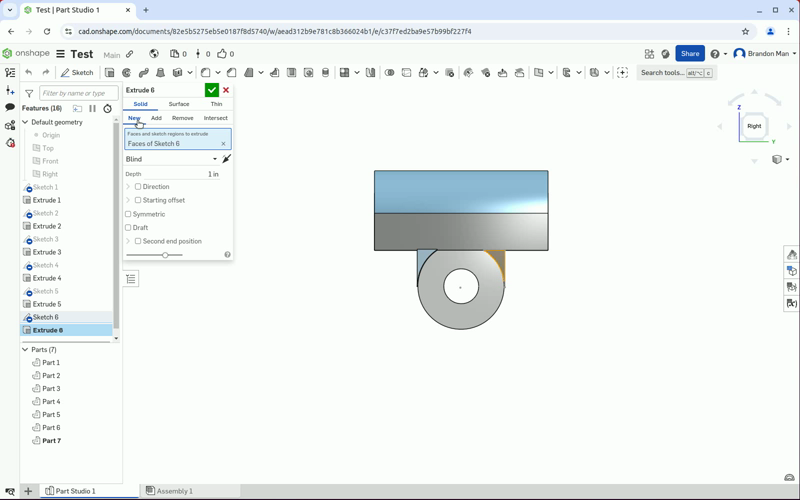
key(tab, 4)
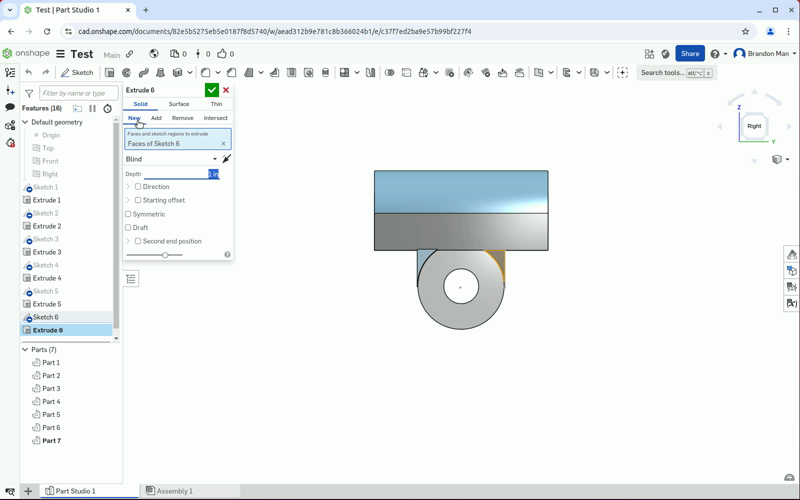
text(35.626)
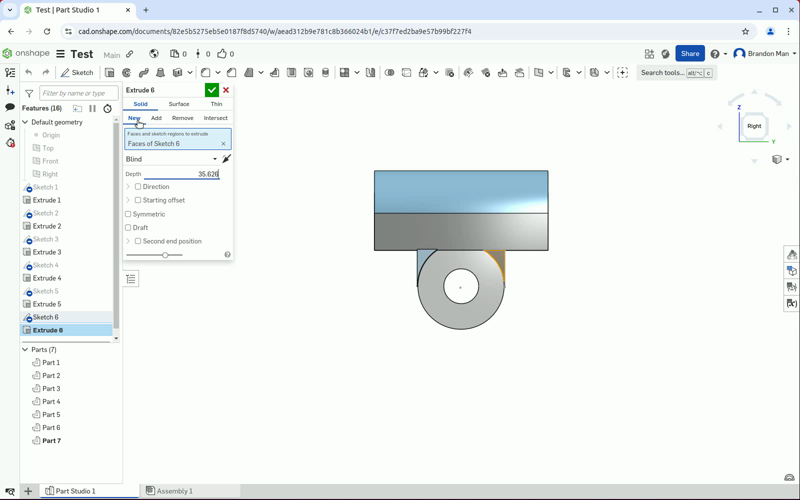
key(tab, 3)
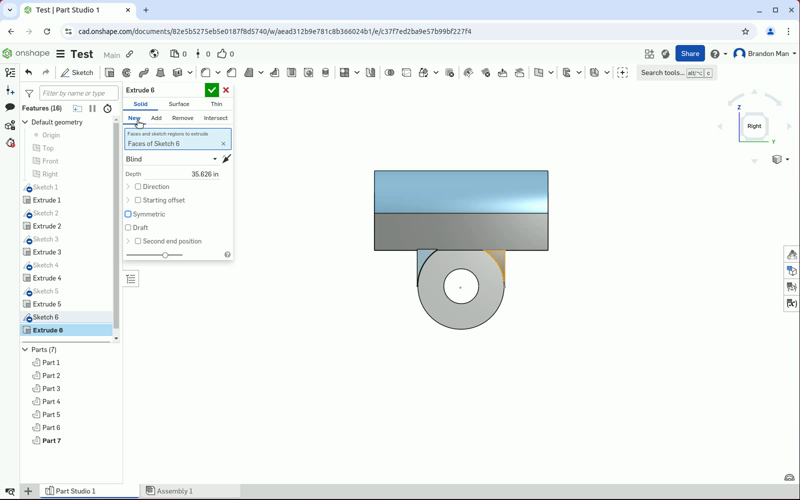
key(space)
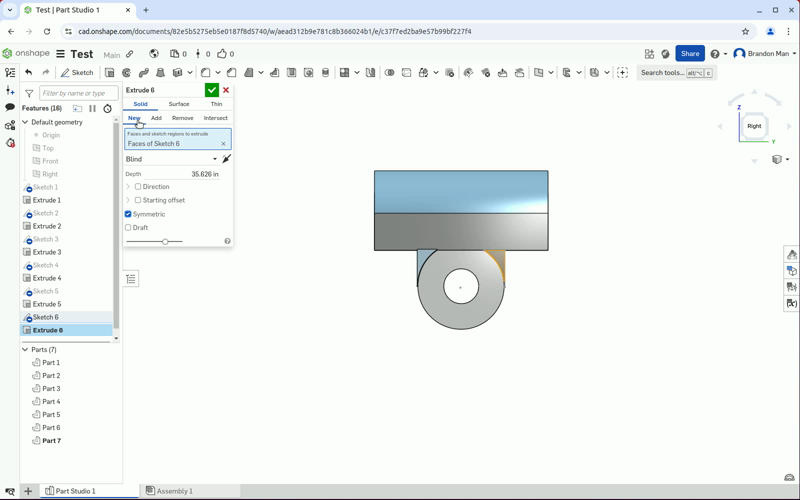
key(enter)
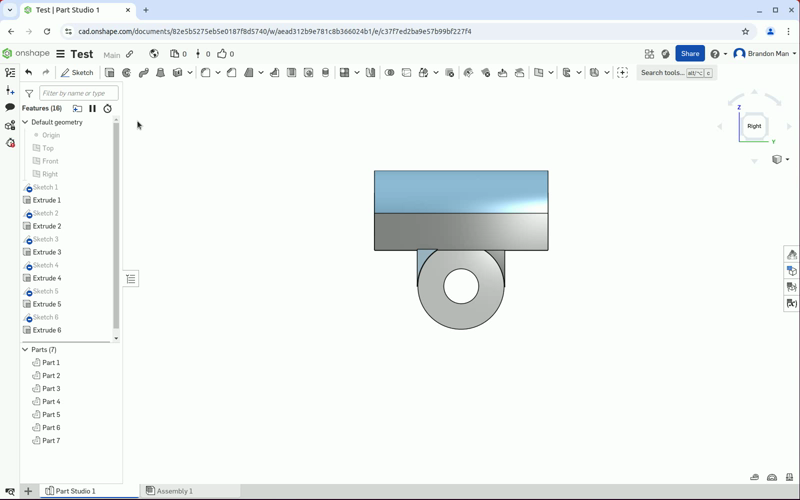
key(shift+h)
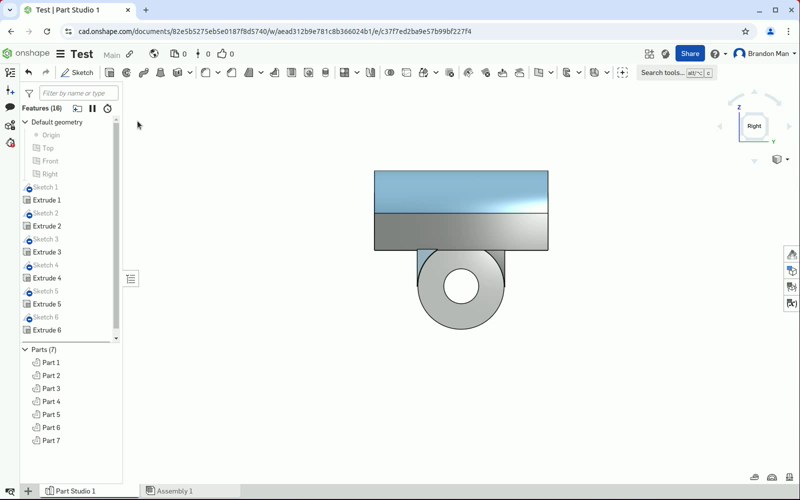
key(shift+h)
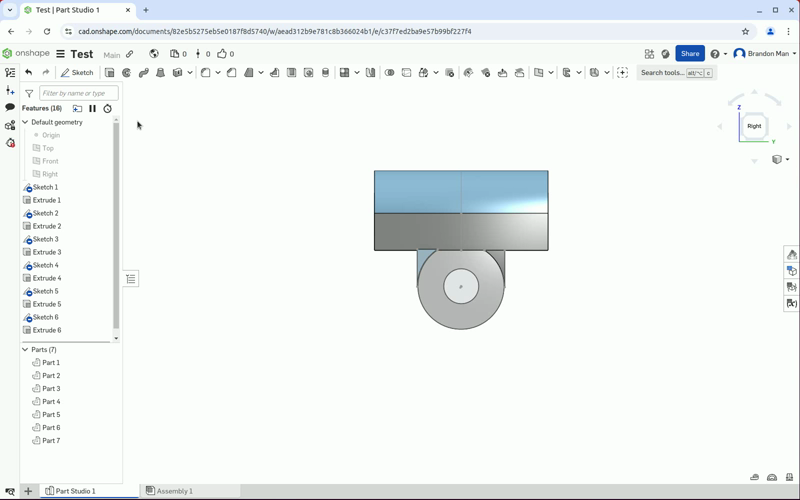
key(shift+7)
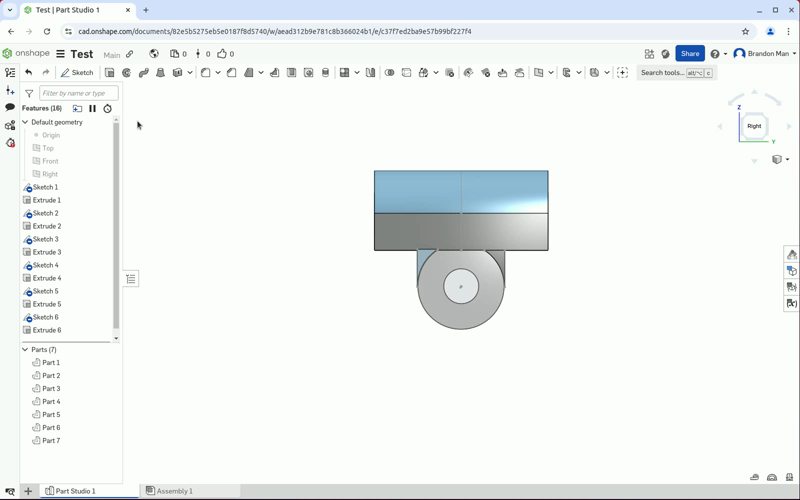
key(right, 2)
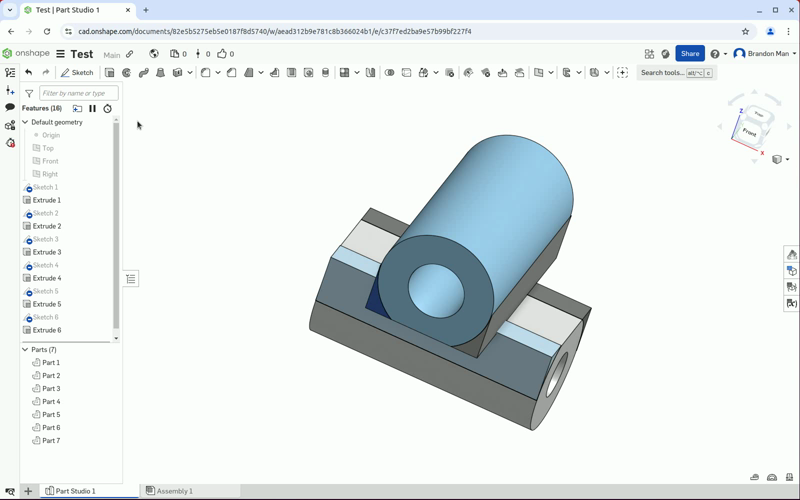
key(down, 2)
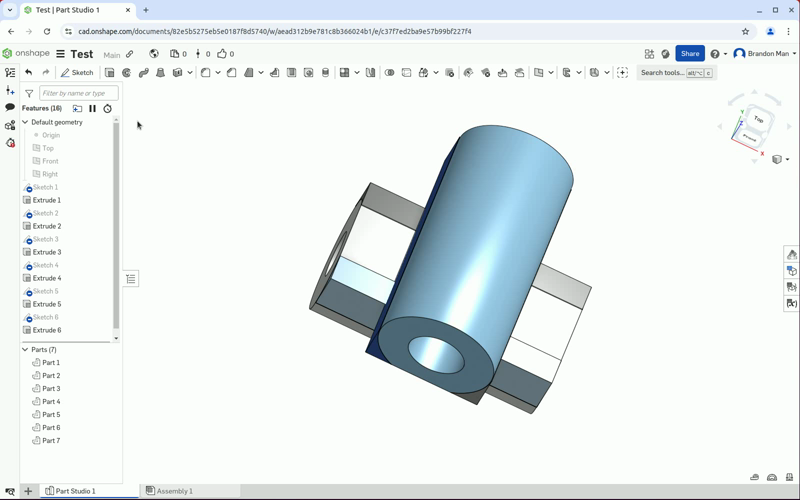
key(up, 2)
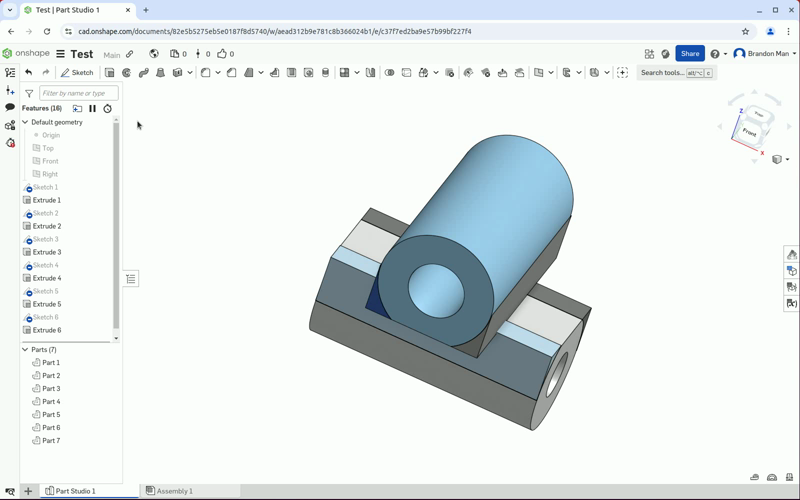
key(left, 2)
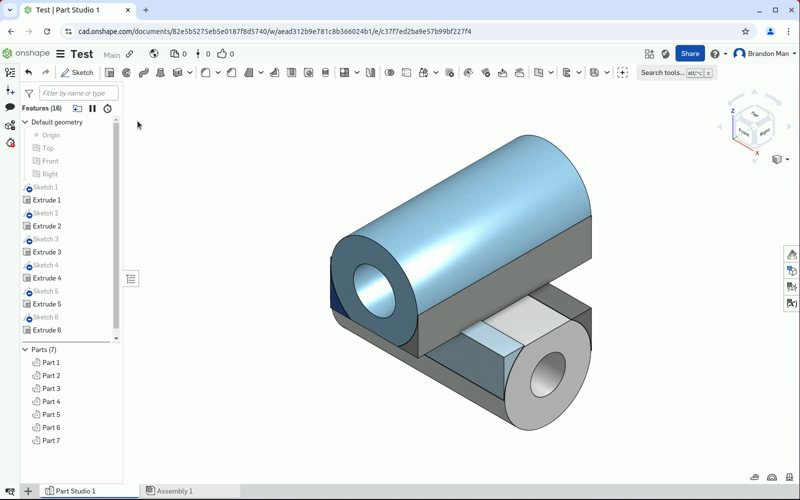
mouse_move(69, 189)
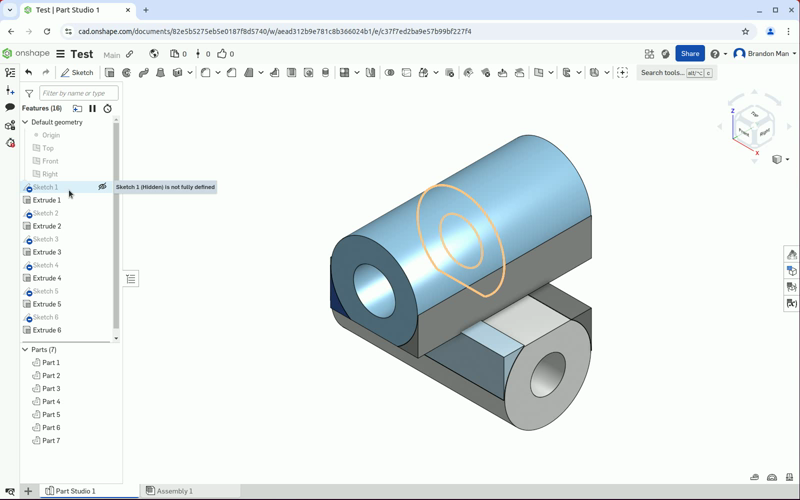
click(69, 189)